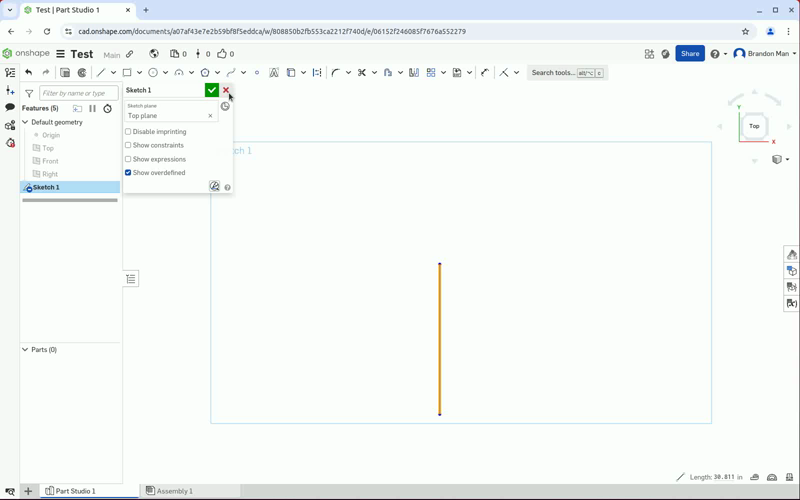
key(shift+h)
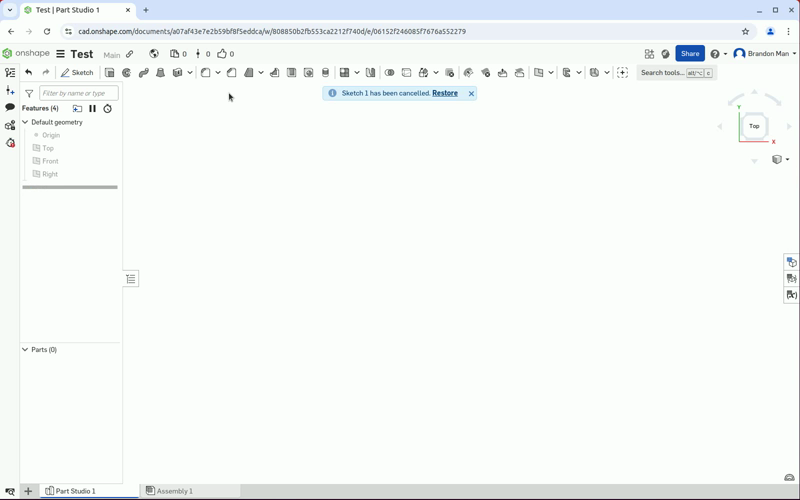
mouse_move(73, 352)
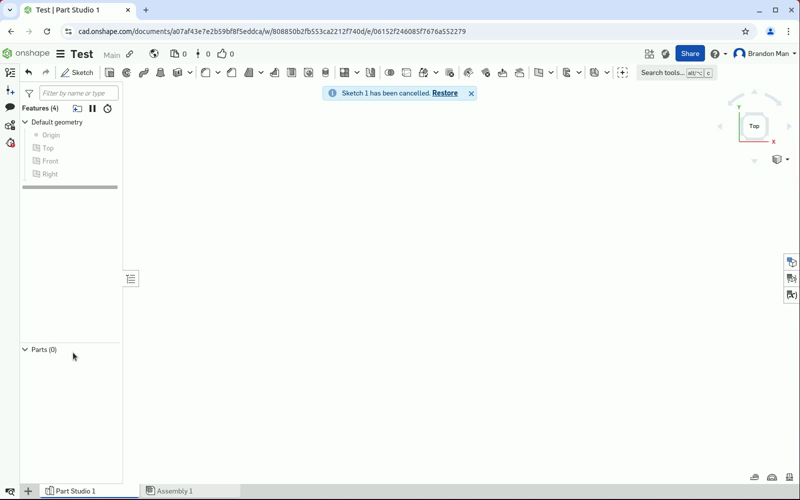
key(y)
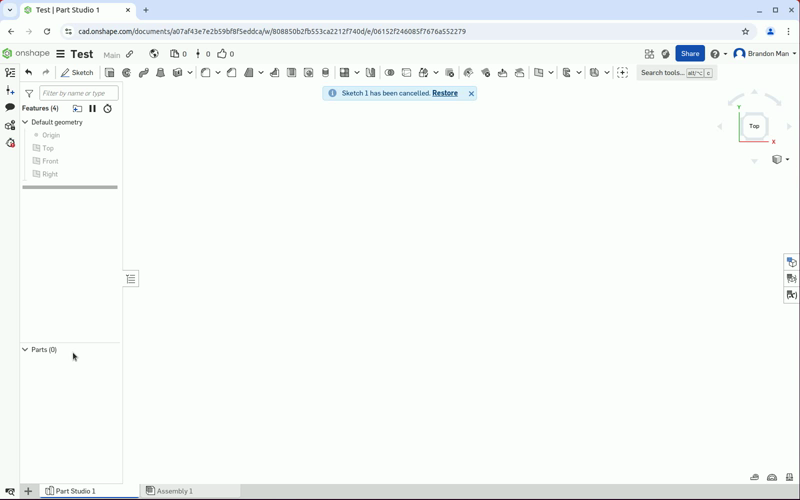
key(shift+p)
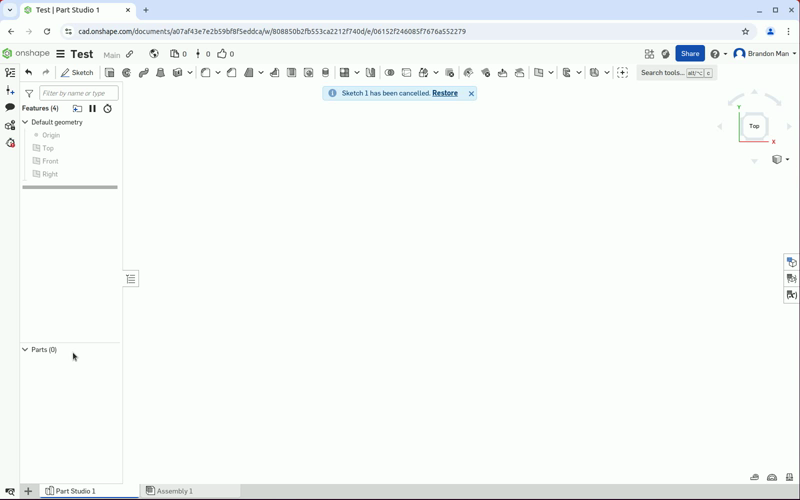
key(space)
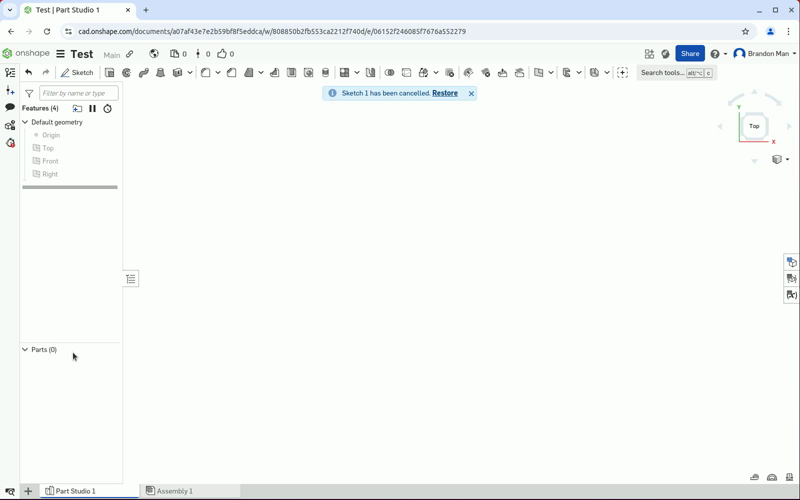
key_down(shift)
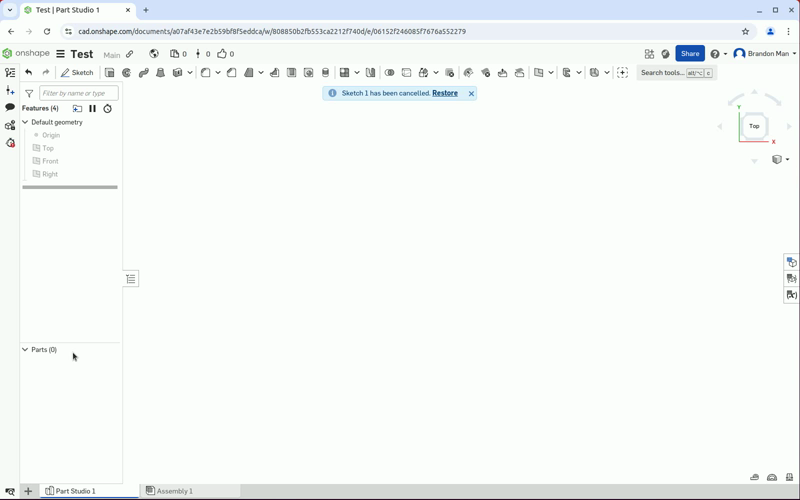
key(up)
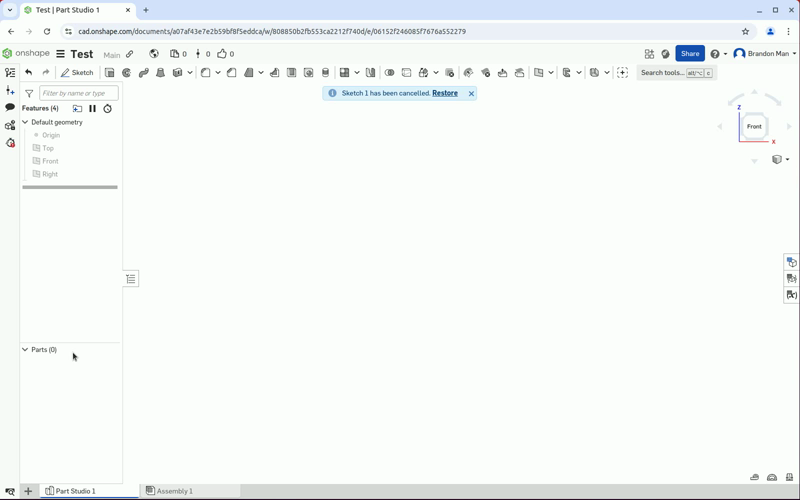
key_up(shift)
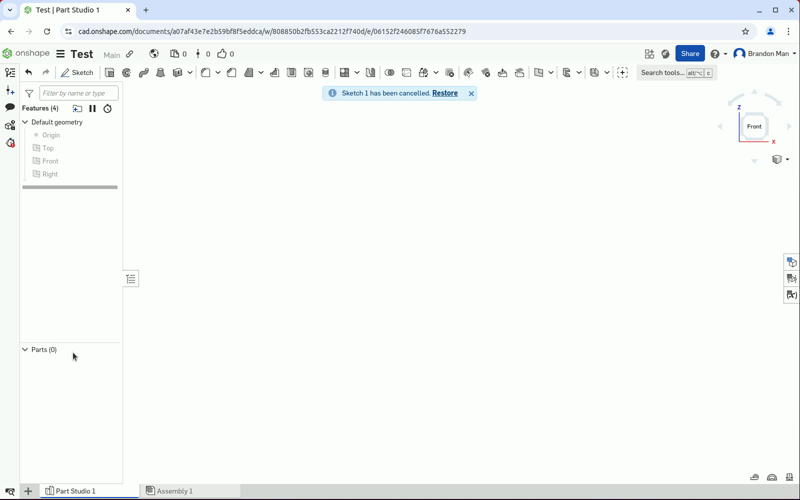
mouse_move(73, 352)
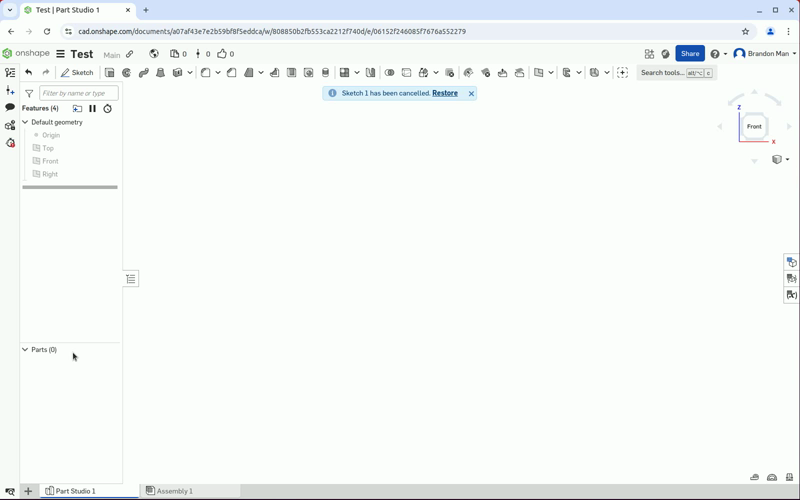
key(shift+y)
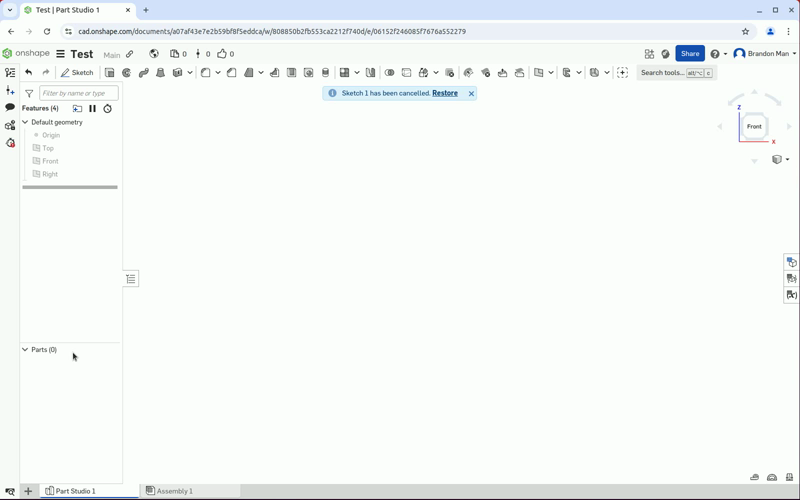
key(shift+s)
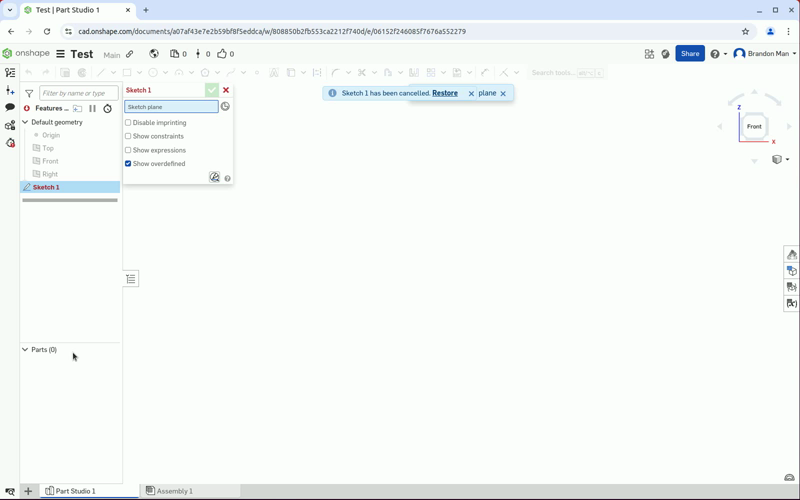
mouse_move(73, 163)
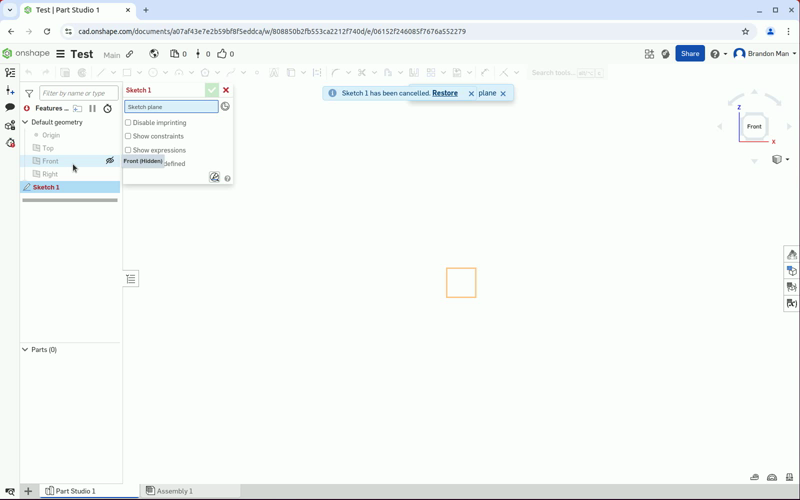
click(73, 163)
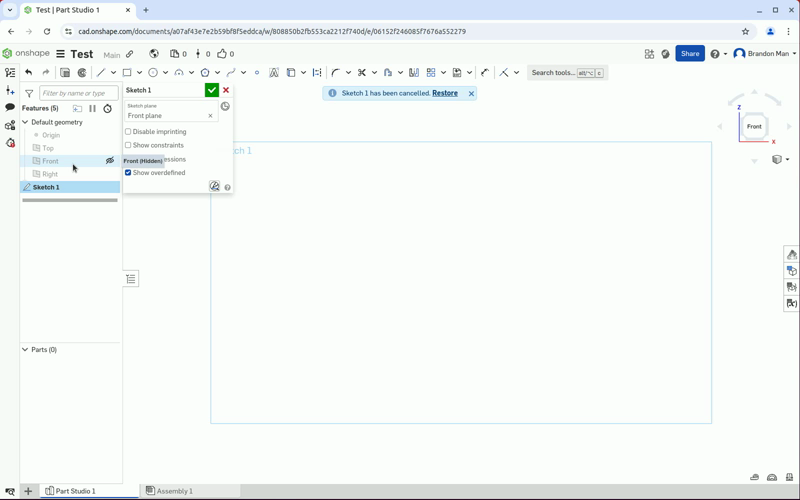
mouse_move(73, 352)
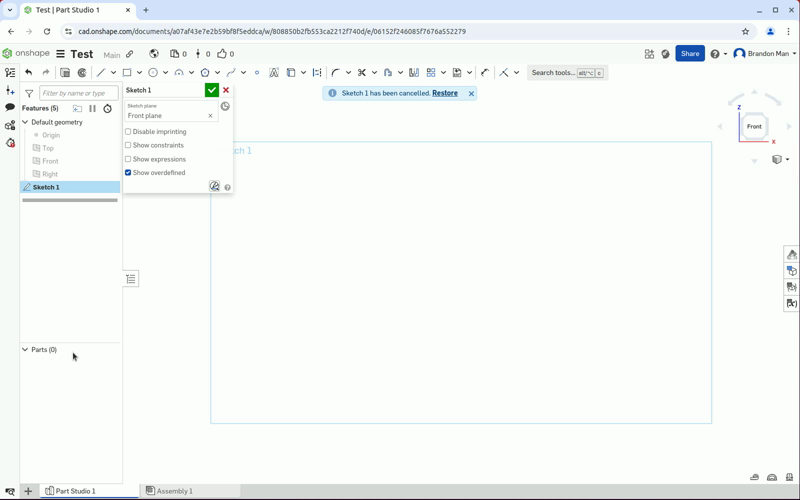
key(y)
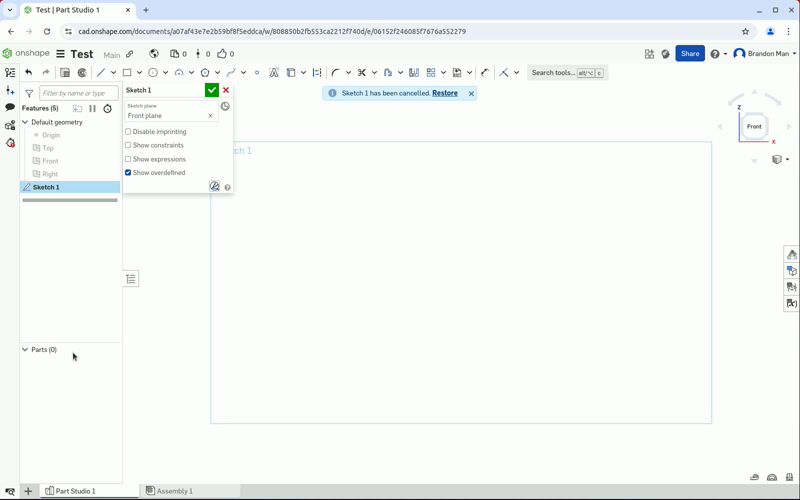
key(l)
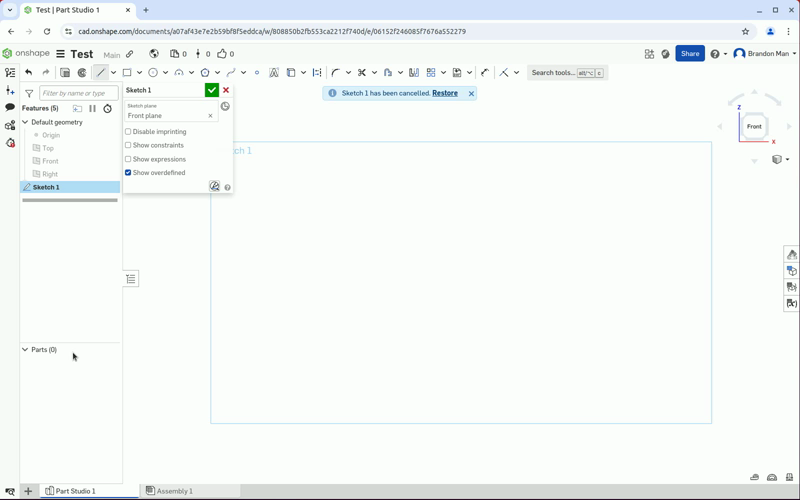
key_down(shift)
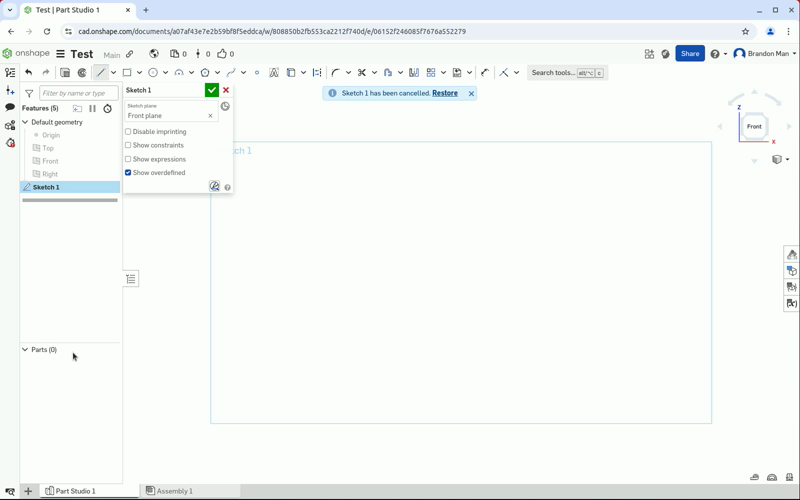
mouse_move(460, 255)
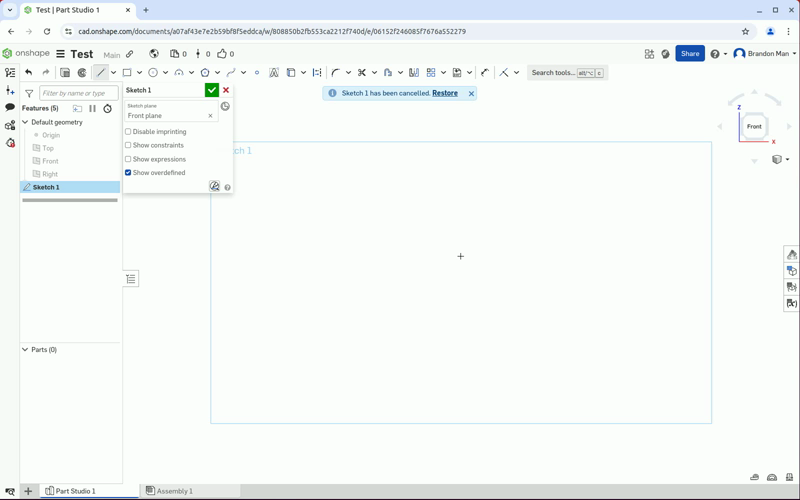
click(460, 255)
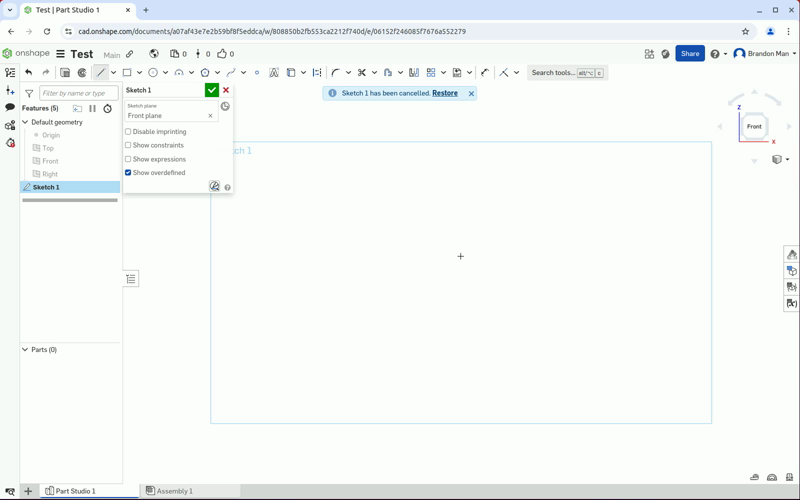
key_up(shift)
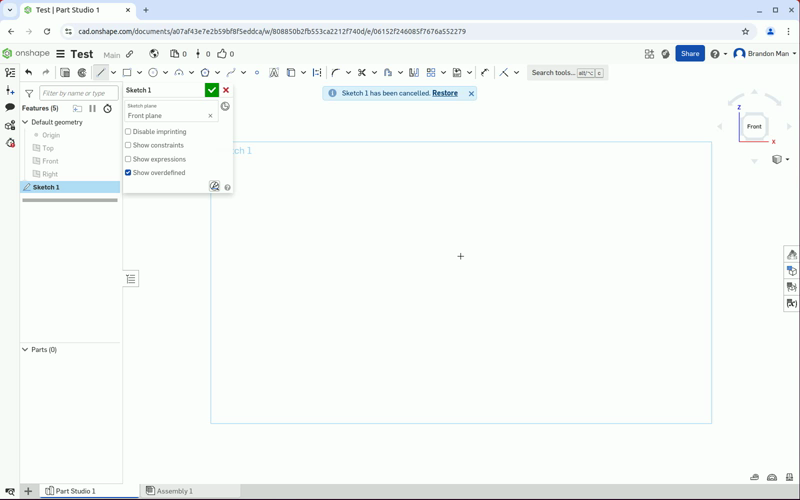
key_down(shift)
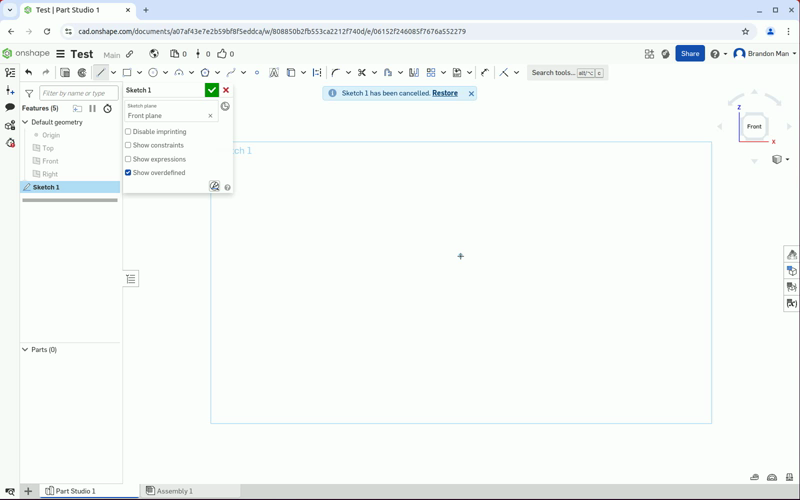
mouse_move(490, 255)
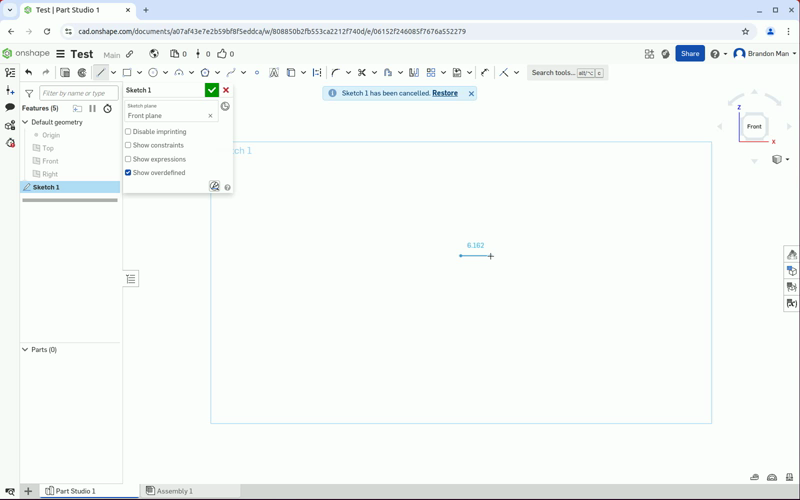
mouse_move(467, 256)
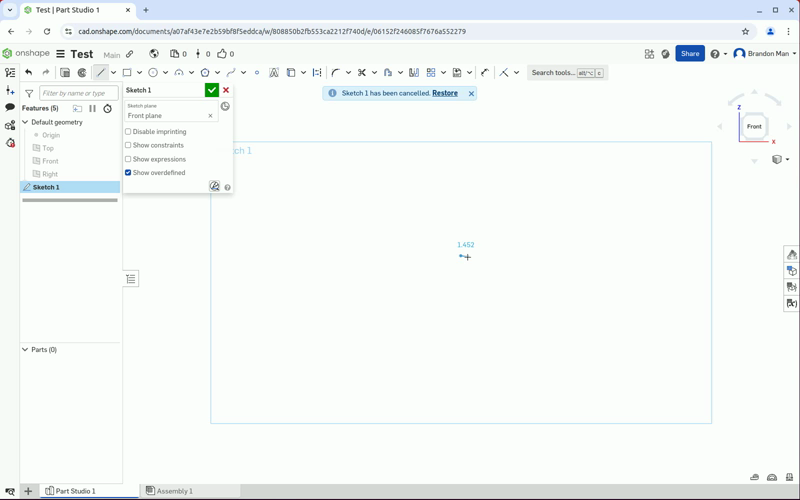
scroll(6)
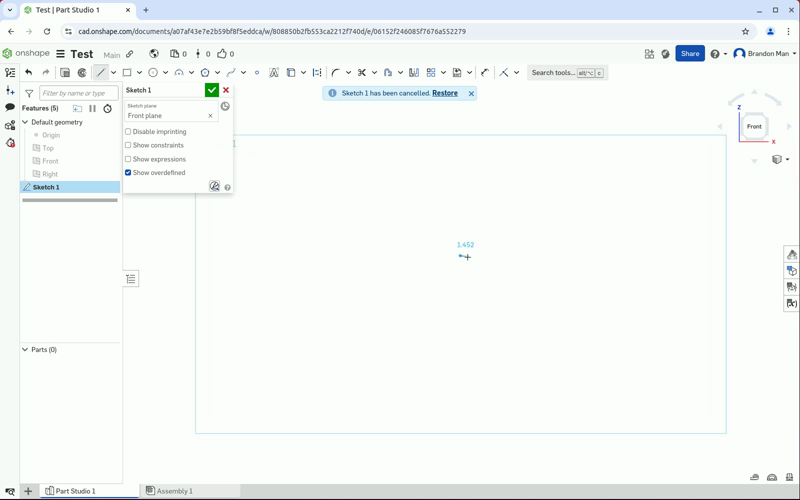
scroll(6)
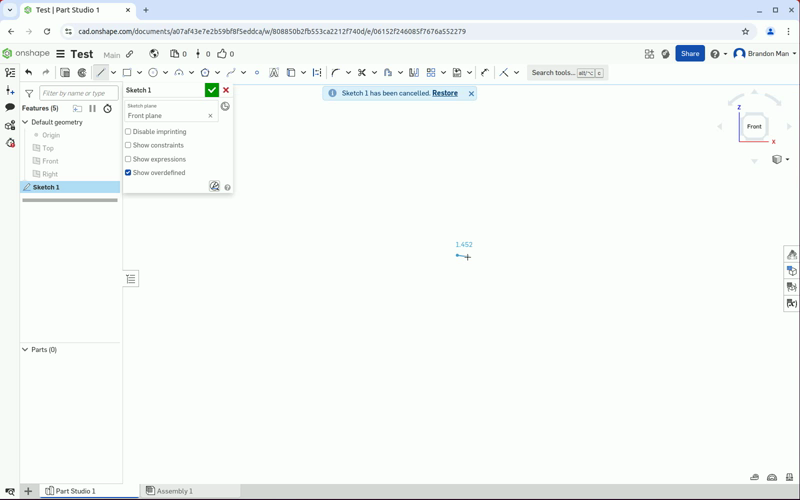
scroll(6)
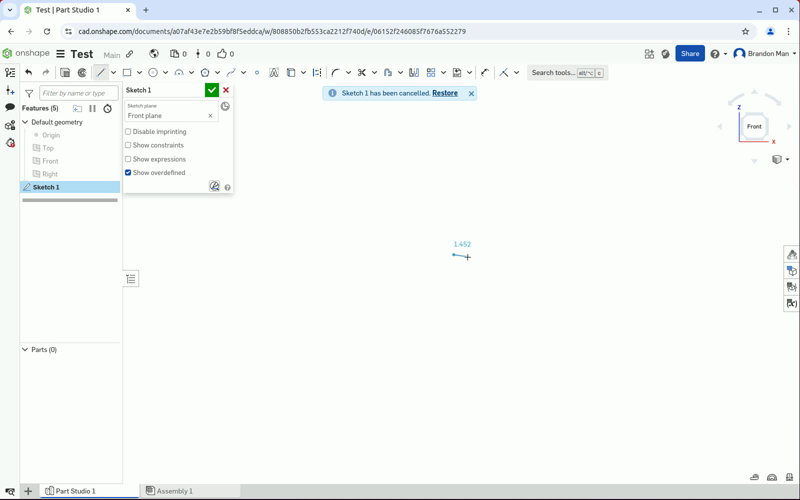
scroll(6)
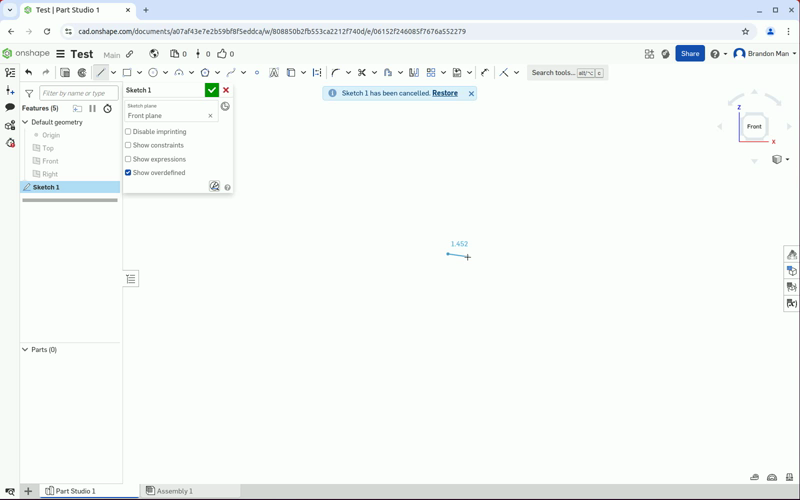
scroll(6)
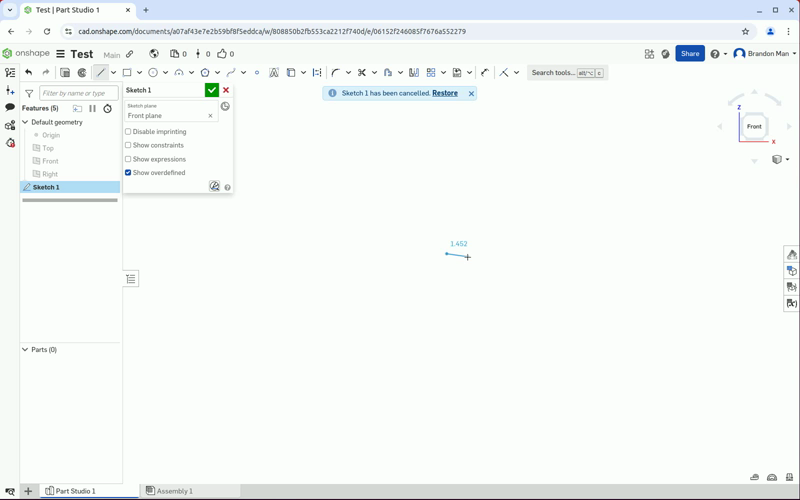
scroll(6)
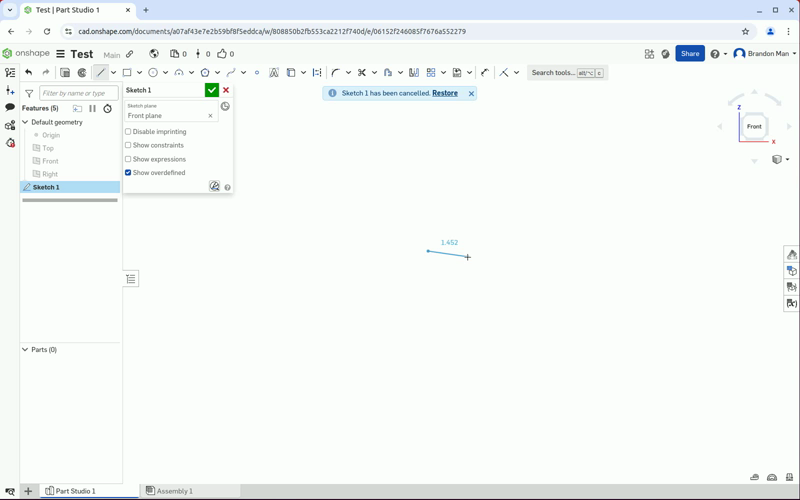
scroll(6)
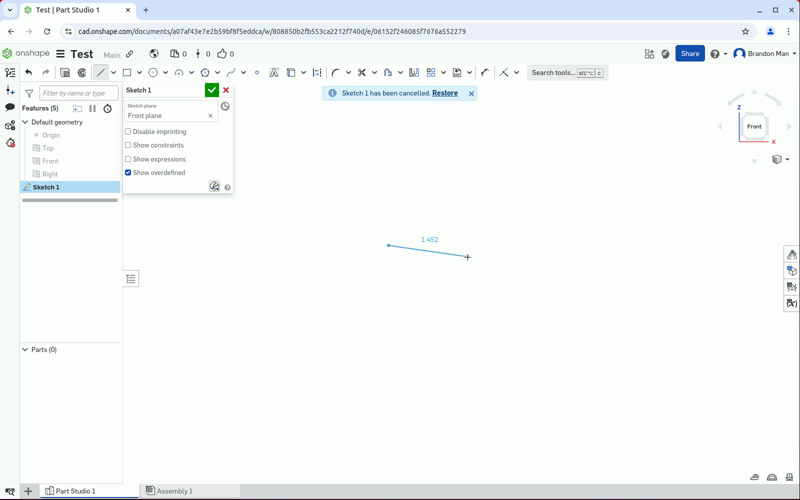
click(467, 256)
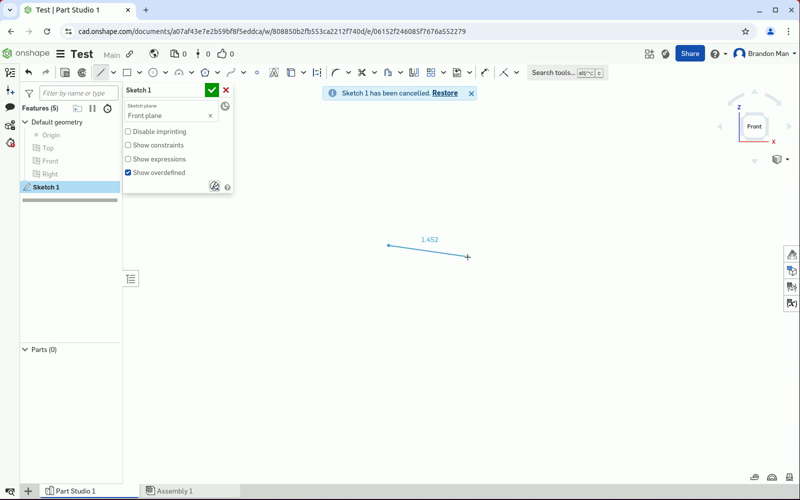
scroll(-6)
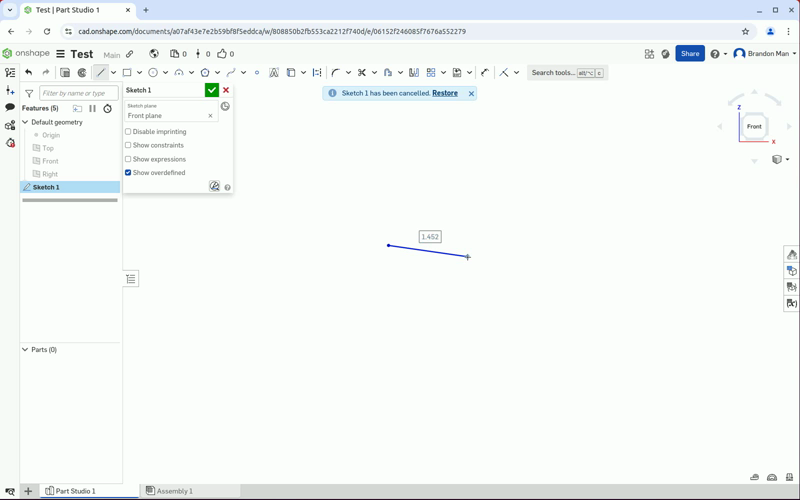
scroll(-6)
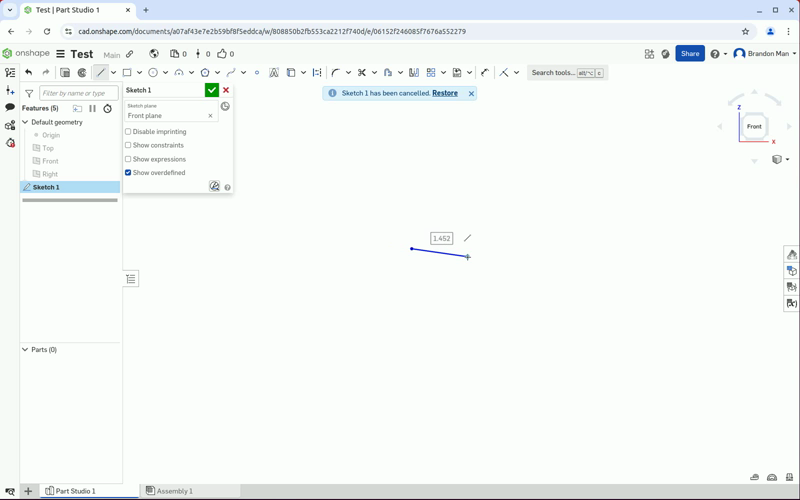
scroll(-6)
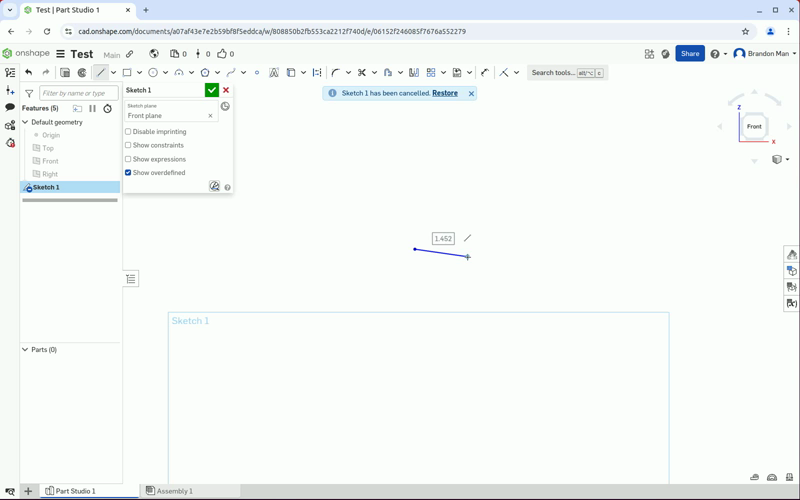
scroll(-6)
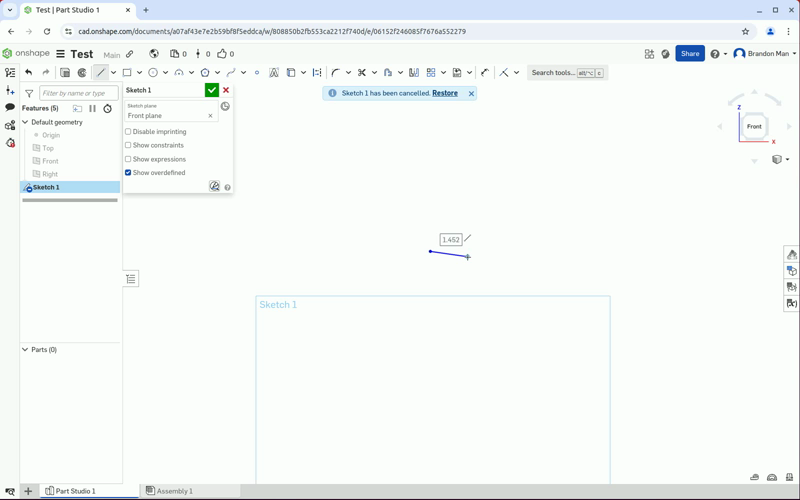
scroll(-6)
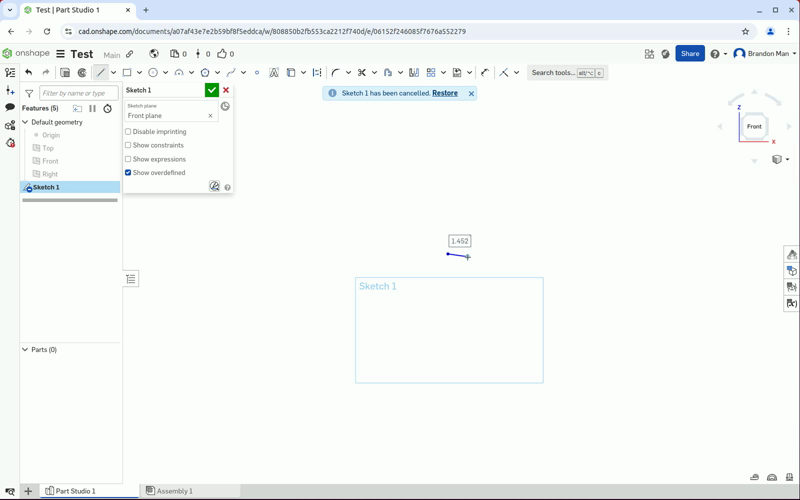
scroll(-6)
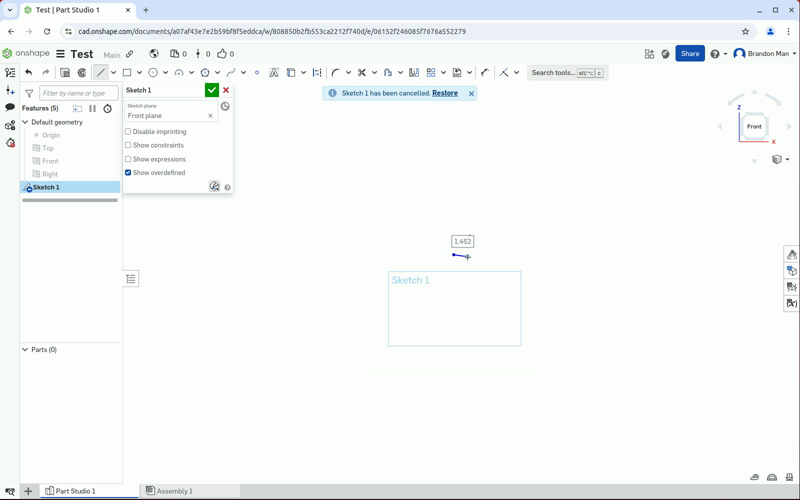
scroll(-6)
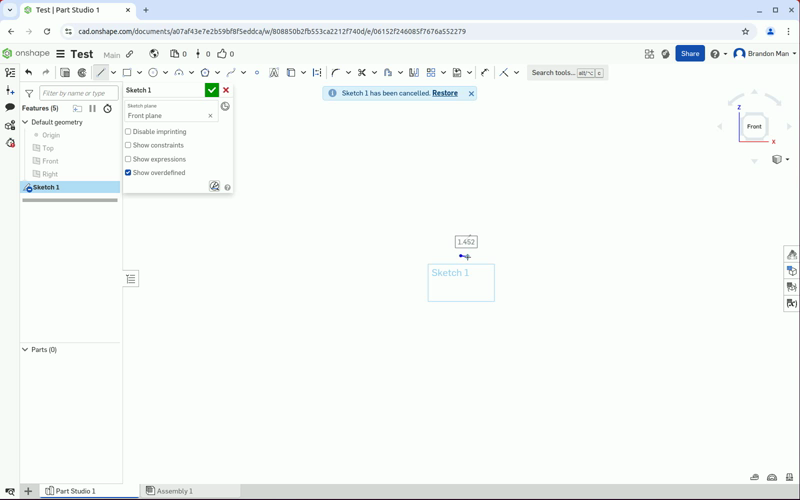
key_up(shift)
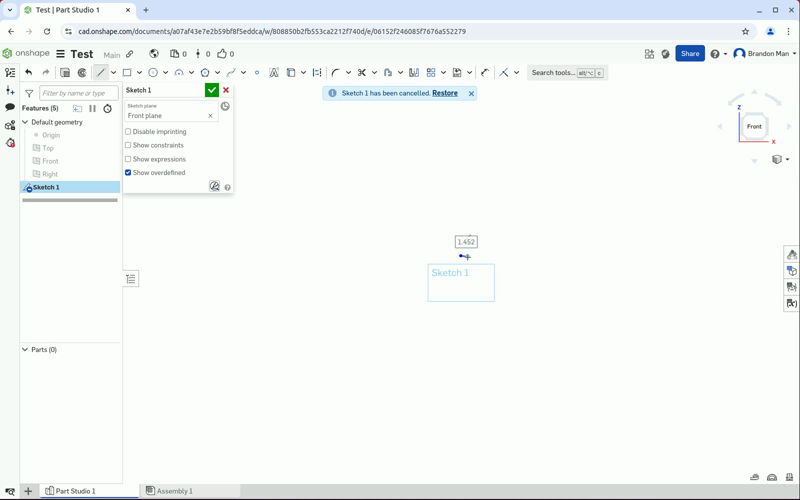
key(esc)
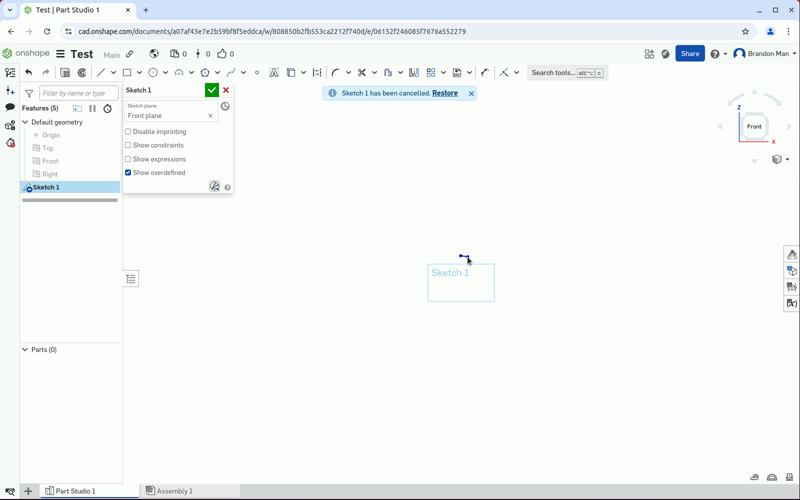
key(a)
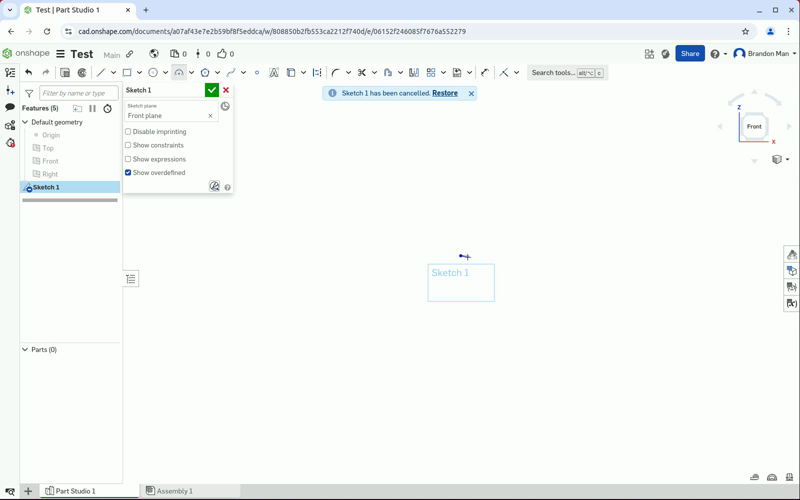
mouse_move(467, 256)
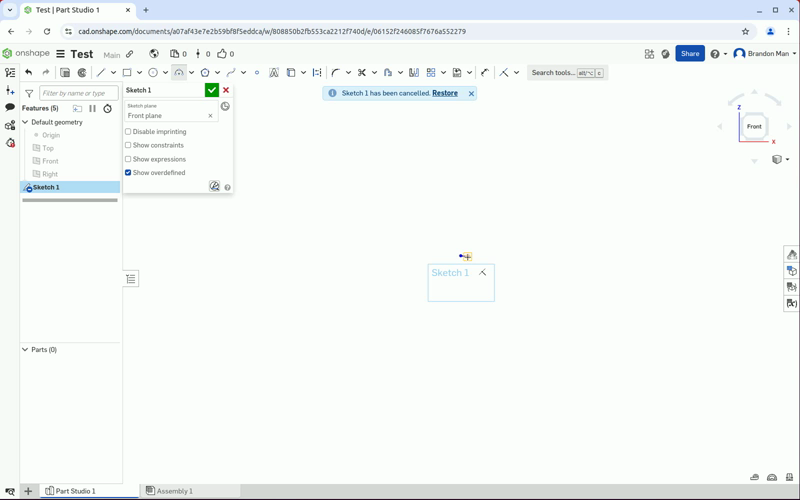
click(467, 256)
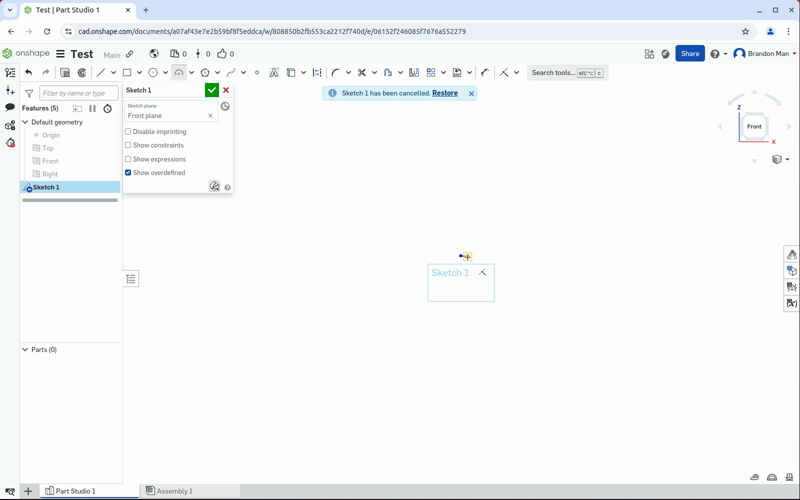
mouse_move(460, 255)
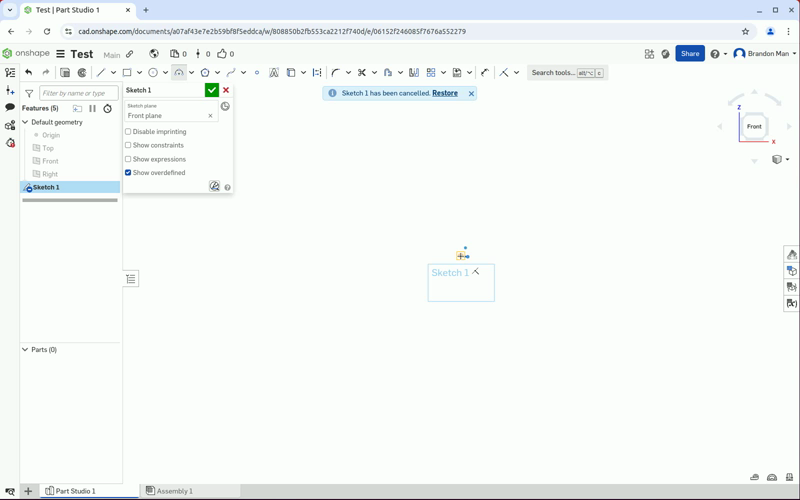
scroll(6)
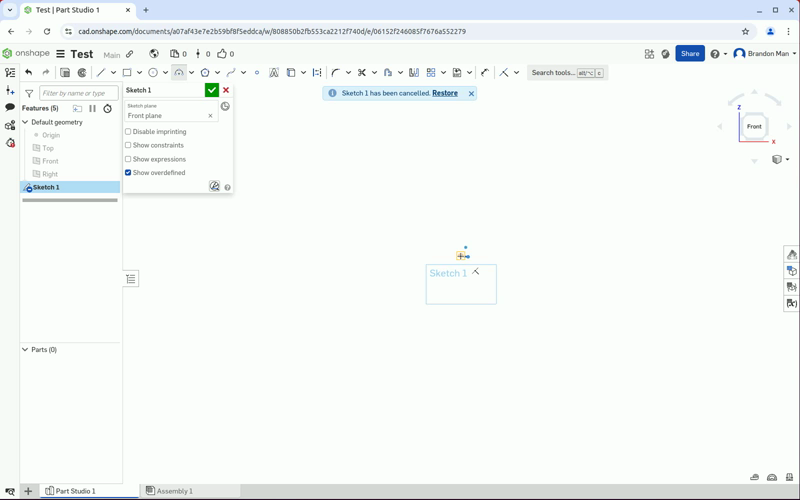
scroll(6)
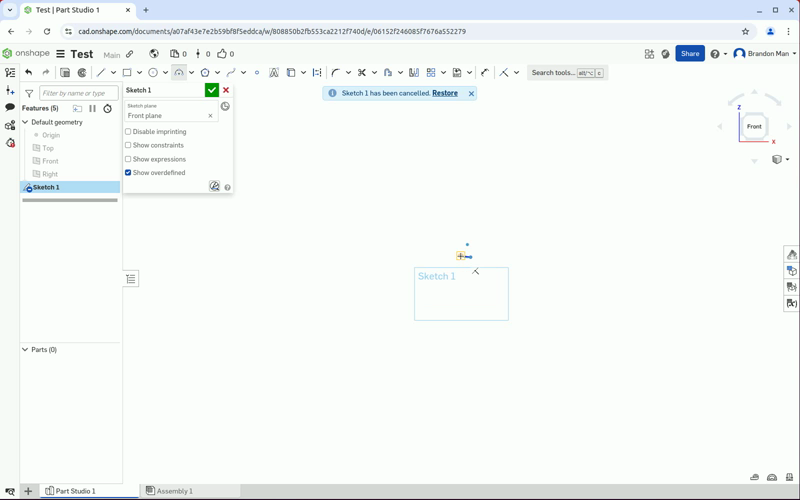
scroll(6)
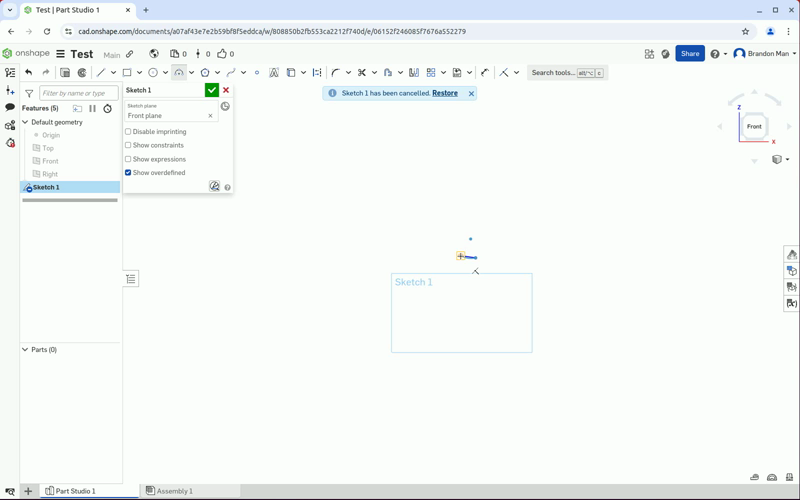
scroll(6)
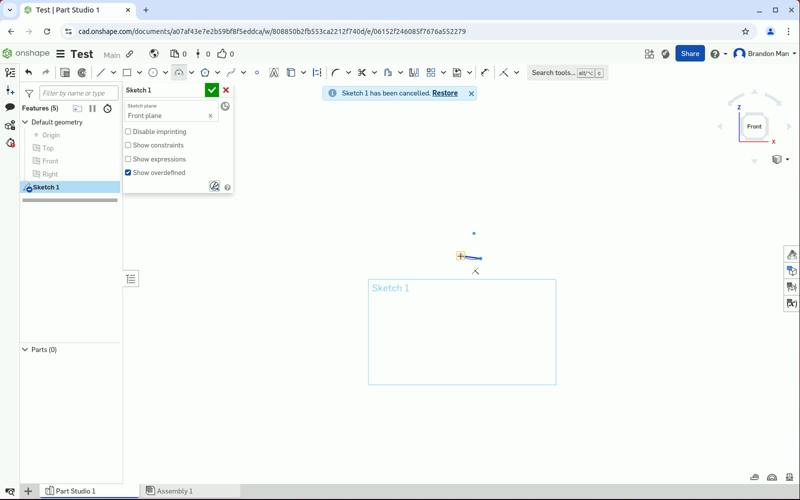
scroll(6)
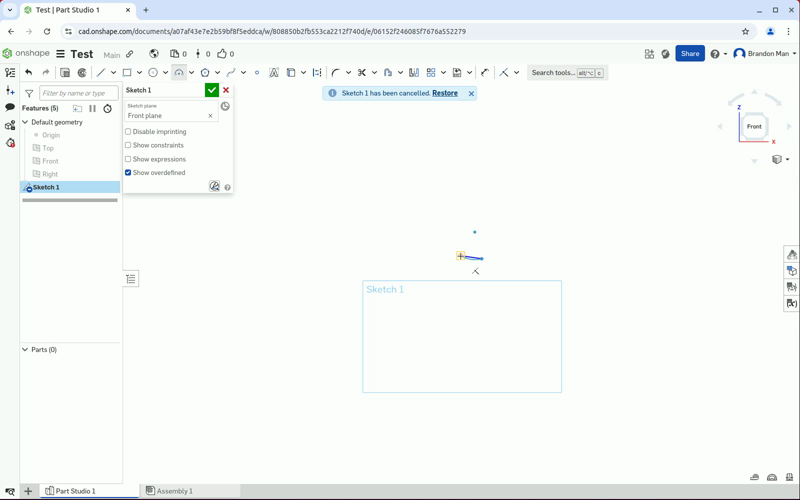
scroll(6)
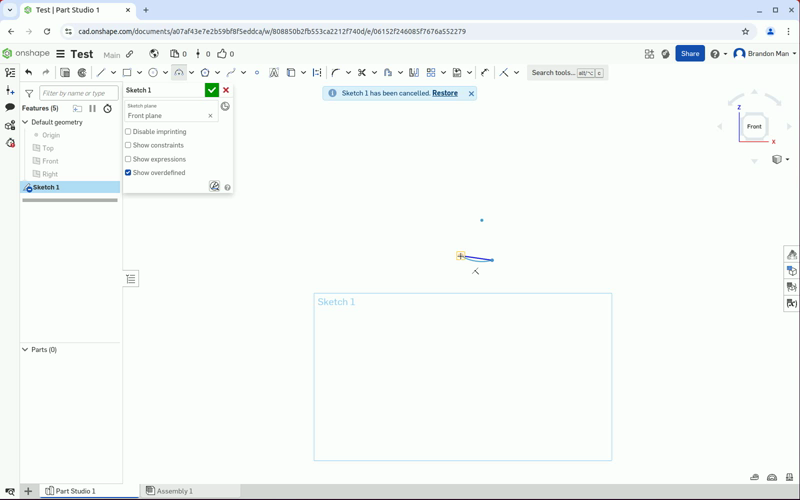
scroll(6)
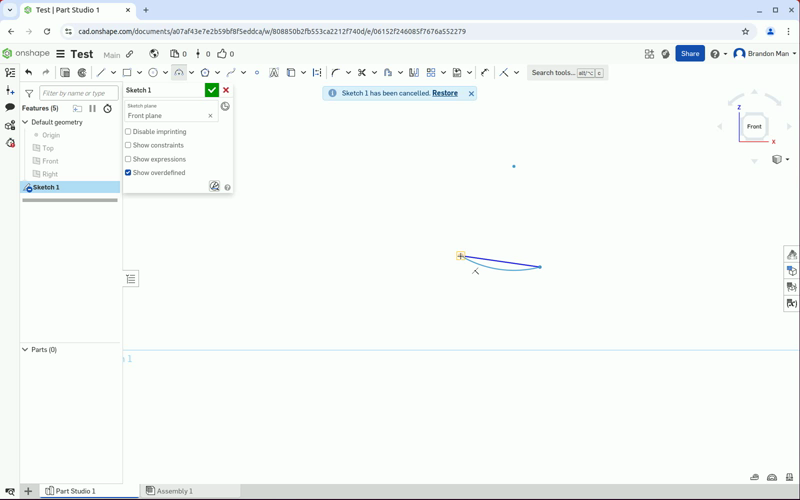
click(460, 255)
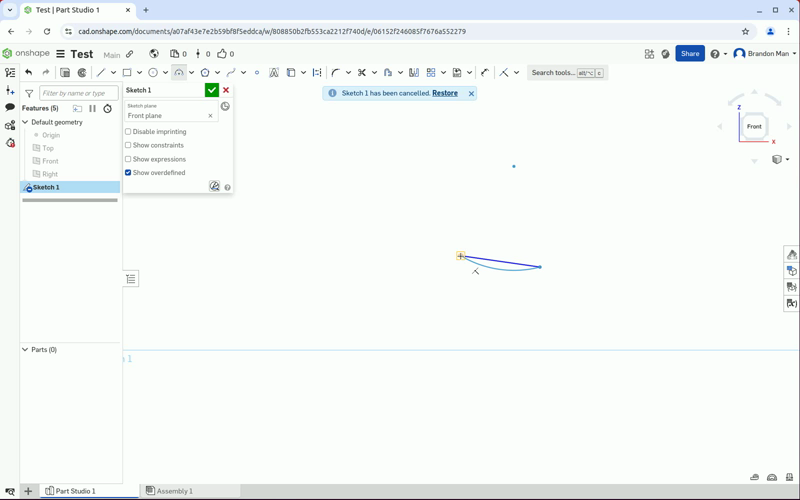
scroll(-6)
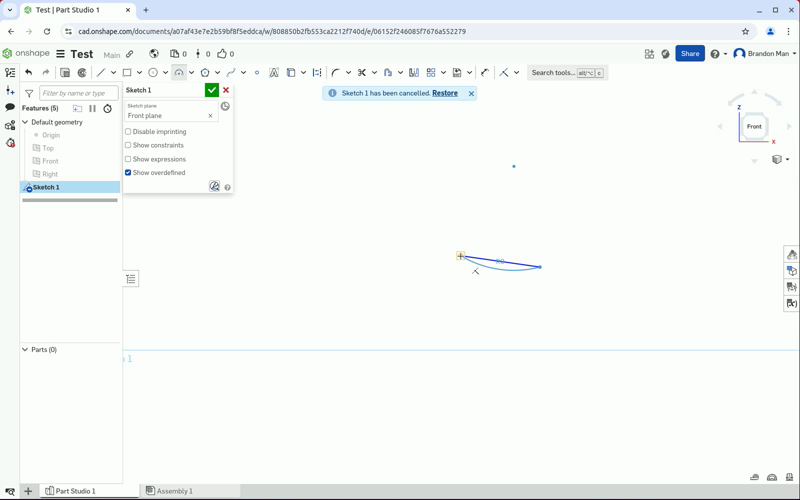
scroll(-6)
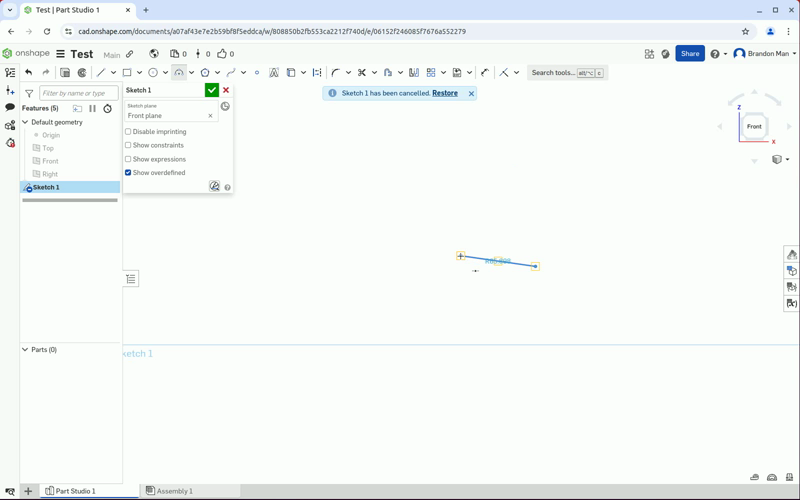
scroll(-6)
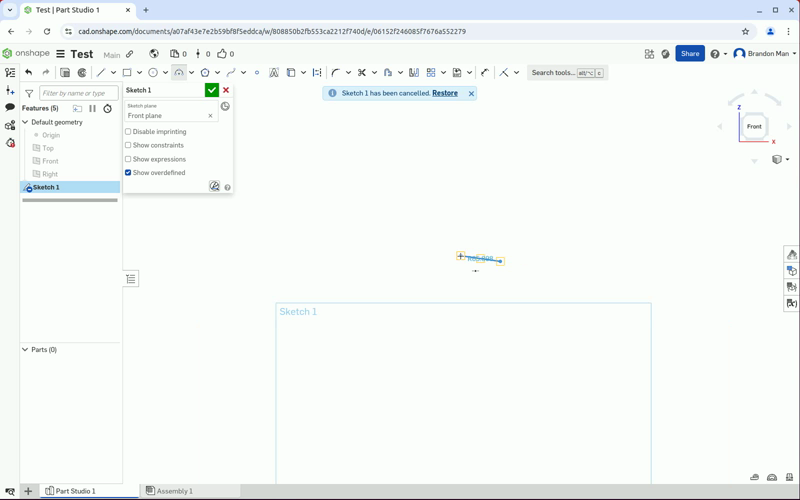
scroll(-6)
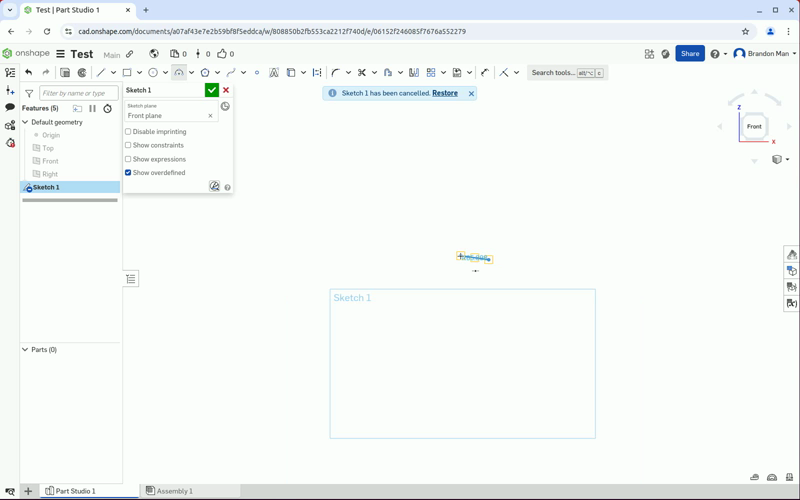
scroll(-6)
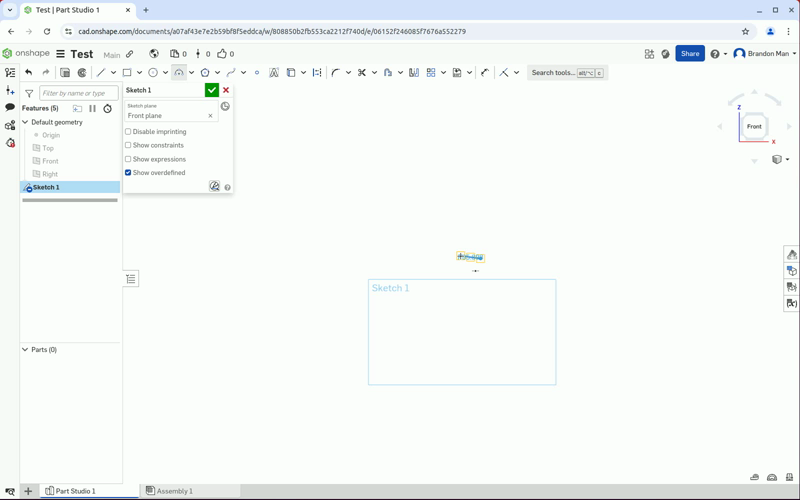
scroll(-6)
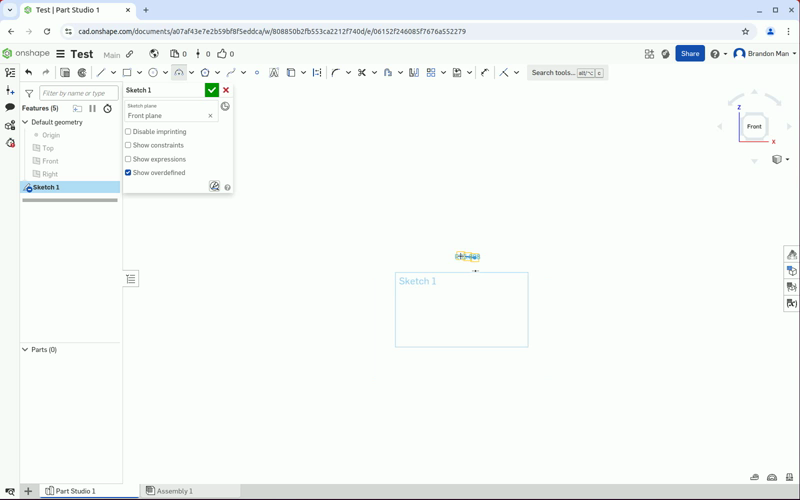
scroll(-6)
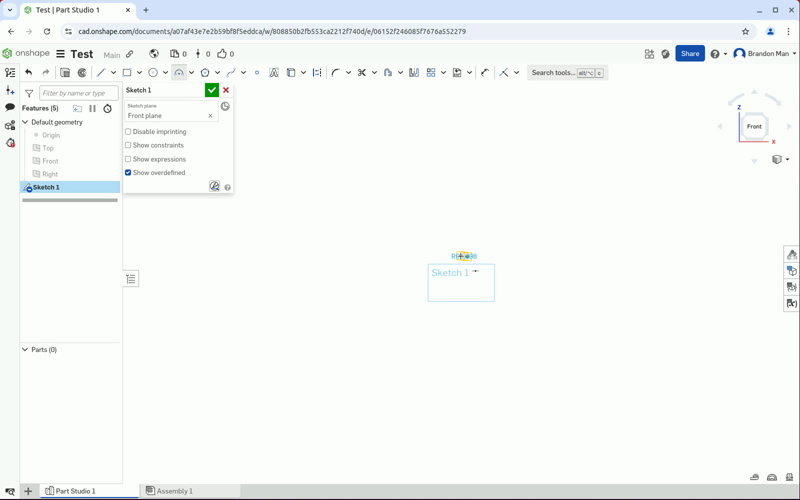
key_down(shift)
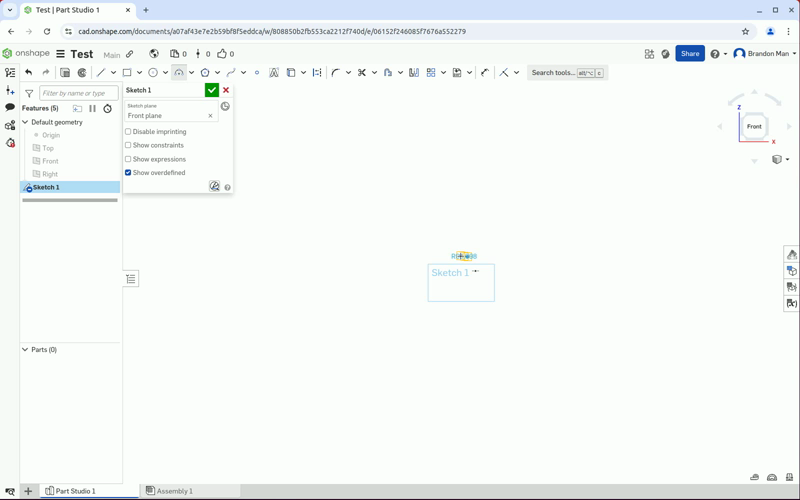
mouse_move(464, 255)
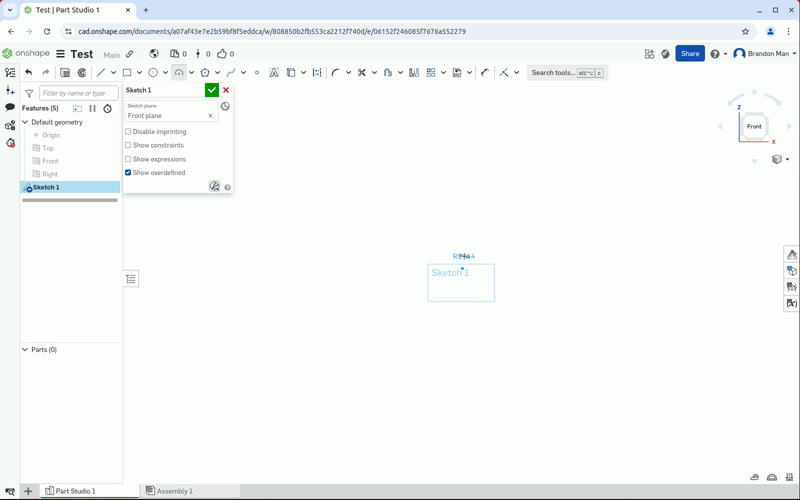
scroll(6)
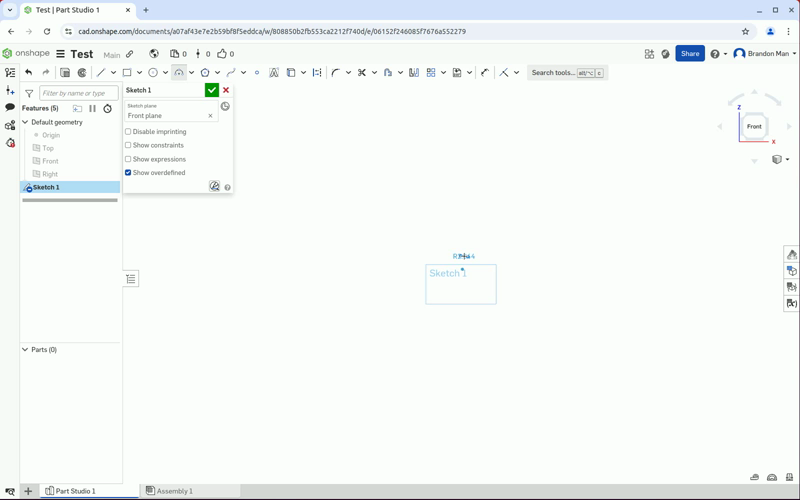
scroll(6)
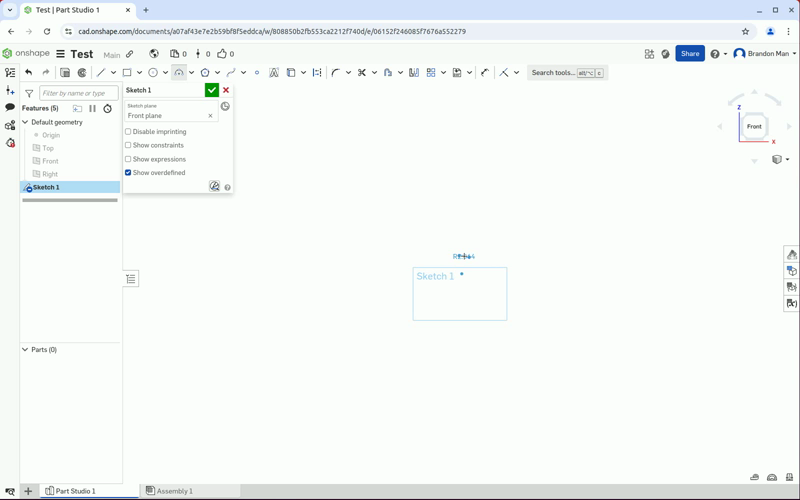
scroll(6)
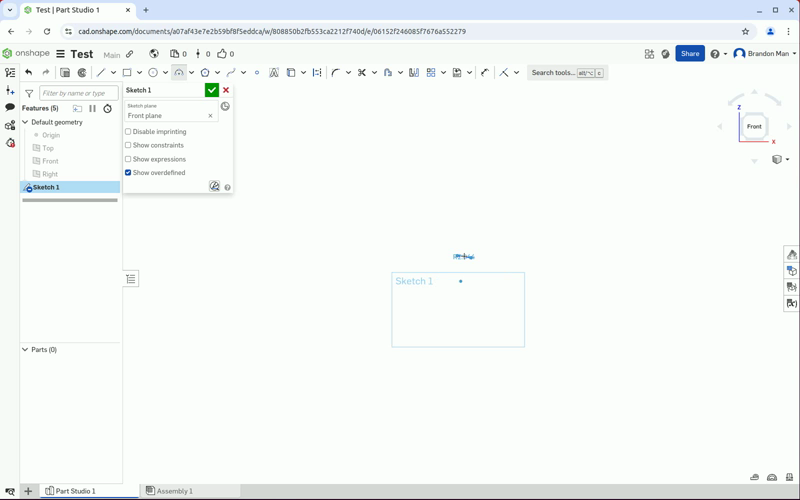
scroll(6)
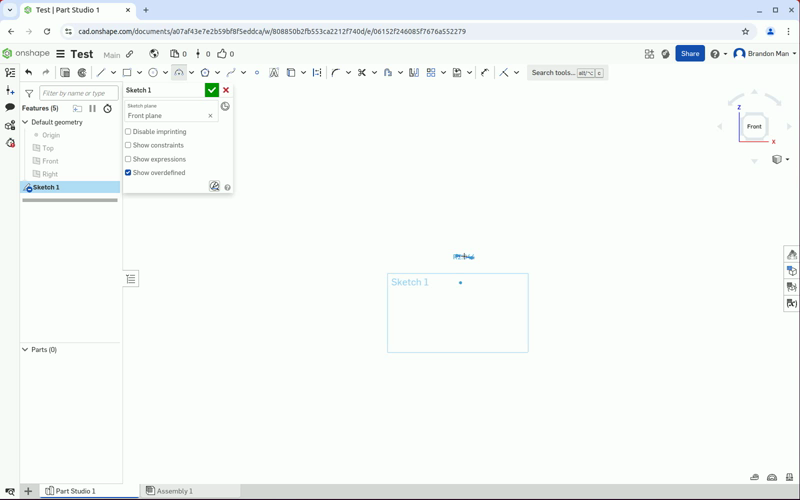
scroll(6)
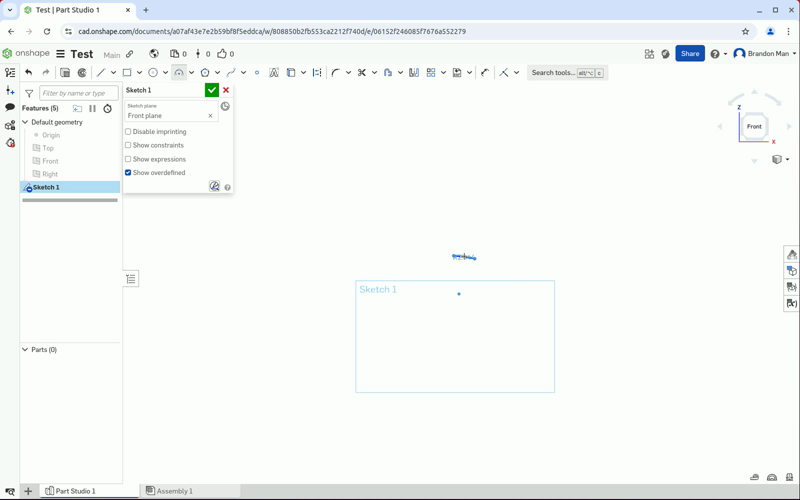
scroll(6)
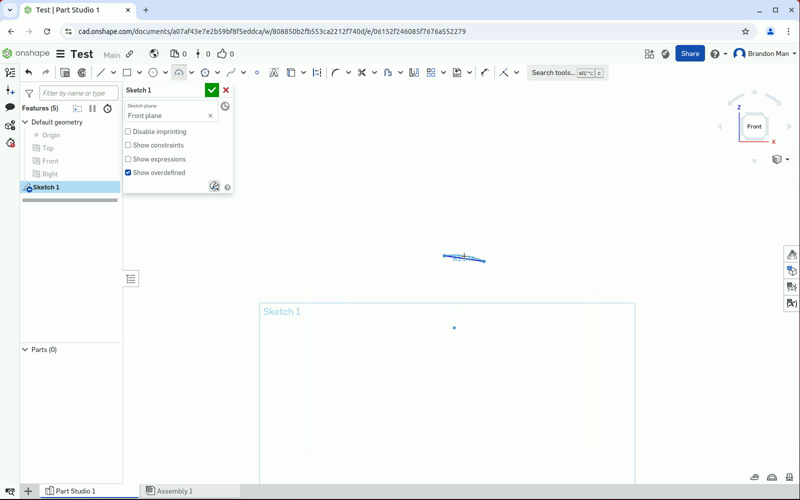
scroll(6)
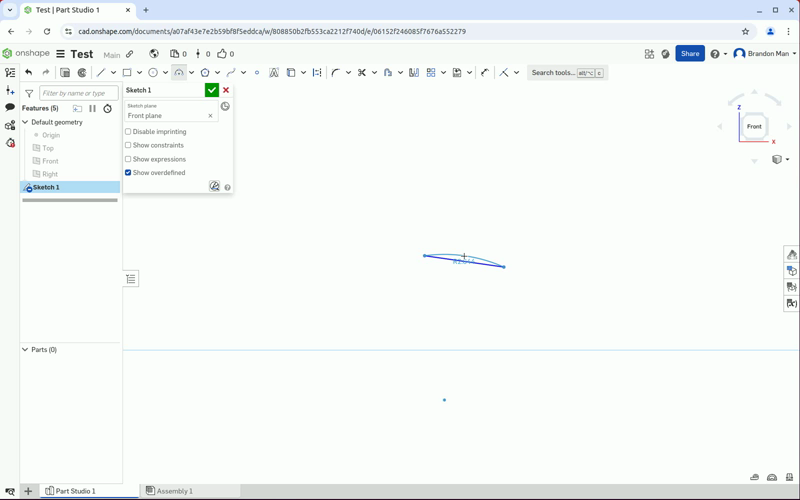
click(464, 255)
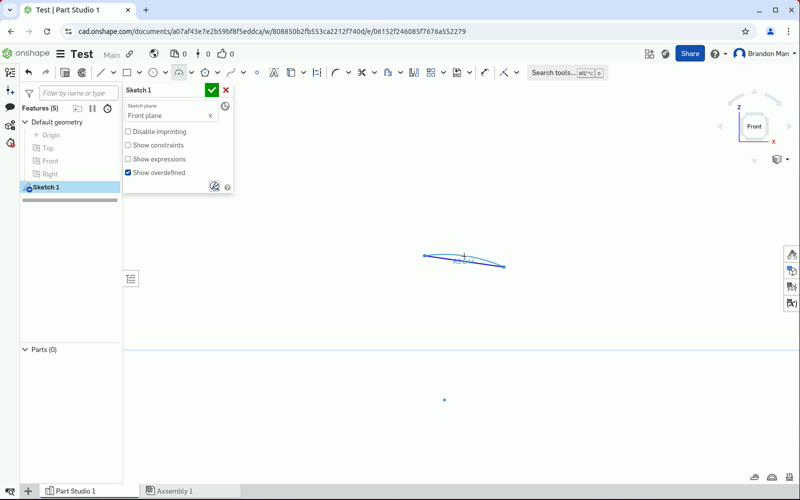
scroll(-6)
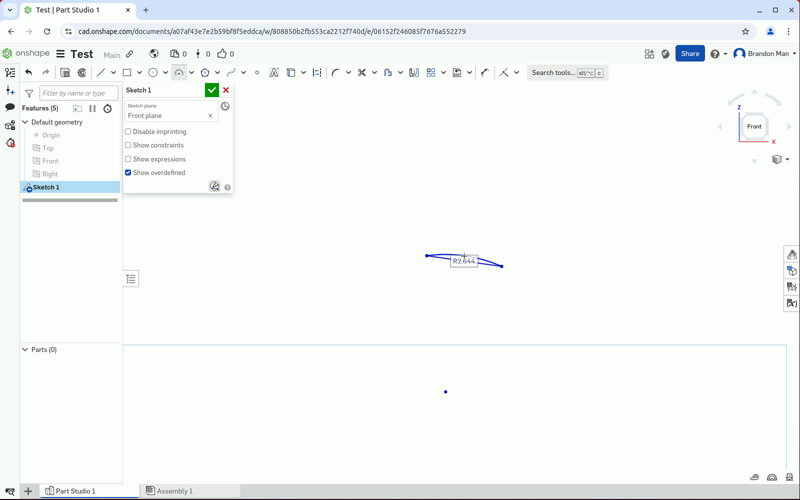
scroll(-6)
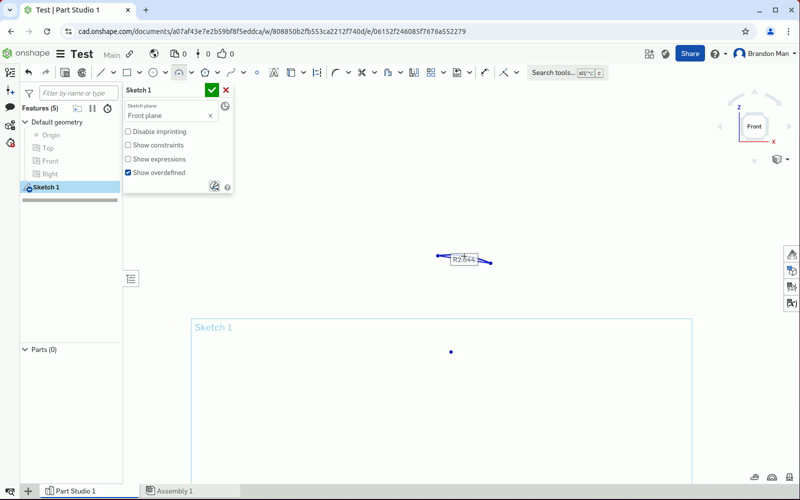
scroll(-6)
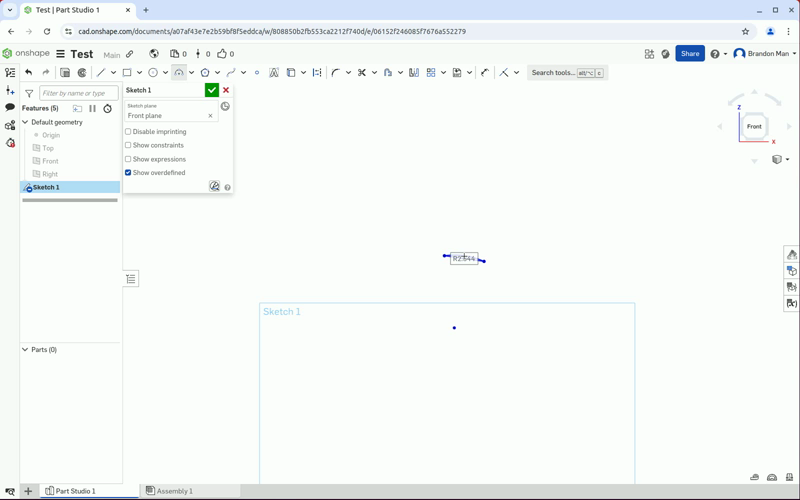
scroll(-6)
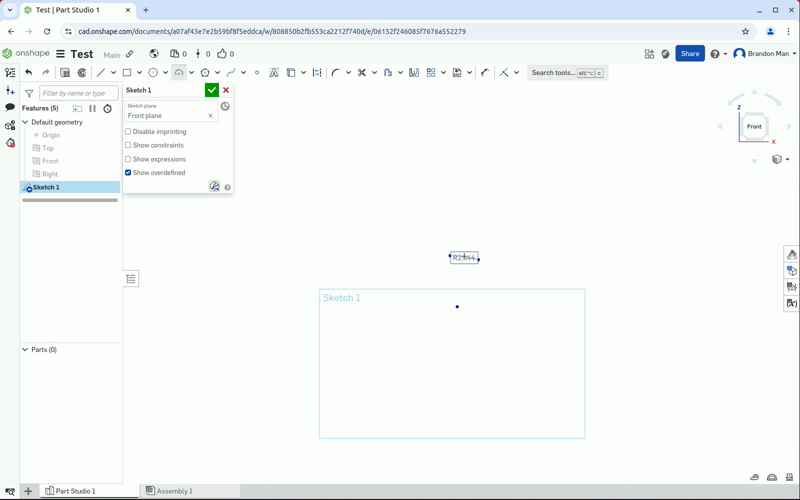
scroll(-6)
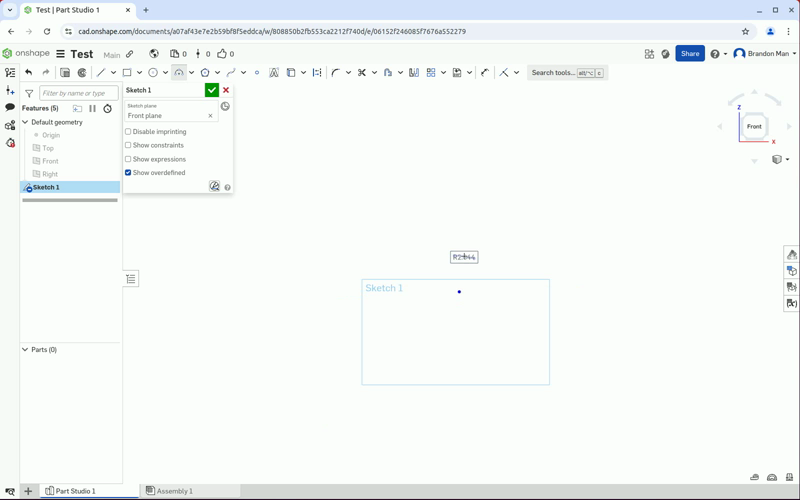
scroll(-6)
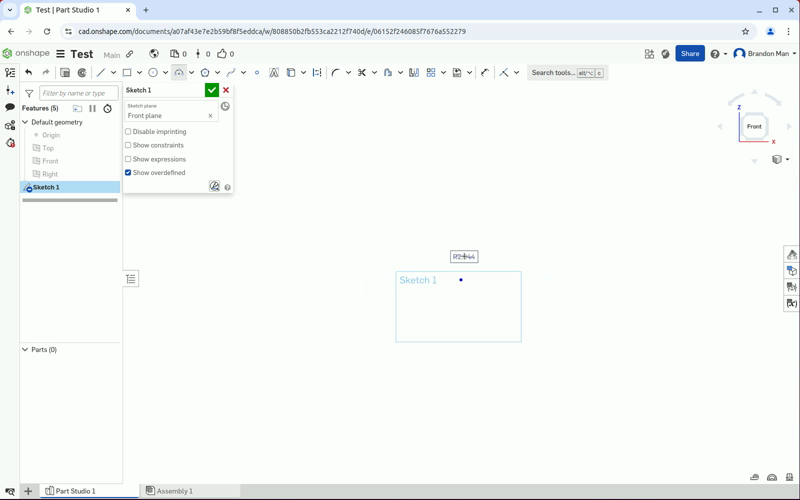
scroll(-6)
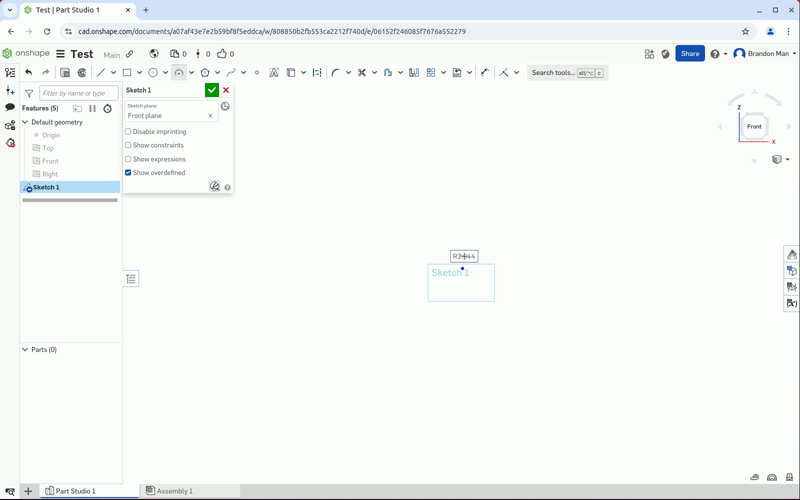
key_up(shift)
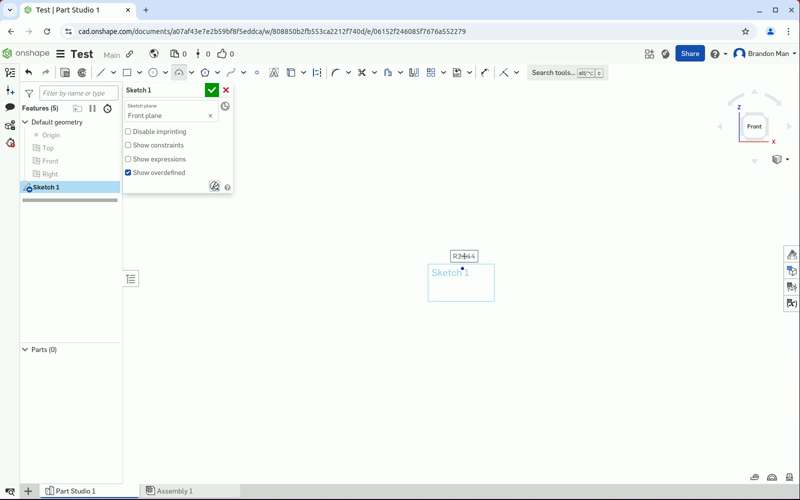
key(esc)
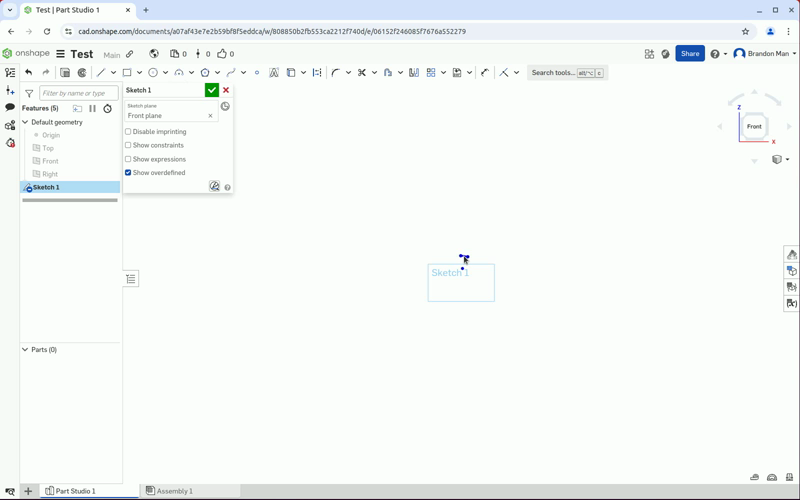
mouse_move(466, 256)
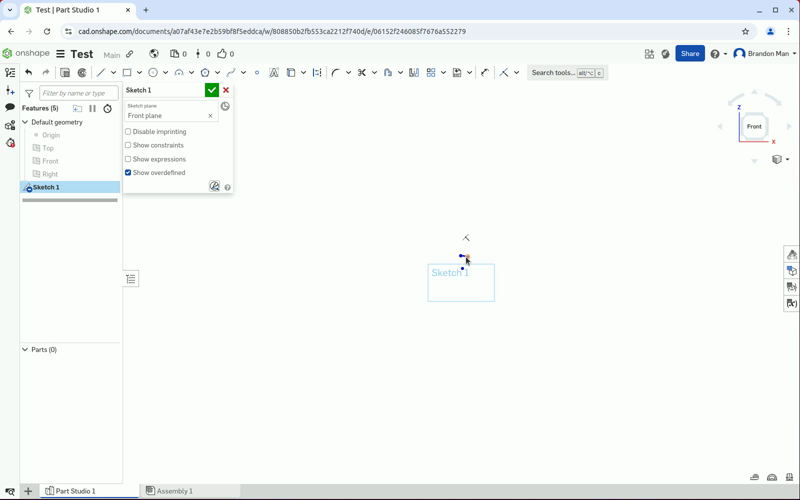
scroll(6)
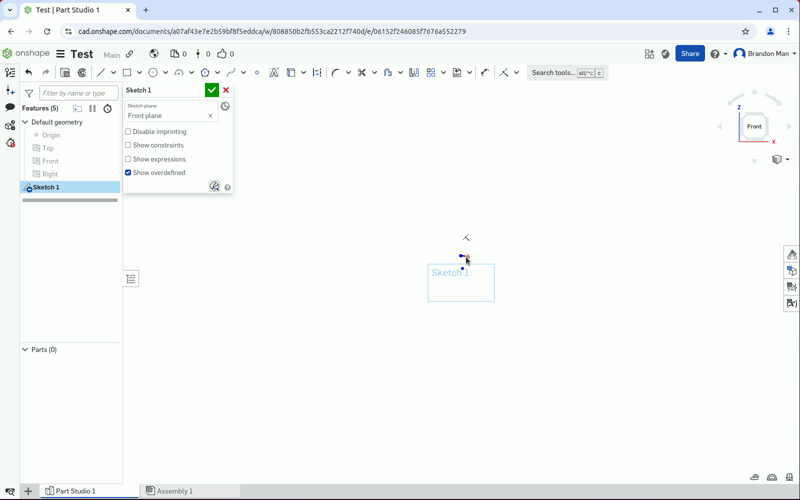
scroll(6)
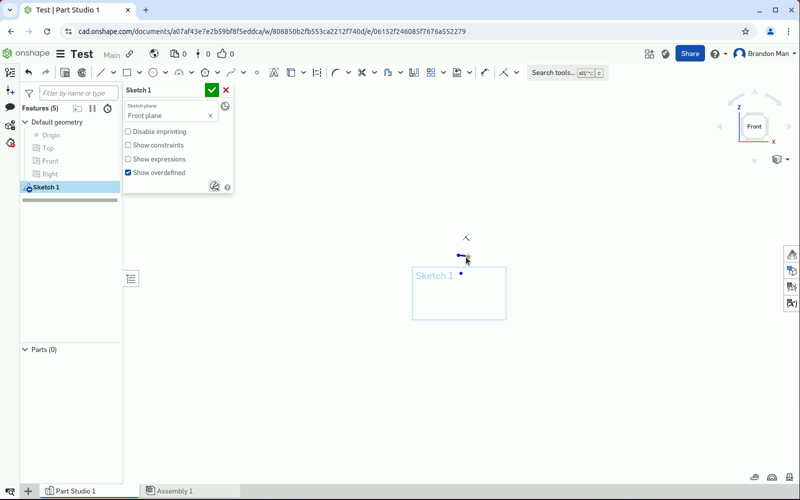
scroll(6)
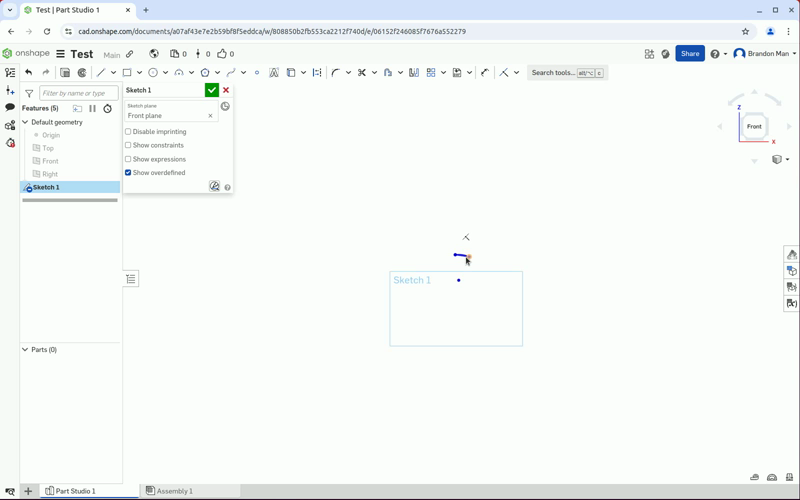
scroll(6)
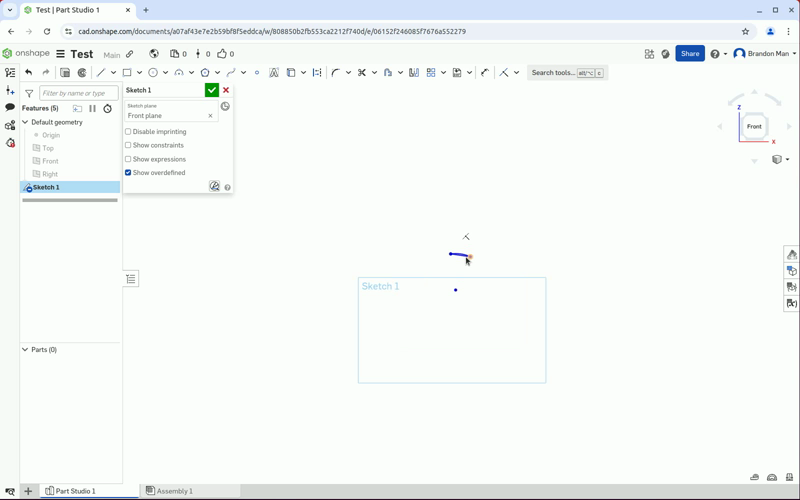
scroll(6)
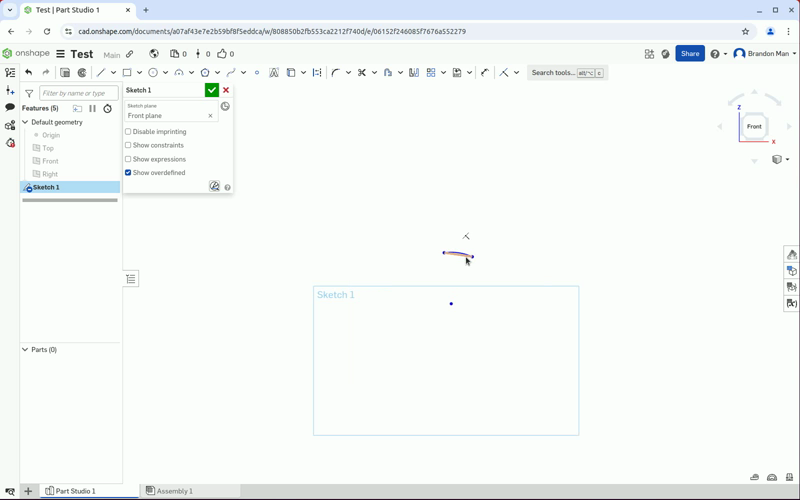
scroll(6)
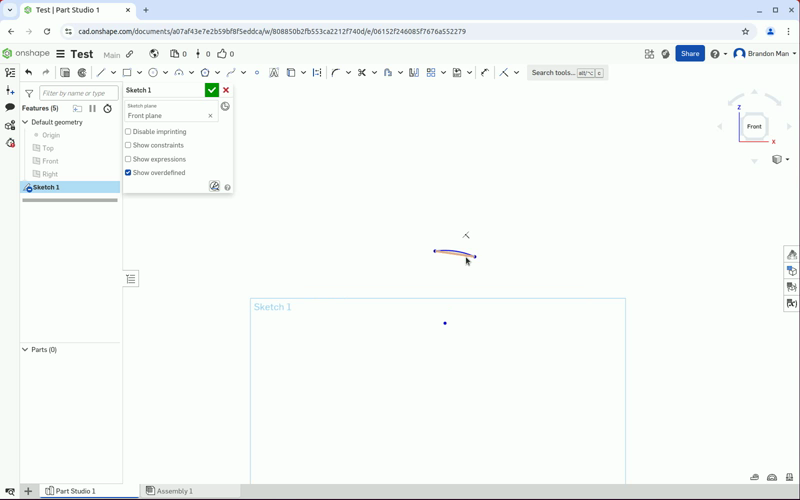
scroll(6)
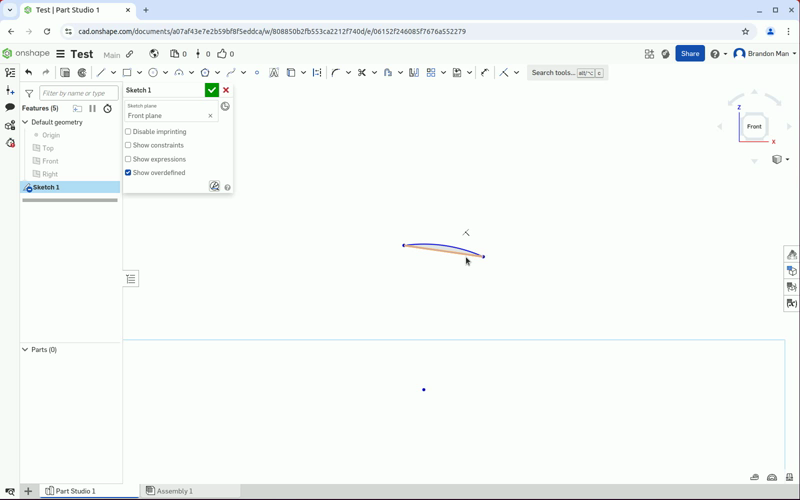
click(466, 256)
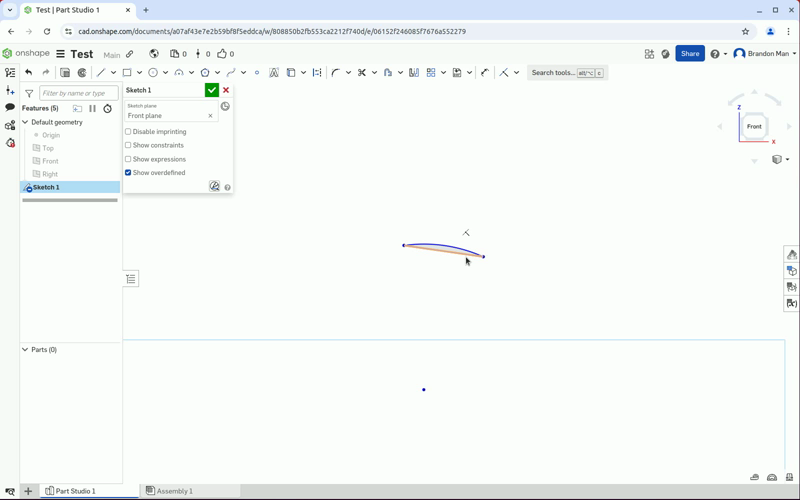
scroll(-6)
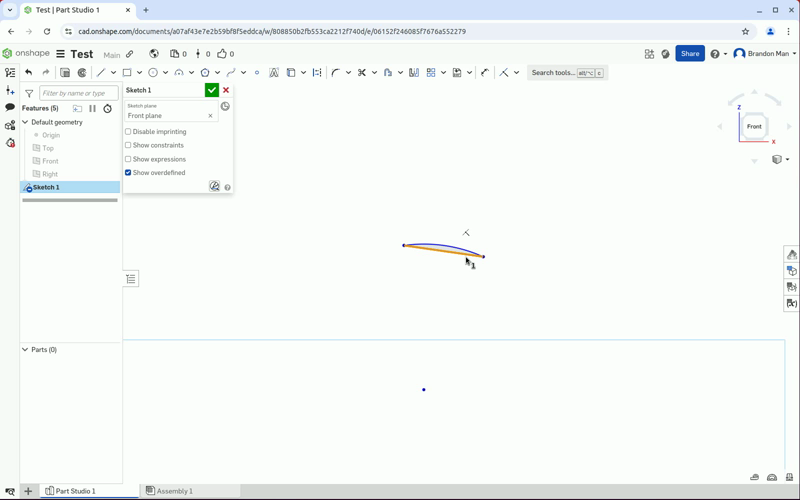
scroll(-6)
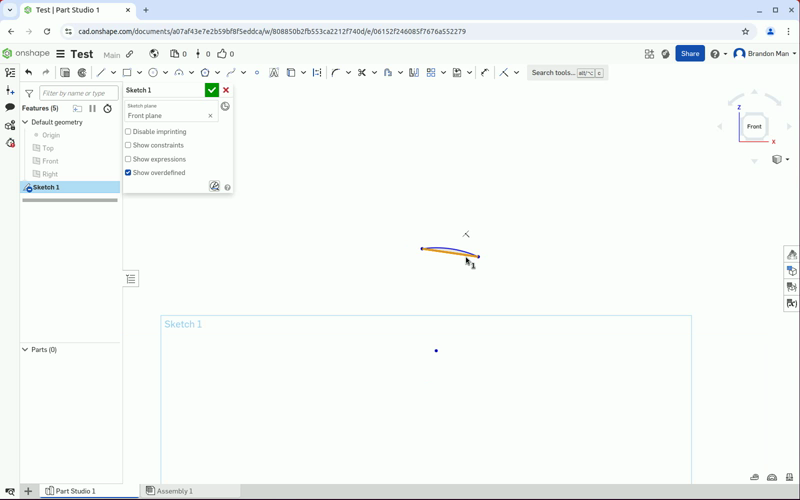
scroll(-6)
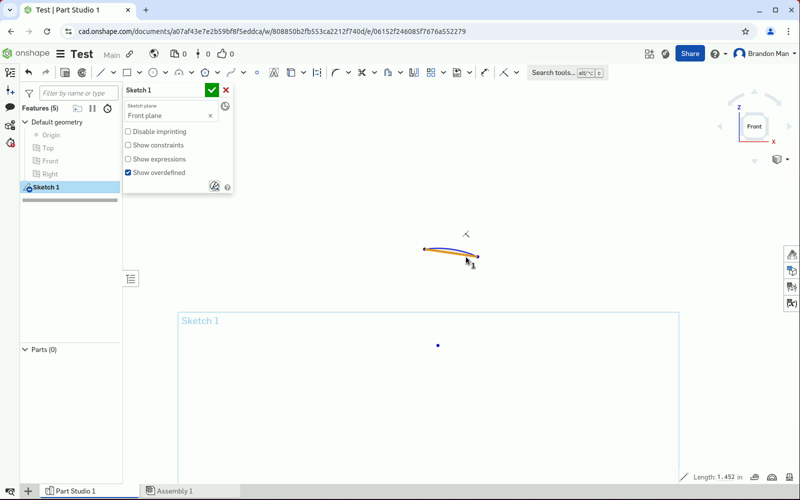
scroll(-6)
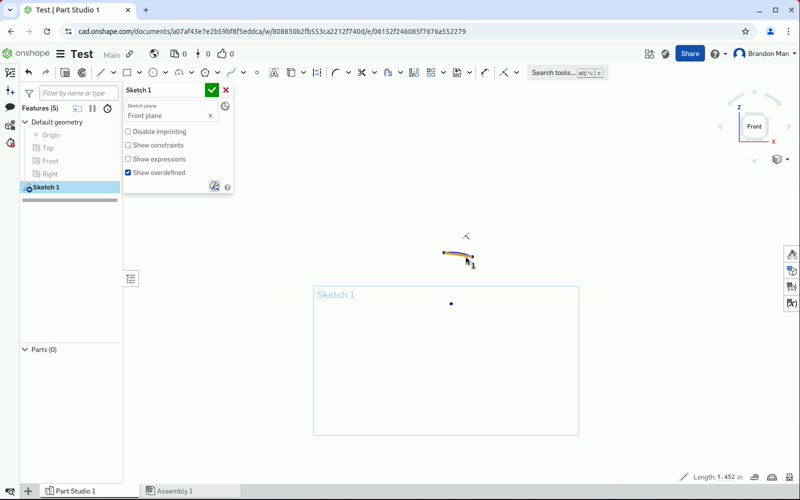
scroll(-6)
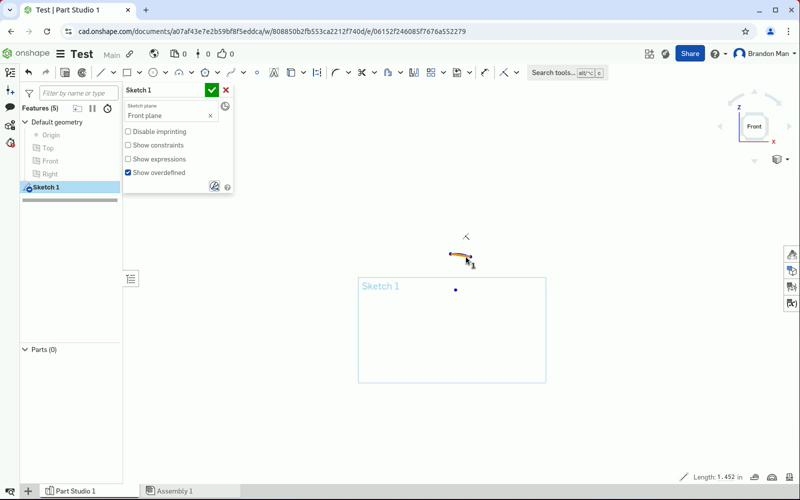
scroll(-6)
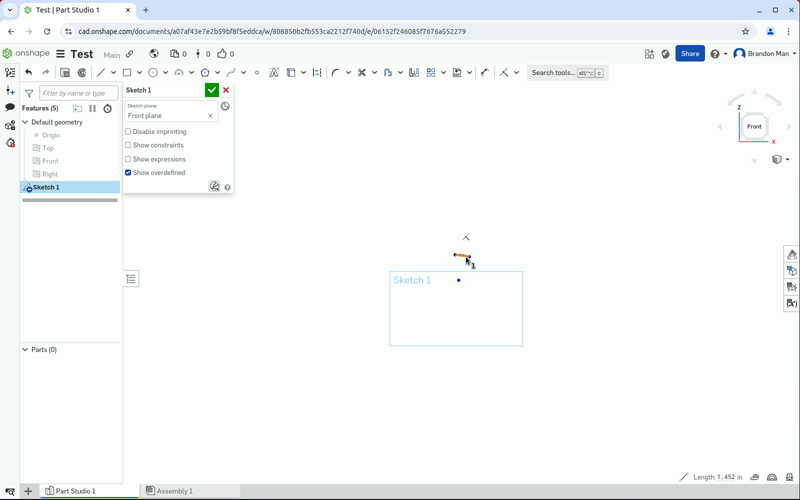
scroll(-6)
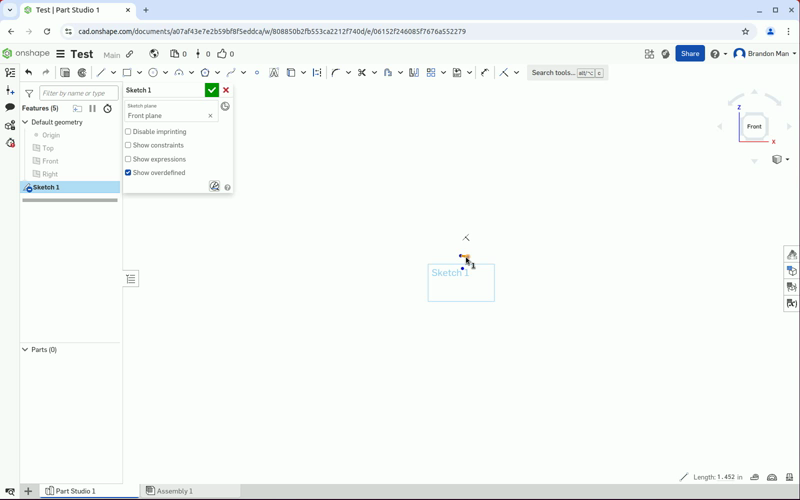
mouse_move(73, 352)
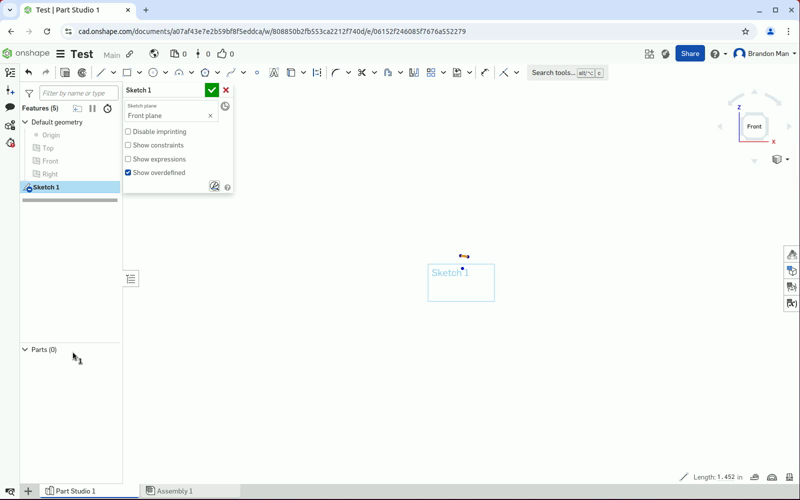
key(shift+y)
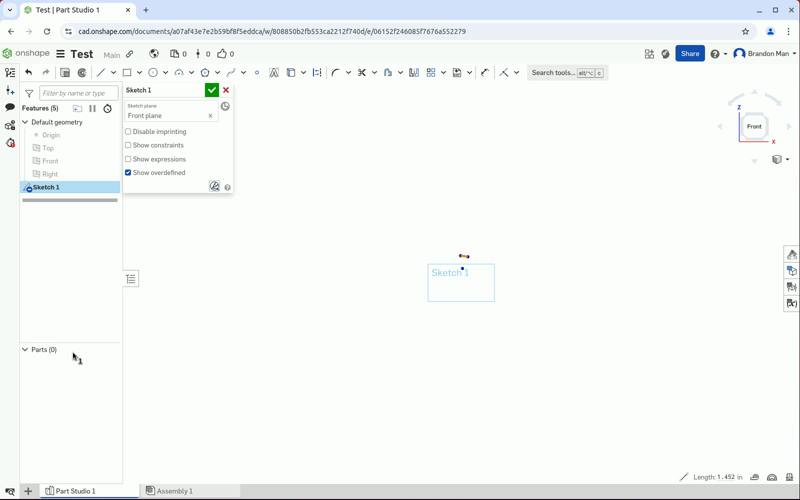
key(shift+e)
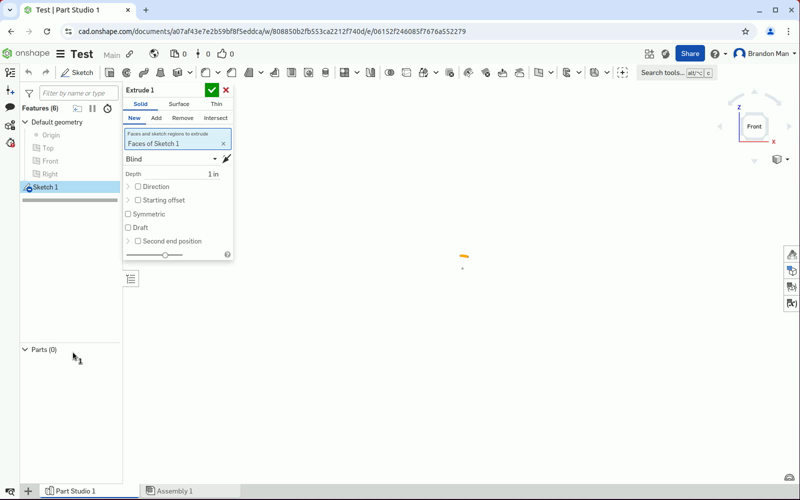
mouse_move(143, 106)
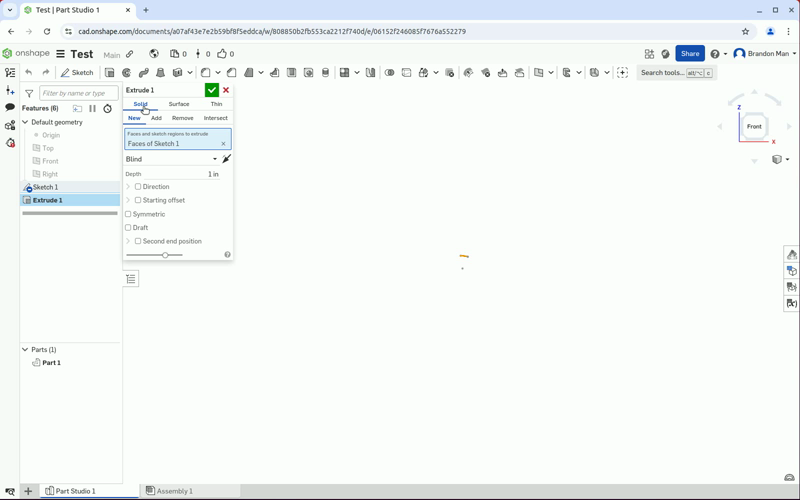
click(143, 106)
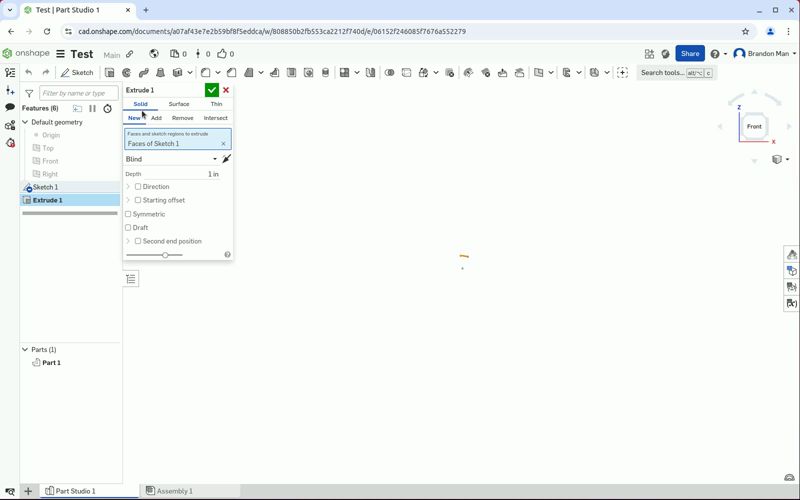
mouse_move(137, 120)
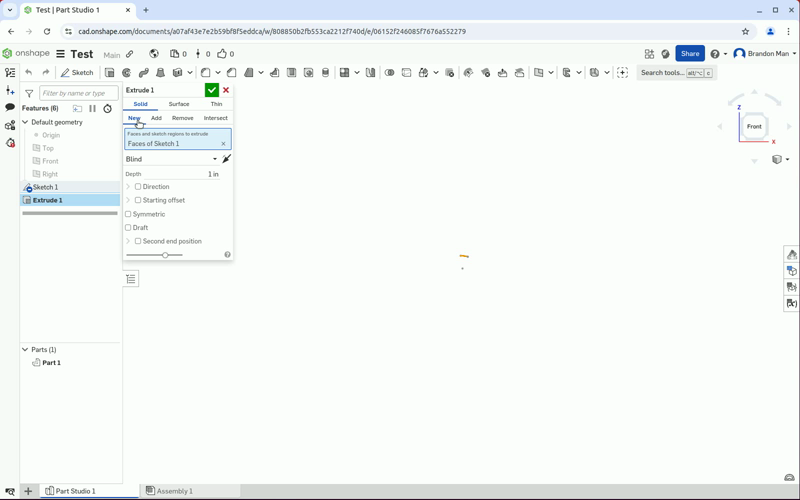
click(137, 120)
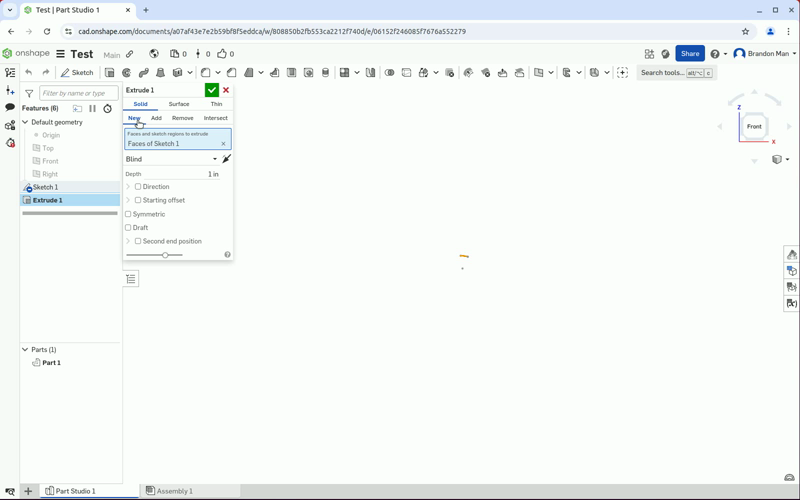
key(tab, 4)
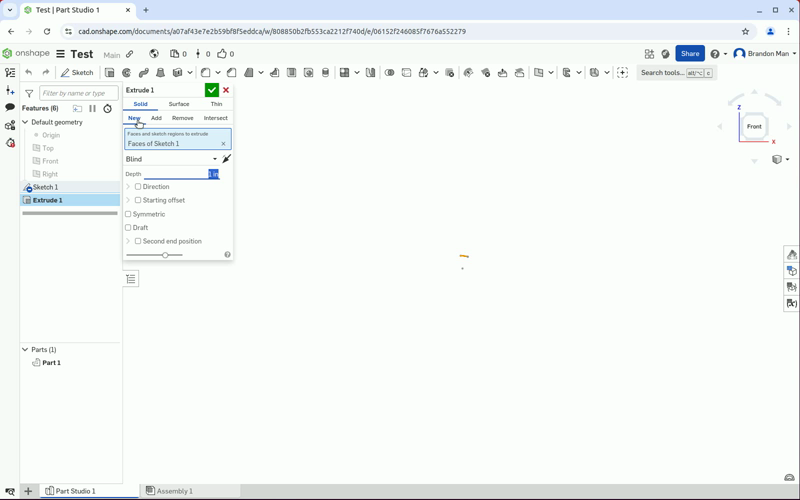
text(2.407)
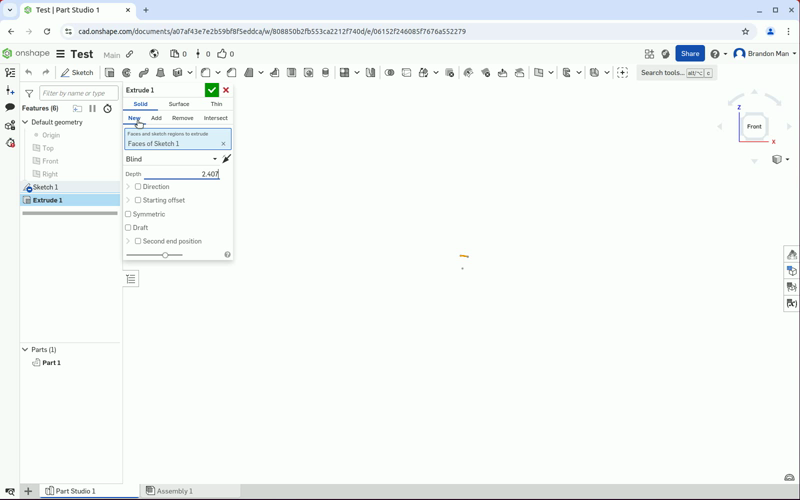
key(enter)
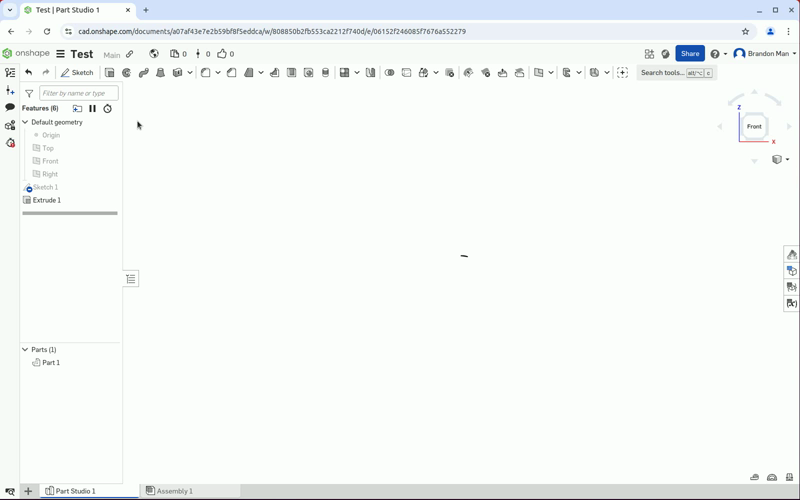
key(shift+h)
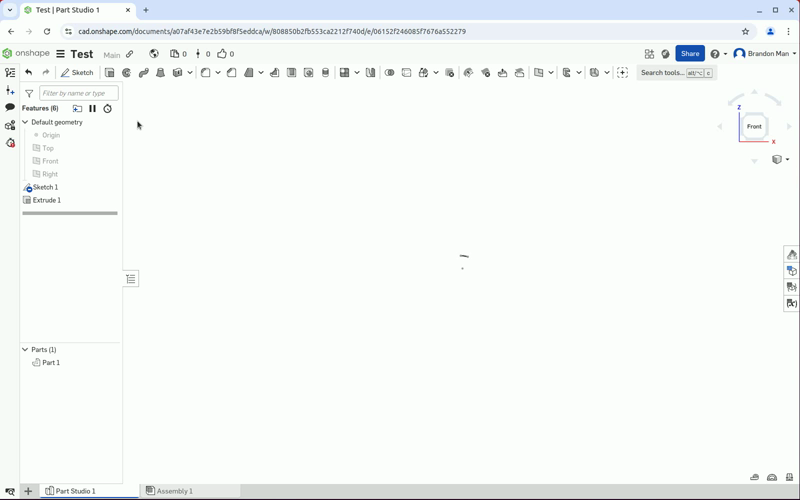
key(shift+h)
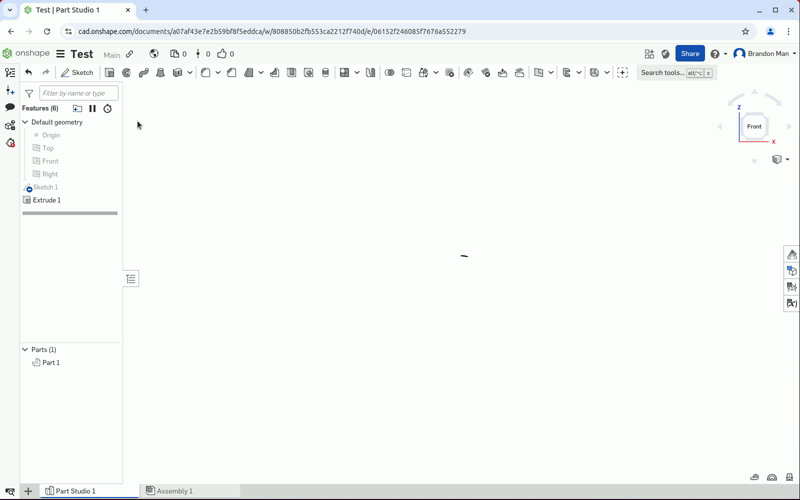
mouse_move(73, 189)
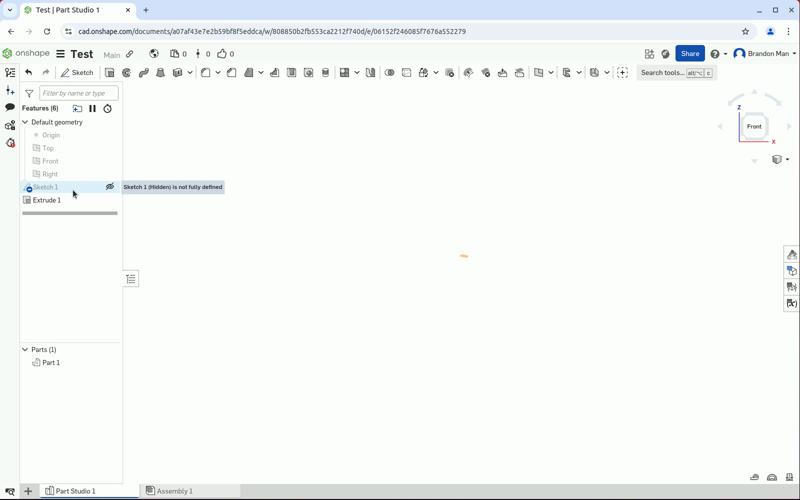
click(73, 189)
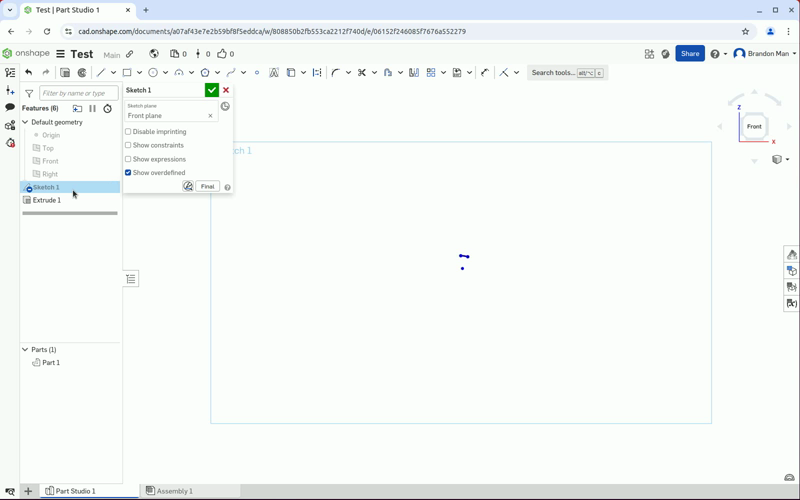
mouse_move(229, 92)
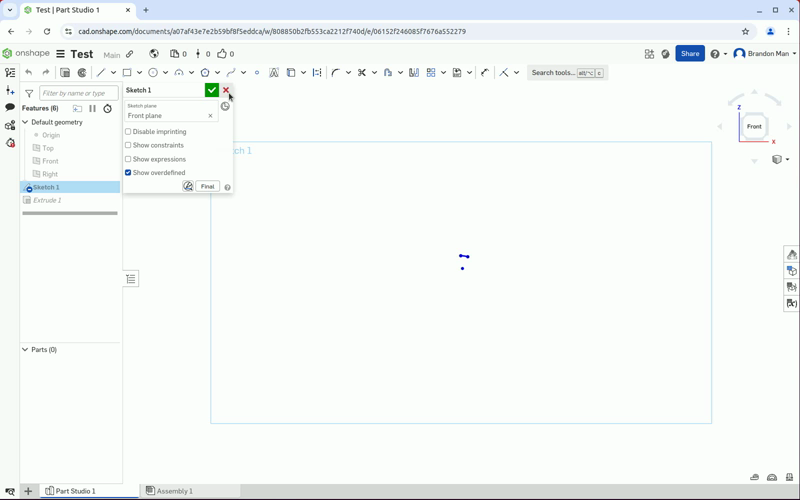
click(229, 92)
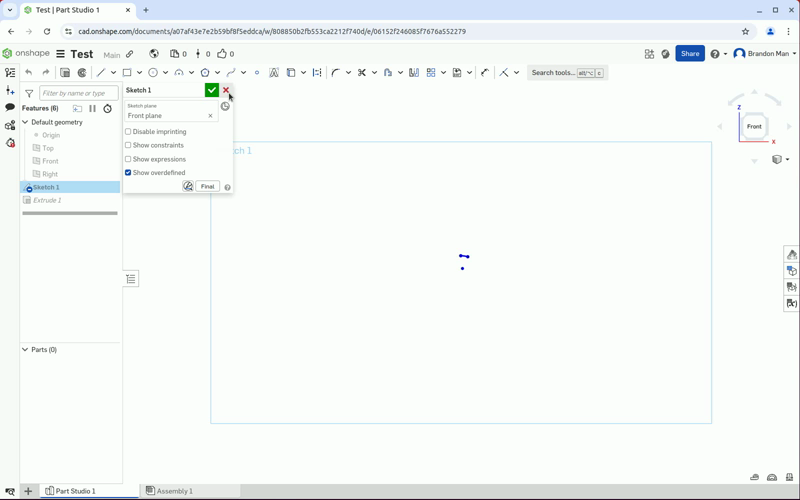
key(shift+s)
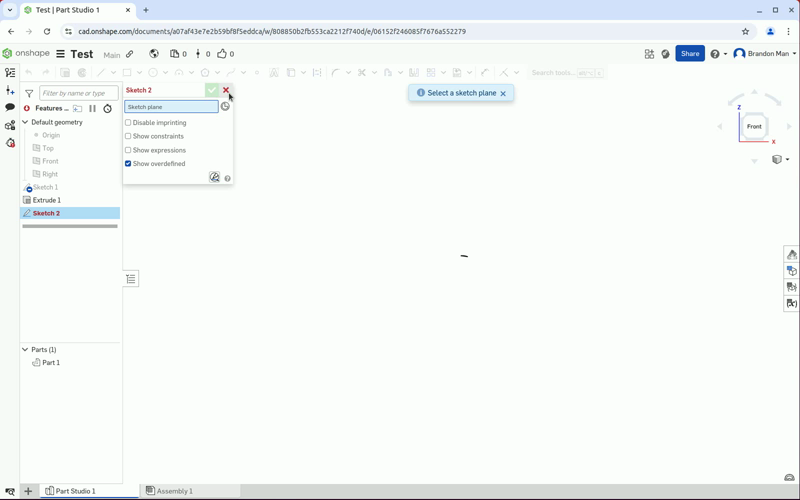
mouse_move(73, 163)
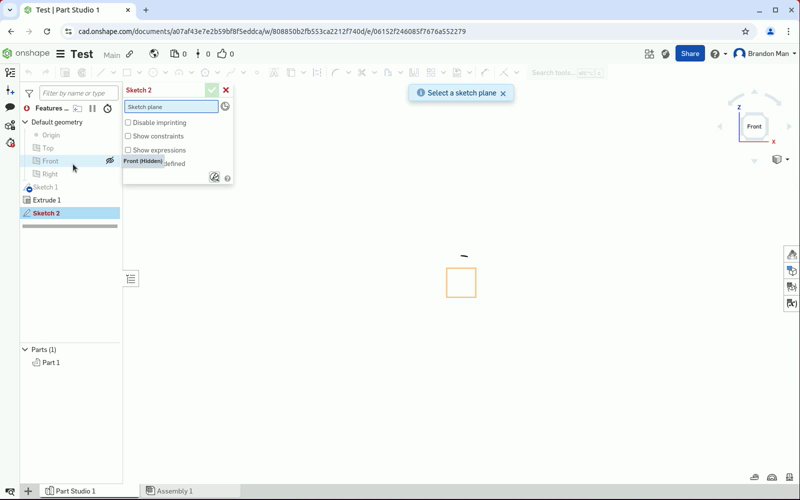
click(73, 163)
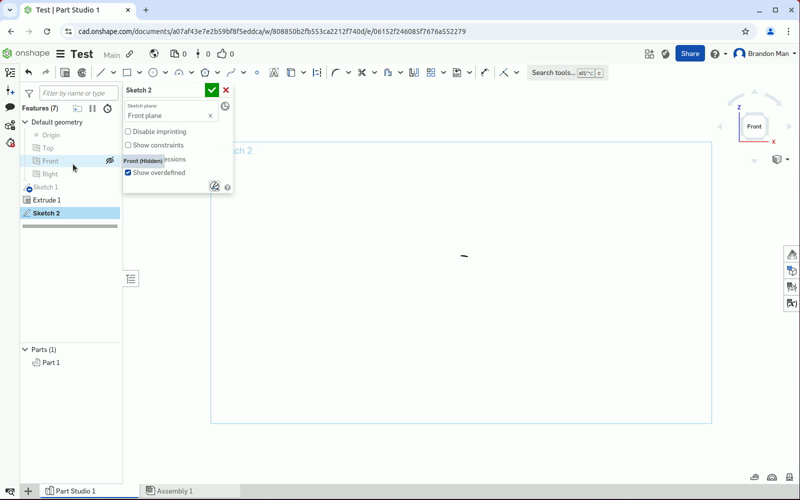
mouse_move(73, 352)
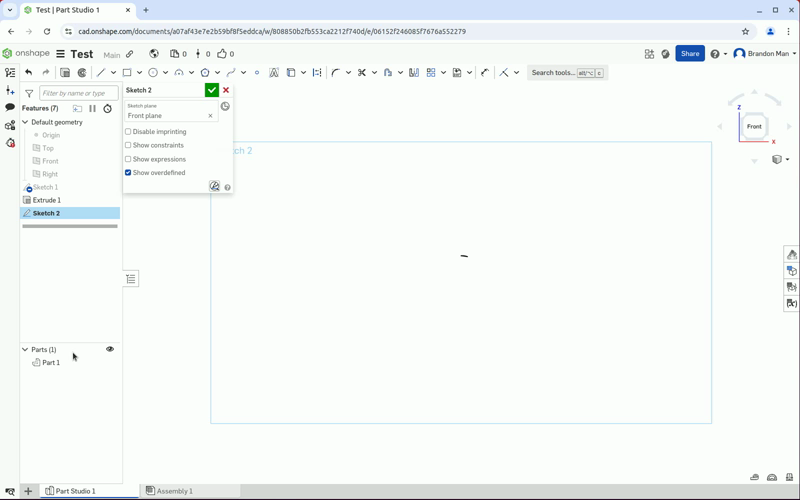
key(y)
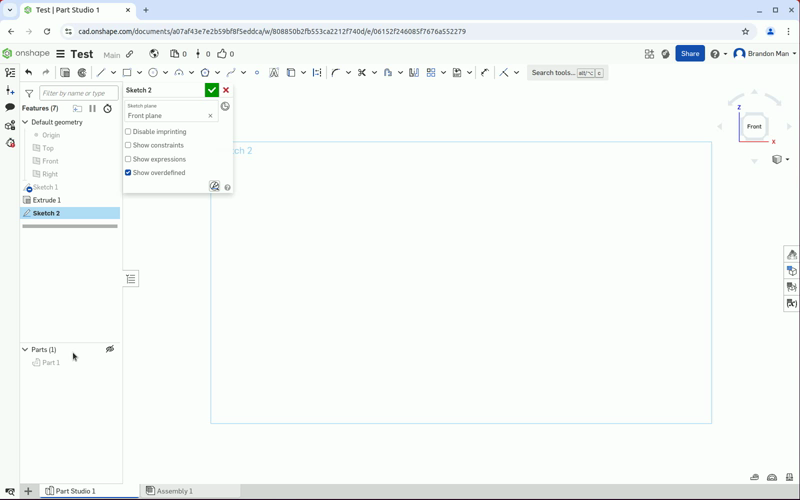
key(a)
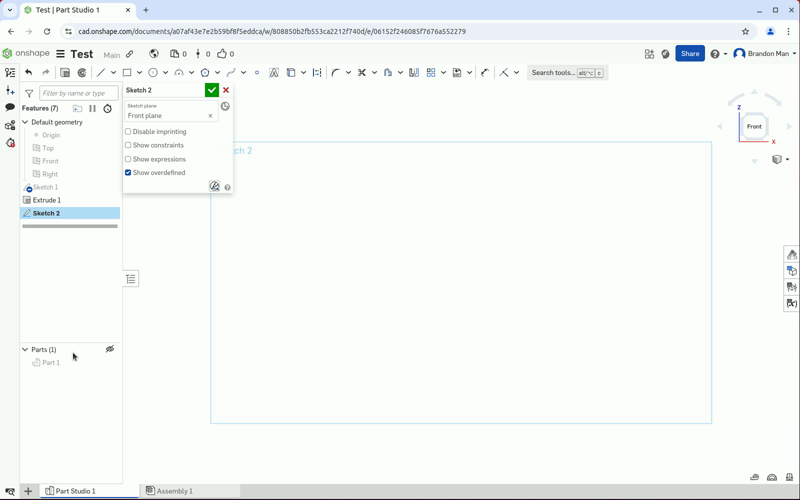
key_down(shift)
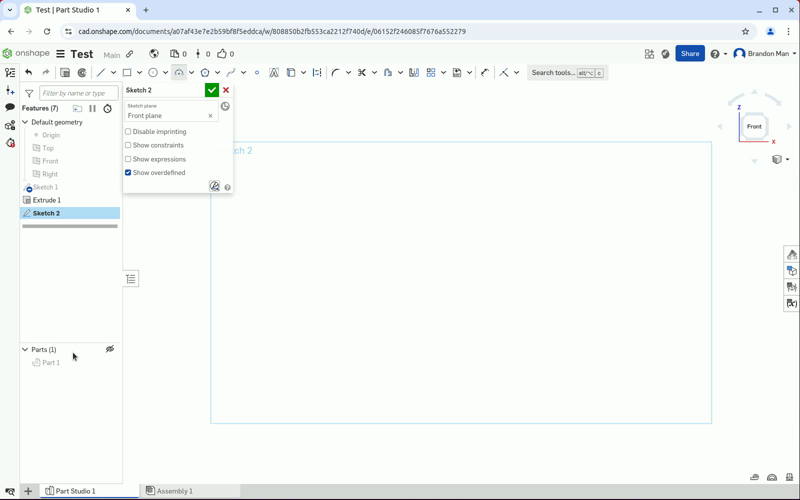
mouse_move(460, 309)
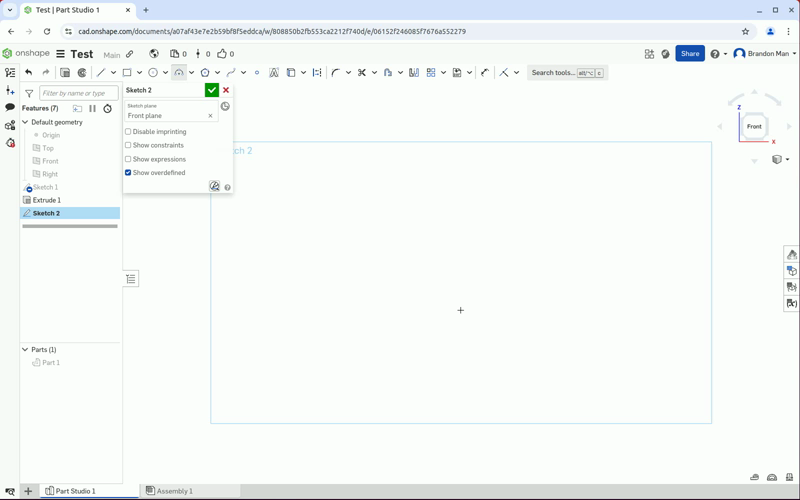
click(460, 309)
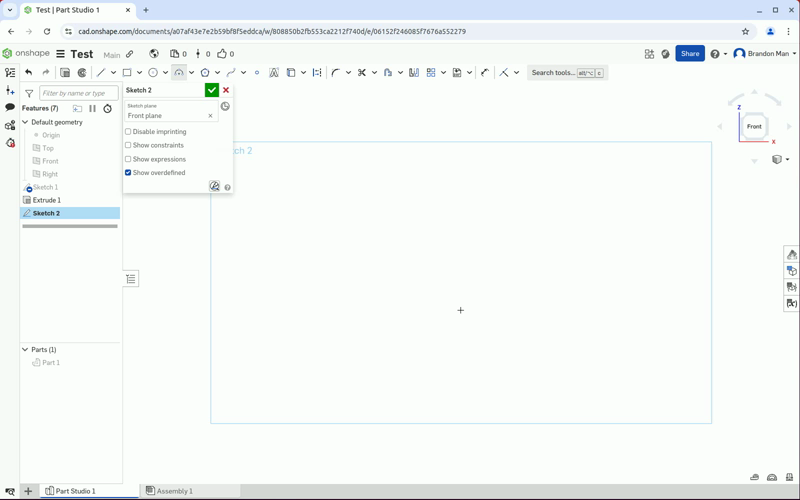
key_up(shift)
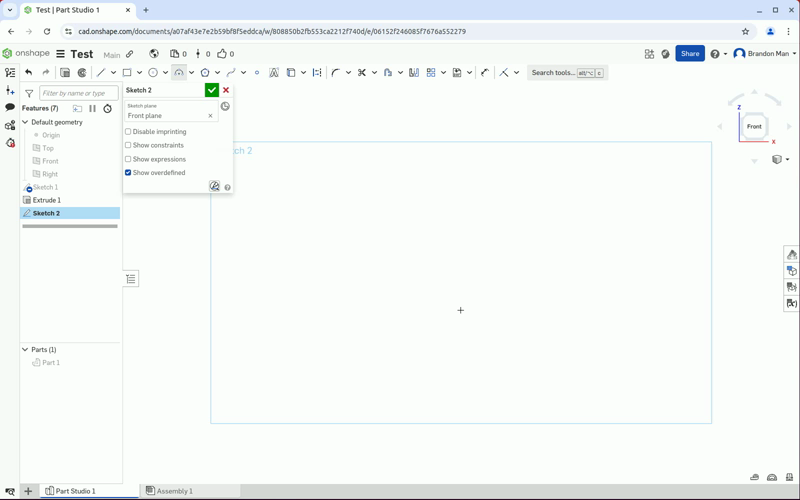
key_down(shift)
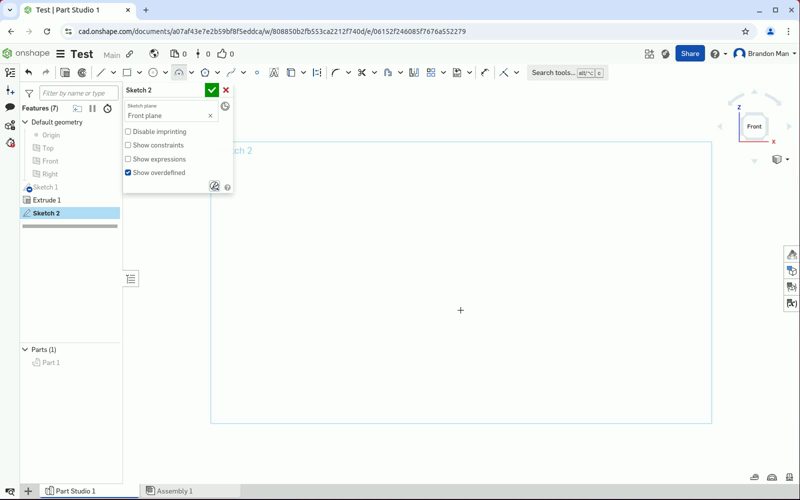
mouse_move(467, 309)
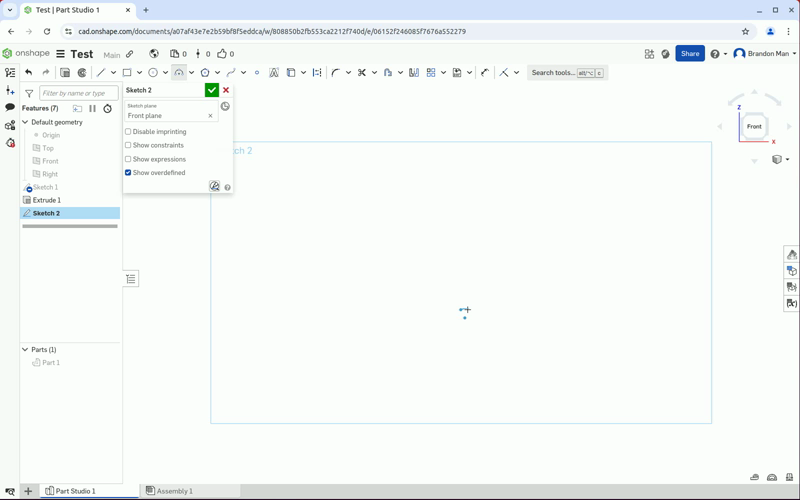
scroll(6)
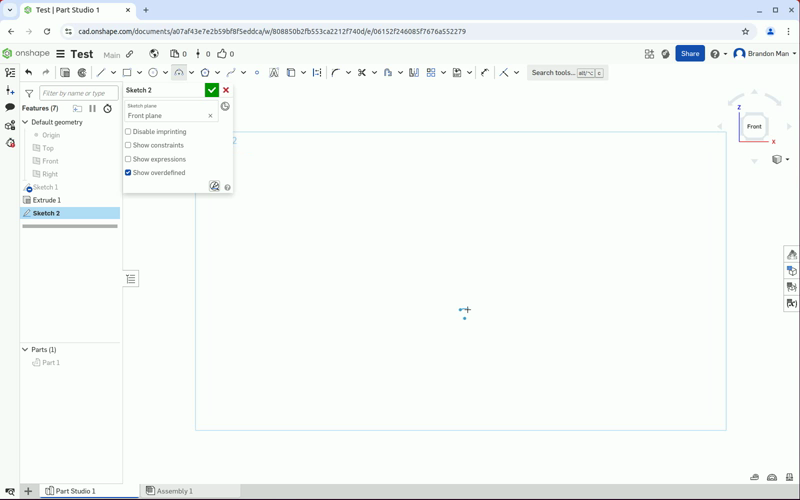
scroll(6)
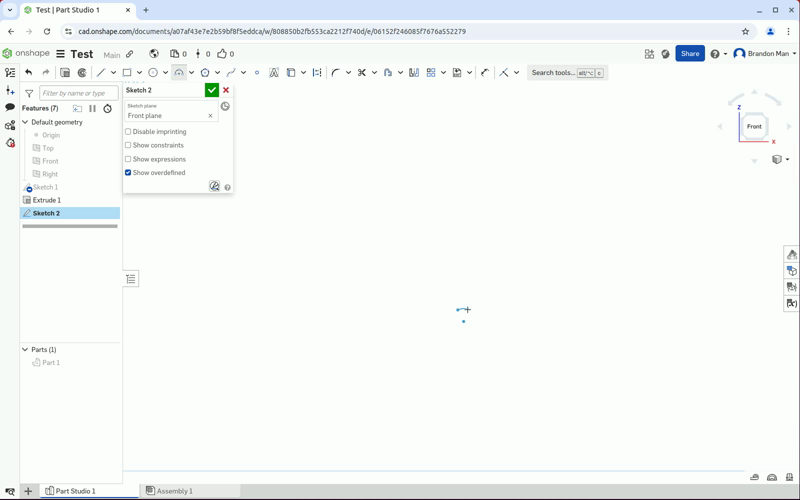
scroll(6)
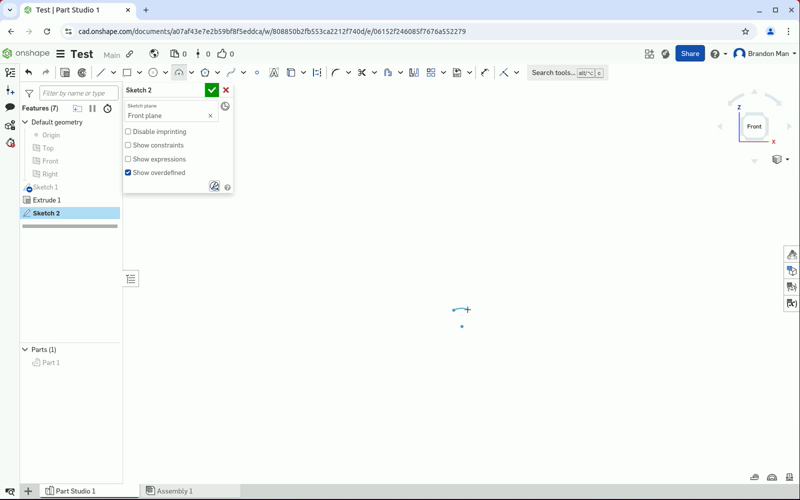
scroll(6)
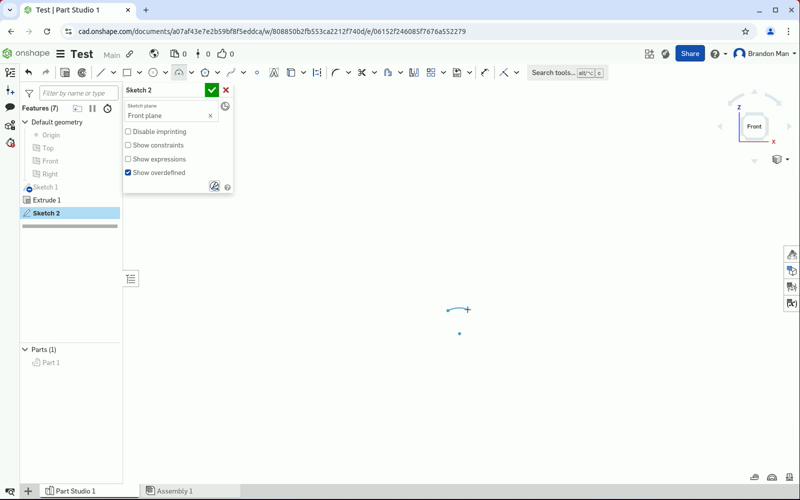
scroll(6)
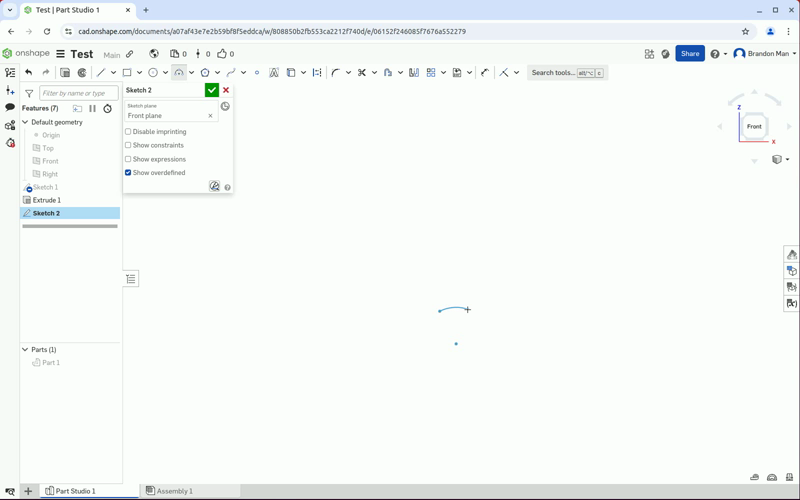
scroll(6)
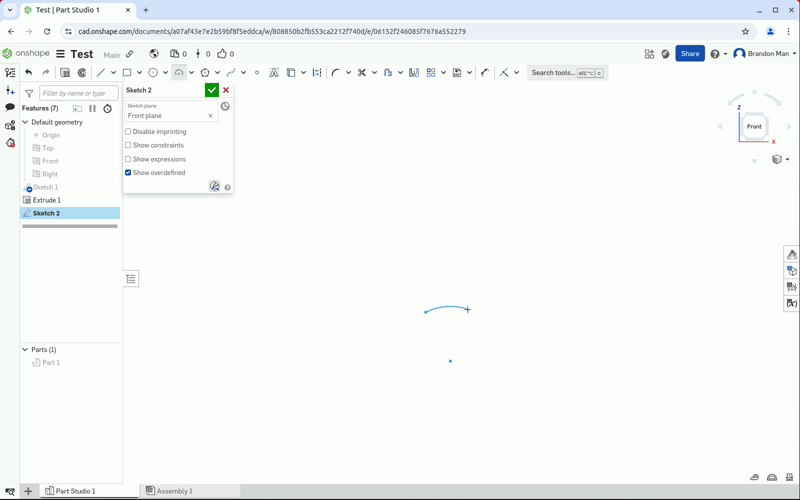
scroll(6)
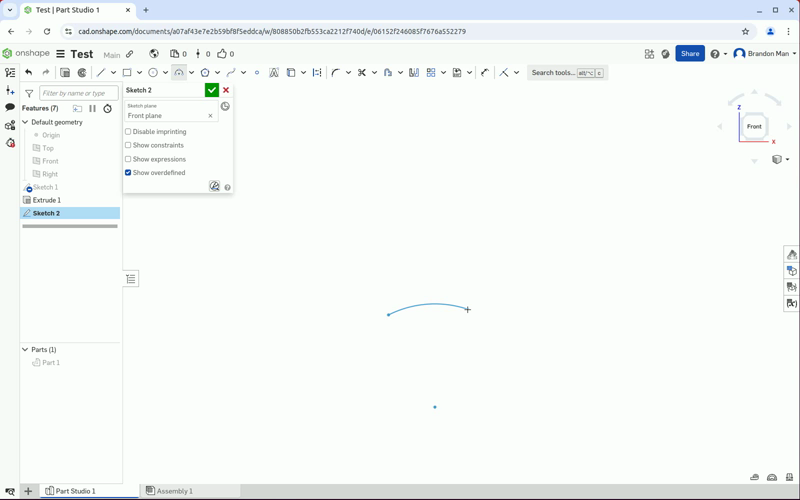
click(467, 309)
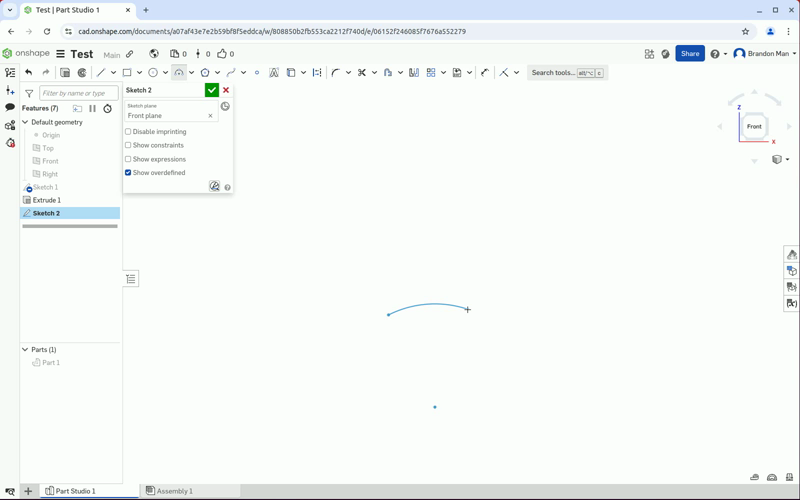
scroll(-6)
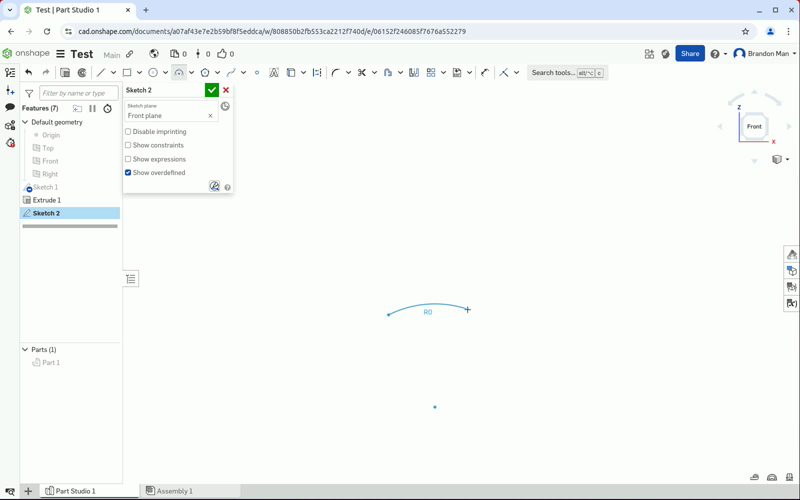
scroll(-6)
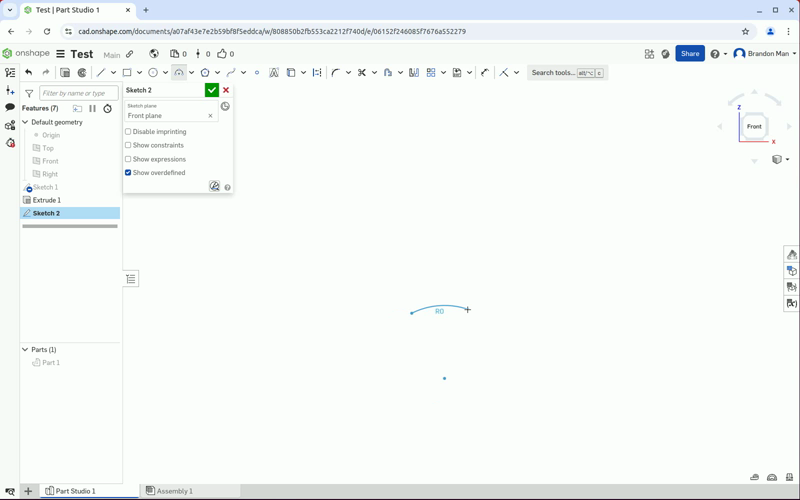
scroll(-6)
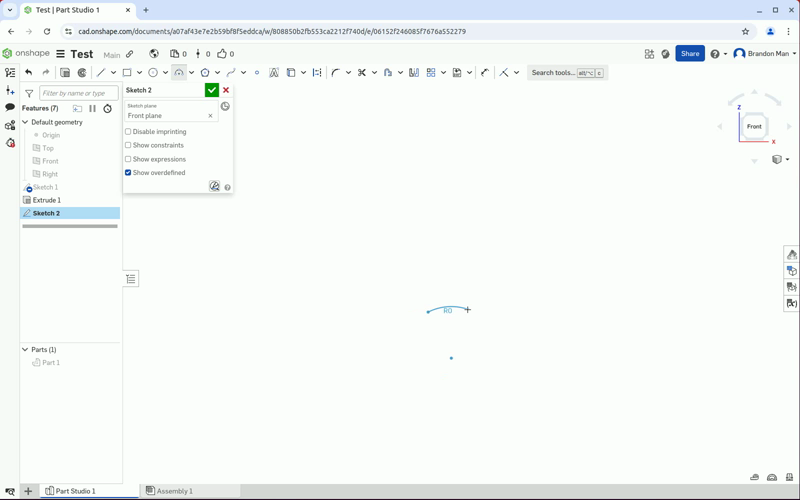
scroll(-6)
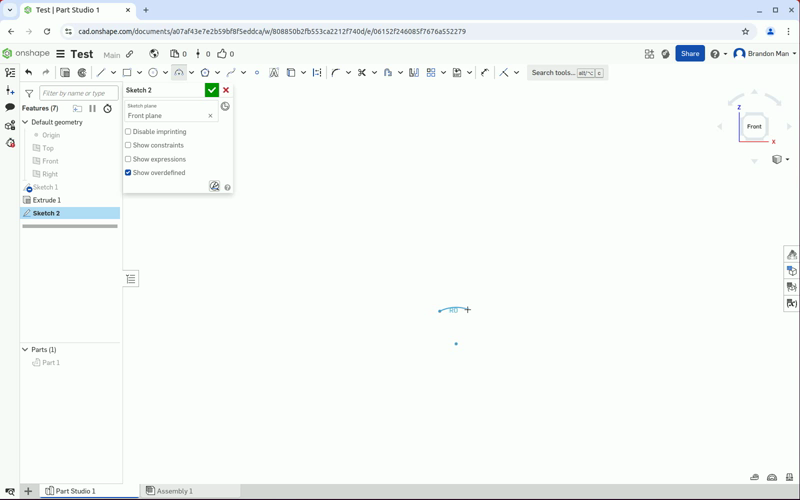
scroll(-6)
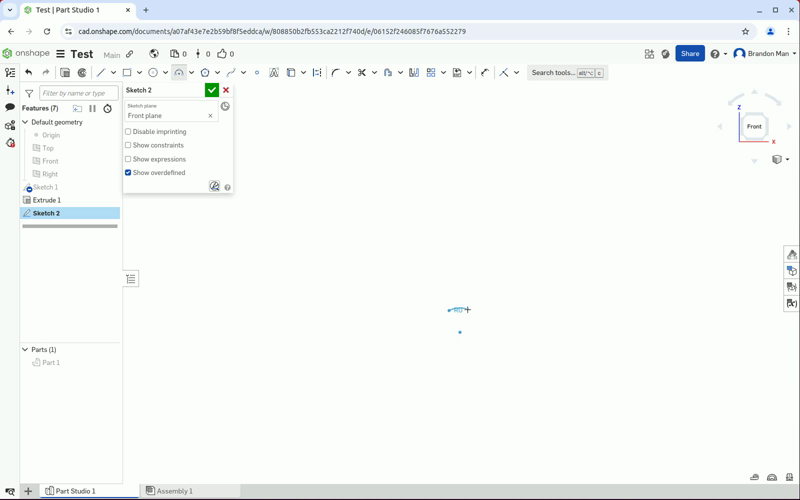
scroll(-6)
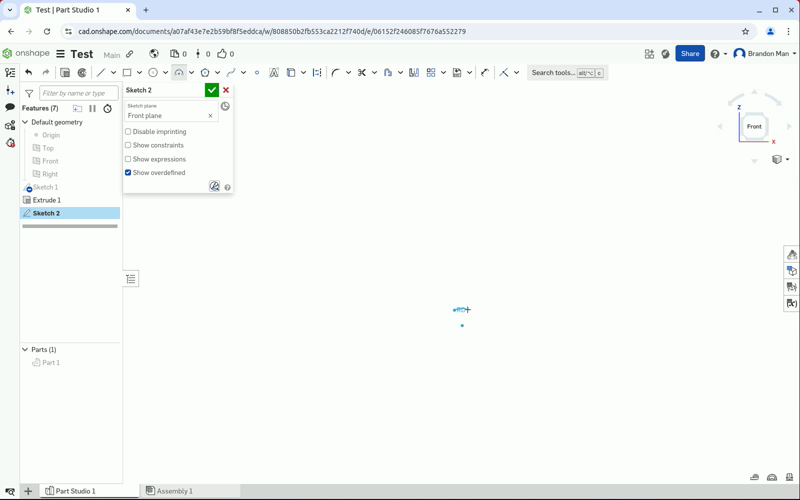
scroll(-6)
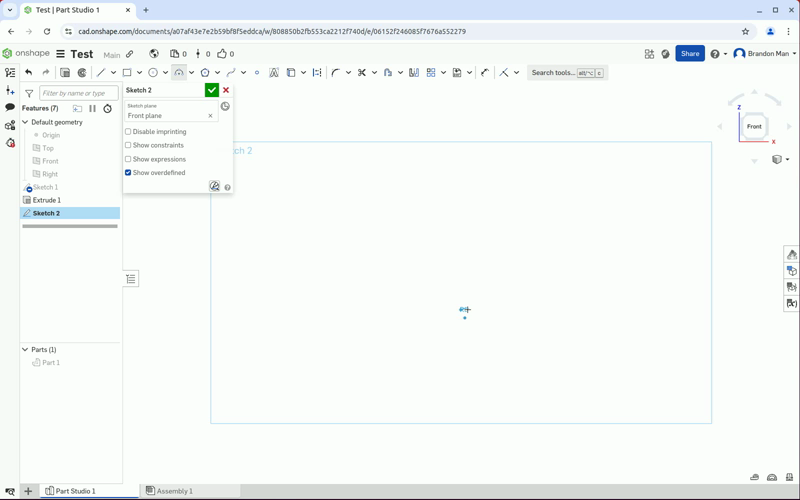
mouse_move(464, 310)
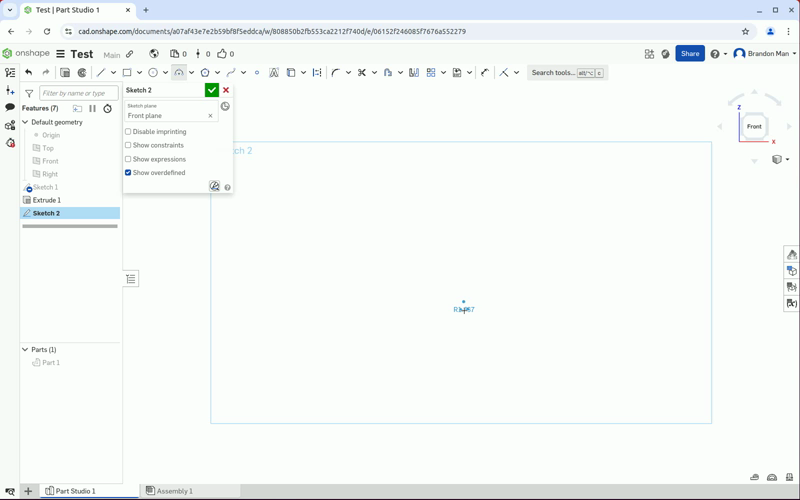
scroll(6)
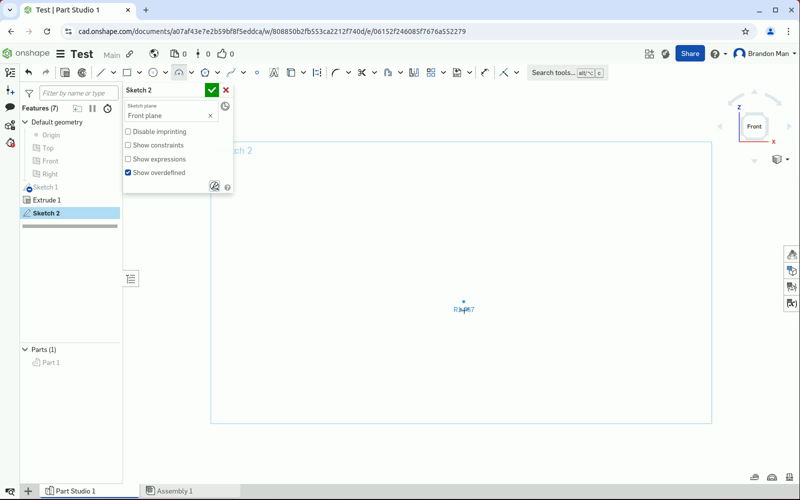
scroll(6)
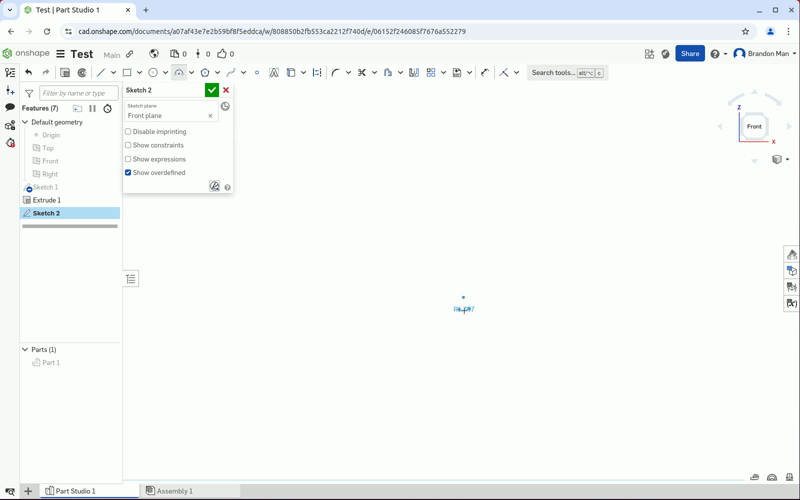
scroll(6)
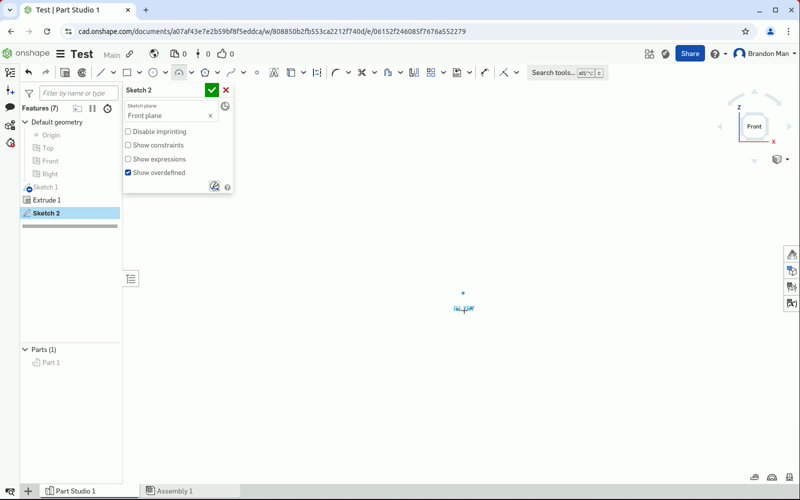
scroll(6)
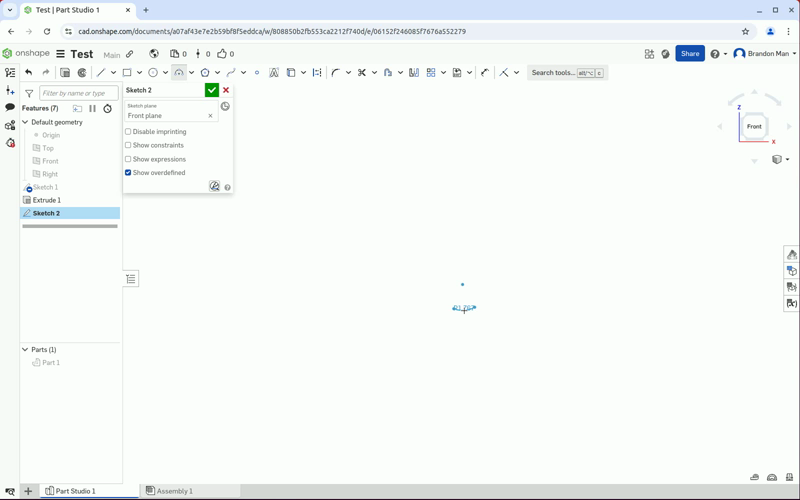
scroll(6)
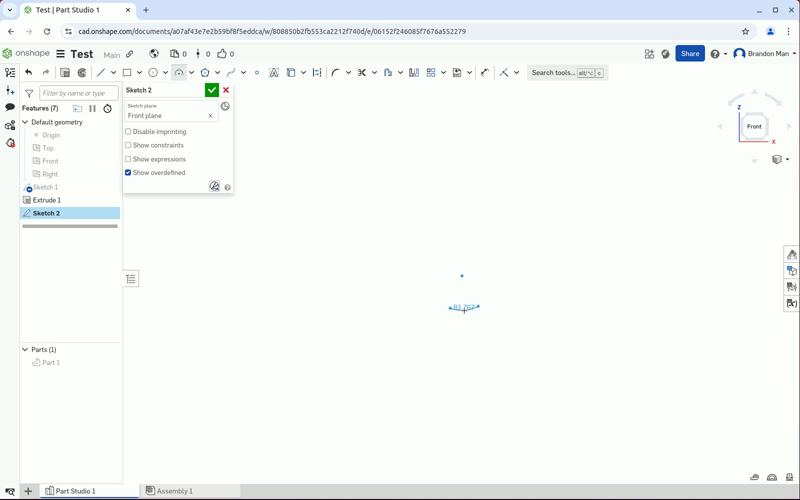
scroll(6)
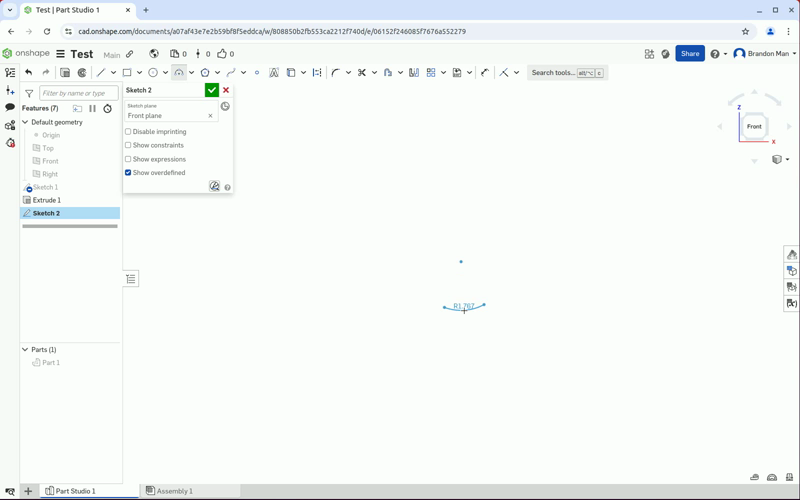
scroll(6)
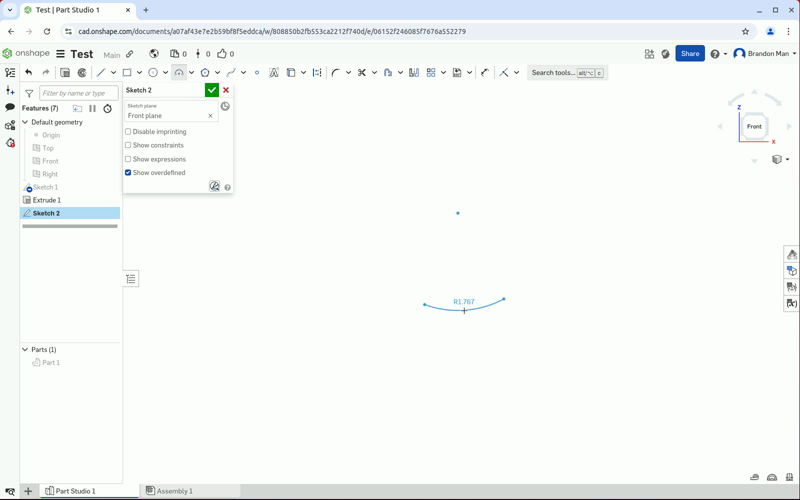
click(464, 310)
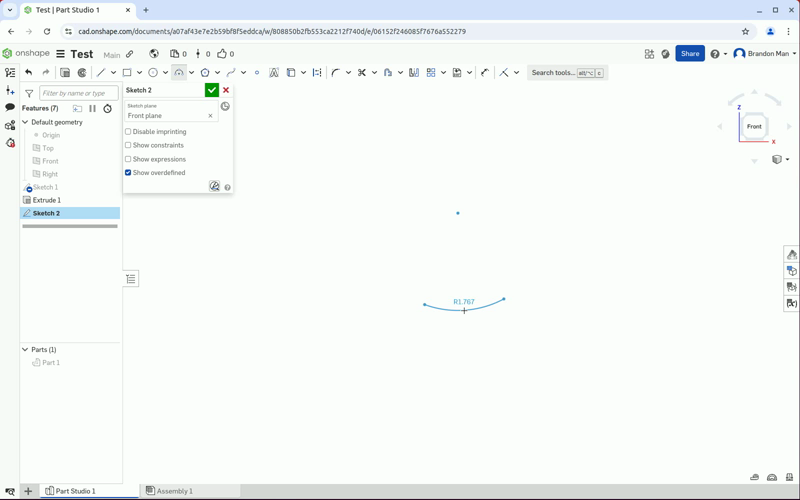
scroll(-6)
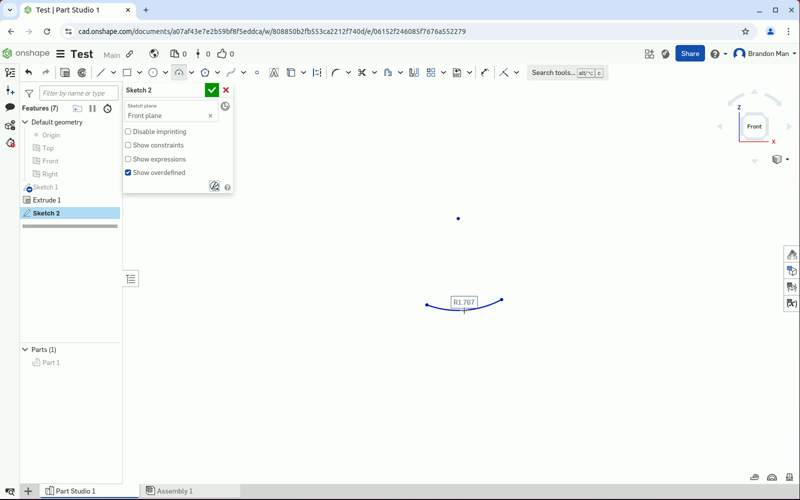
scroll(-6)
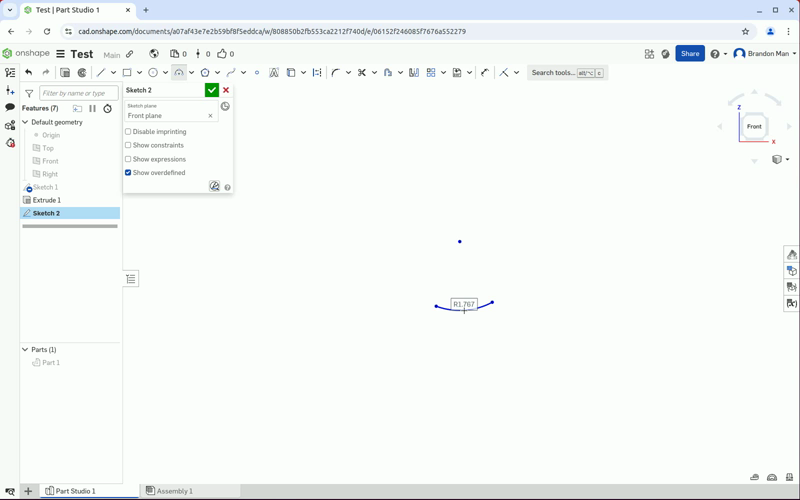
scroll(-6)
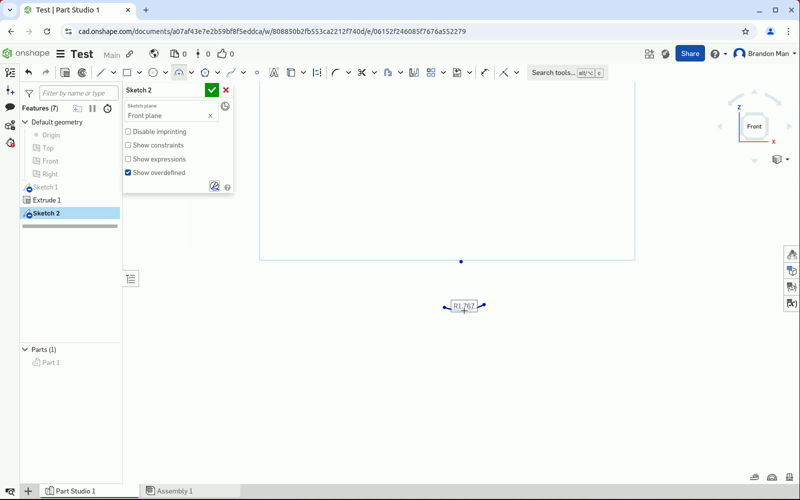
scroll(-6)
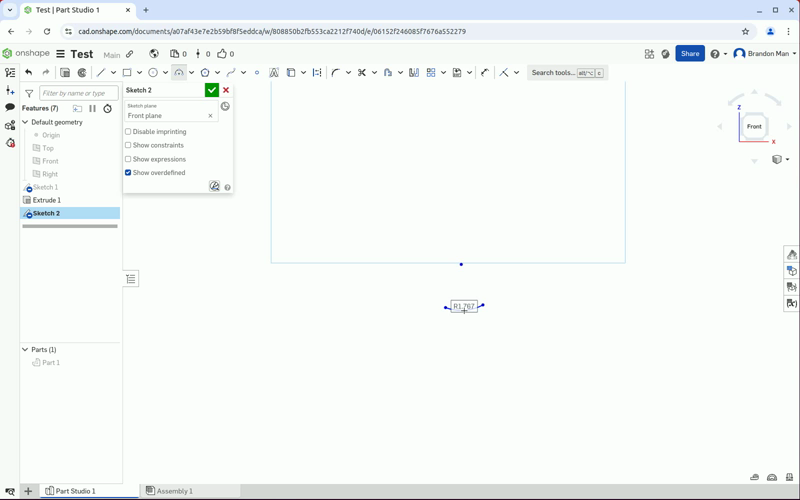
scroll(-6)
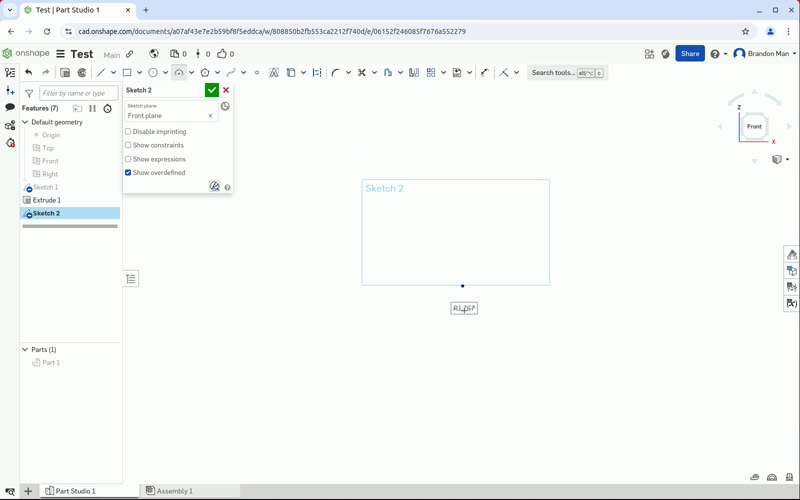
scroll(-6)
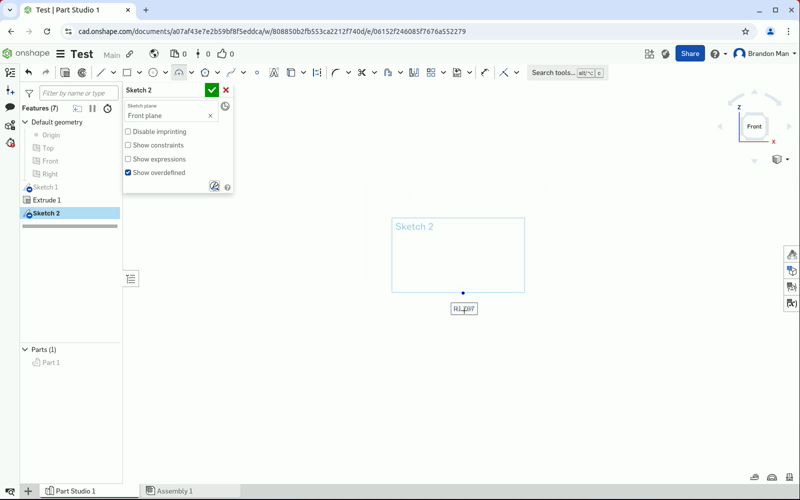
scroll(-6)
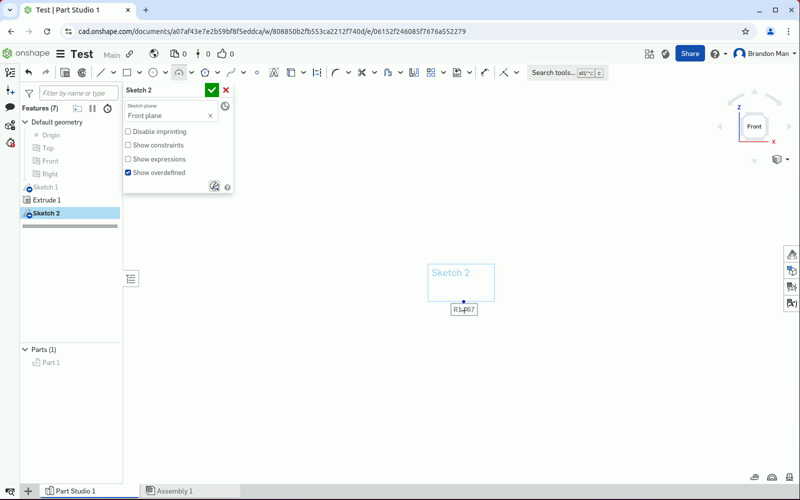
key_up(shift)
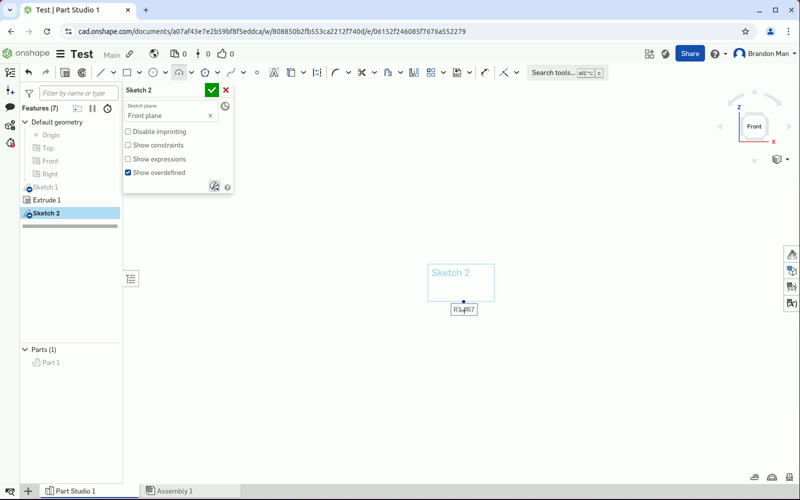
key(esc)
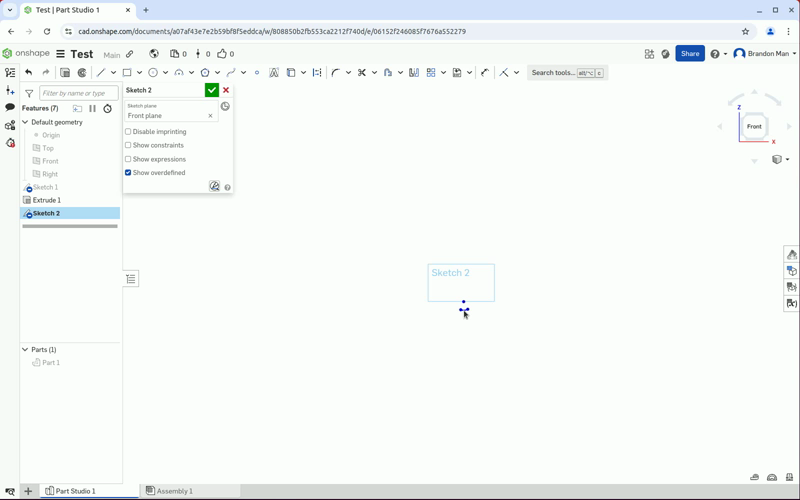
key(l)
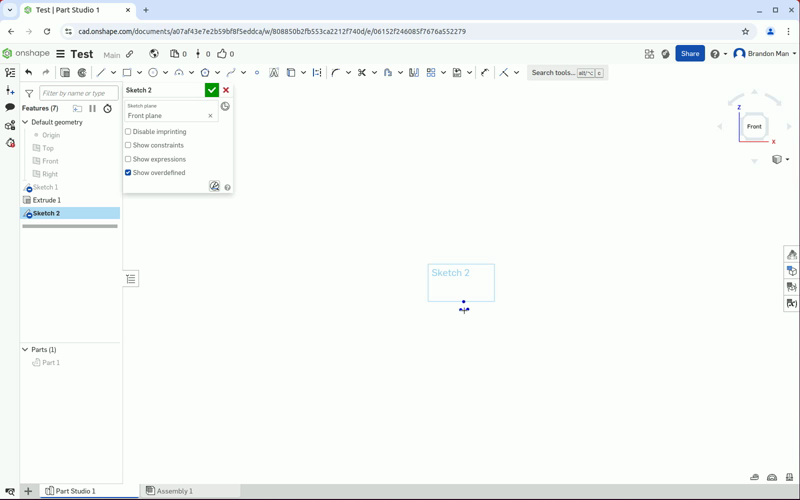
mouse_move(467, 309)
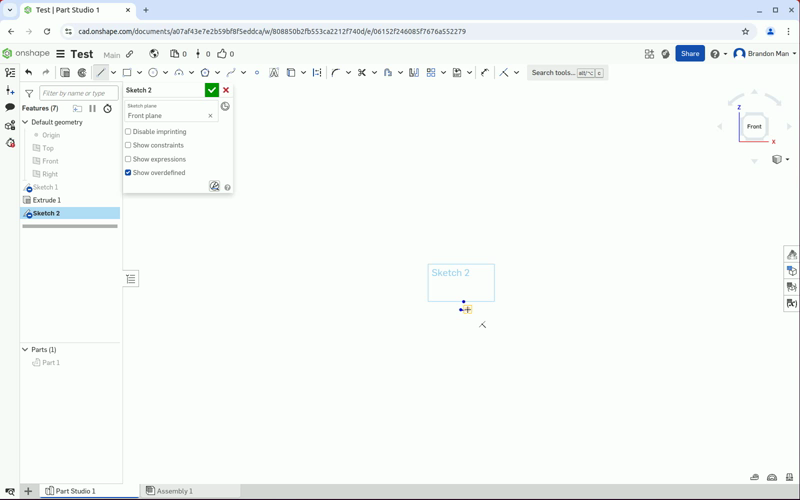
scroll(6)
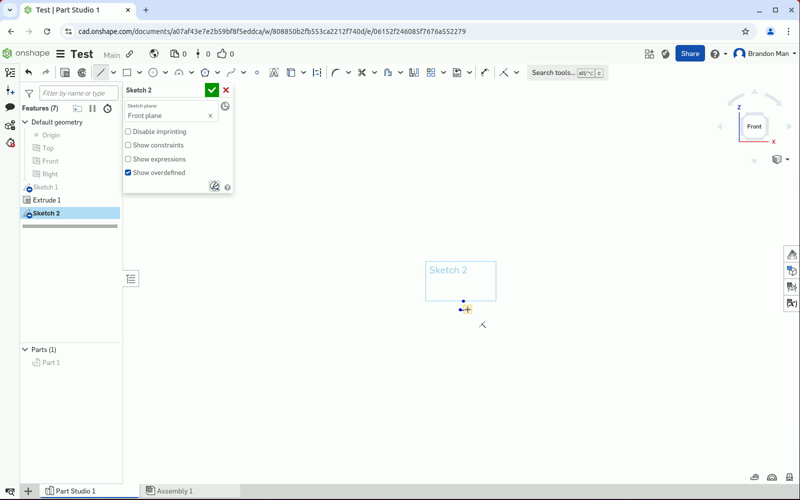
scroll(6)
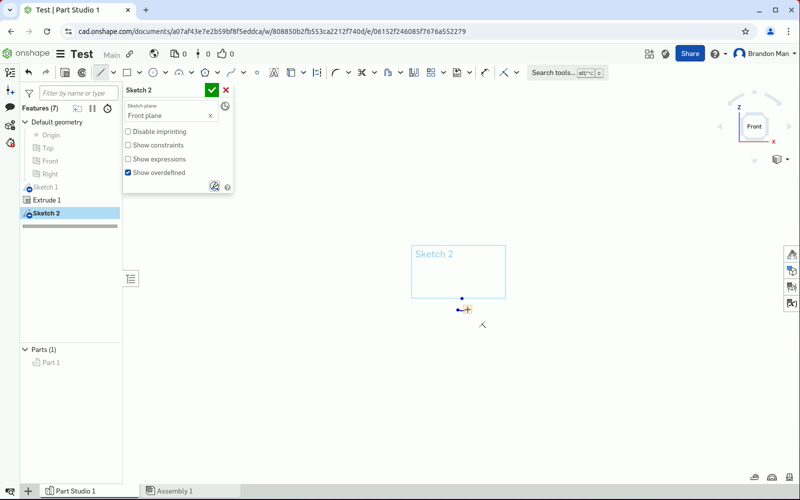
scroll(6)
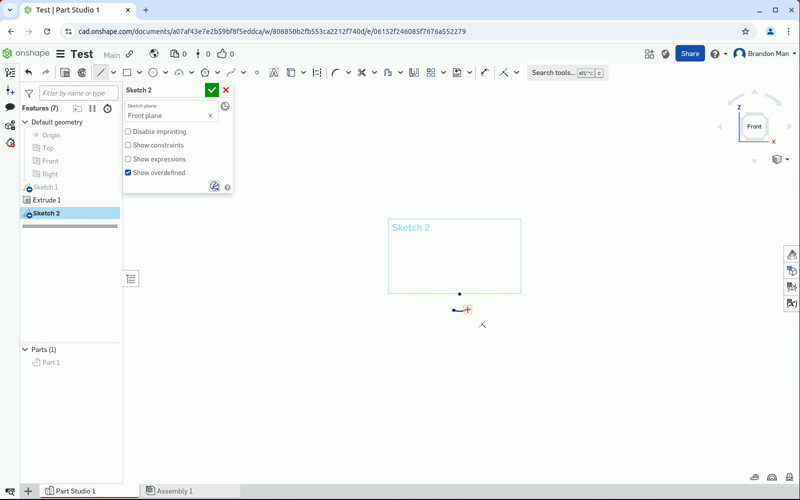
scroll(6)
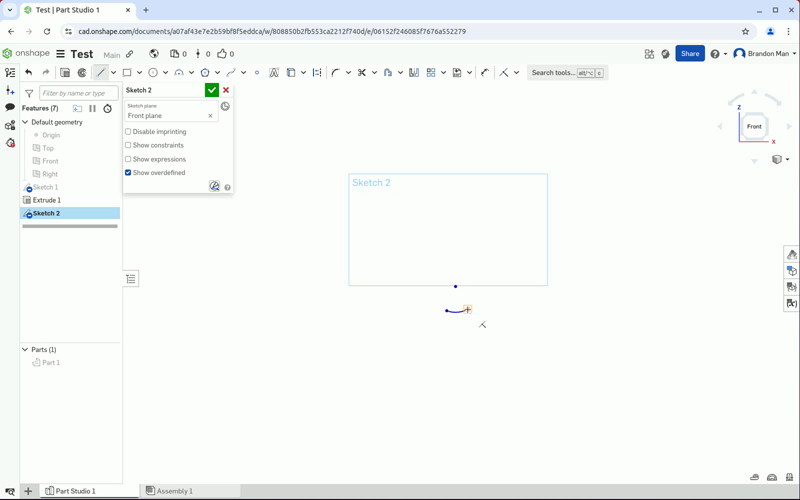
scroll(6)
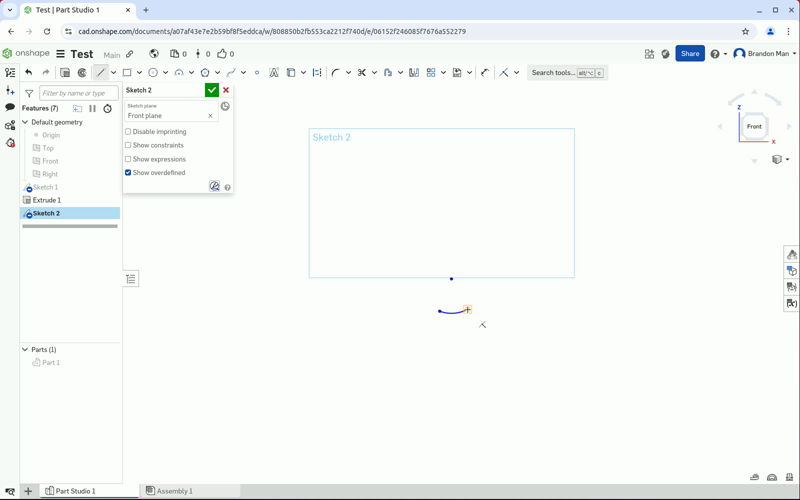
scroll(6)
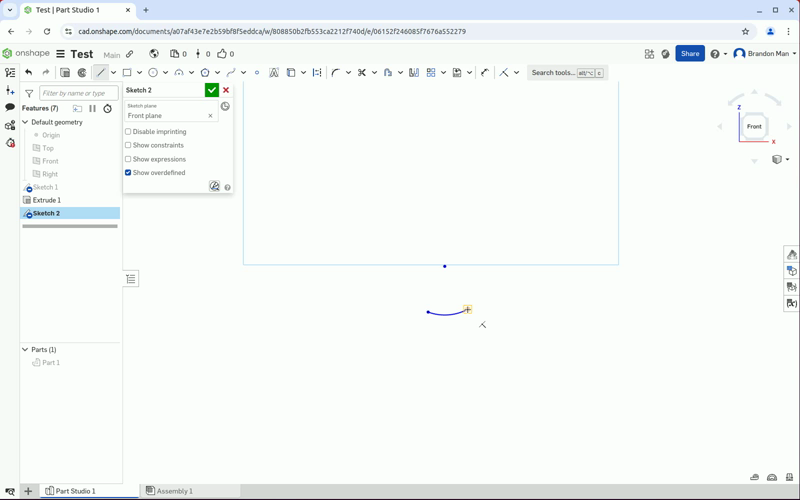
scroll(6)
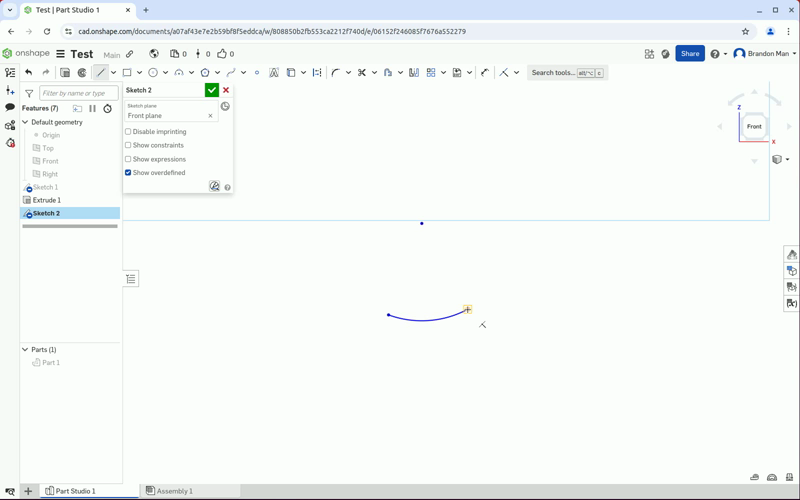
click(467, 309)
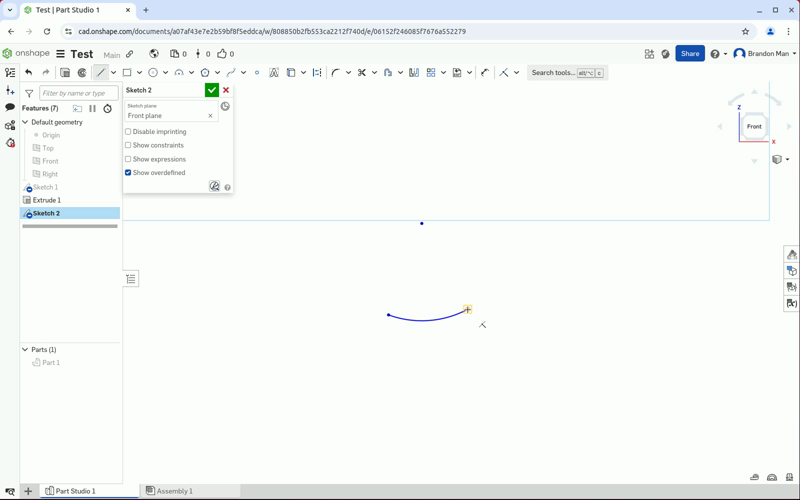
scroll(-6)
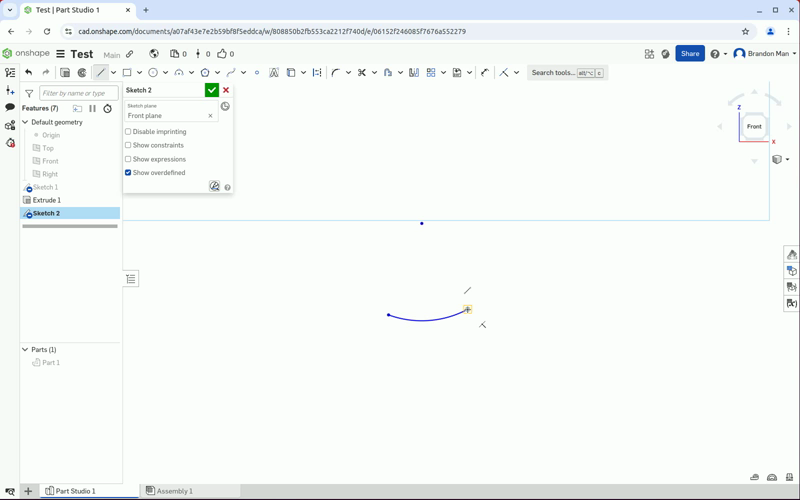
scroll(-6)
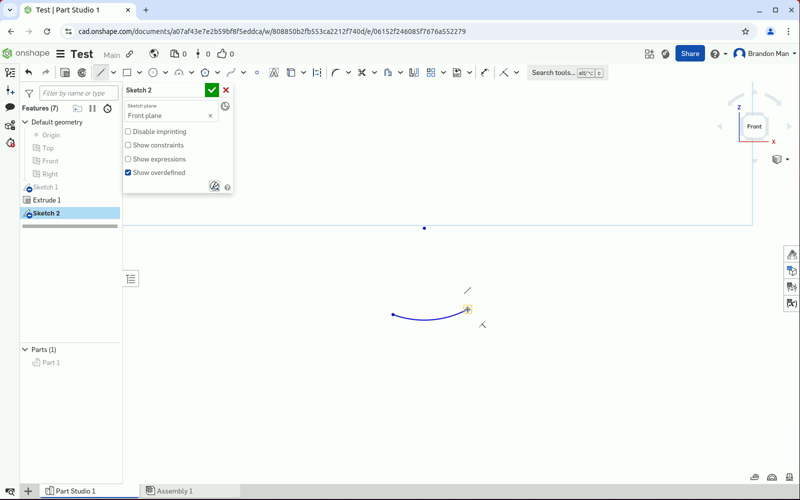
scroll(-6)
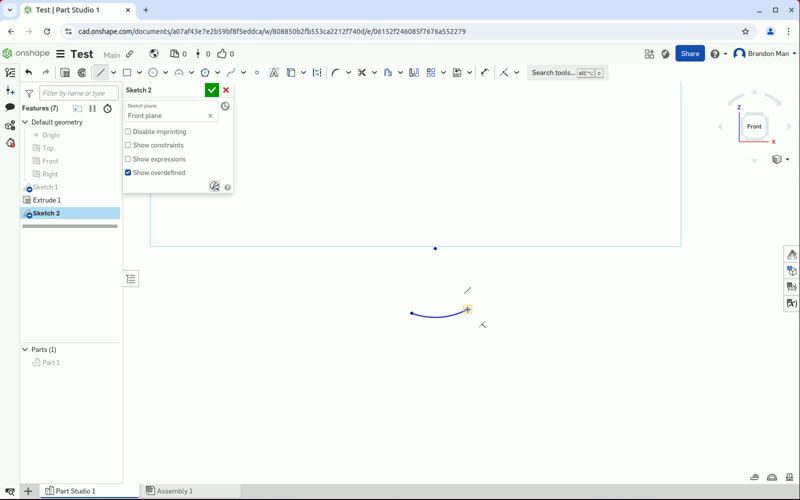
scroll(-6)
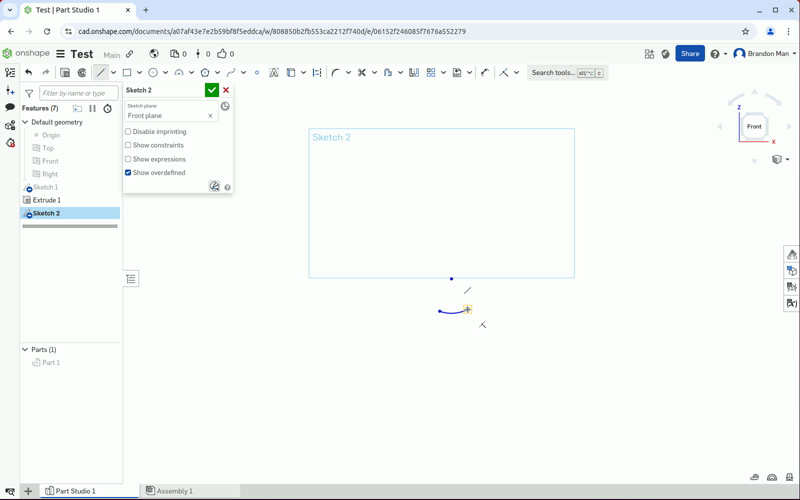
scroll(-6)
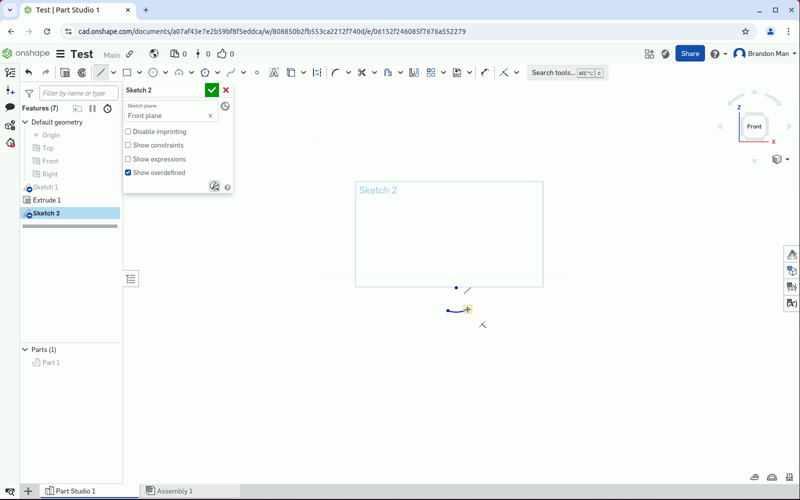
scroll(-6)
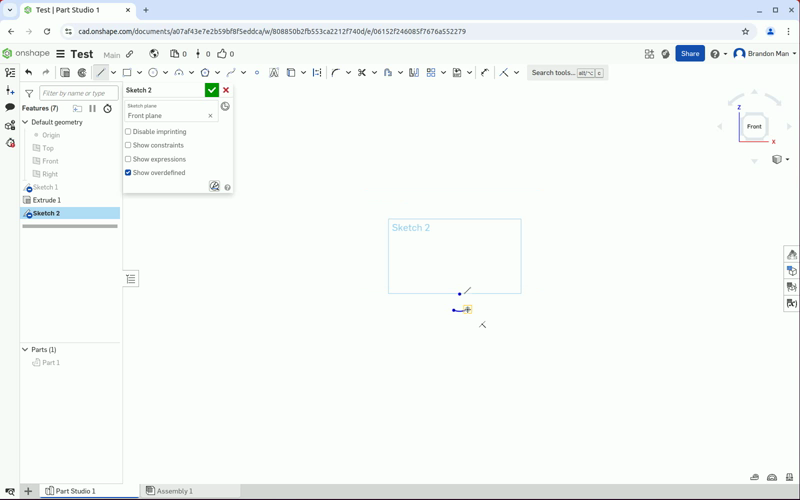
scroll(-6)
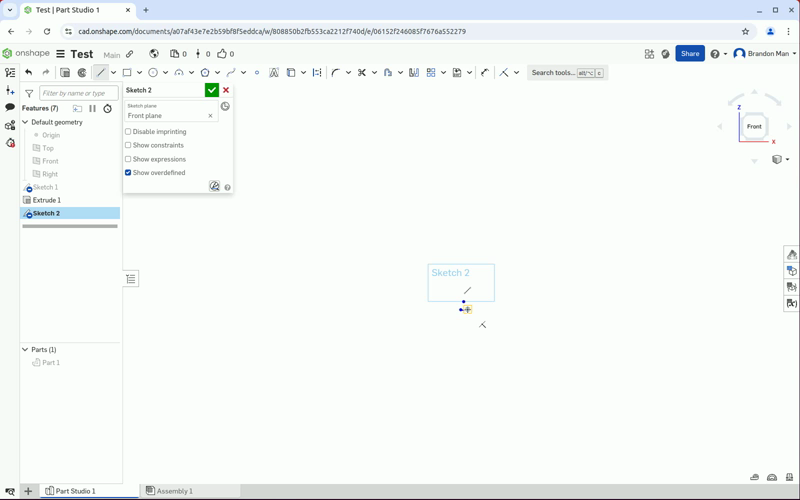
mouse_move(497, 309)
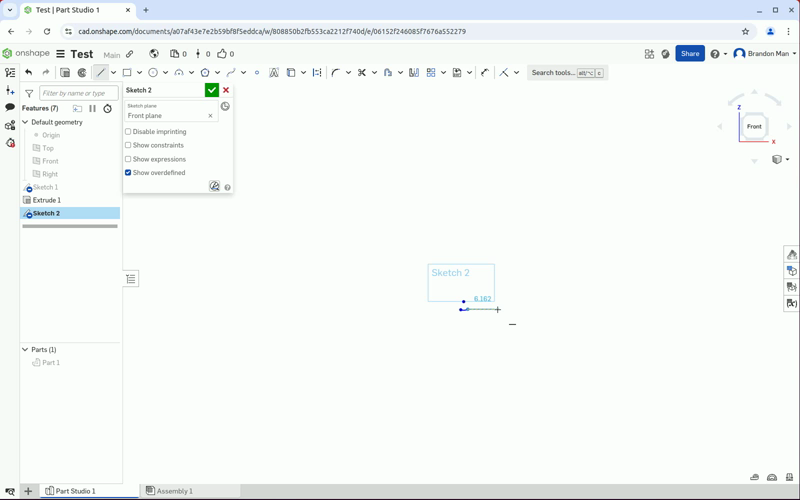
key_down(shift)
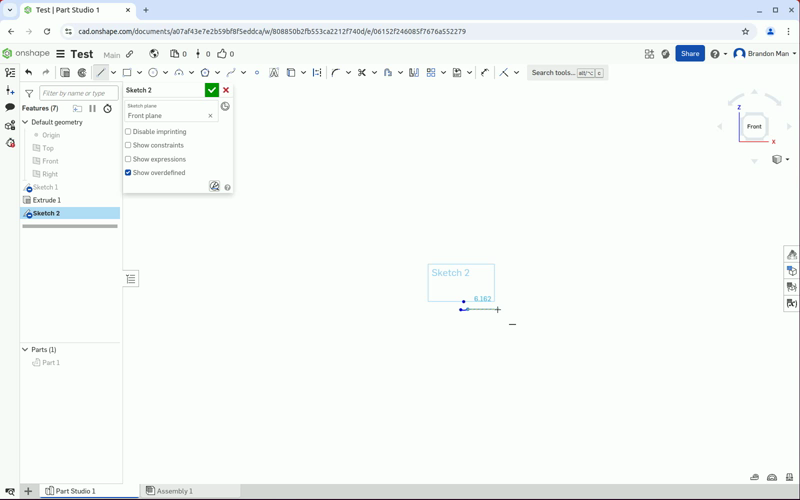
mouse_move(460, 309)
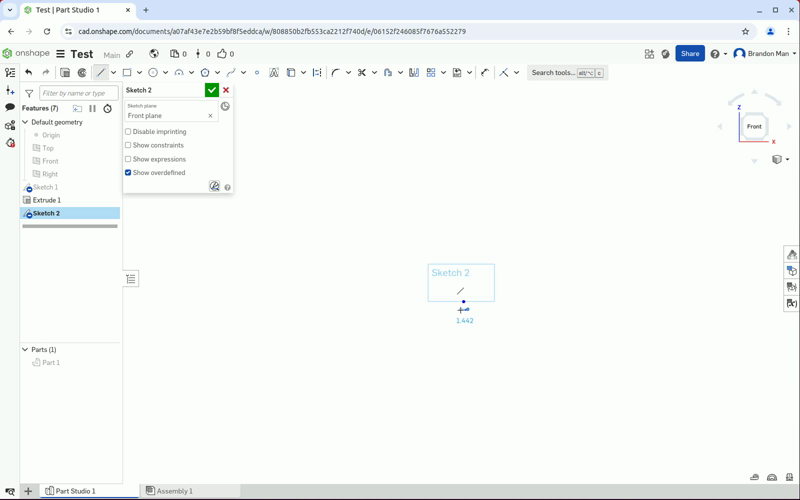
scroll(6)
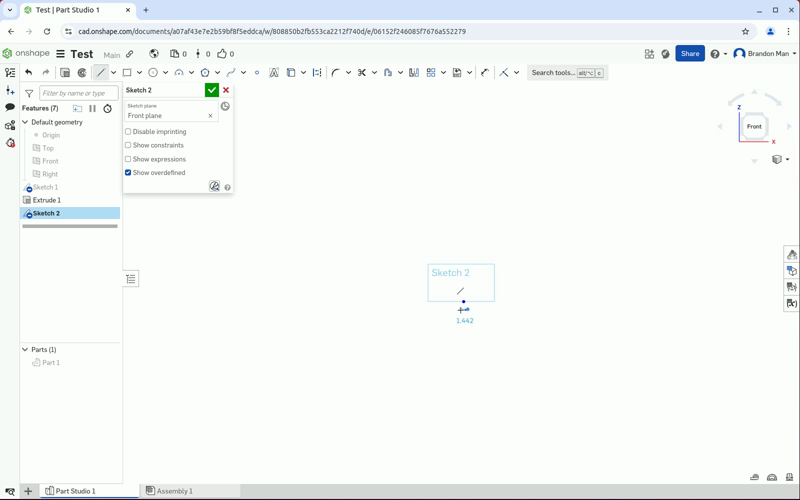
scroll(6)
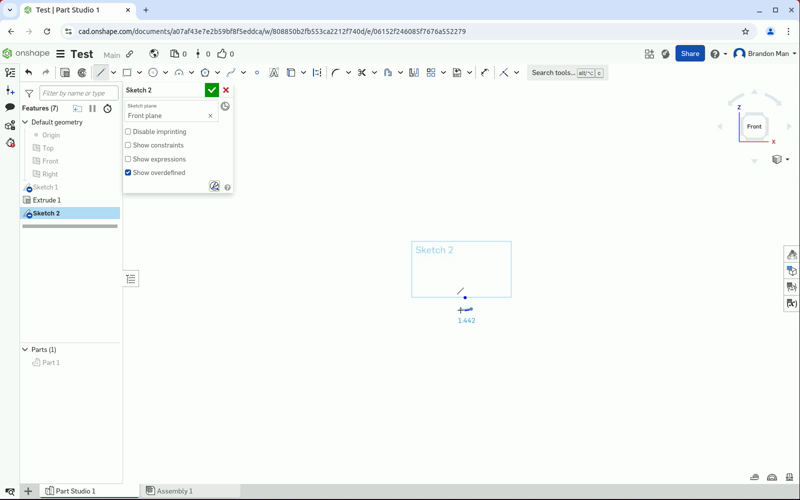
scroll(6)
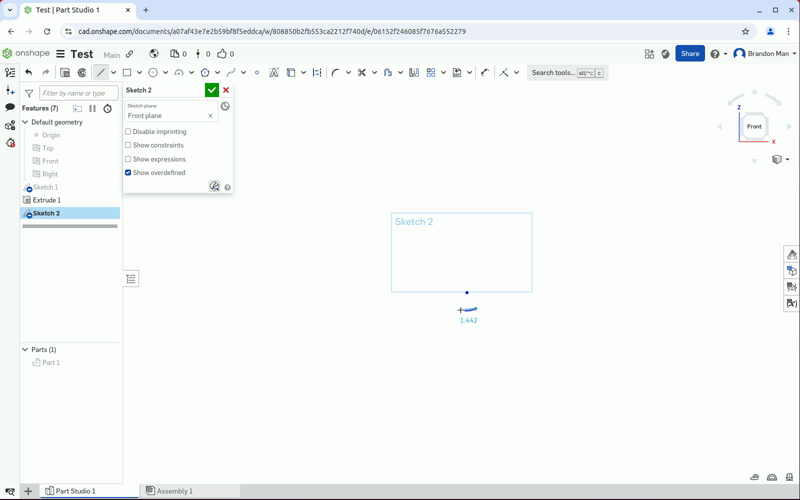
scroll(6)
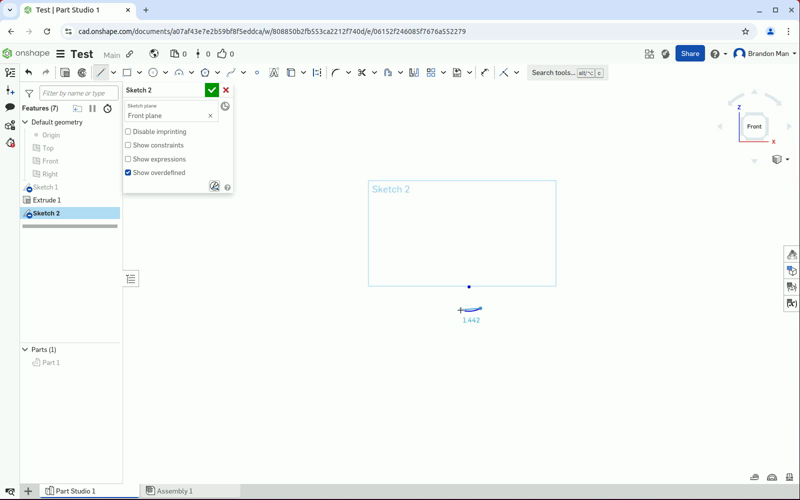
scroll(6)
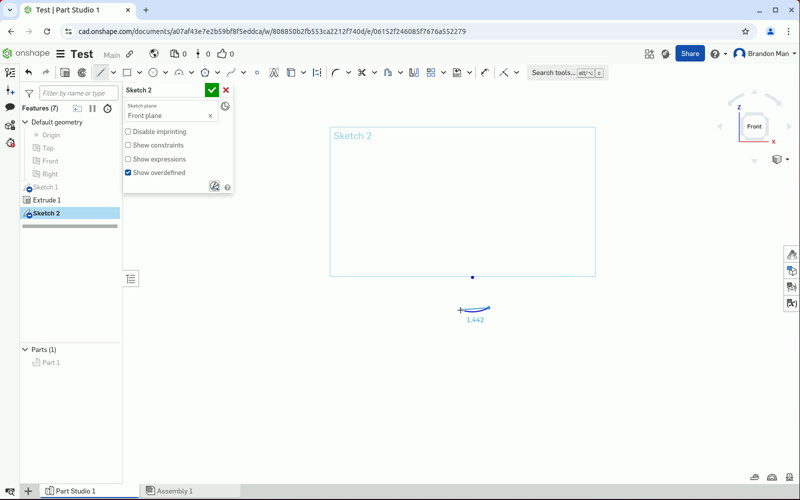
scroll(6)
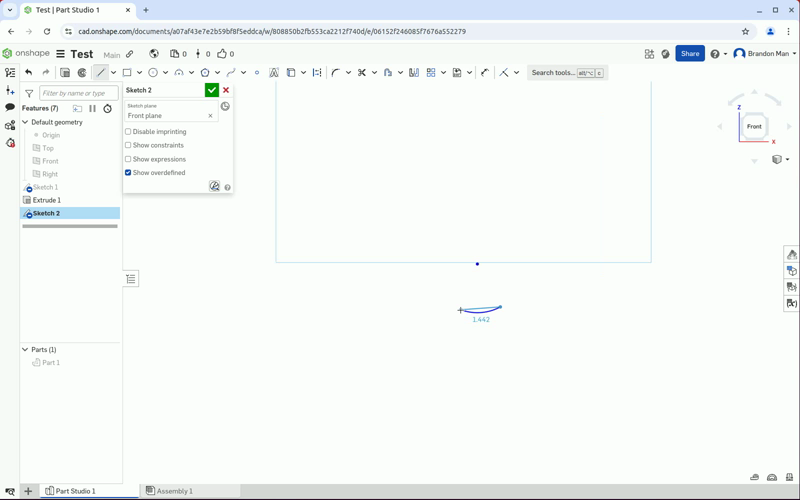
scroll(6)
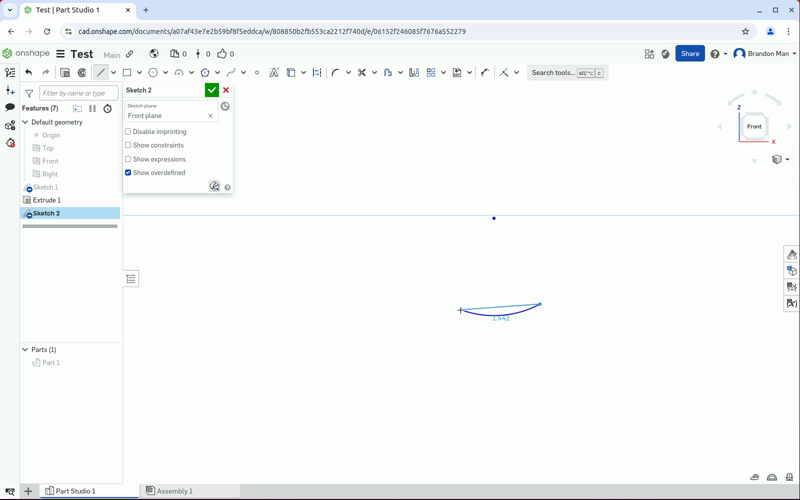
key_up(shift)
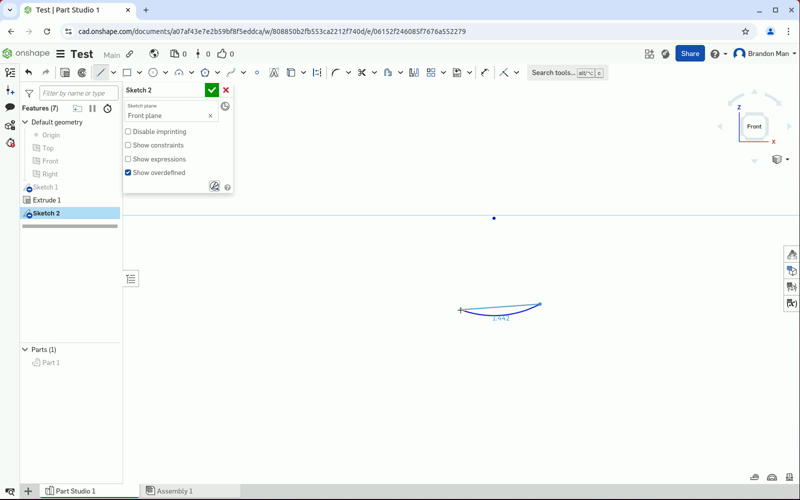
click(460, 309)
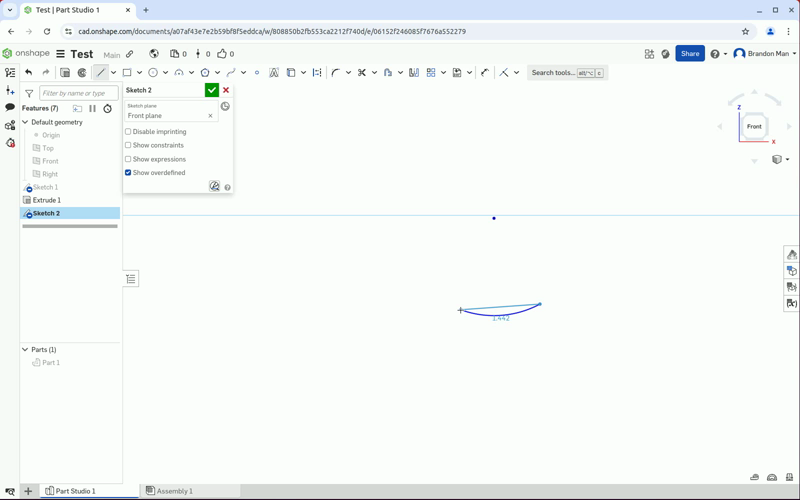
scroll(-6)
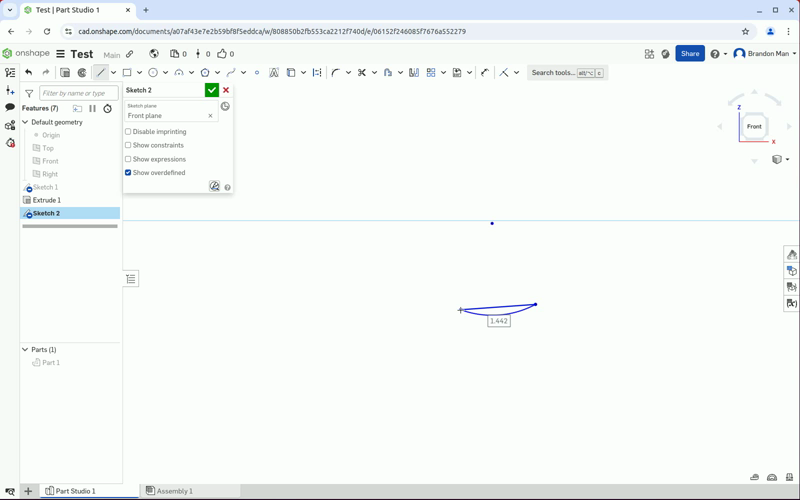
scroll(-6)
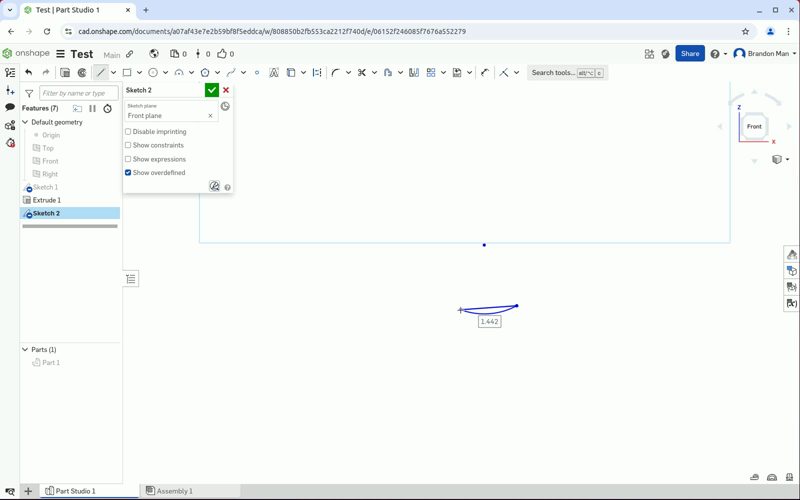
scroll(-6)
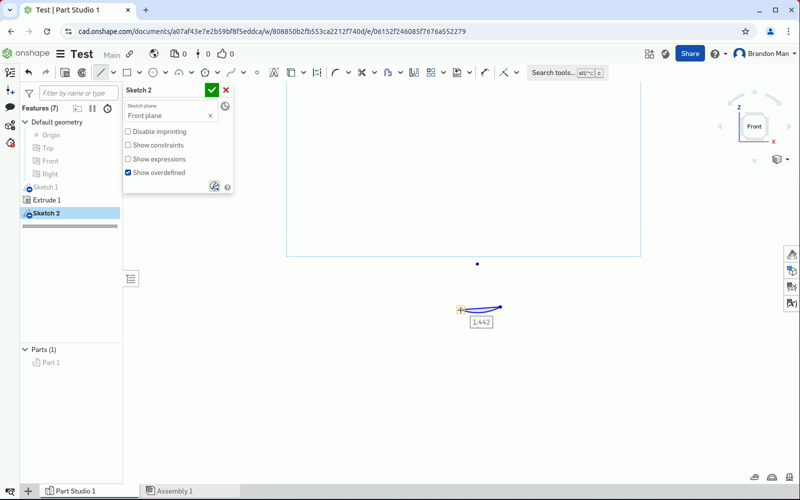
scroll(-6)
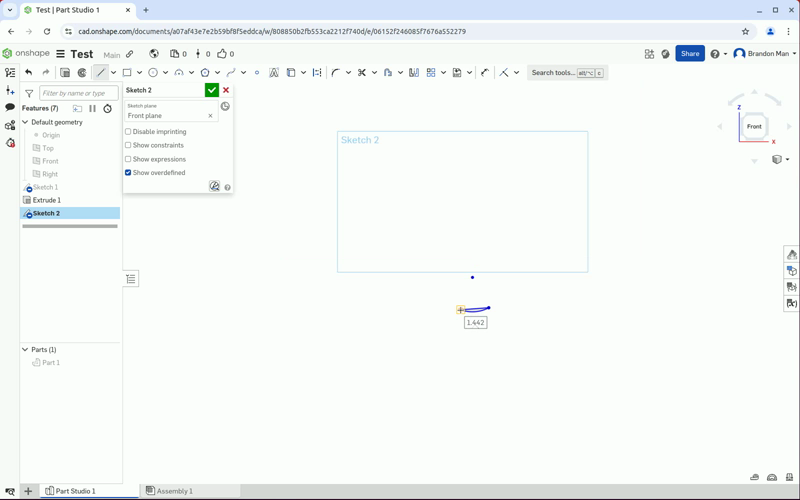
scroll(-6)
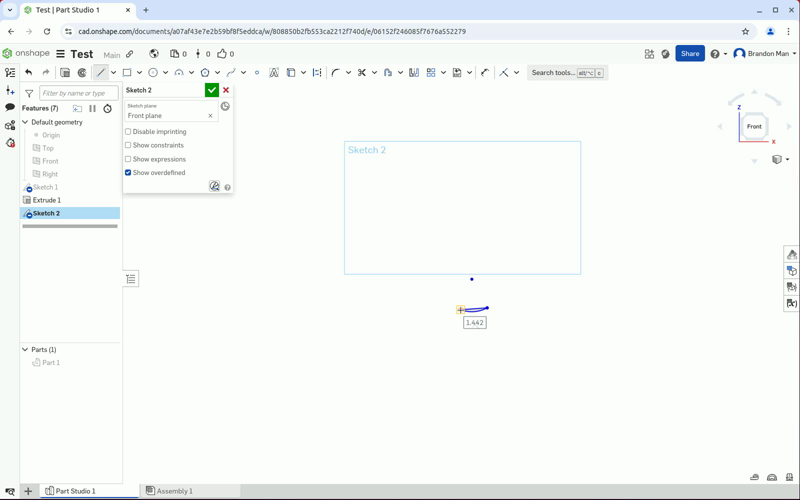
scroll(-6)
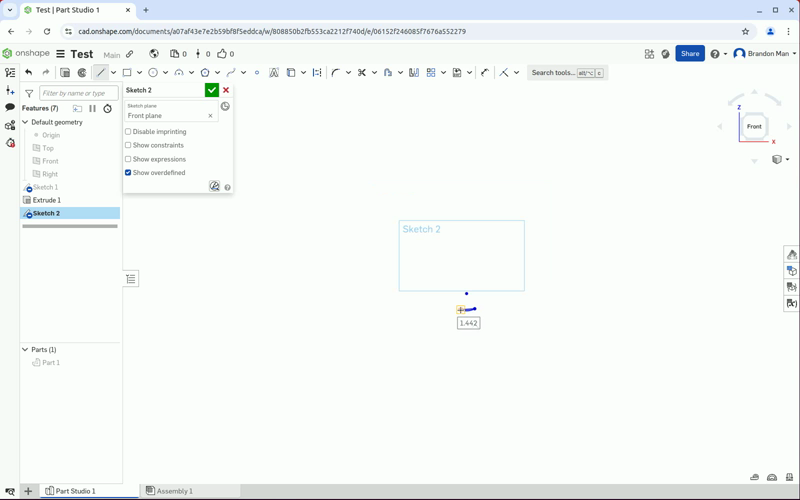
scroll(-6)
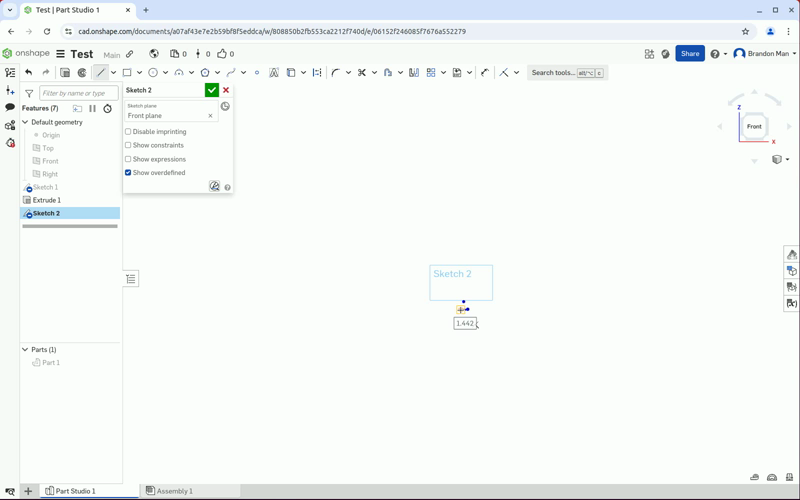
key(esc)
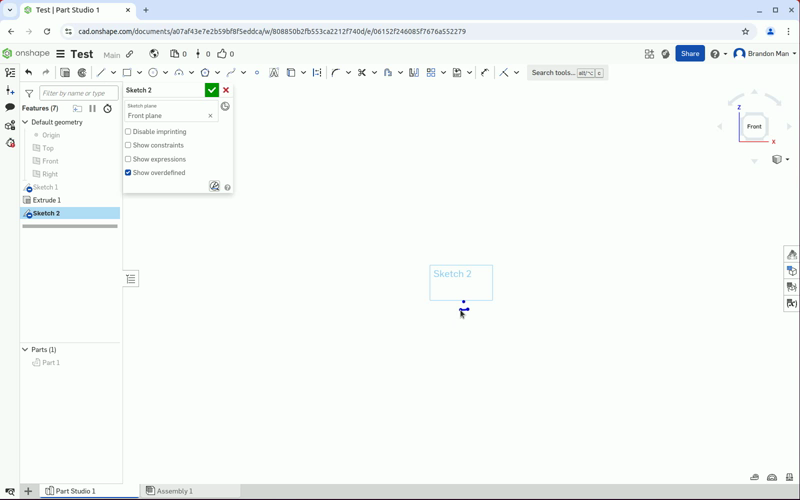
mouse_move(465, 309)
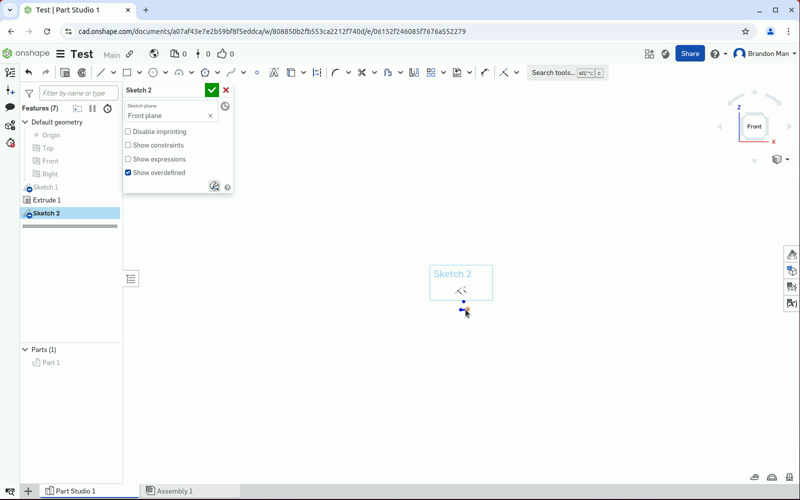
scroll(6)
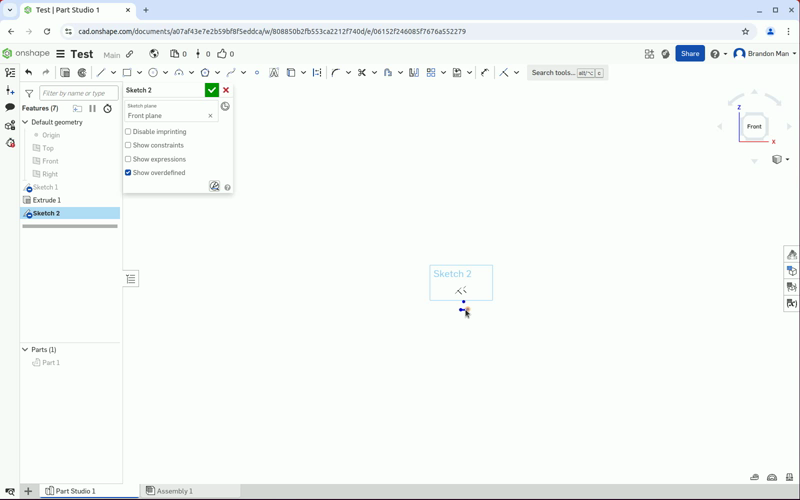
scroll(6)
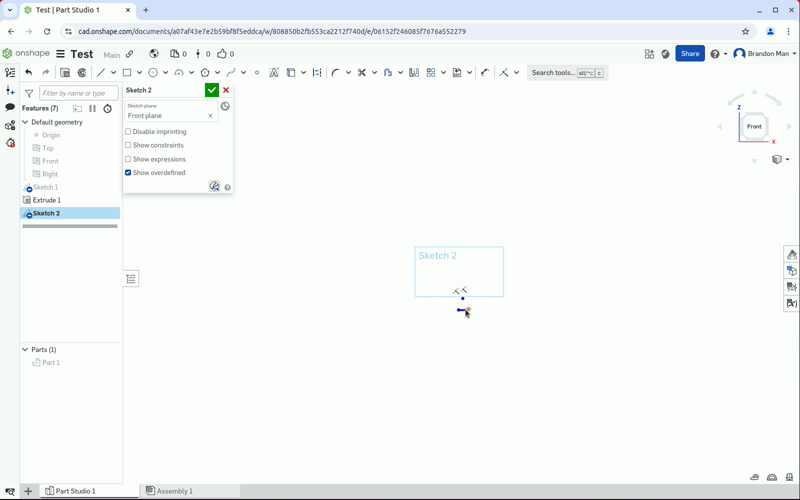
scroll(6)
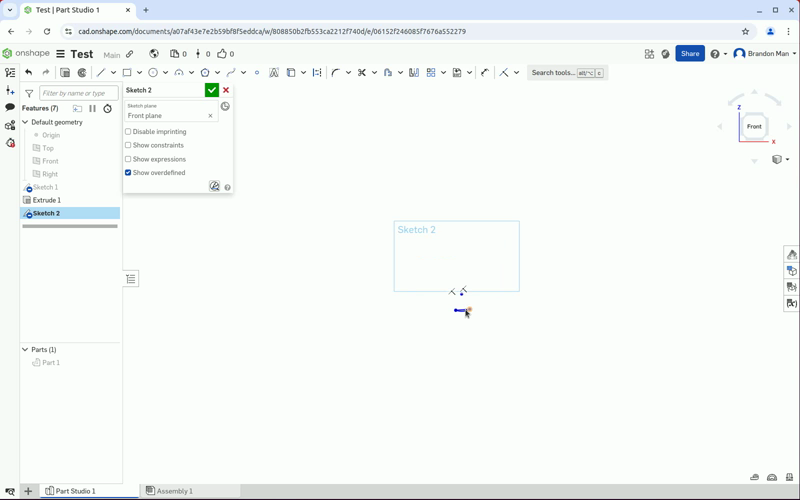
scroll(6)
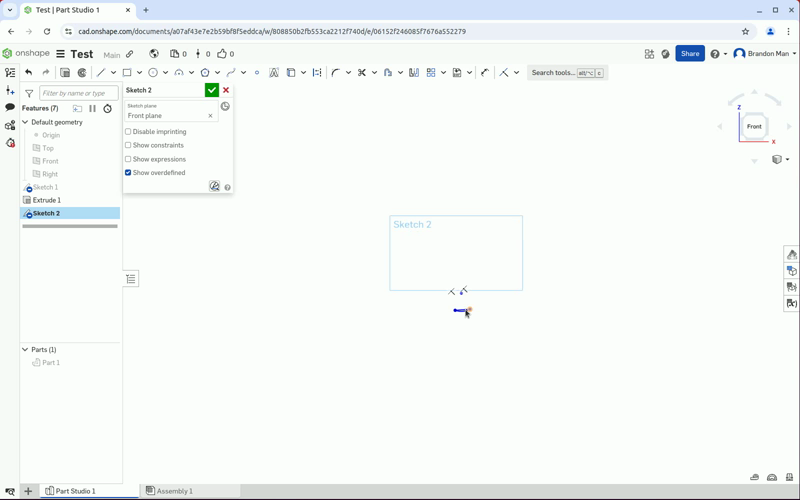
scroll(6)
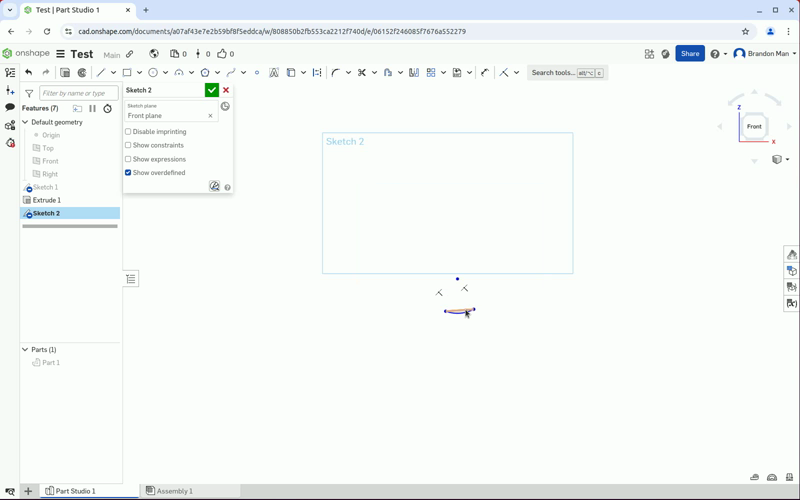
scroll(6)
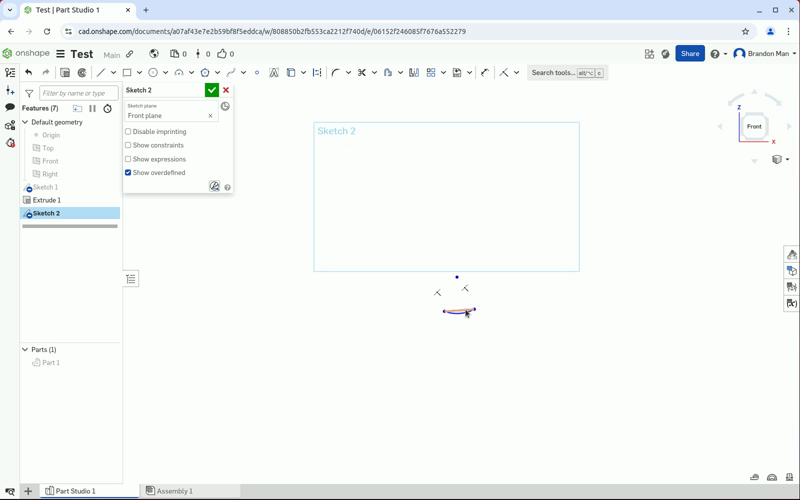
scroll(6)
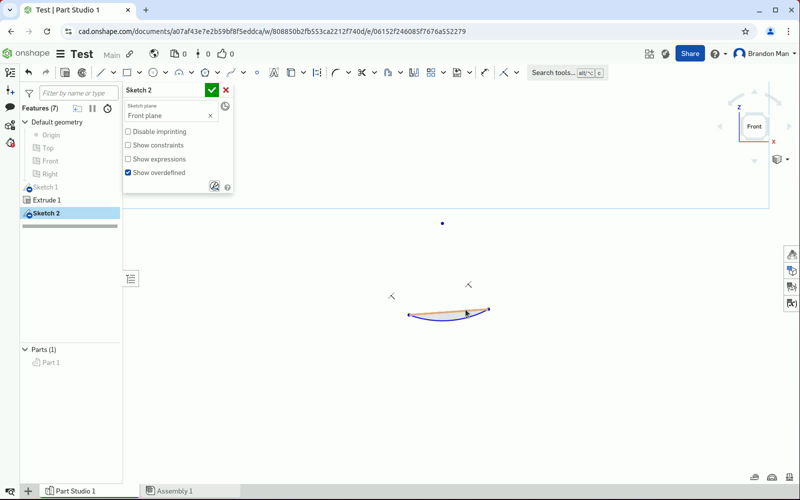
click(465, 309)
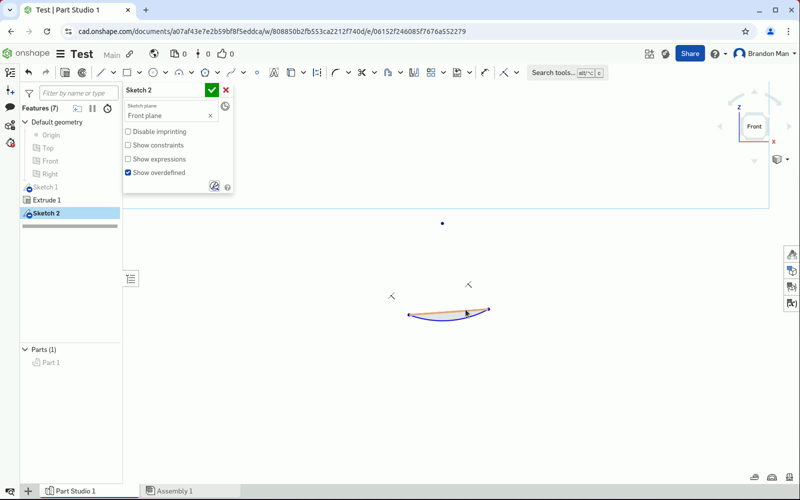
scroll(-6)
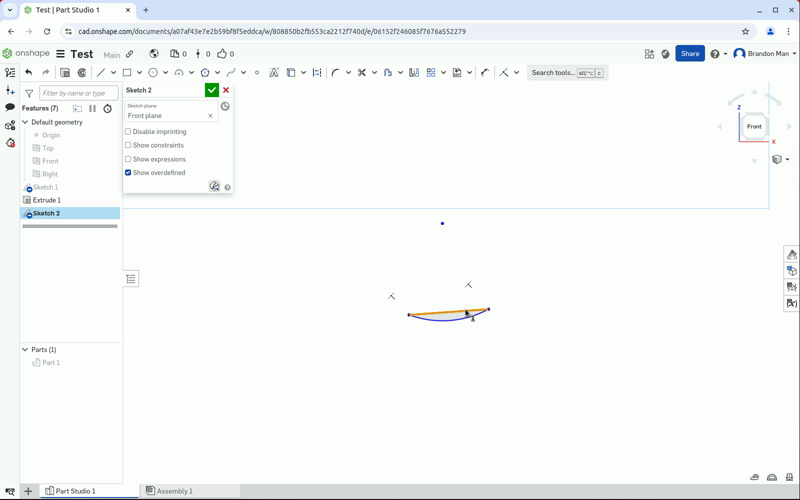
scroll(-6)
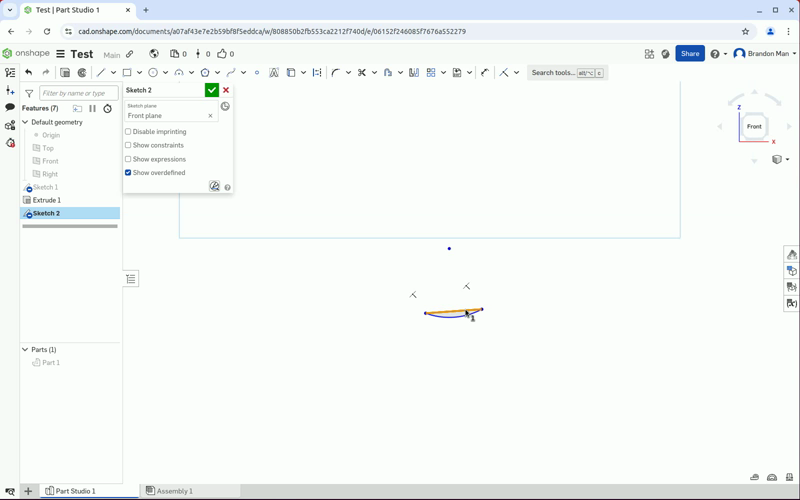
scroll(-6)
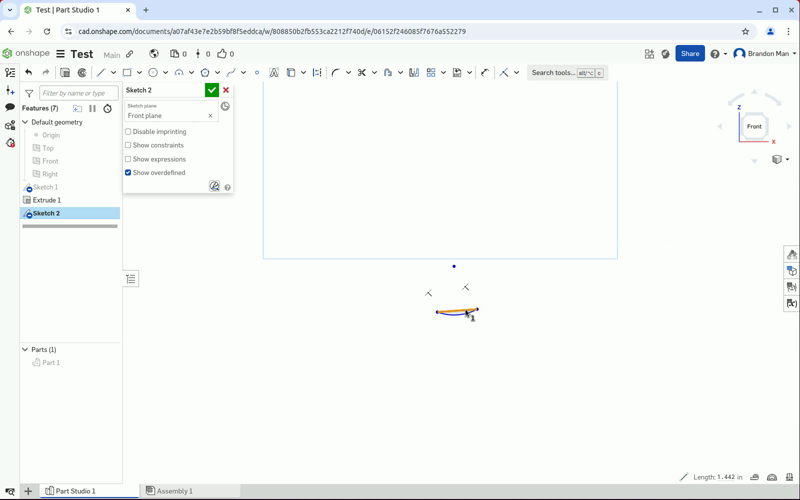
scroll(-6)
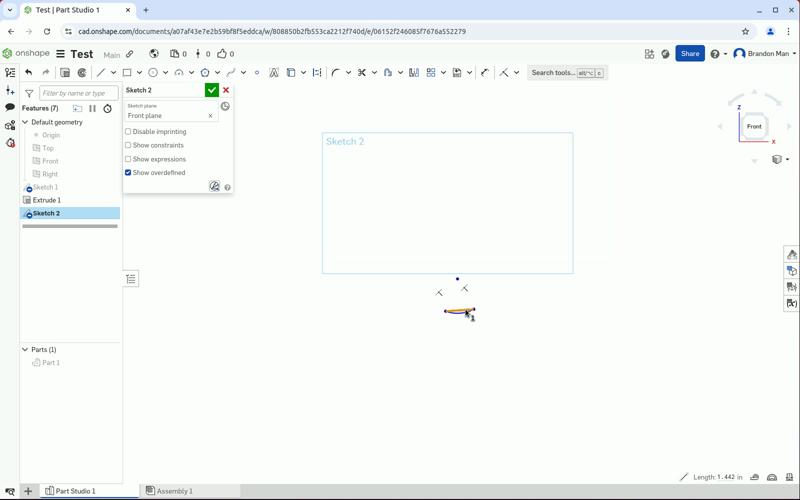
scroll(-6)
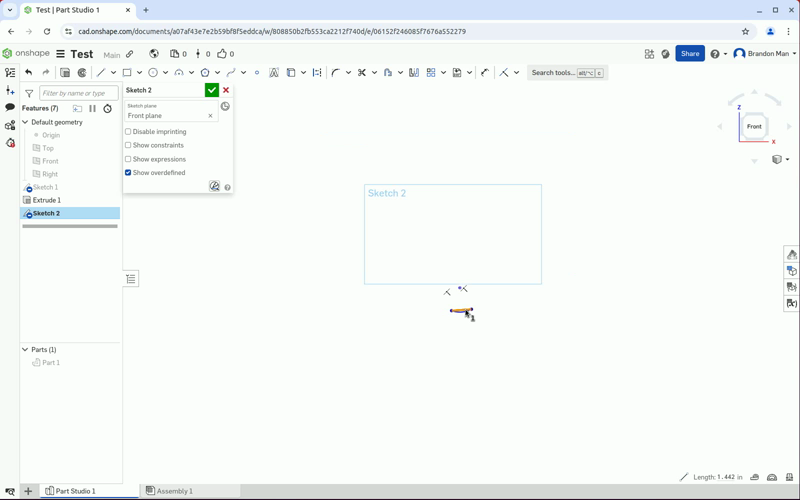
scroll(-6)
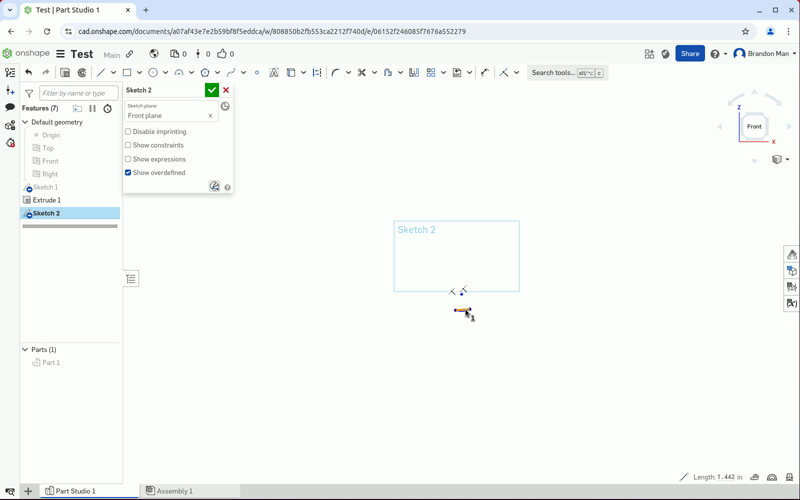
scroll(-6)
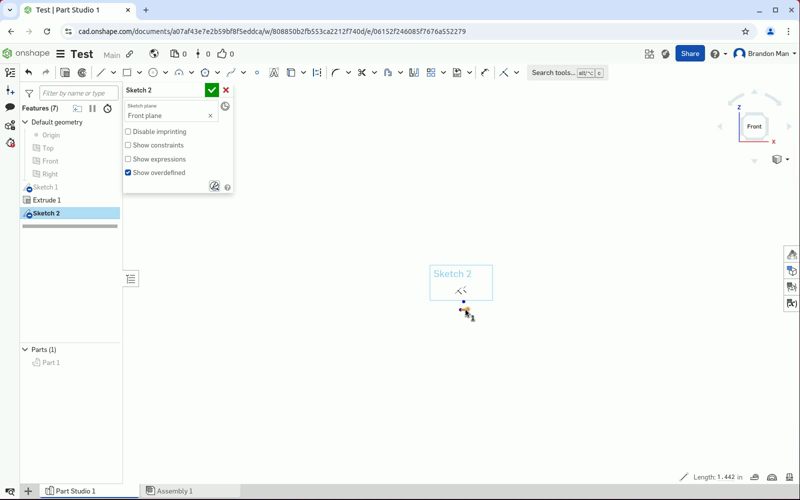
mouse_move(73, 352)
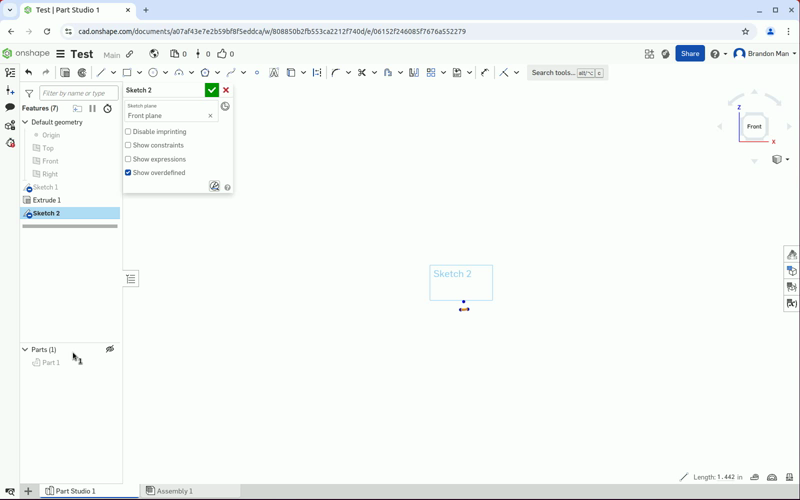
key(shift+y)
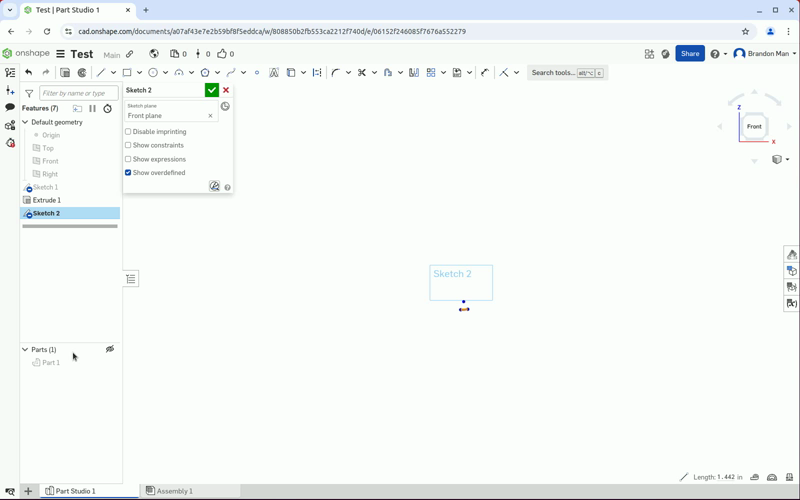
key(shift+e)
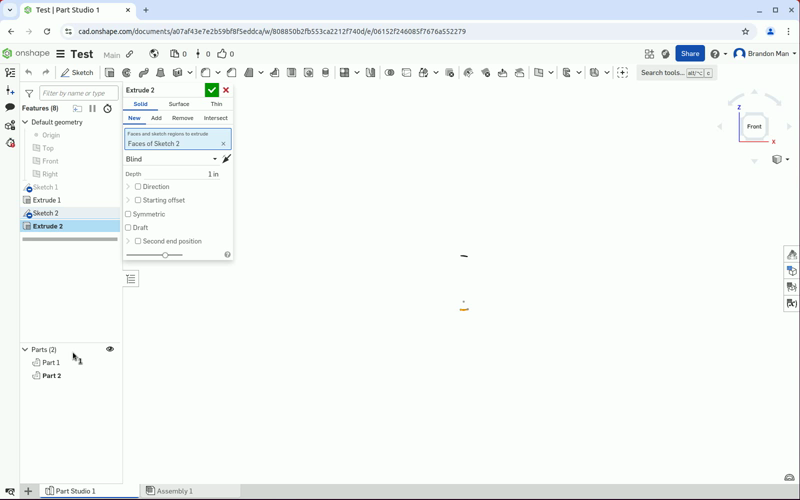
mouse_move(143, 106)
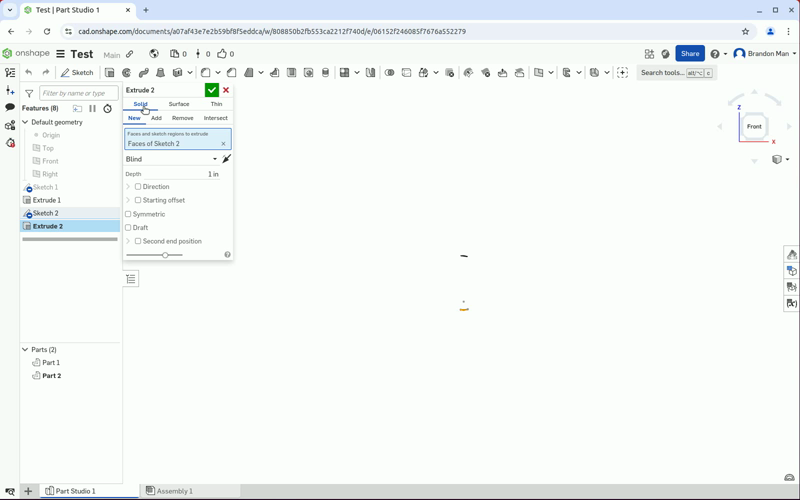
click(143, 106)
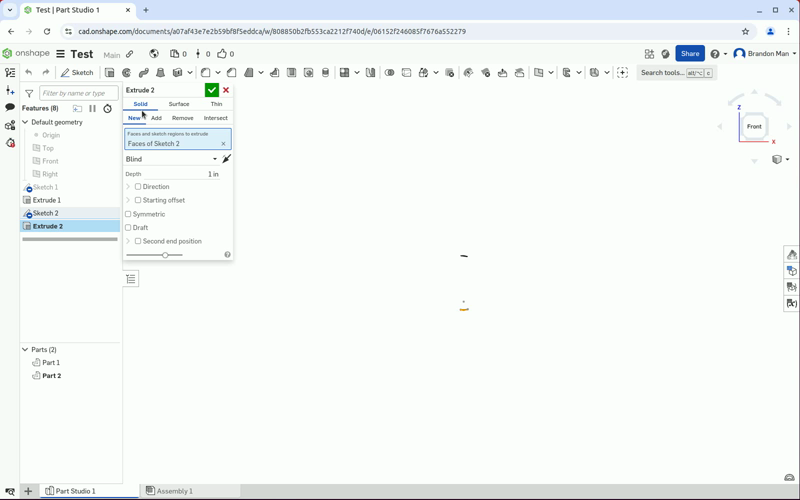
mouse_move(137, 120)
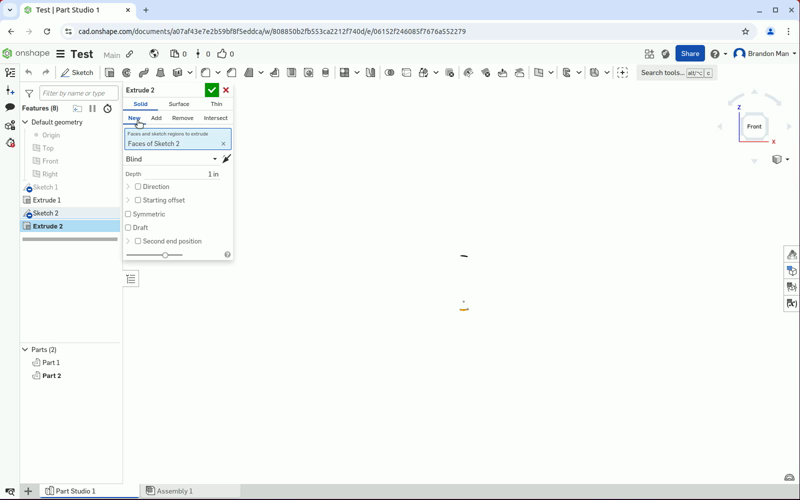
click(137, 120)
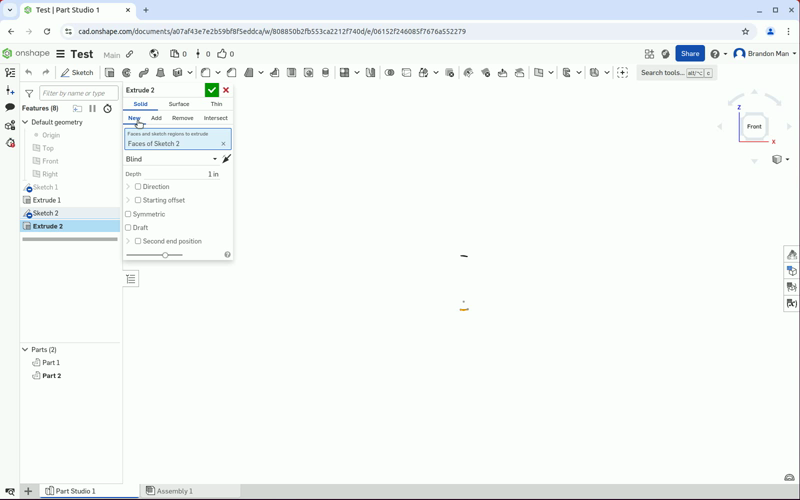
key(tab, 4)
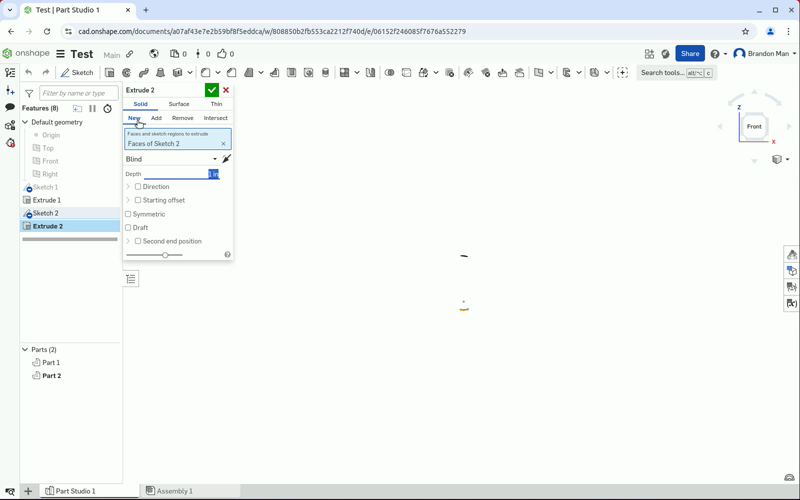
text(2.407)
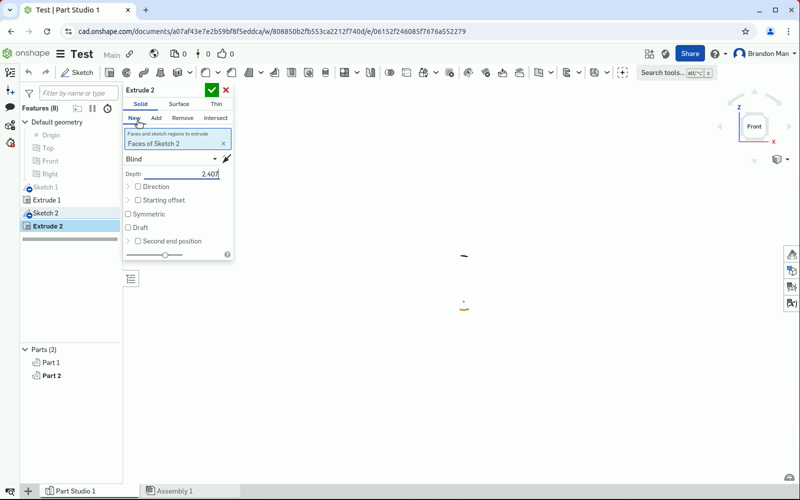
key(enter)
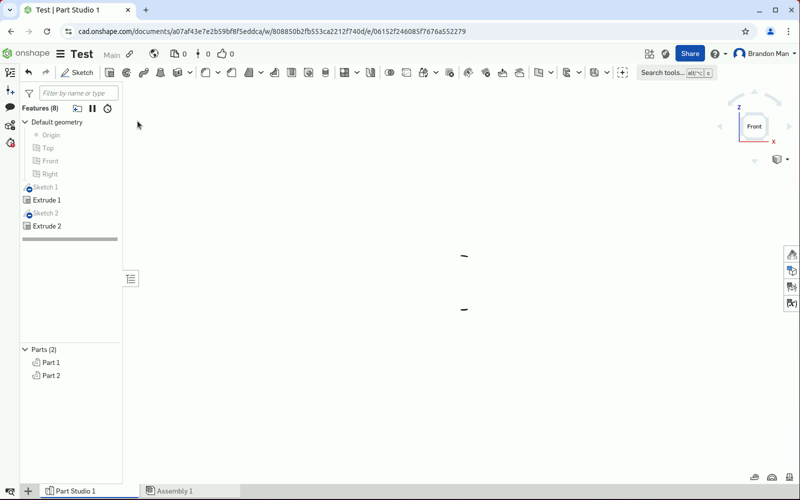
key(shift+h)
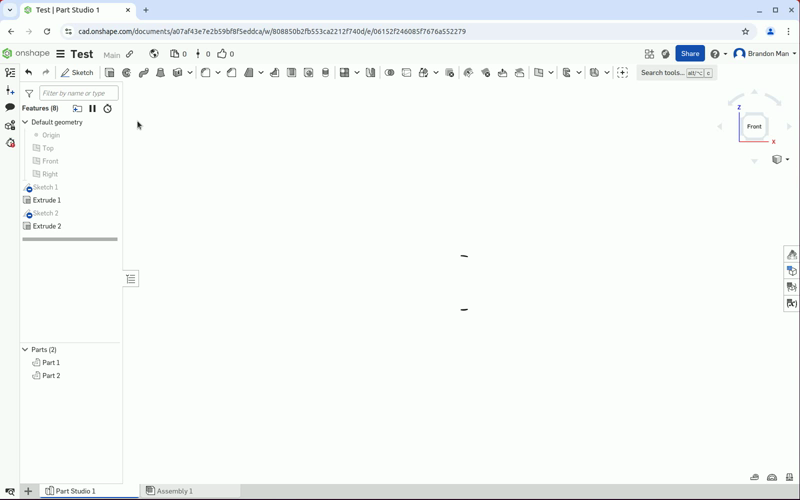
key(shift+h)
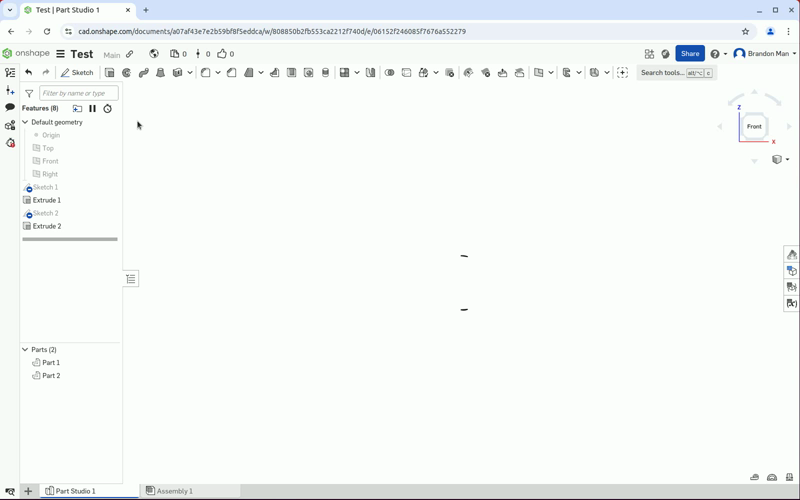
mouse_move(73, 189)
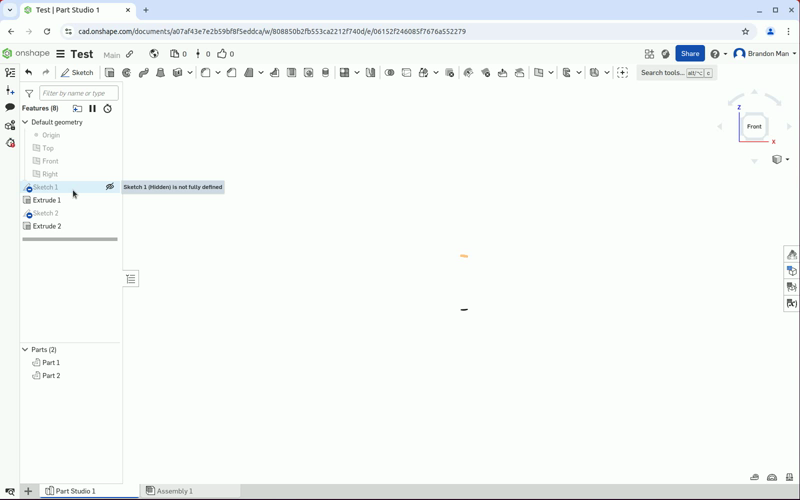
click(73, 189)
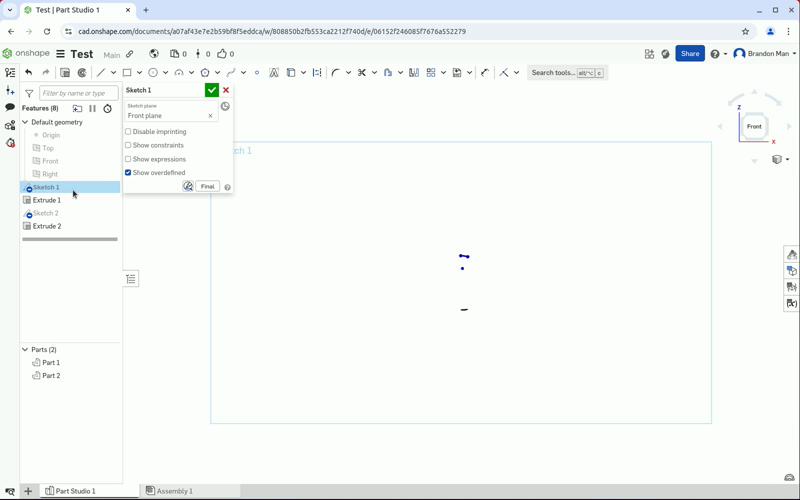
mouse_move(229, 92)
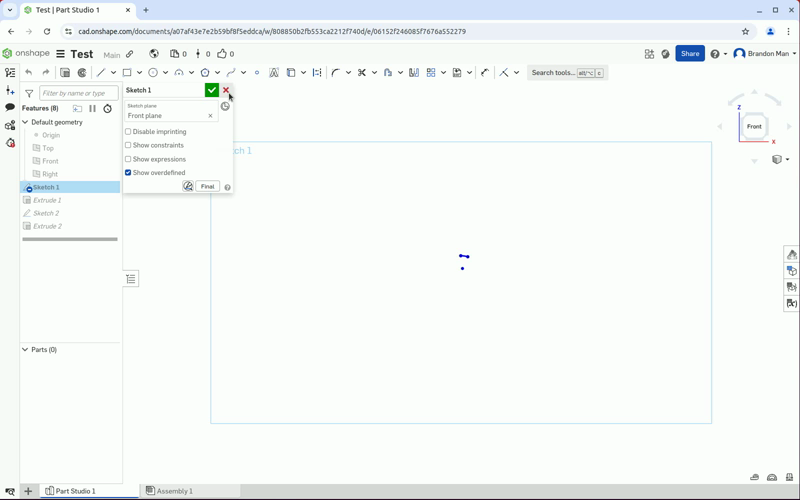
click(229, 92)
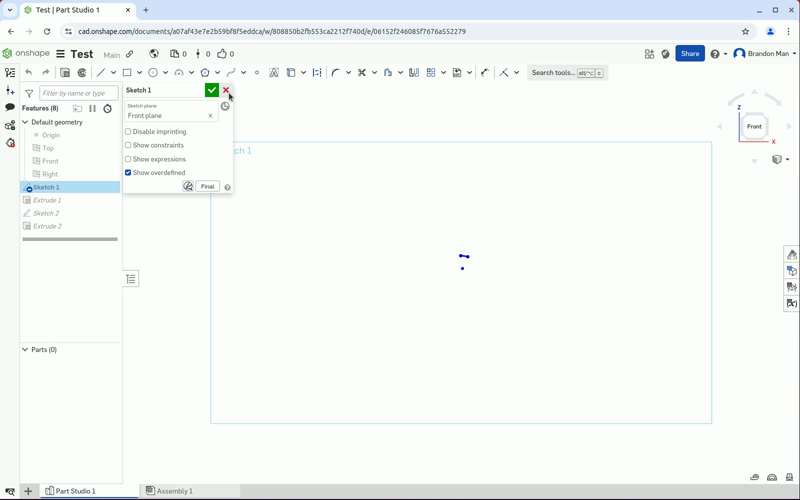
key(shift+s)
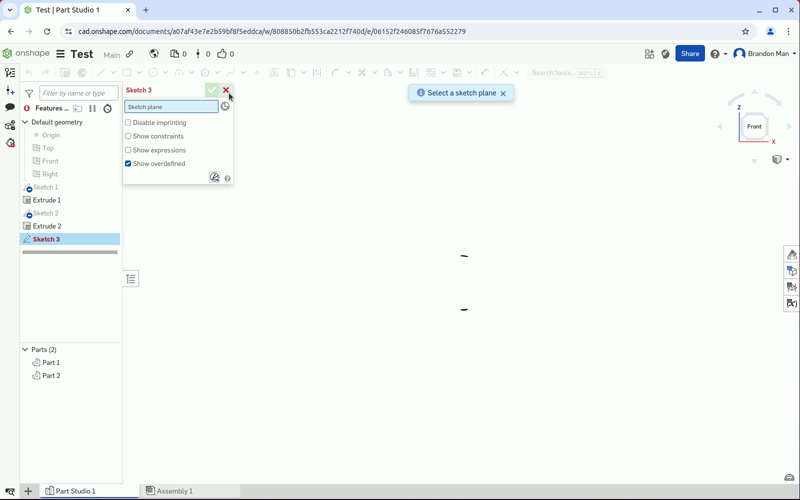
mouse_move(73, 163)
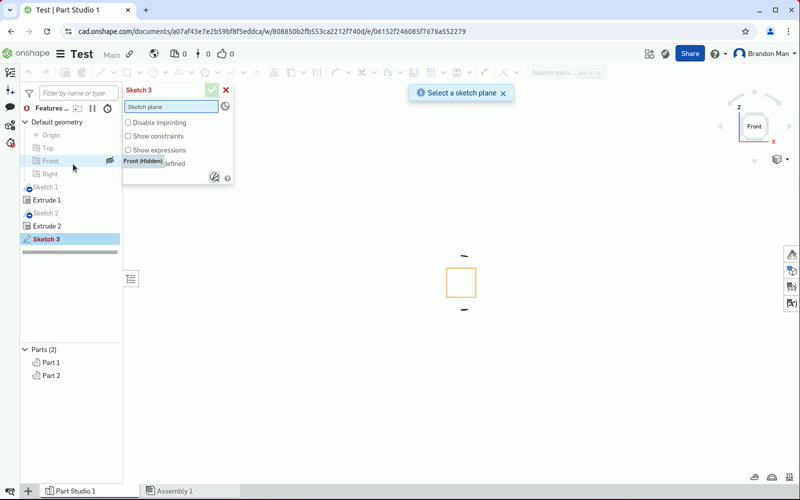
click(73, 163)
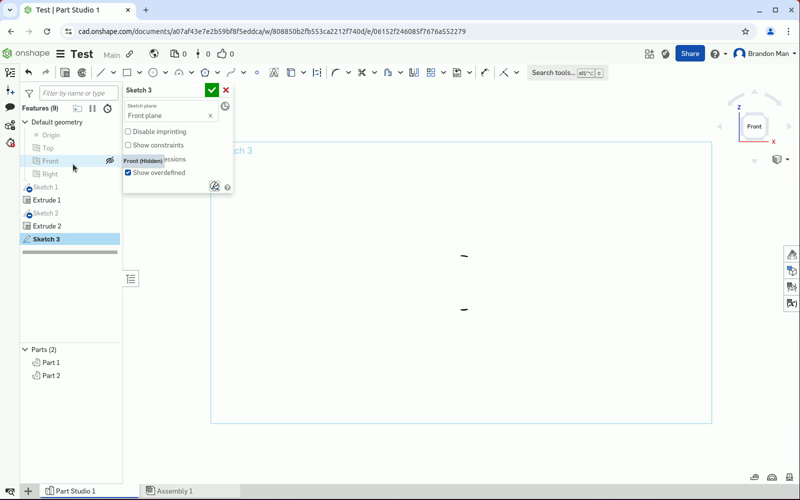
mouse_move(73, 352)
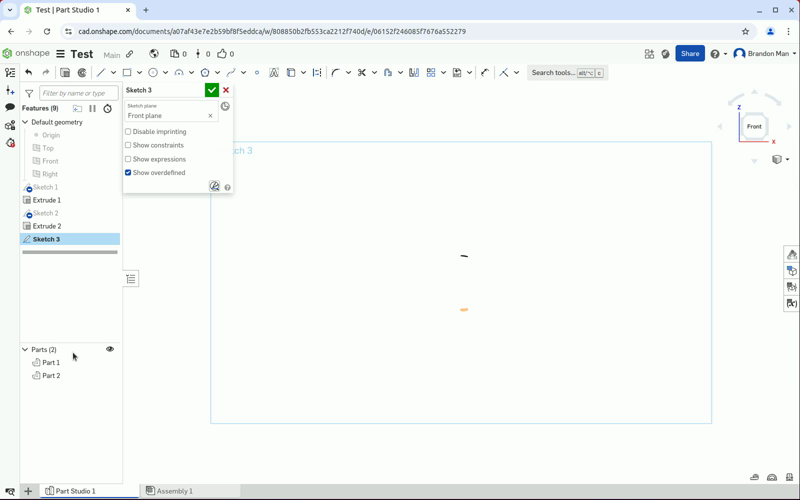
key(y)
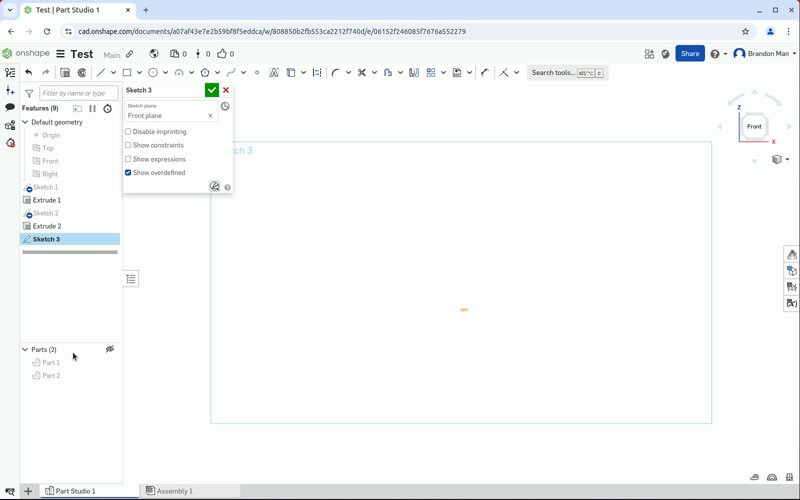
key(l)
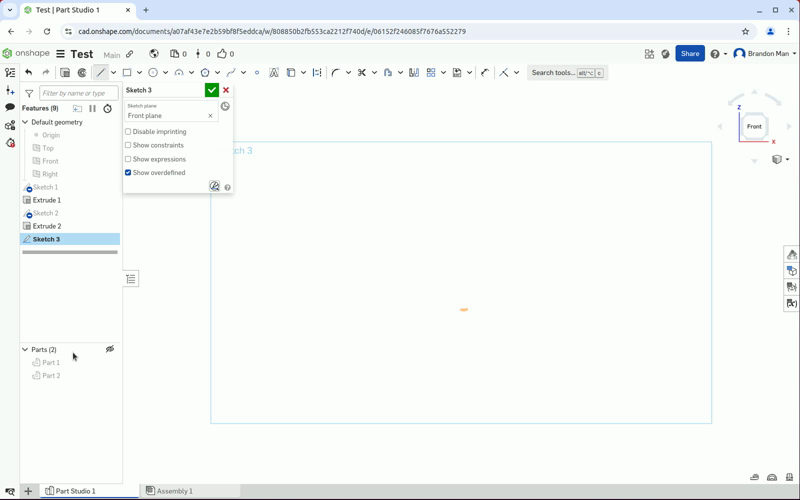
key_down(shift)
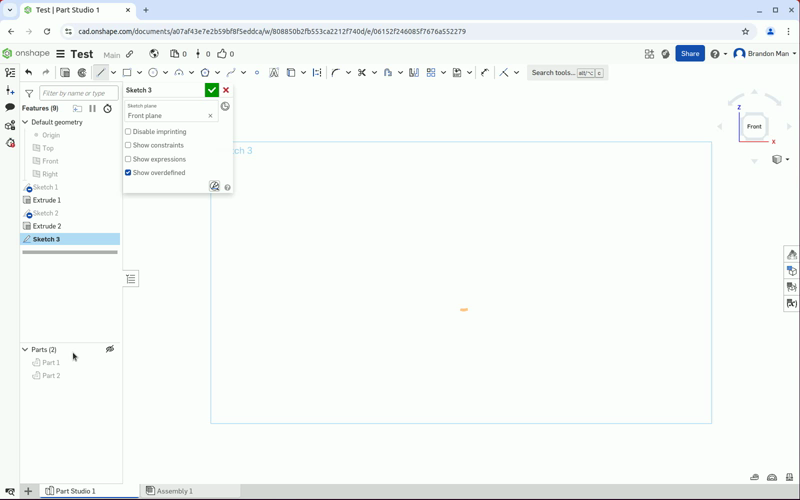
mouse_move(466, 309)
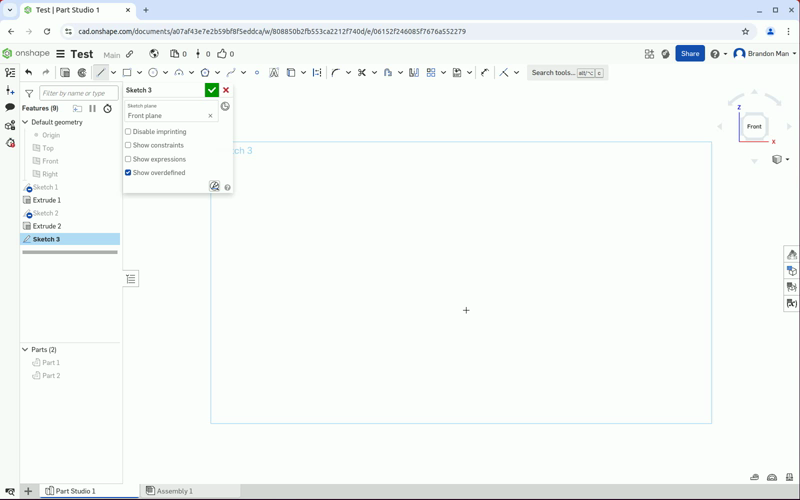
click(466, 309)
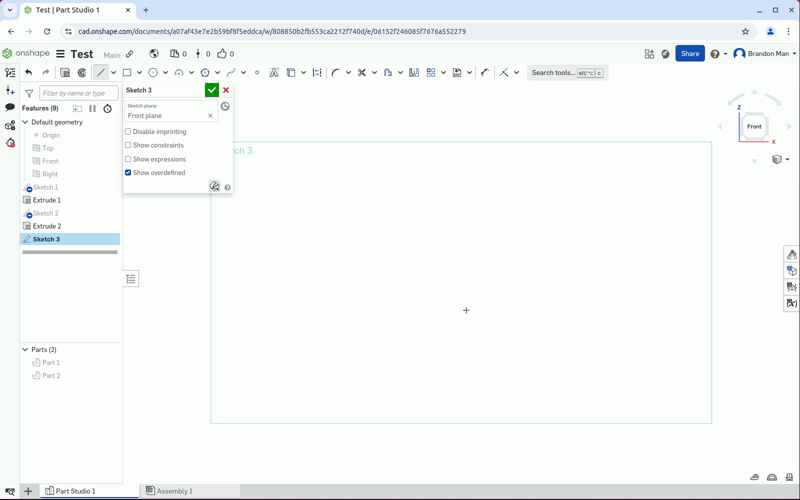
key_up(shift)
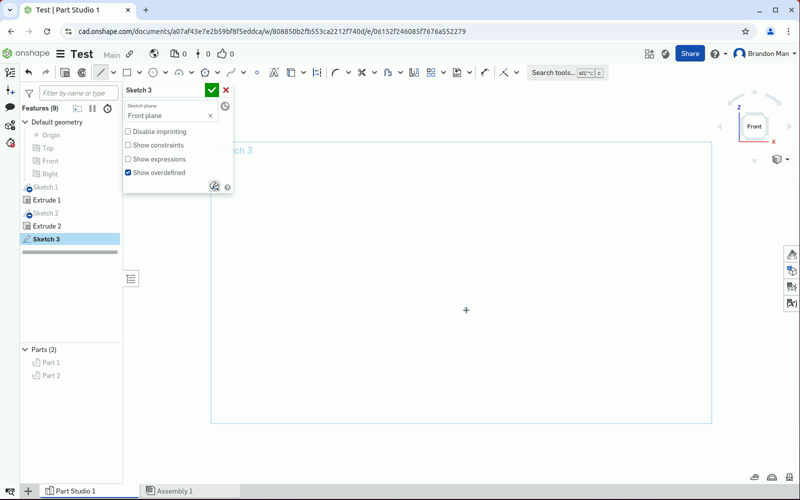
key_down(shift)
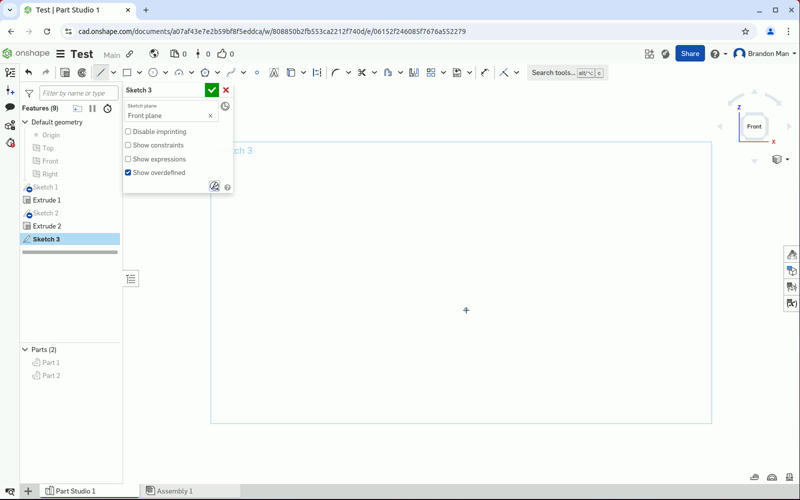
mouse_move(559, 299)
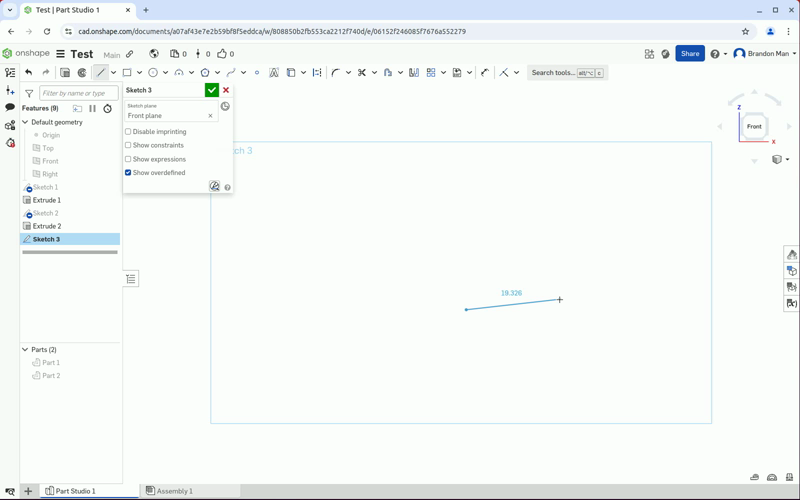
click(559, 299)
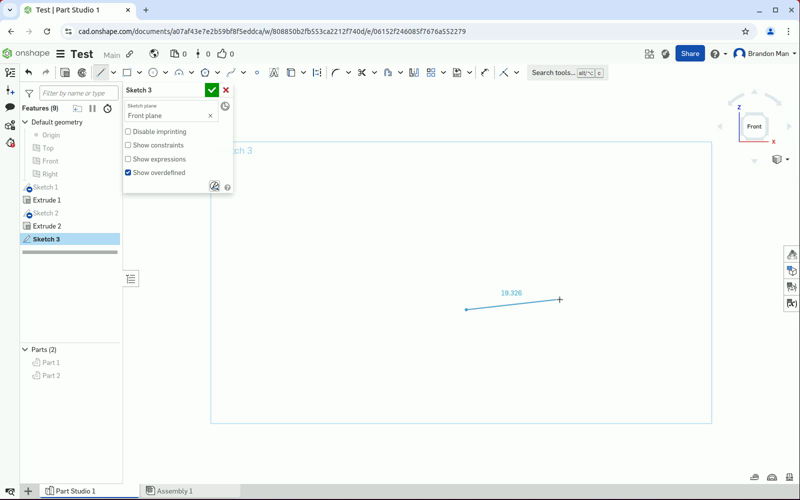
key_up(shift)
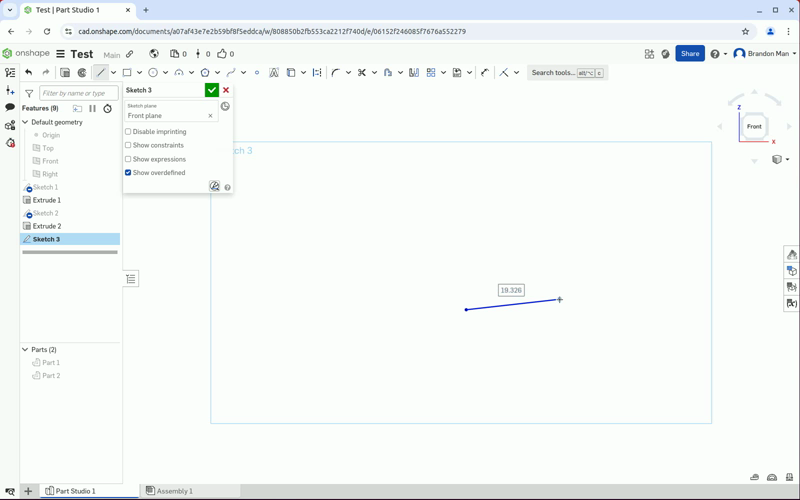
key(esc)
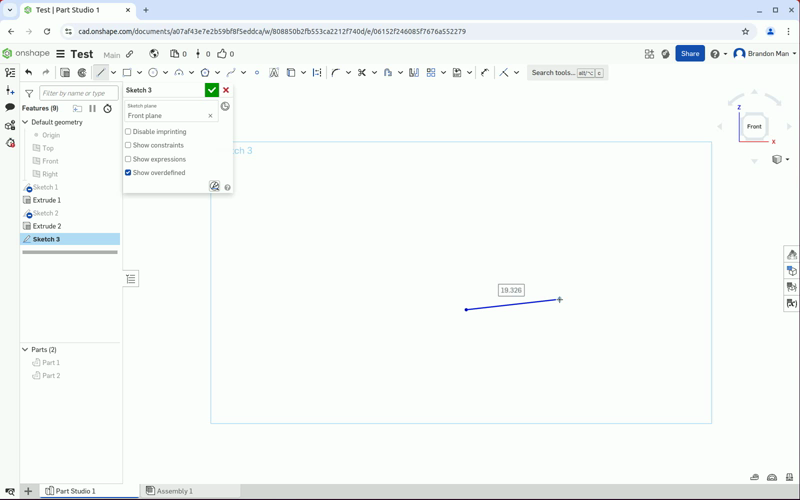
key(a)
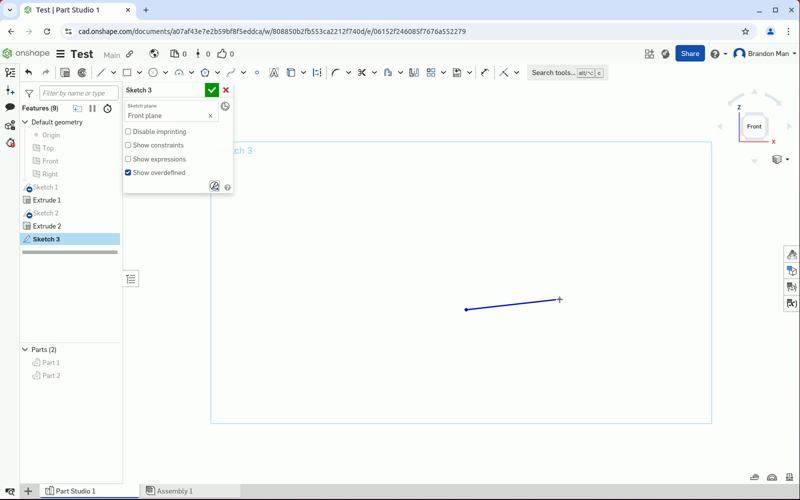
mouse_move(559, 299)
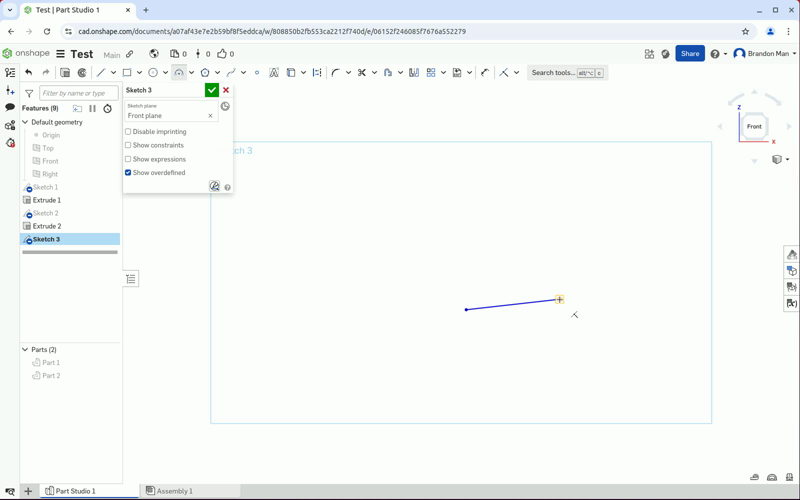
click(559, 299)
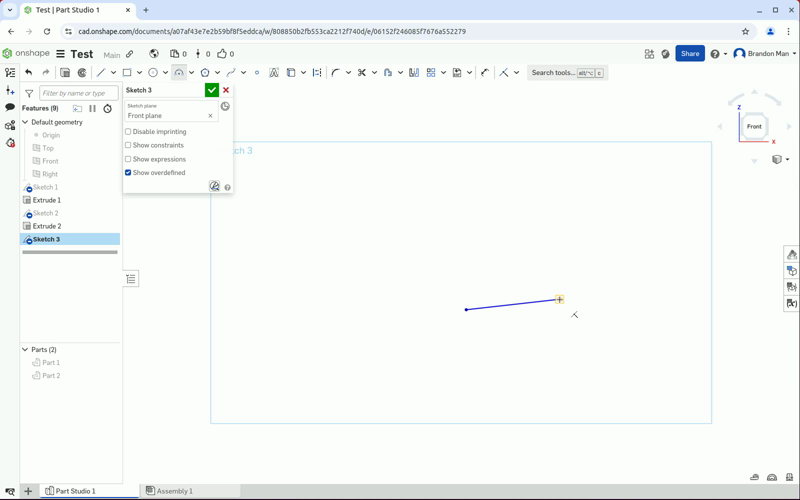
key_down(shift)
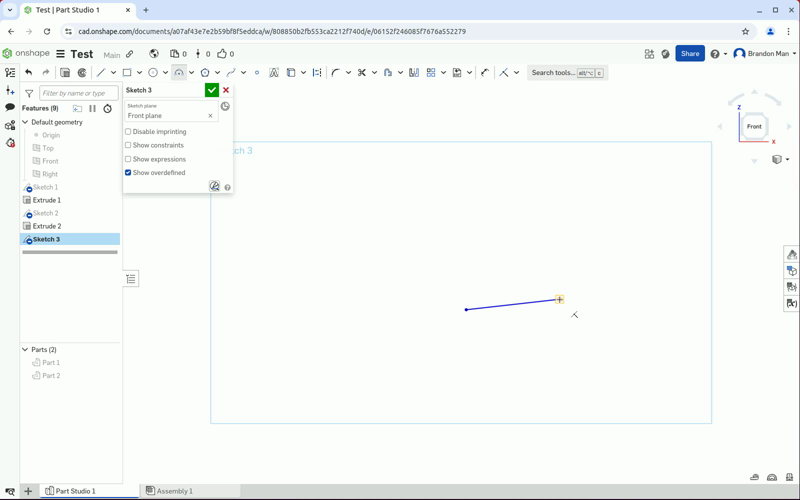
mouse_move(559, 267)
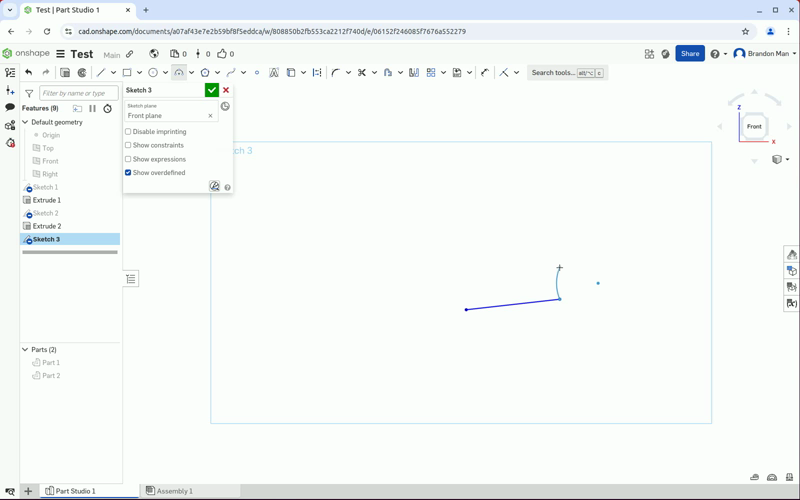
click(559, 267)
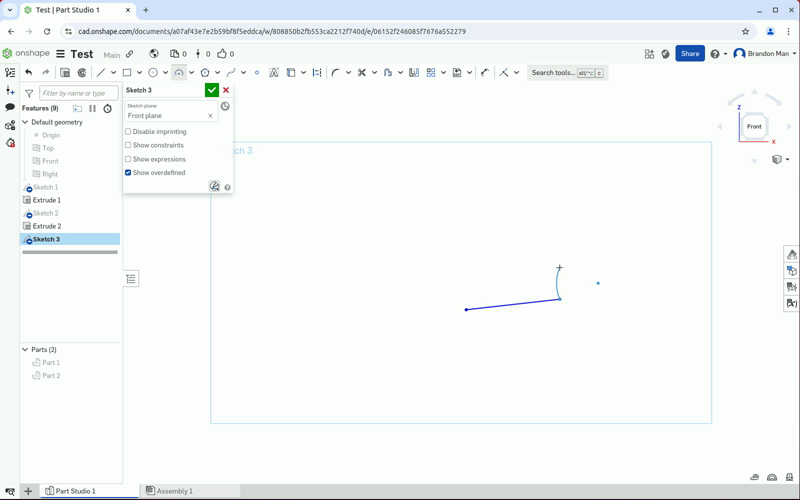
mouse_move(541, 282)
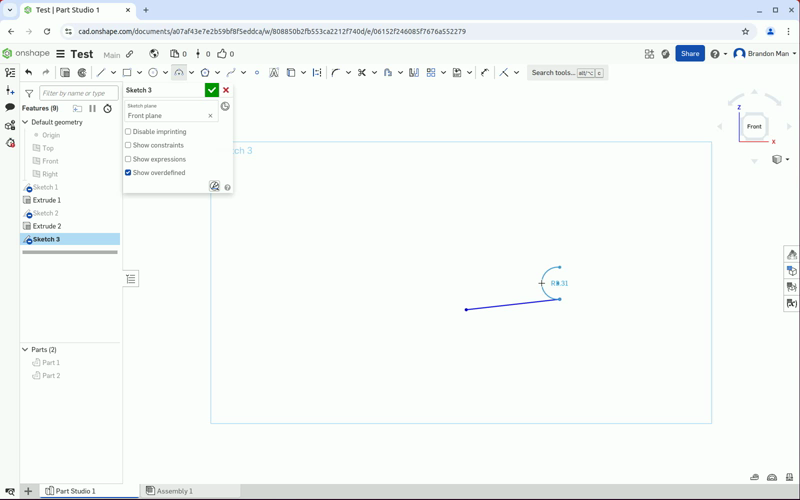
click(541, 282)
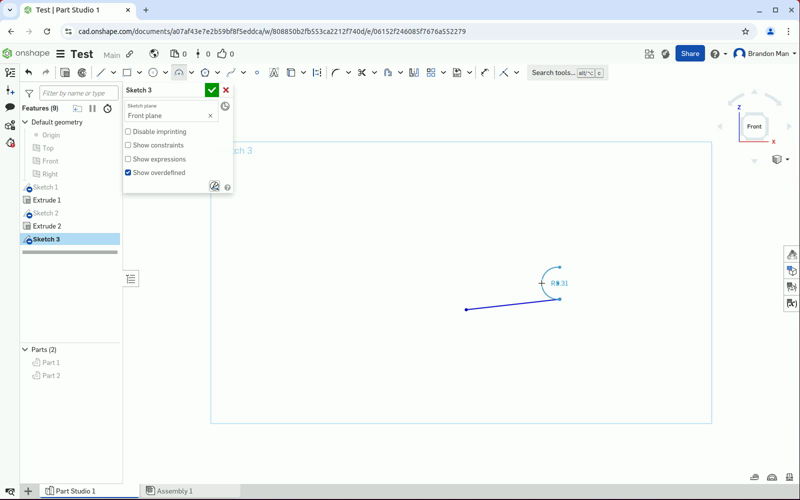
key_up(shift)
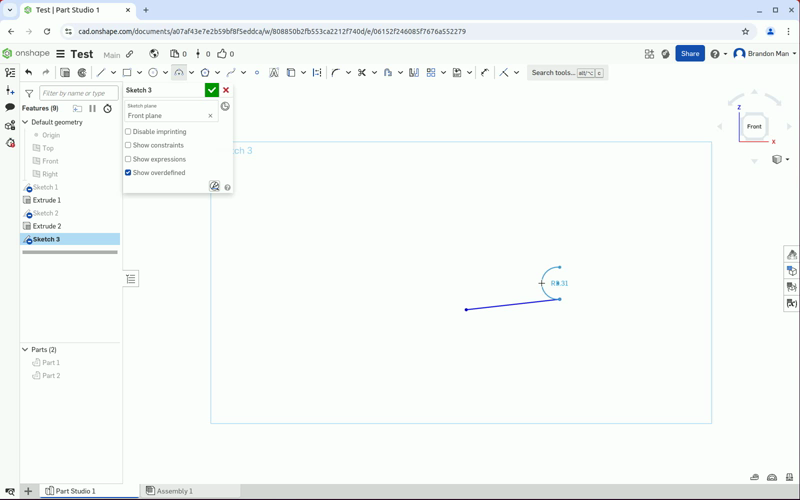
key(esc)
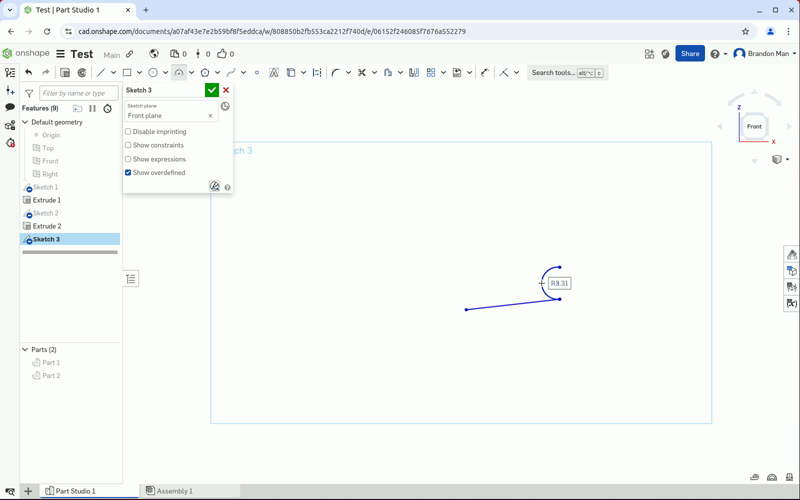
key(l)
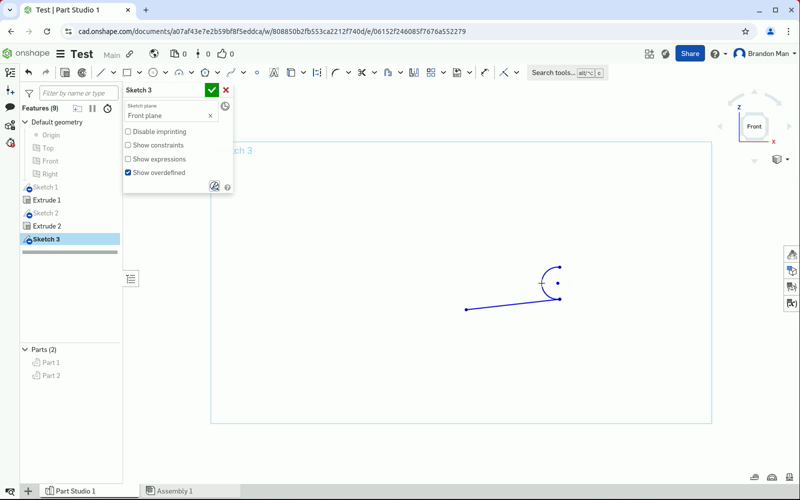
mouse_move(559, 267)
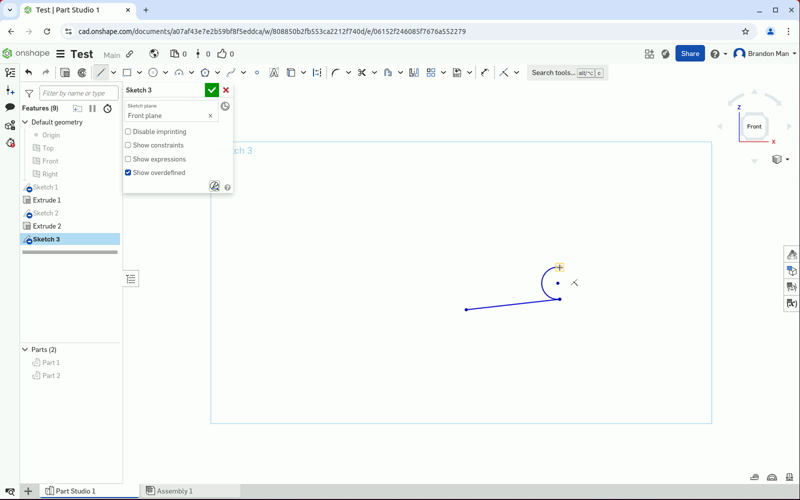
click(559, 267)
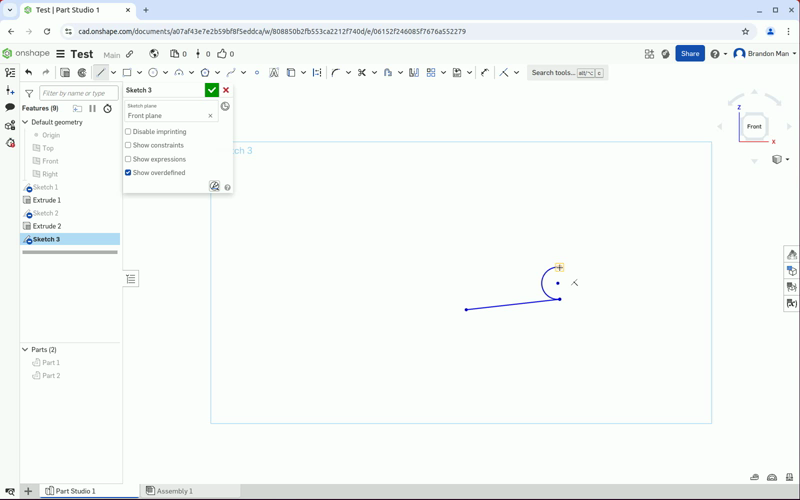
key_down(shift)
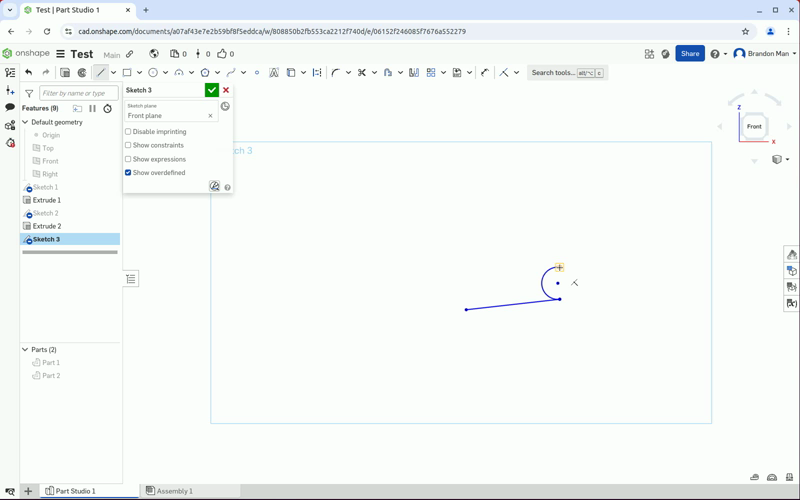
mouse_move(466, 256)
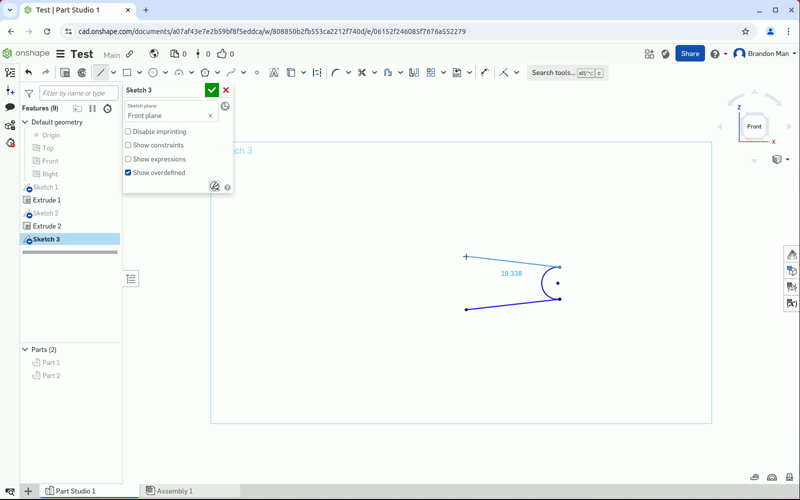
click(466, 256)
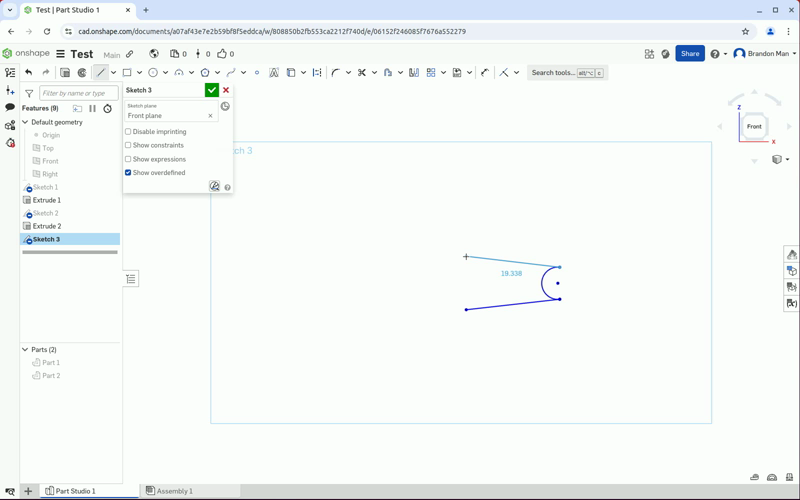
key_up(shift)
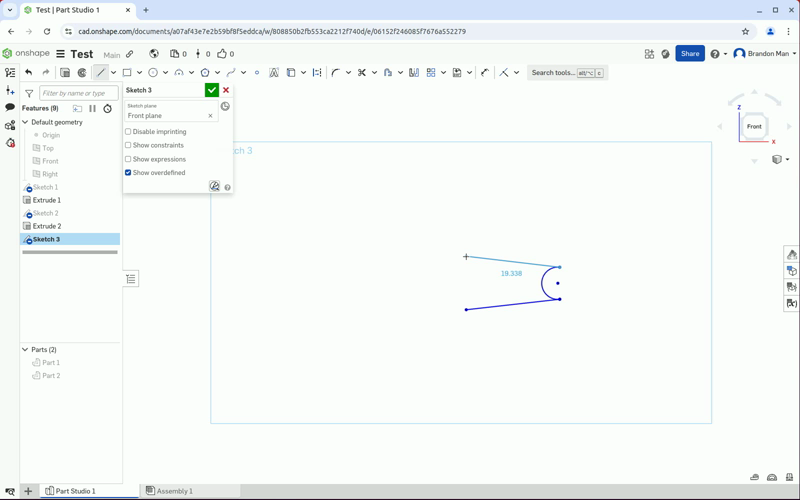
key(esc)
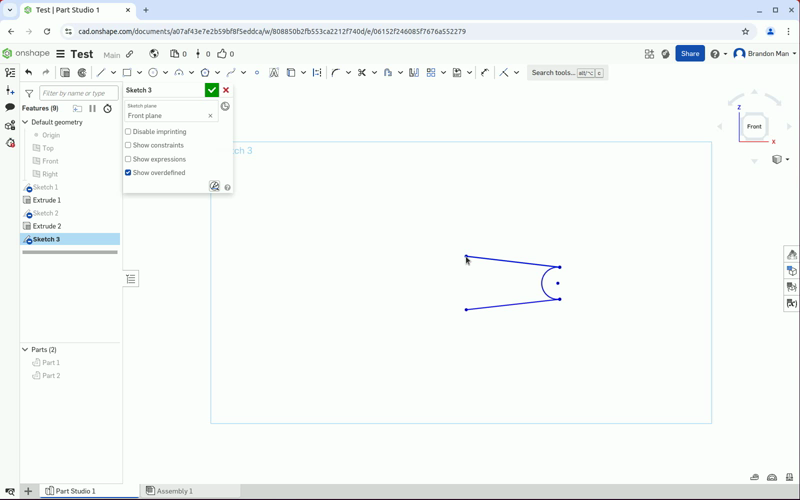
key(a)
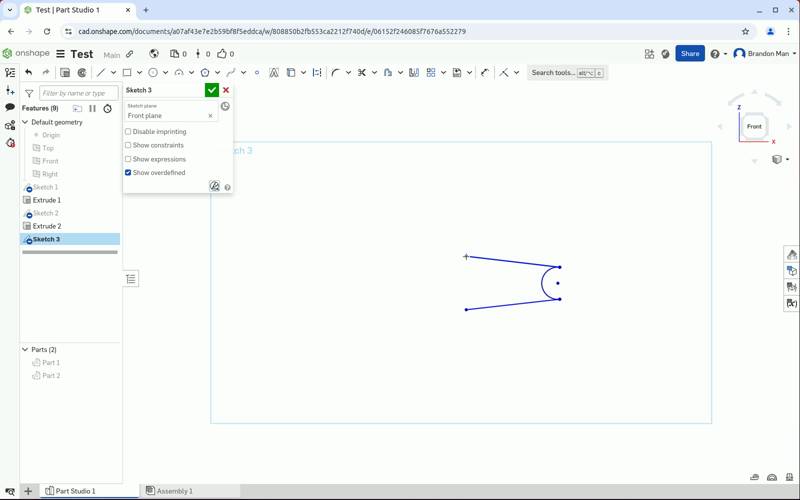
mouse_move(466, 256)
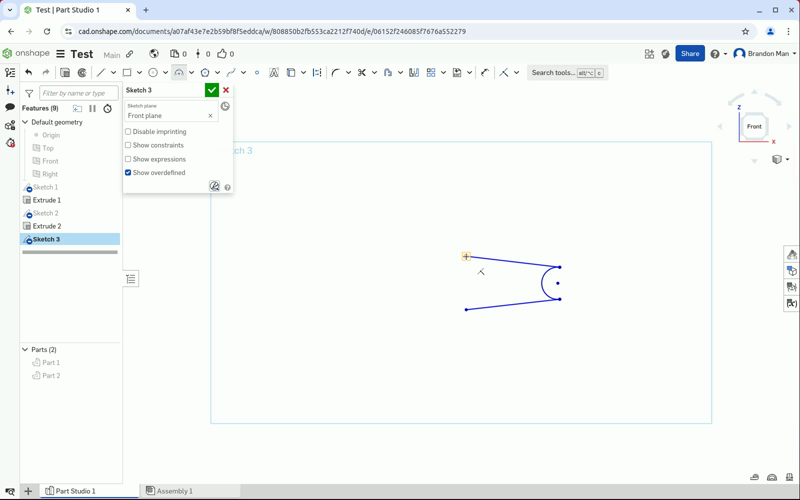
click(466, 256)
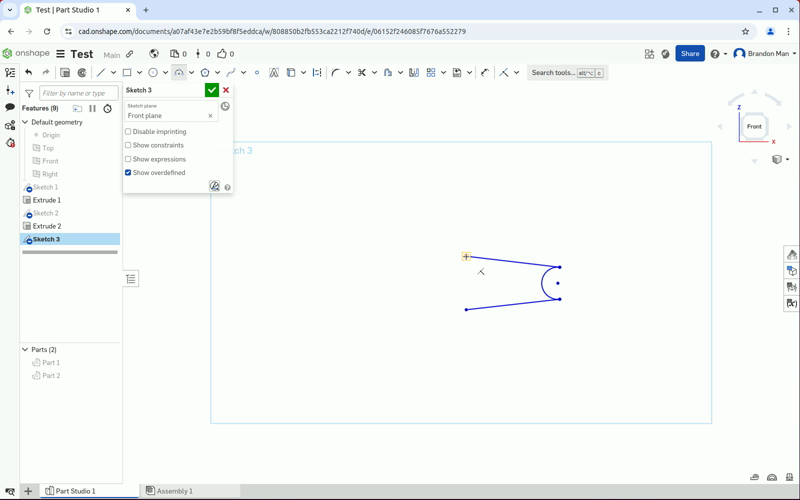
mouse_move(466, 309)
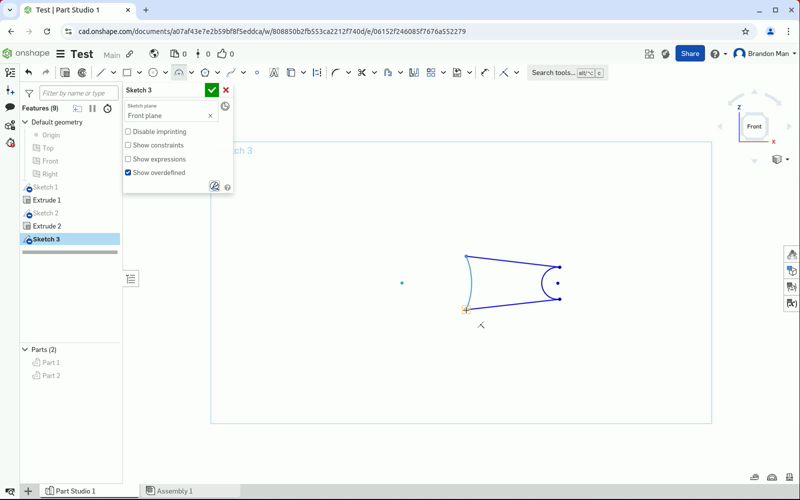
click(466, 309)
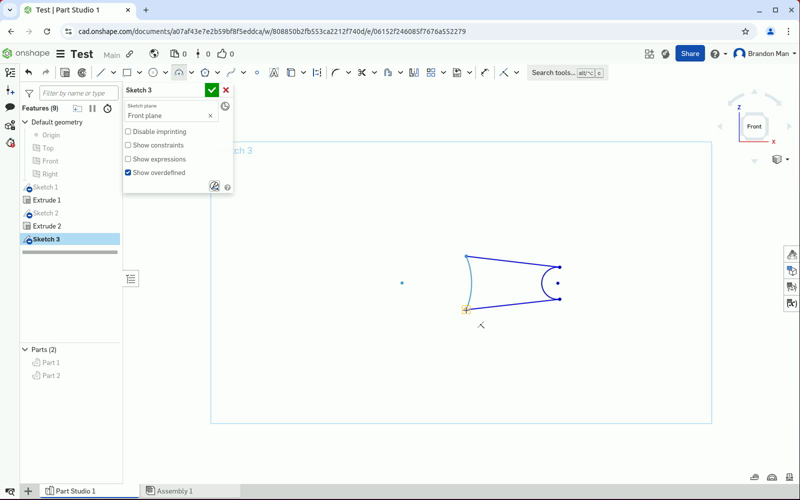
key_down(shift)
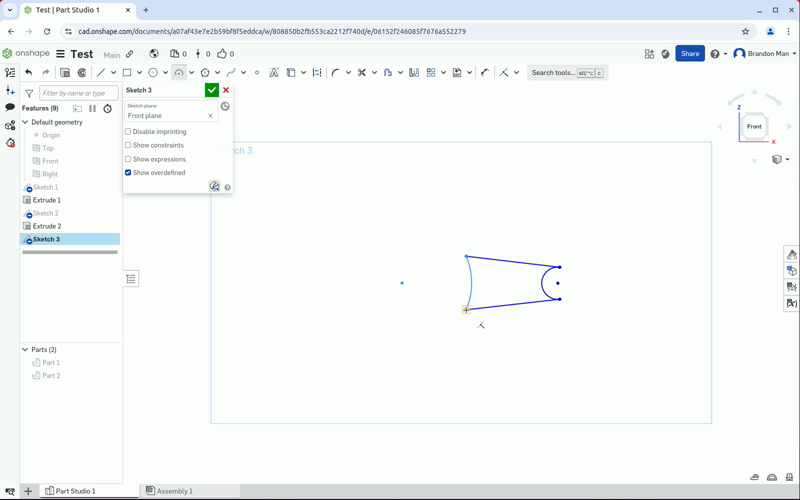
mouse_move(488, 282)
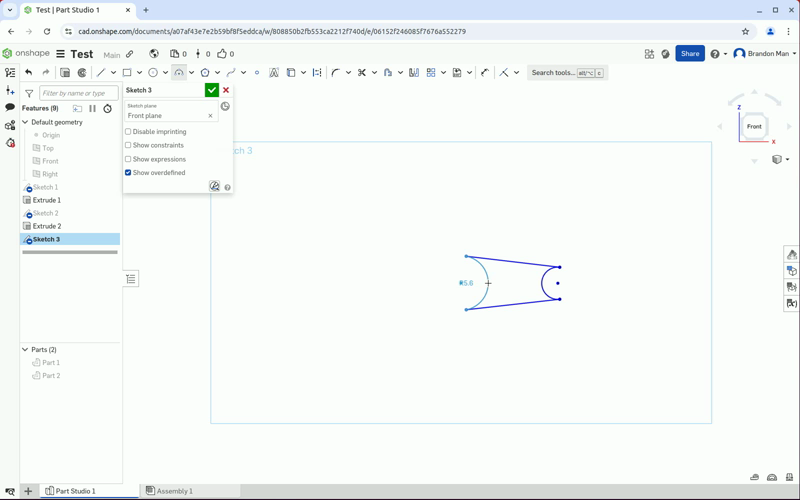
click(488, 282)
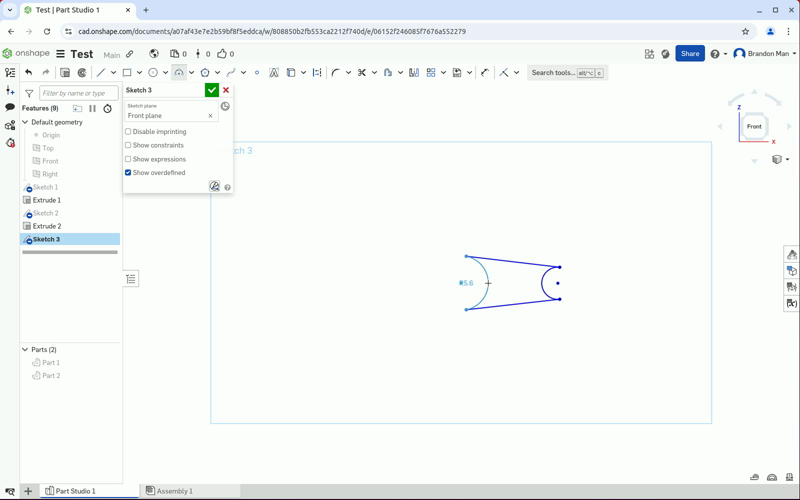
key_up(shift)
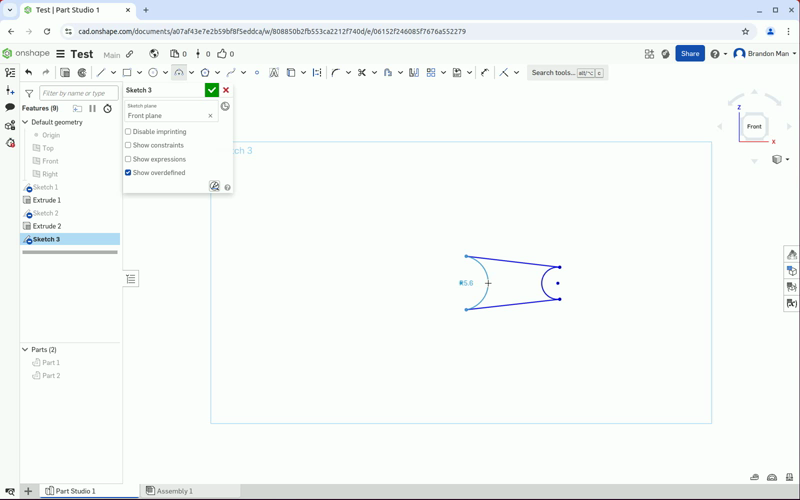
key(esc)
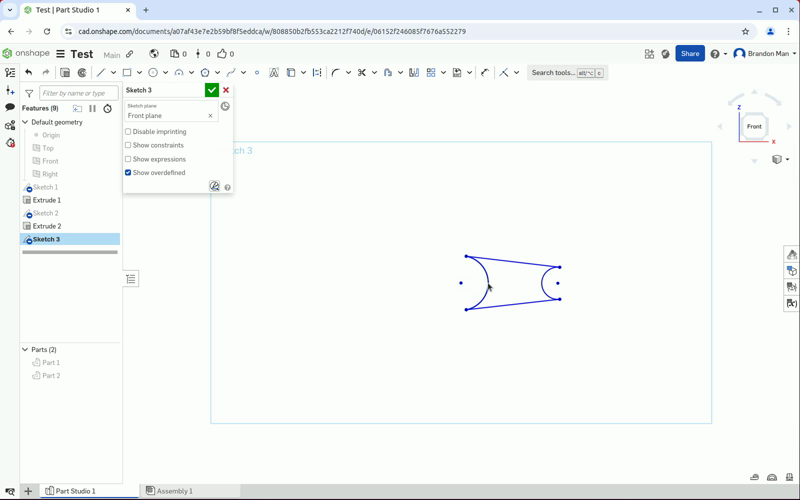
mouse_move(517, 271)
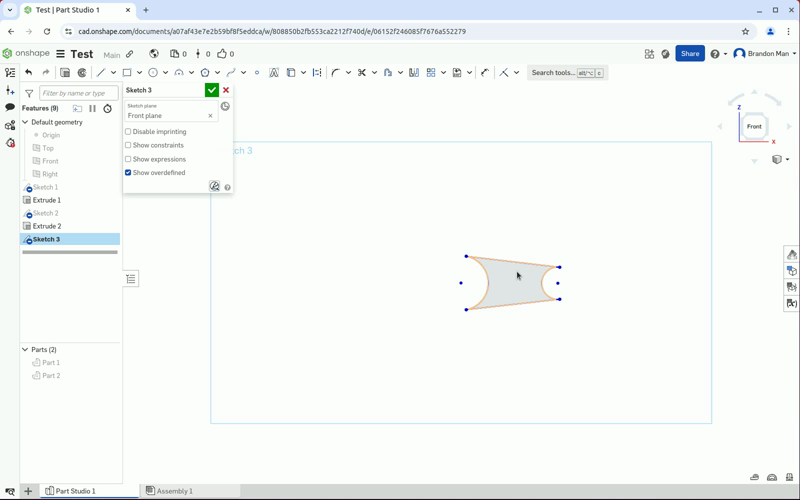
click(517, 271)
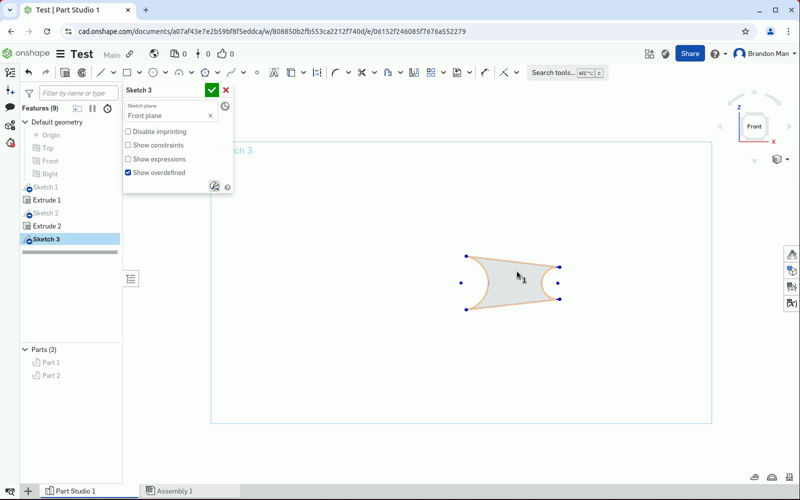
mouse_move(73, 352)
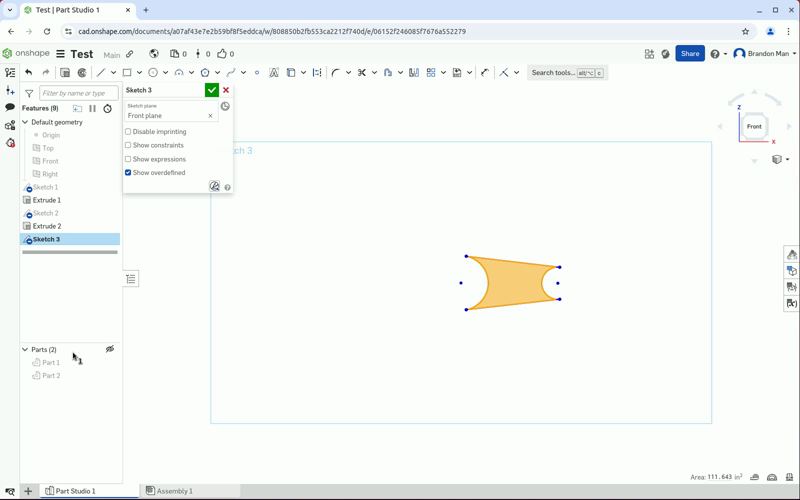
key(shift+y)
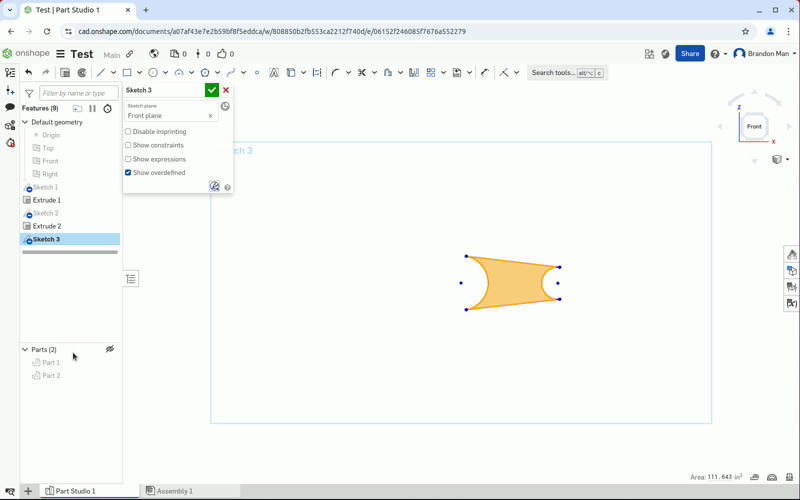
key(shift+e)
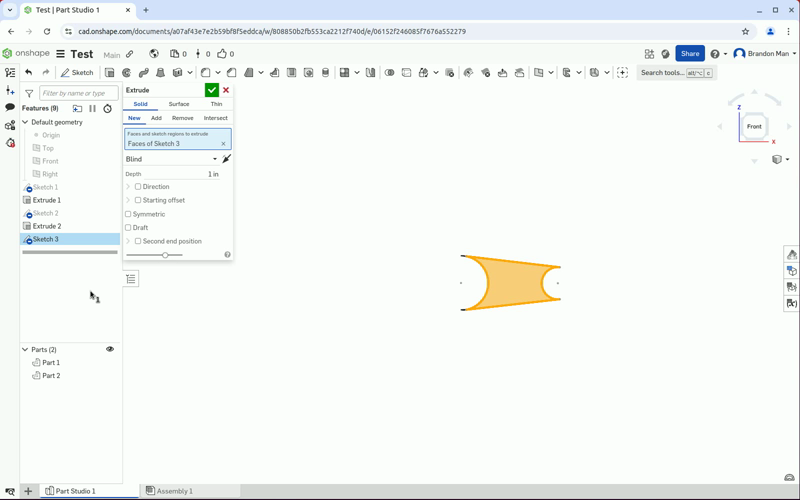
mouse_move(143, 106)
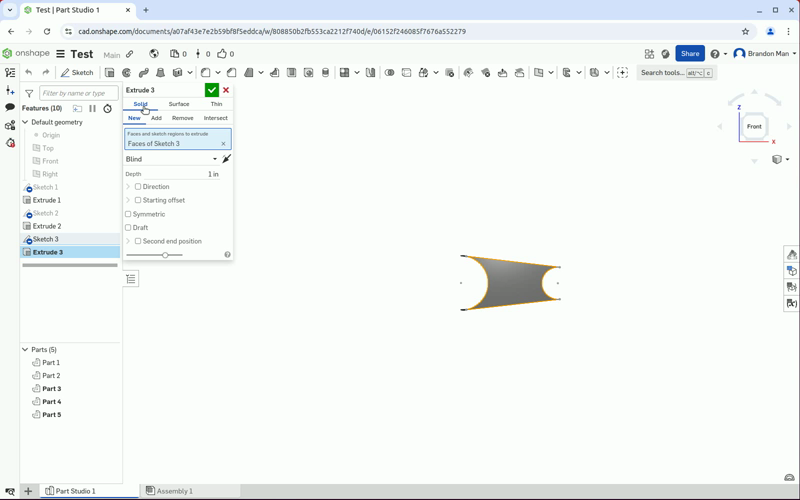
click(143, 106)
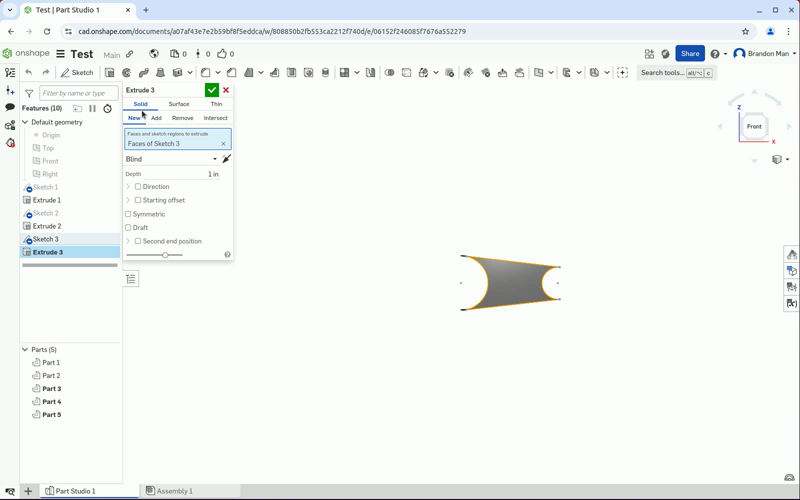
mouse_move(137, 120)
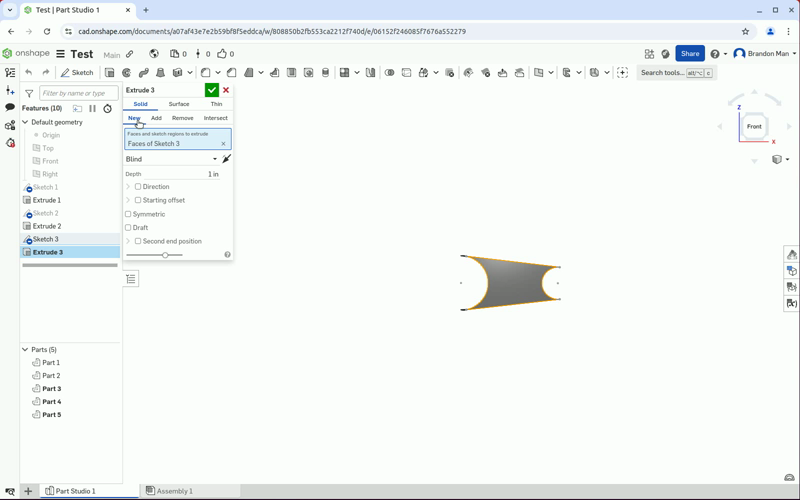
click(137, 120)
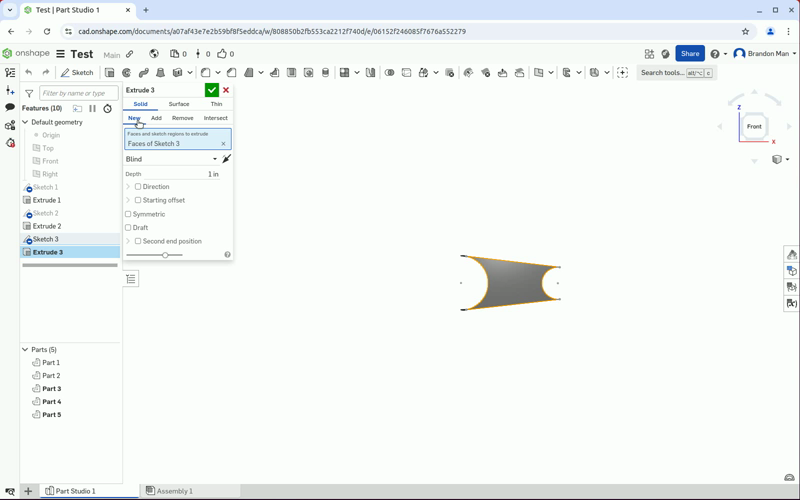
key(tab, 4)
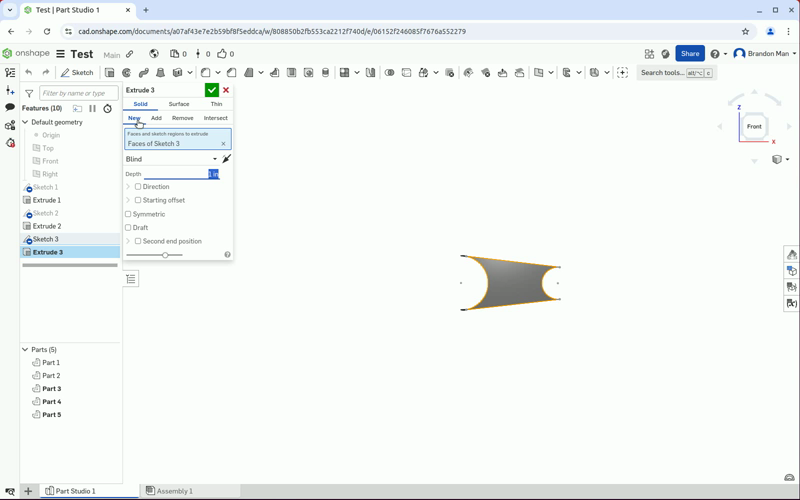
text(2.407)
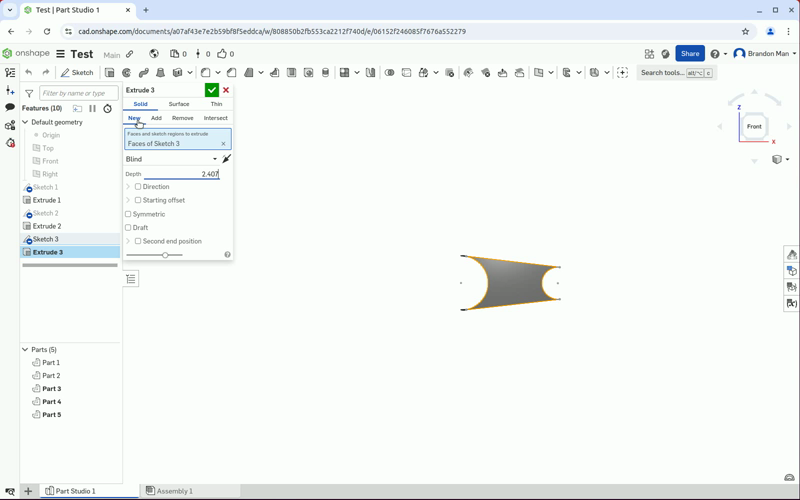
key(enter)
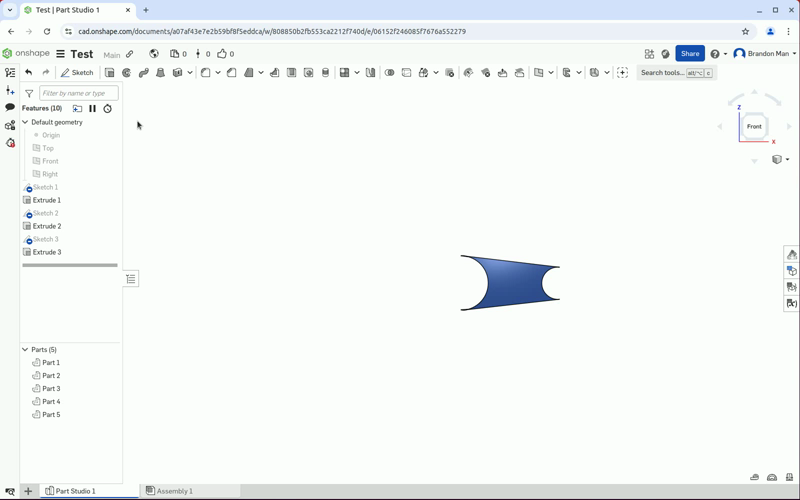
key(shift+h)
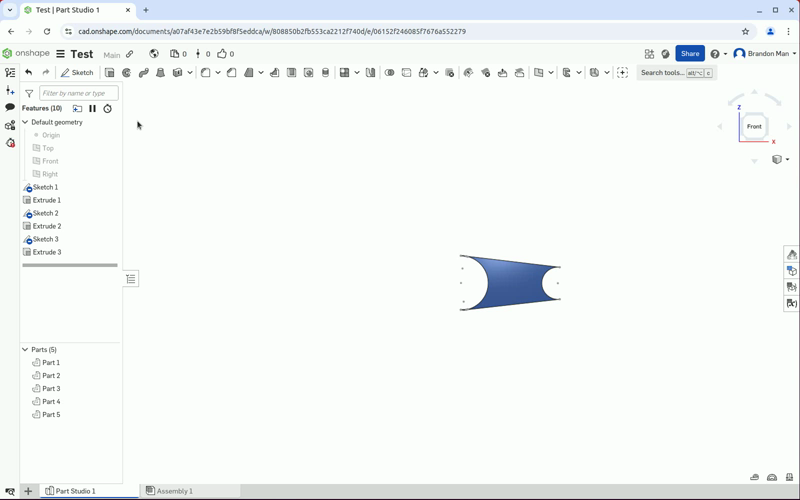
key(shift+h)
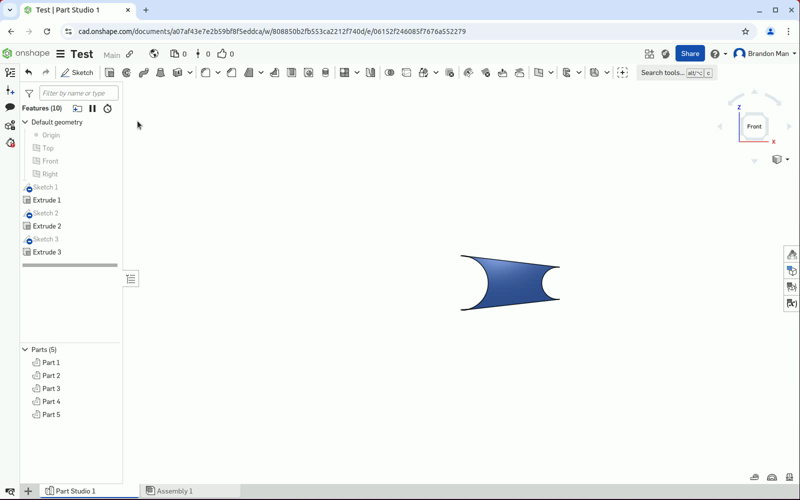
mouse_move(73, 189)
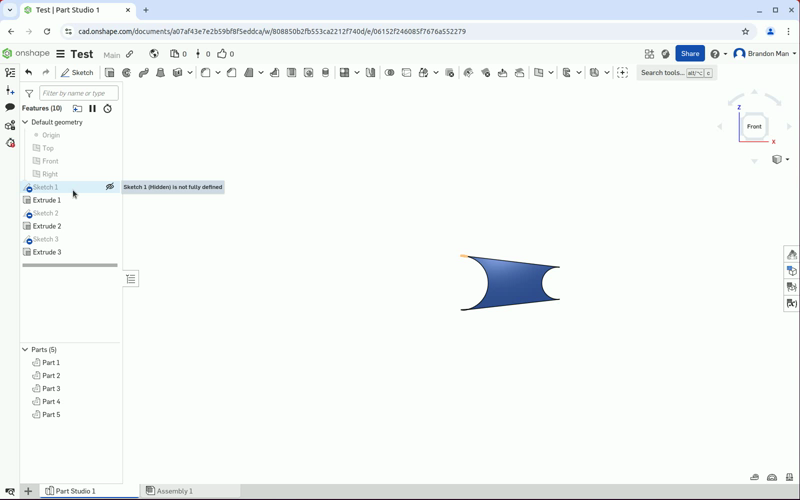
click(73, 189)
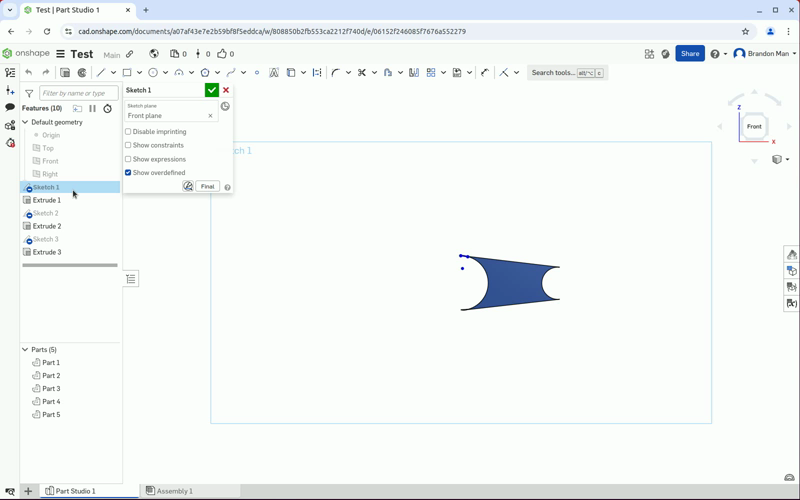
mouse_move(229, 92)
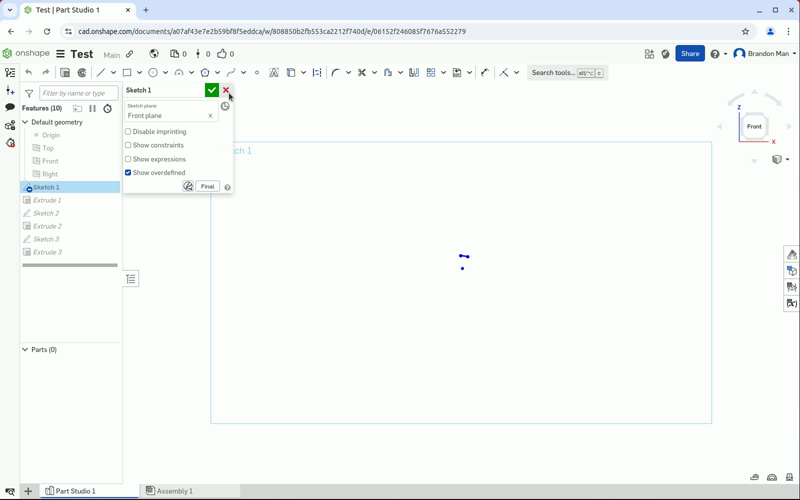
click(229, 92)
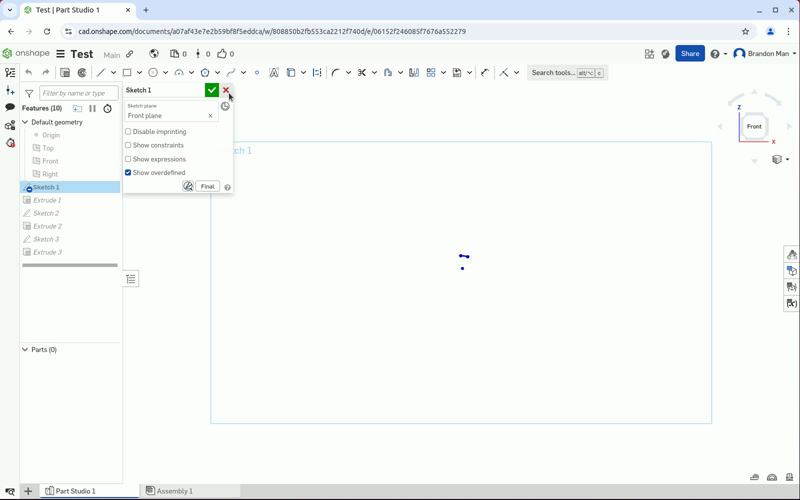
key(shift+s)
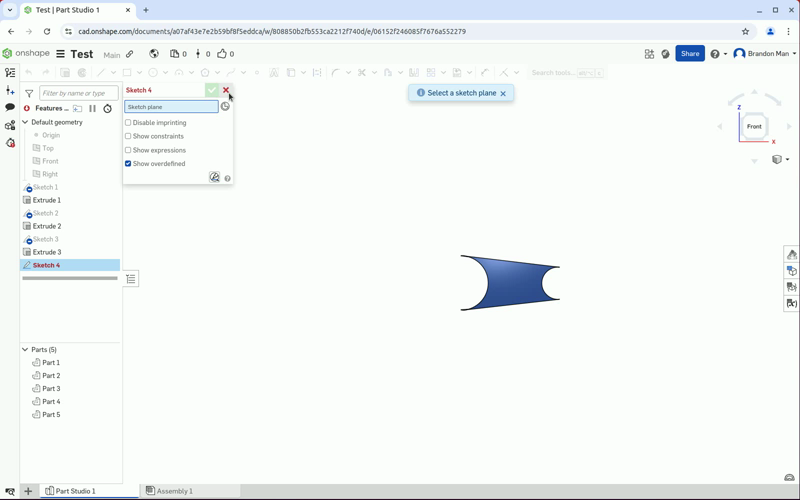
mouse_move(73, 163)
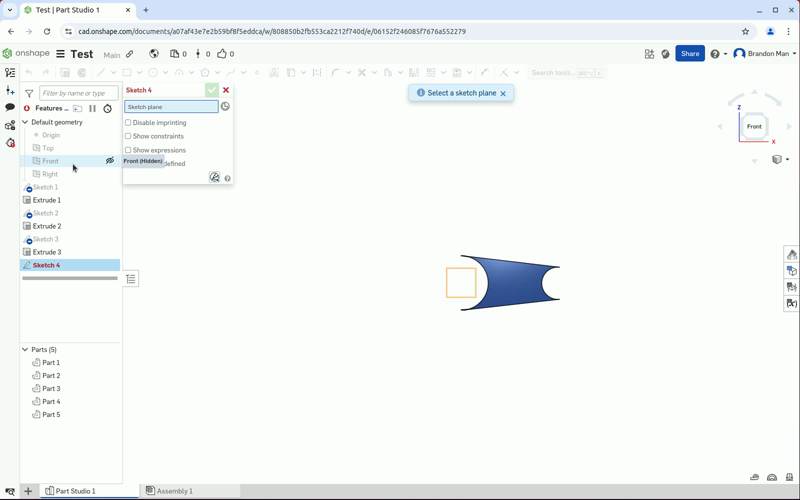
click(73, 163)
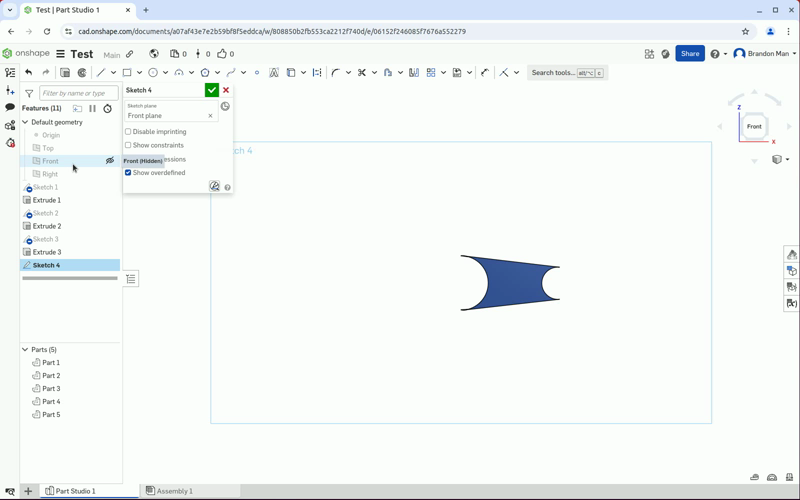
mouse_move(73, 352)
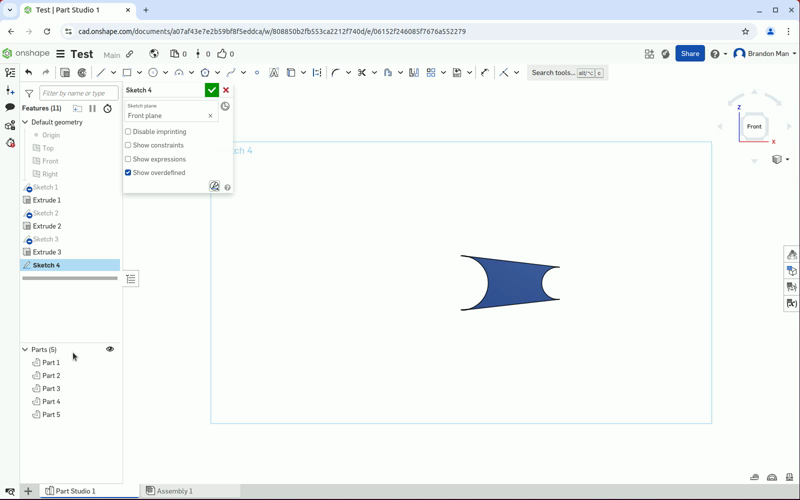
key(y)
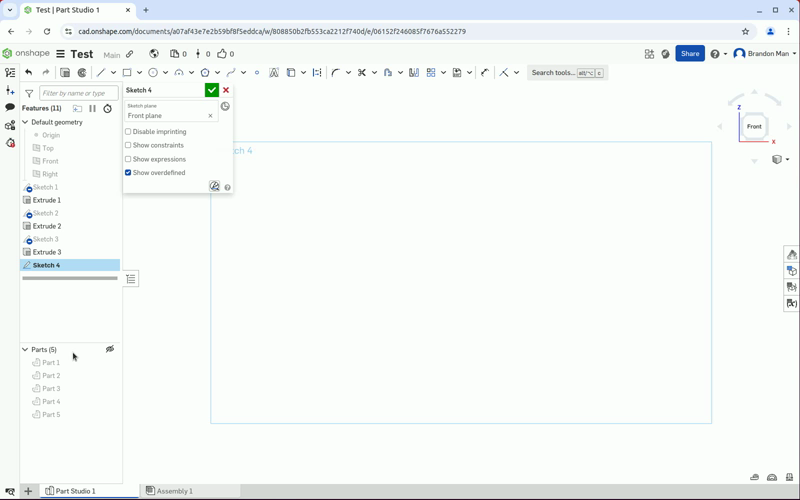
key(c)
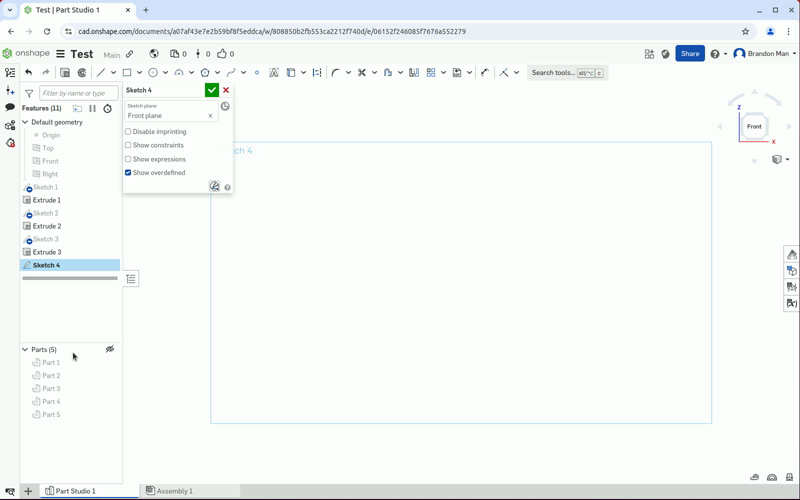
key_down(shift)
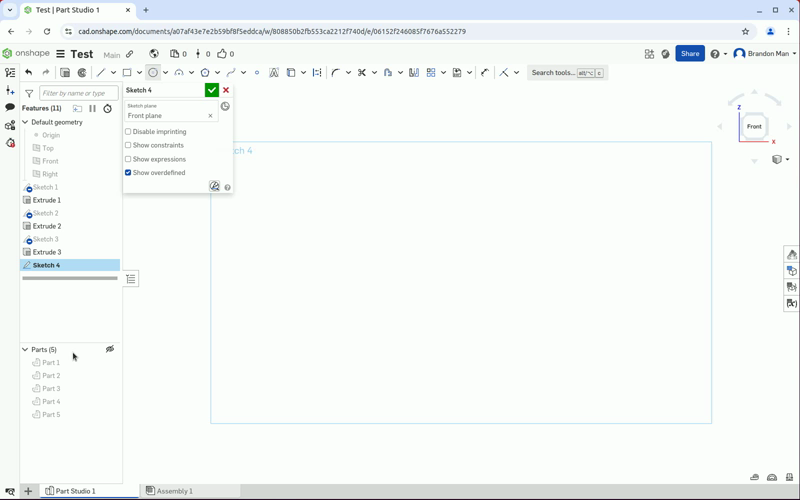
mouse_move(558, 282)
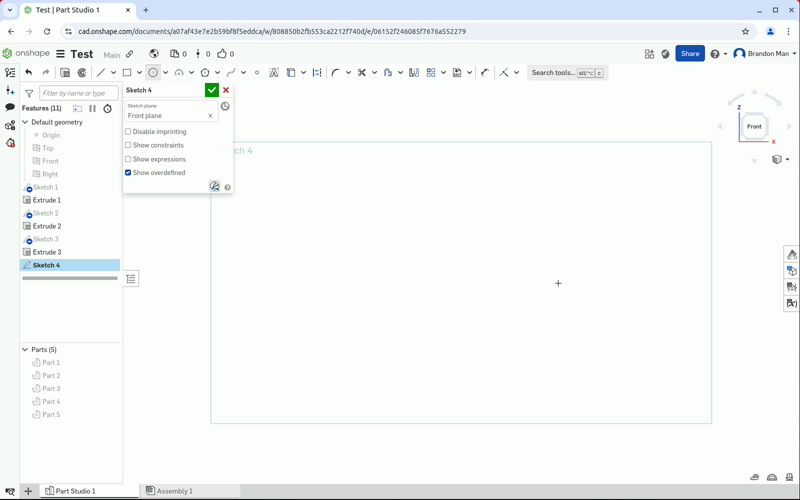
click(558, 282)
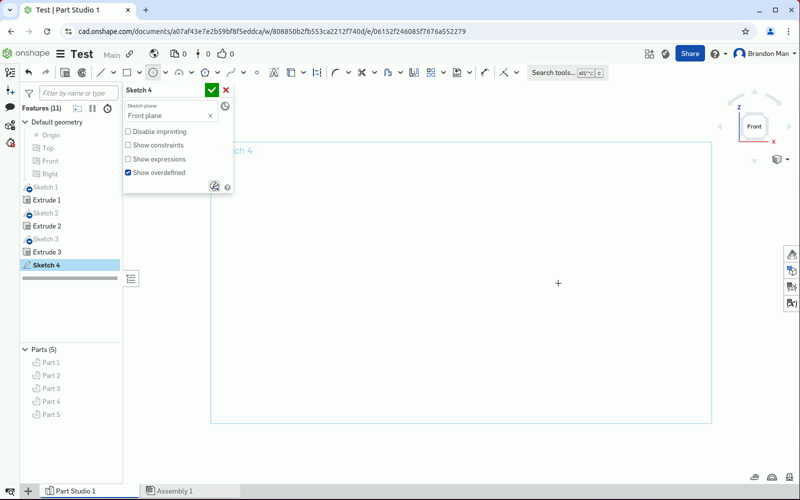
key_up(shift)
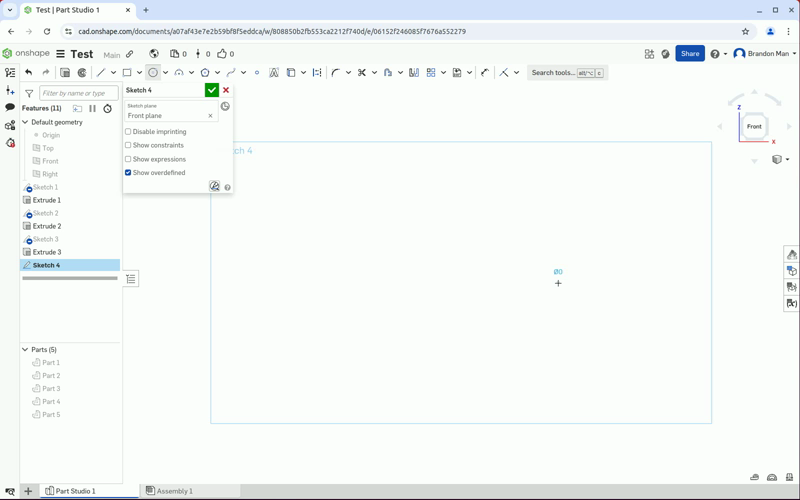
mouse_move(574, 282)
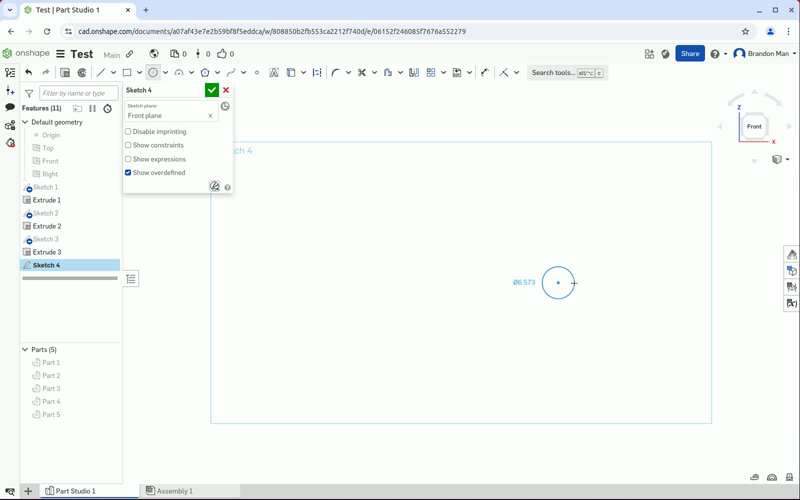
click(574, 282)
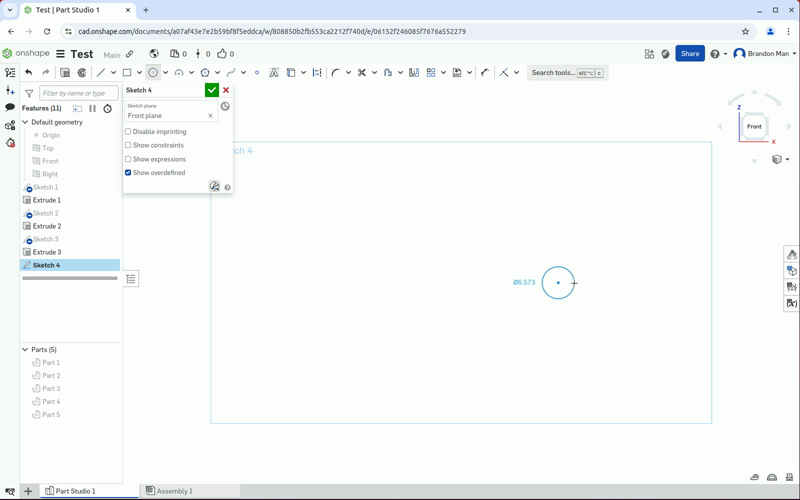
key(esc)
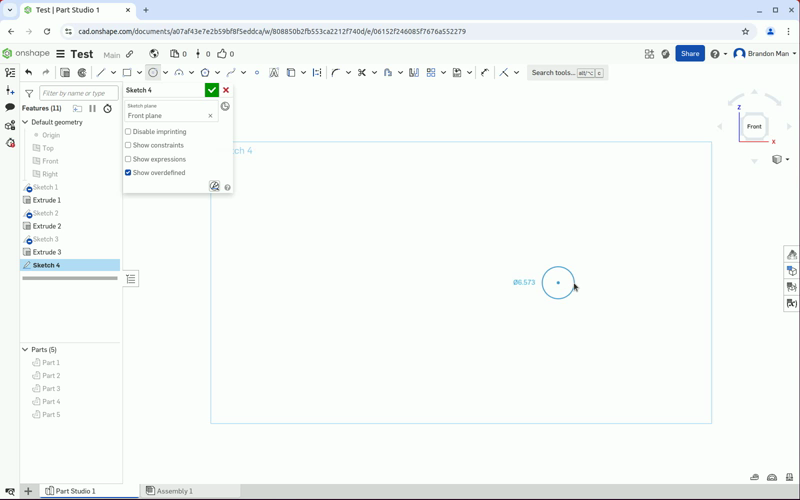
key(c)
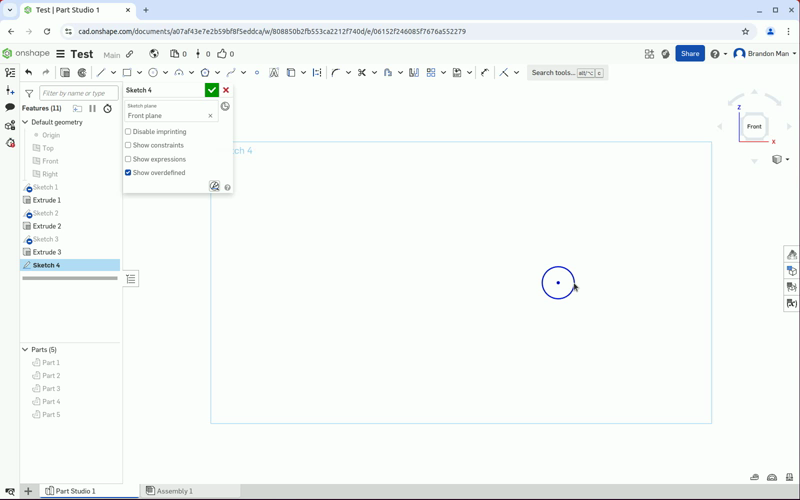
key_down(shift)
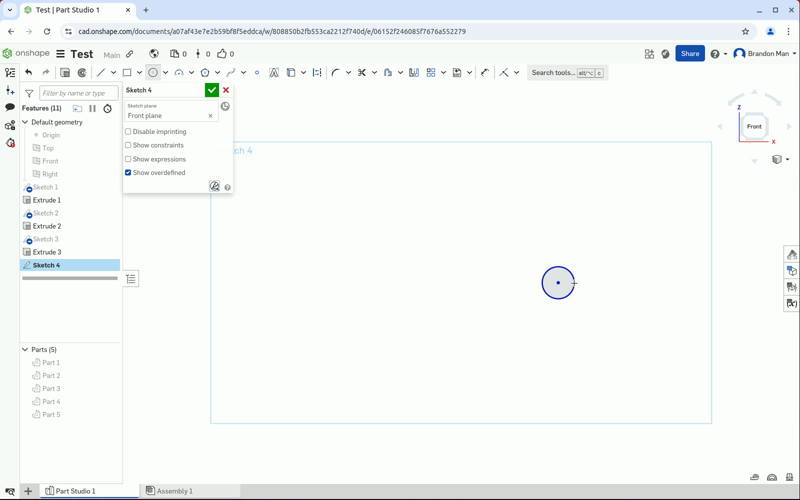
mouse_move(558, 282)
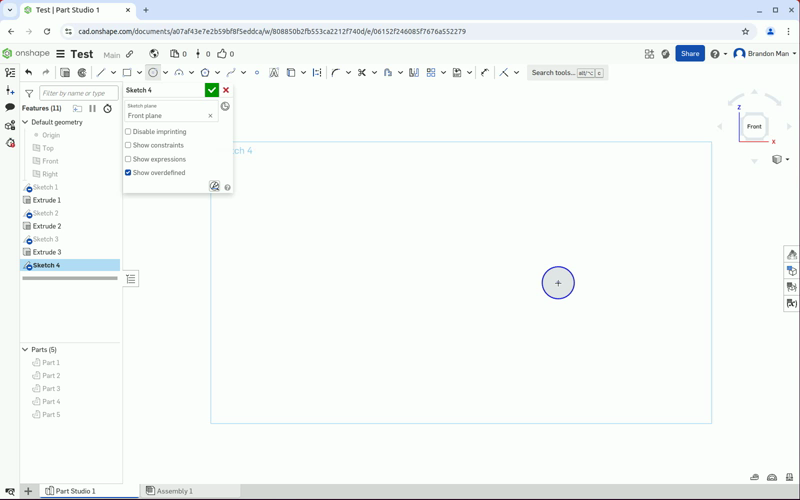
click(558, 282)
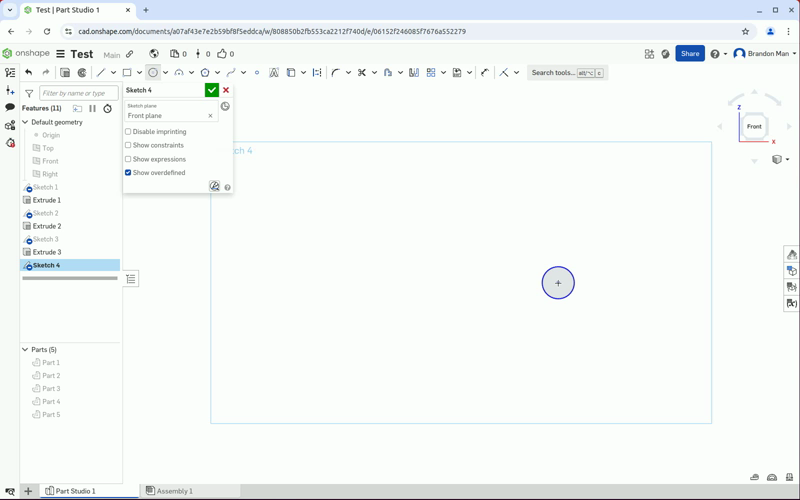
key_up(shift)
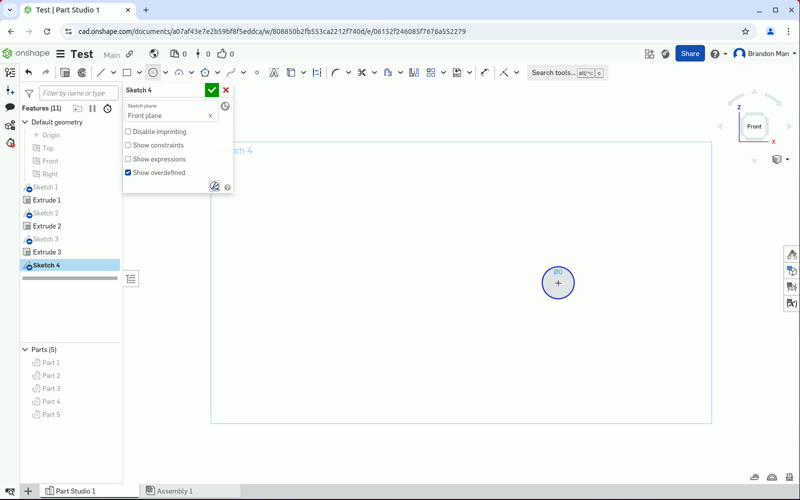
mouse_move(567, 282)
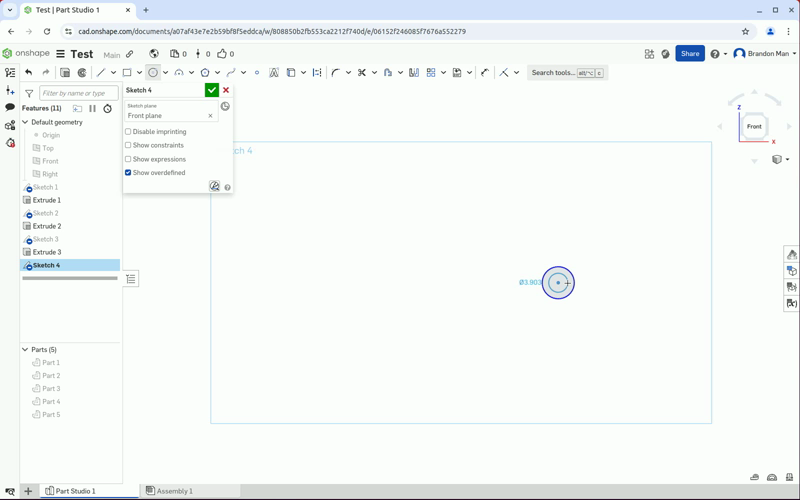
click(567, 282)
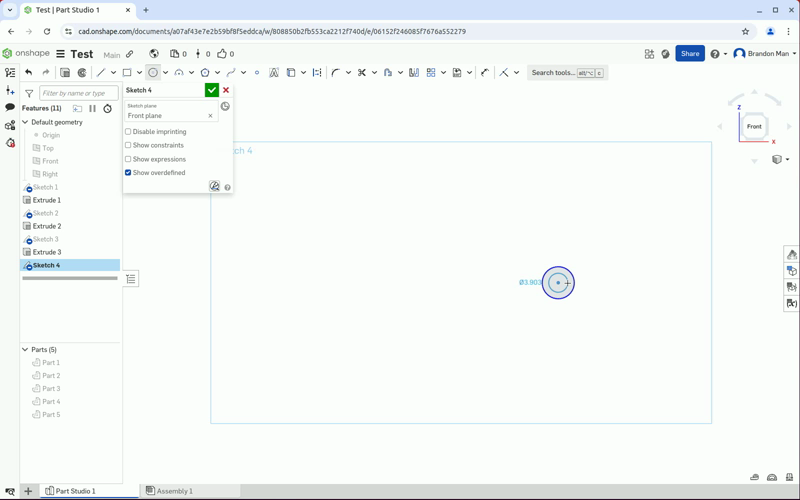
key(esc)
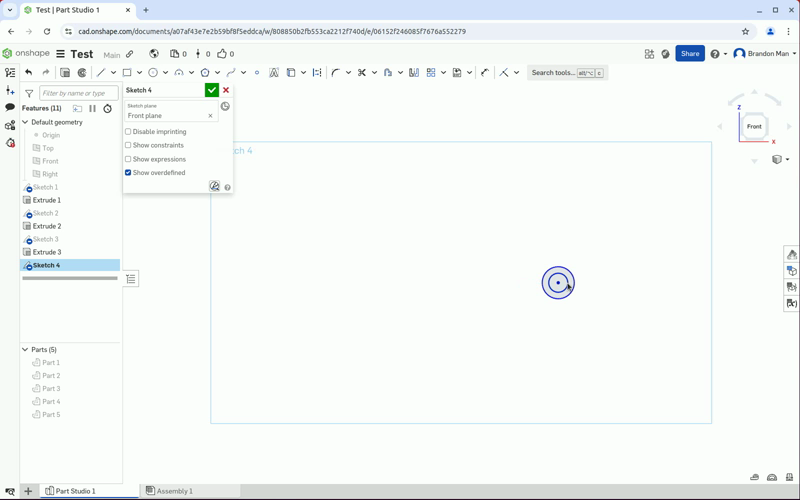
mouse_move(561, 293)
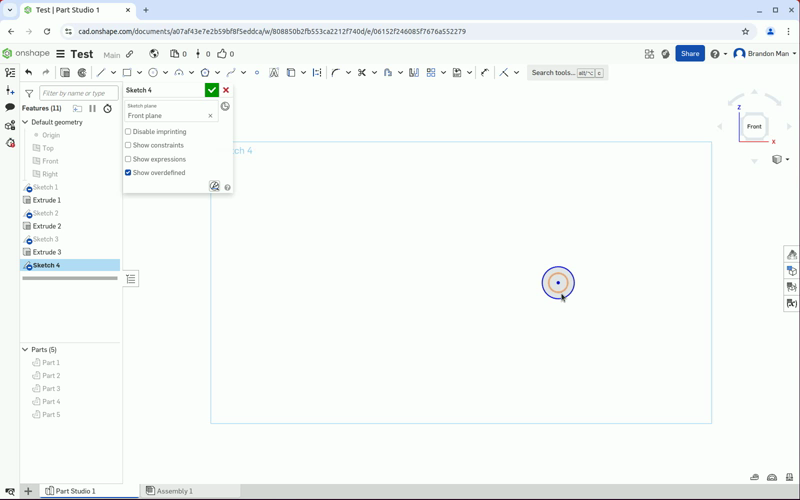
scroll(6)
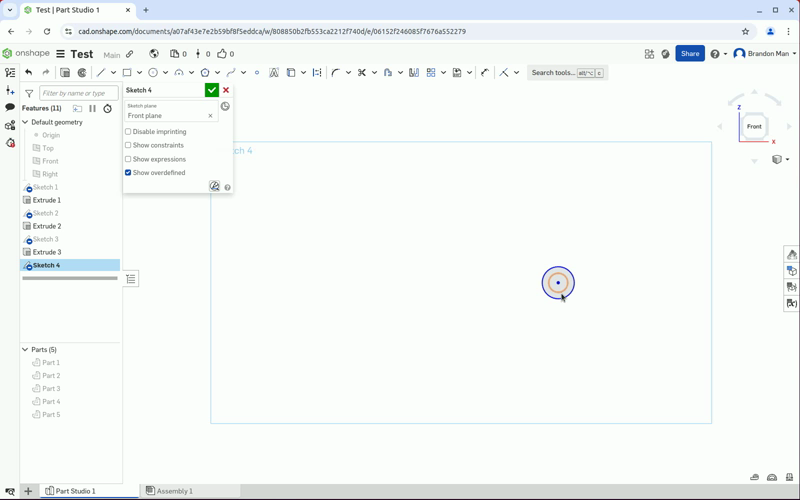
scroll(6)
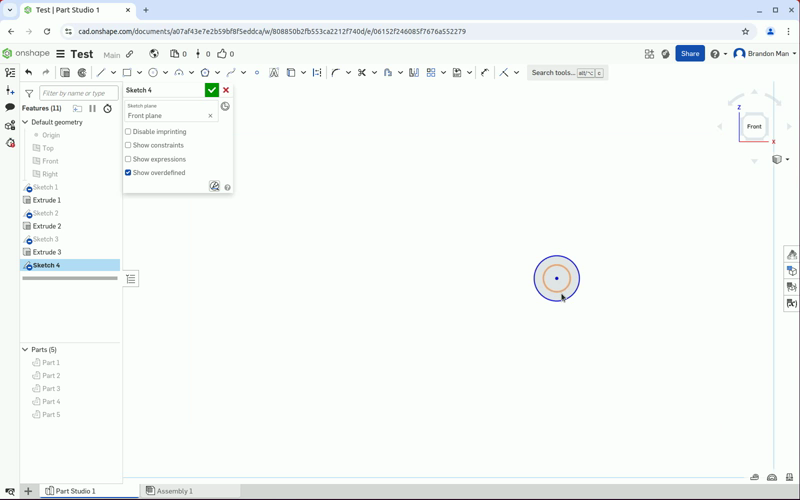
scroll(6)
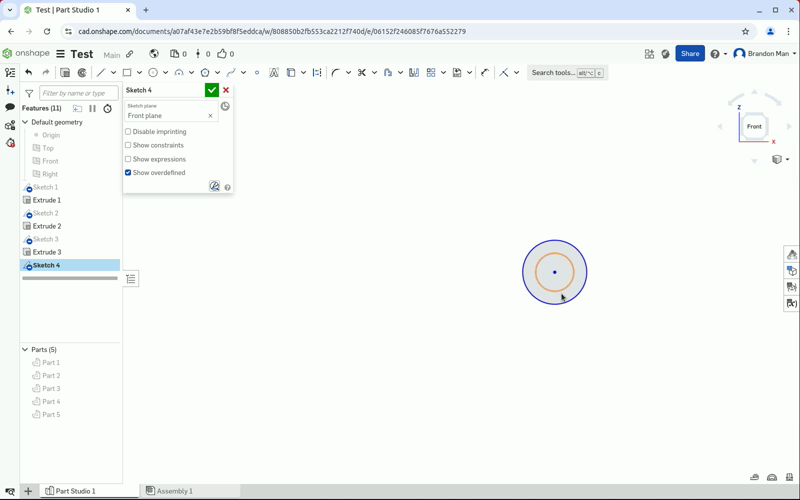
scroll(6)
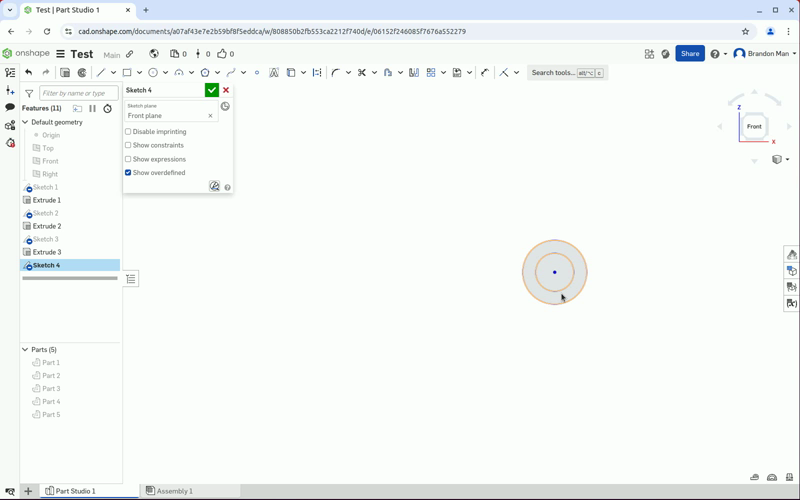
scroll(6)
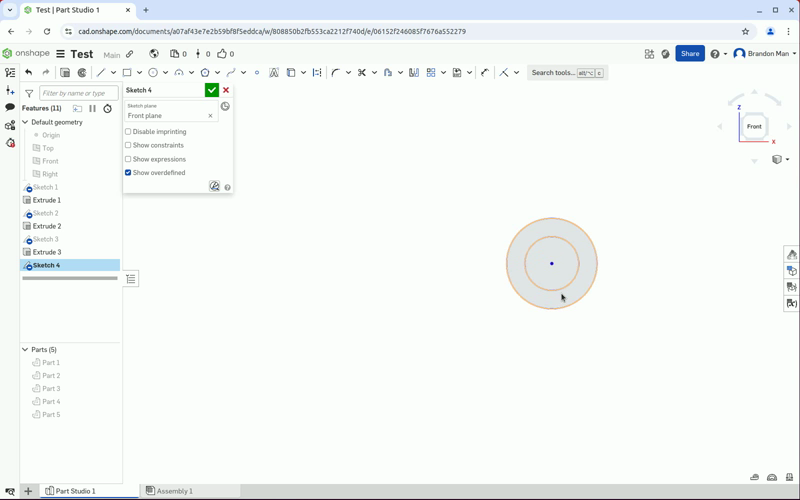
scroll(6)
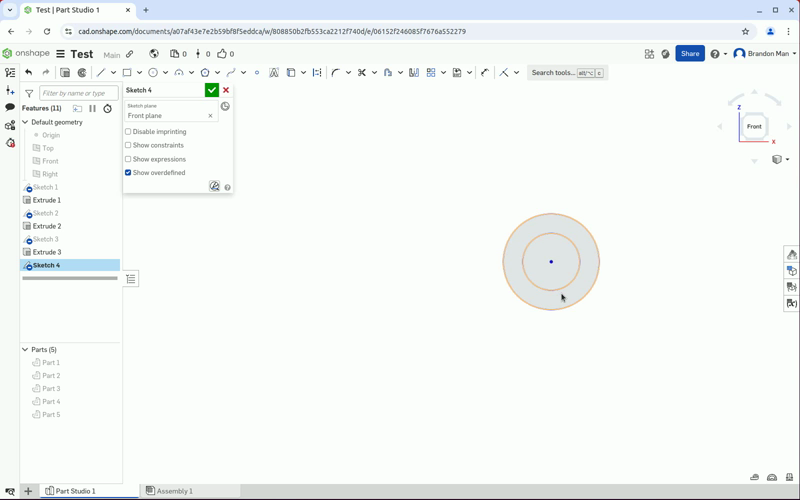
scroll(6)
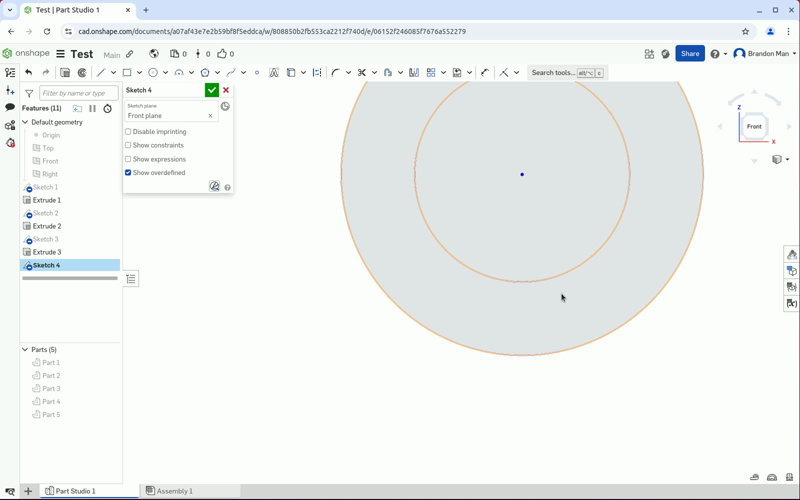
click(561, 293)
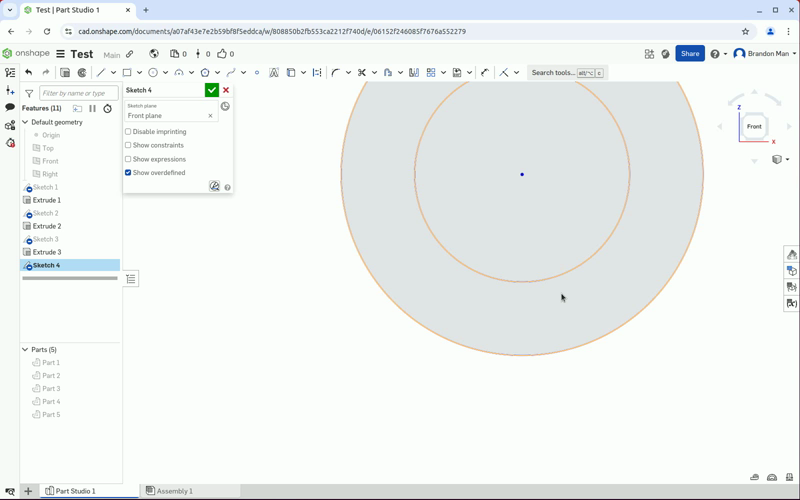
scroll(-6)
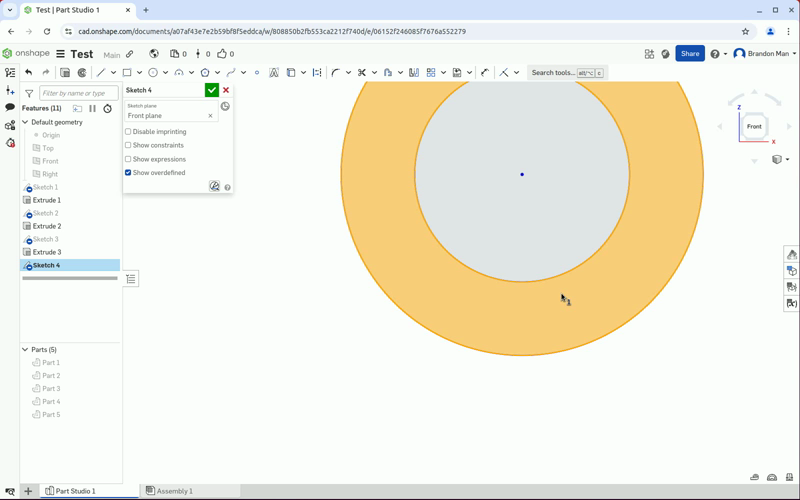
scroll(-6)
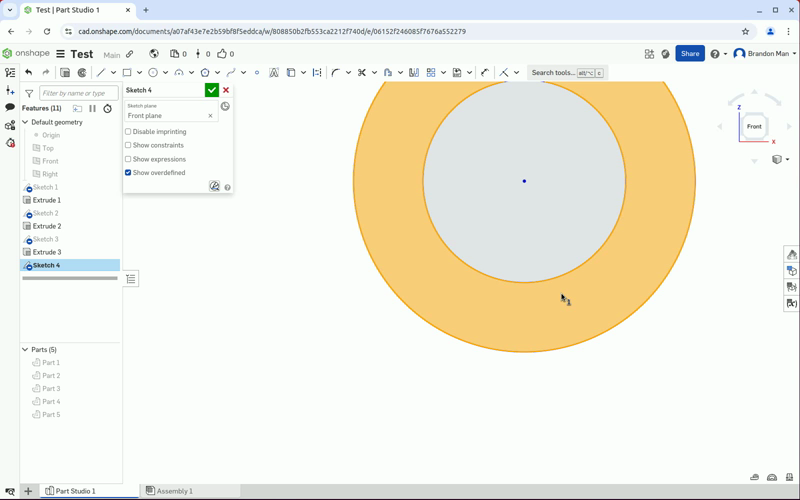
scroll(-6)
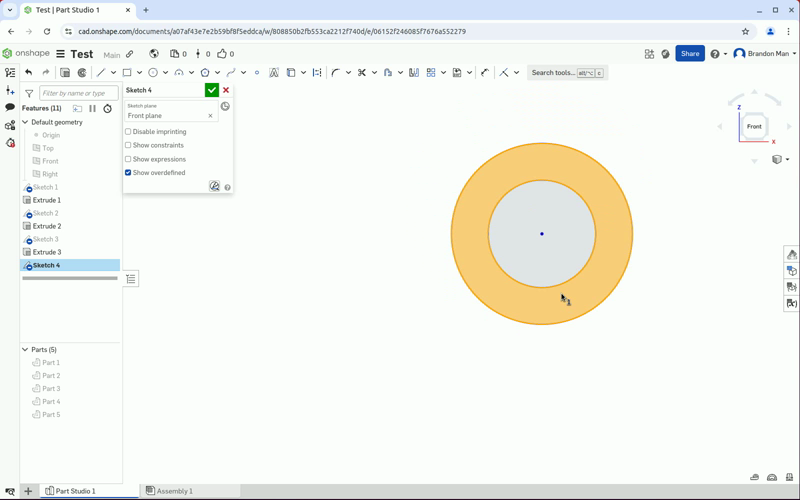
scroll(-6)
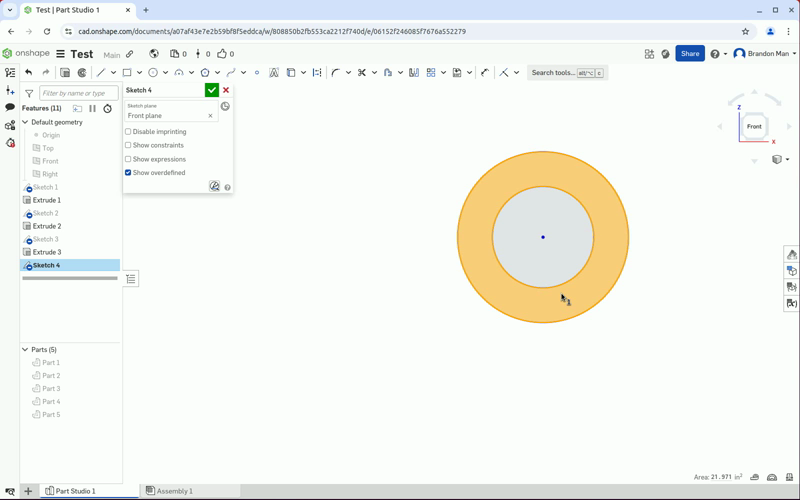
scroll(-6)
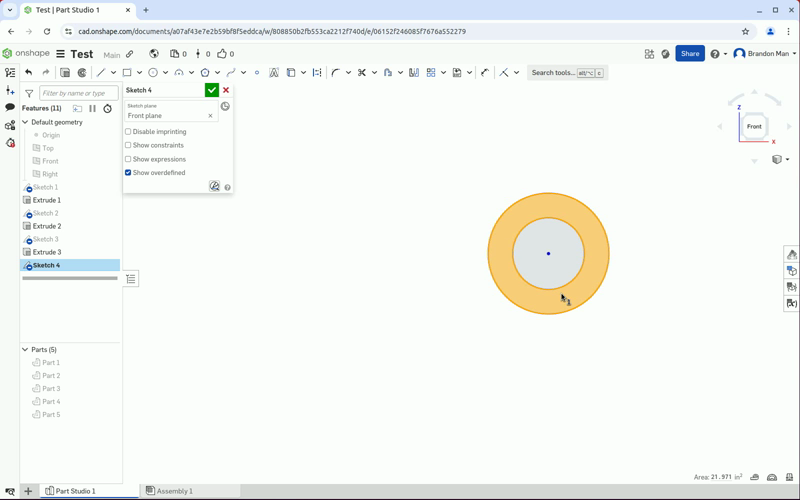
scroll(-6)
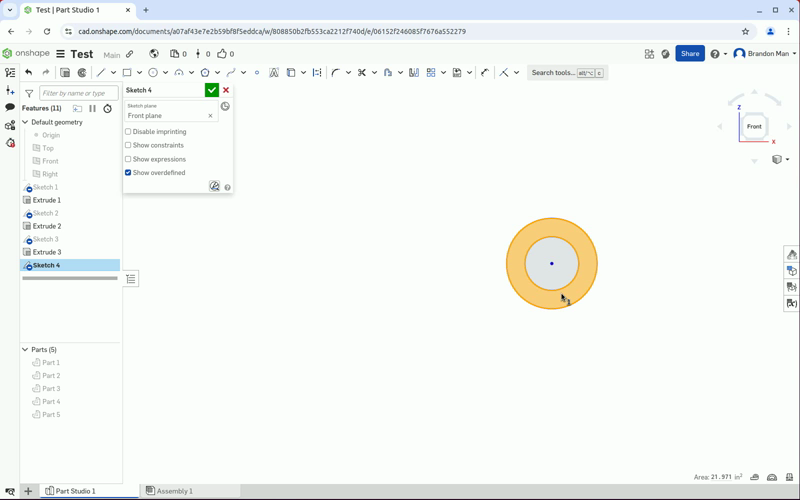
scroll(-6)
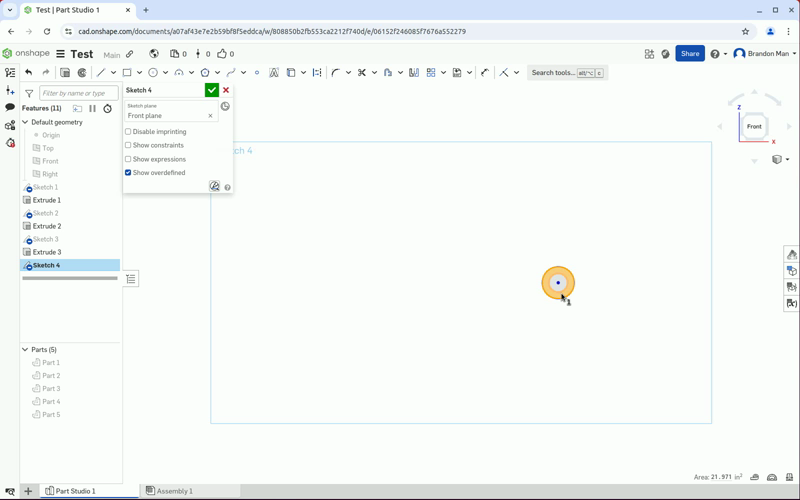
mouse_move(73, 352)
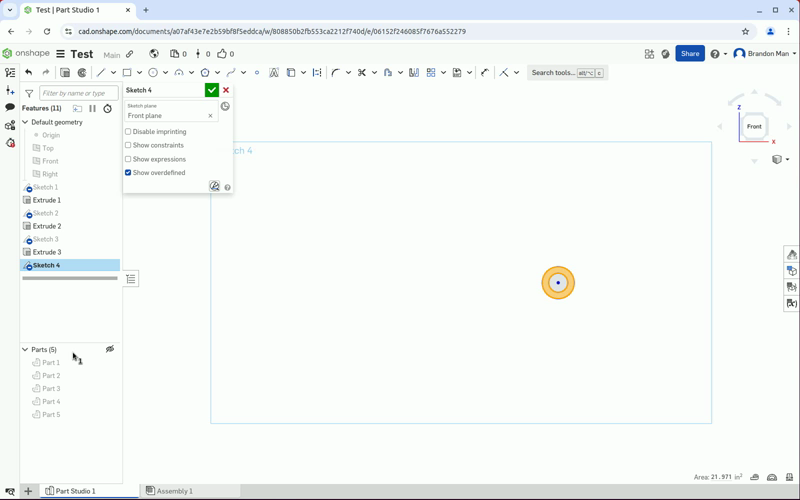
key(shift+y)
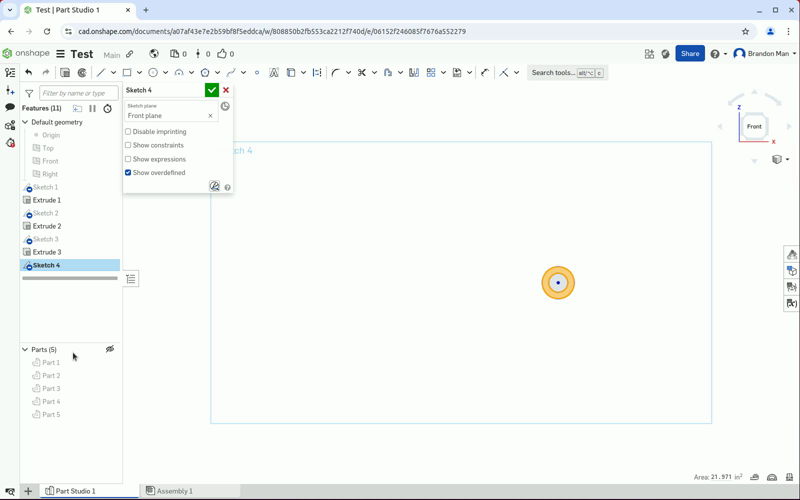
key(shift+e)
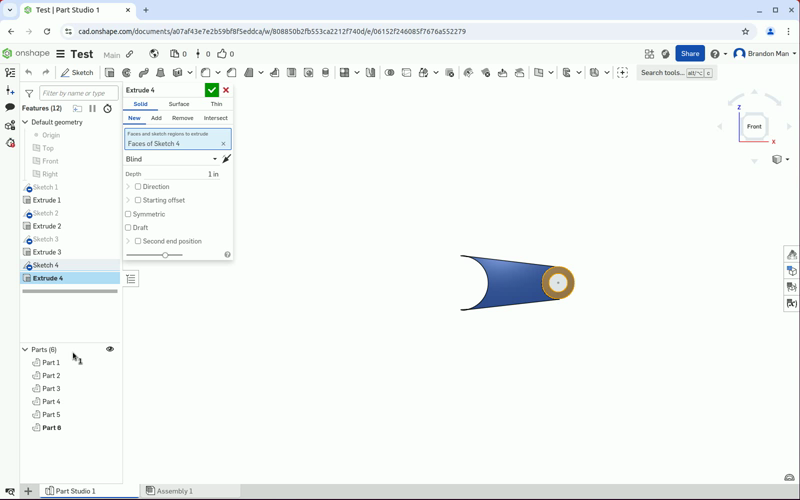
mouse_move(143, 106)
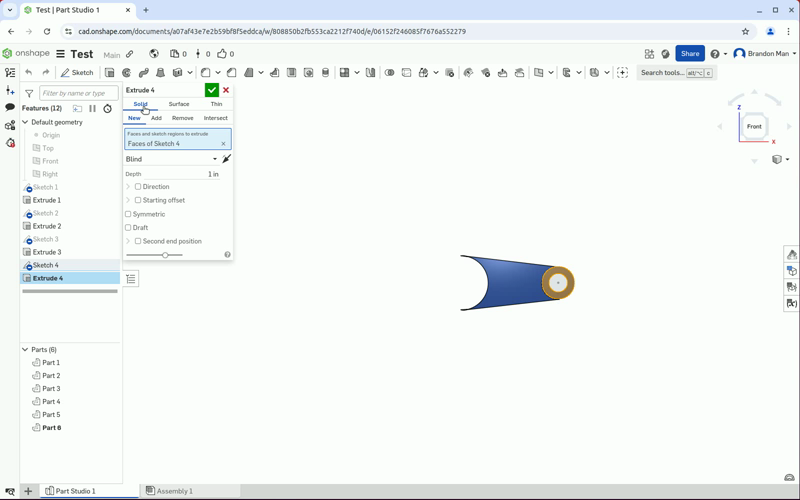
click(143, 106)
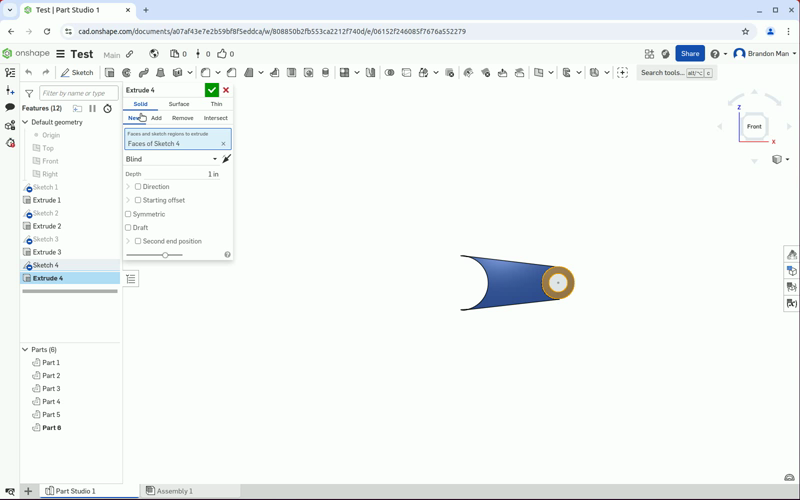
mouse_move(137, 120)
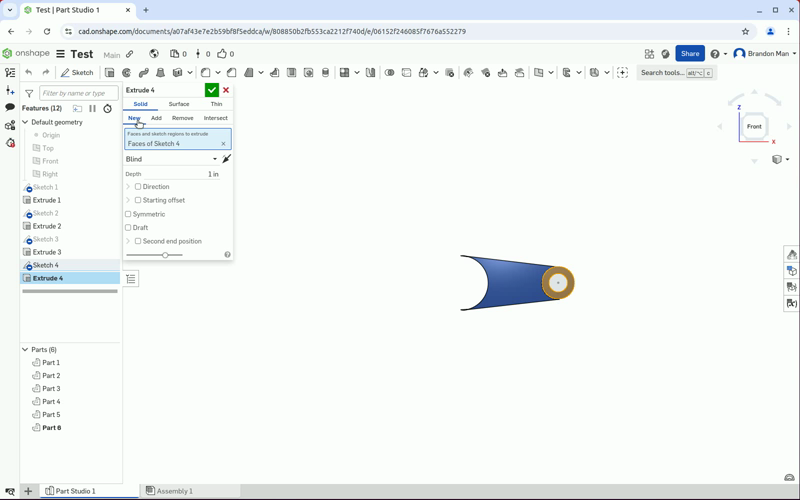
click(137, 120)
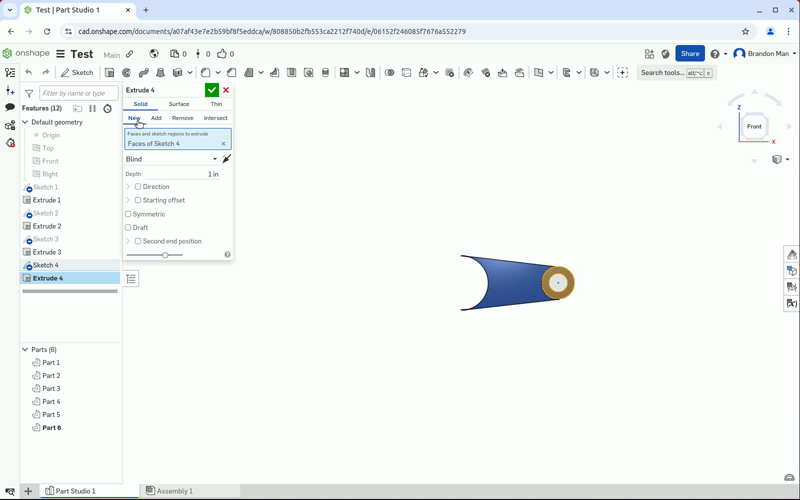
key(tab, 4)
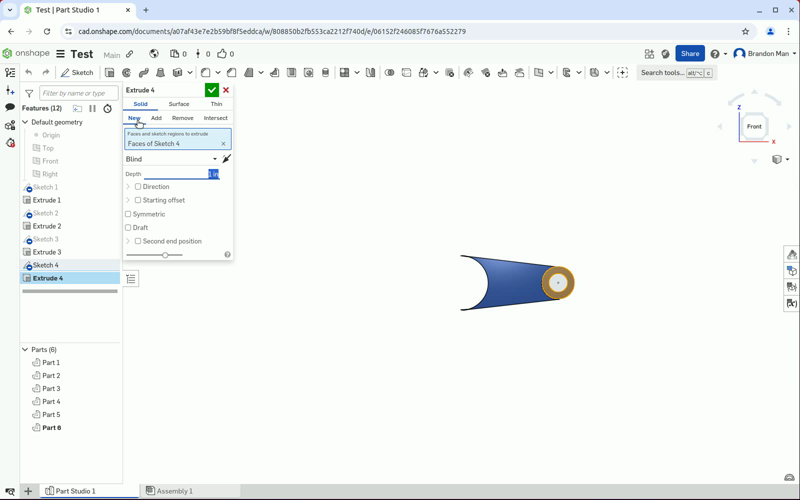
text(2.407)
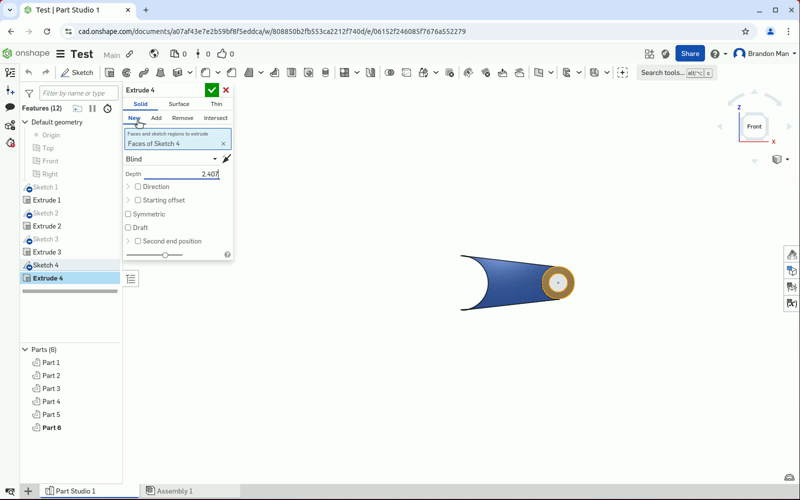
key(enter)
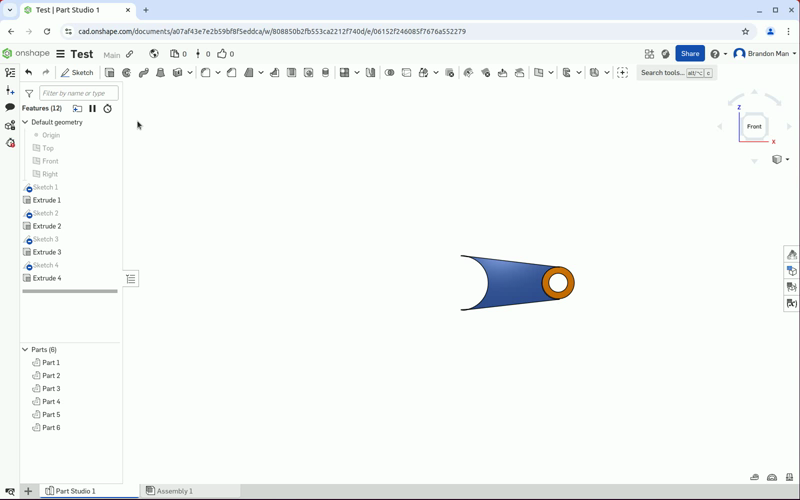
key(shift+h)
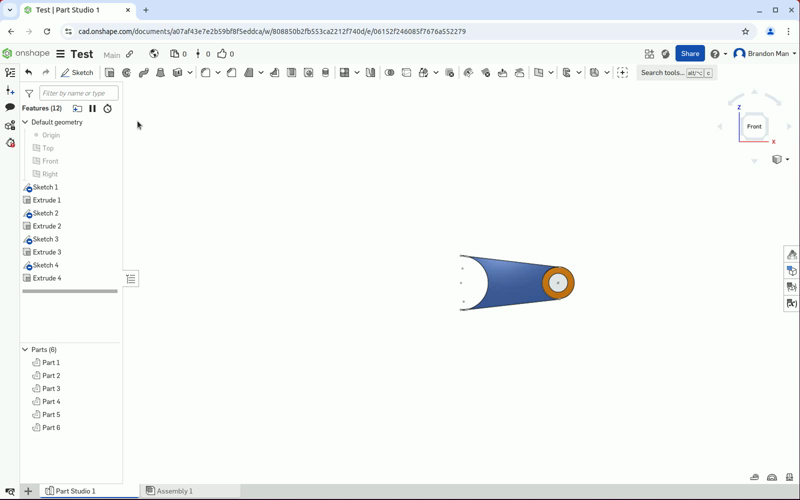
key(shift+h)
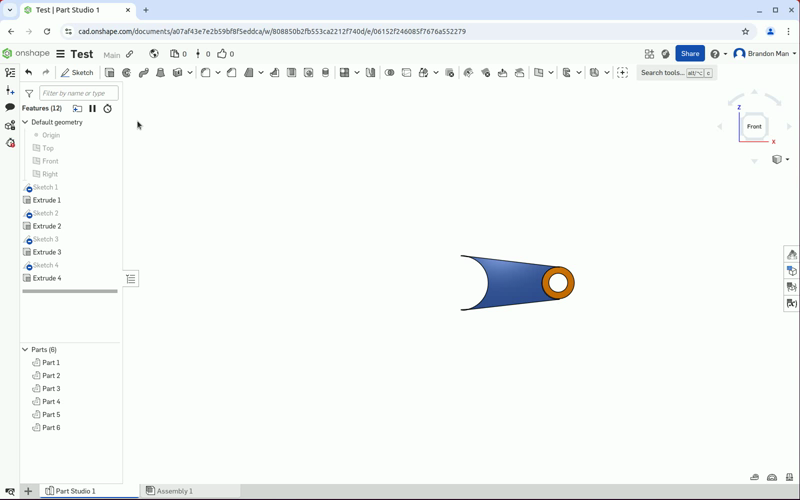
mouse_move(73, 189)
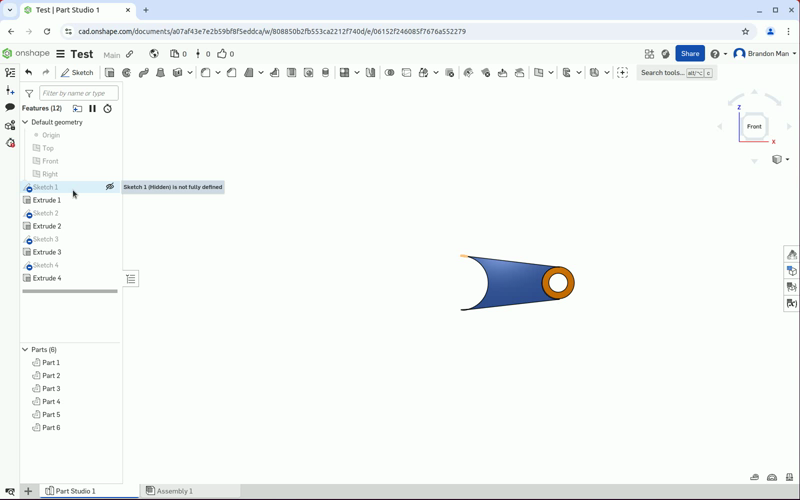
click(73, 189)
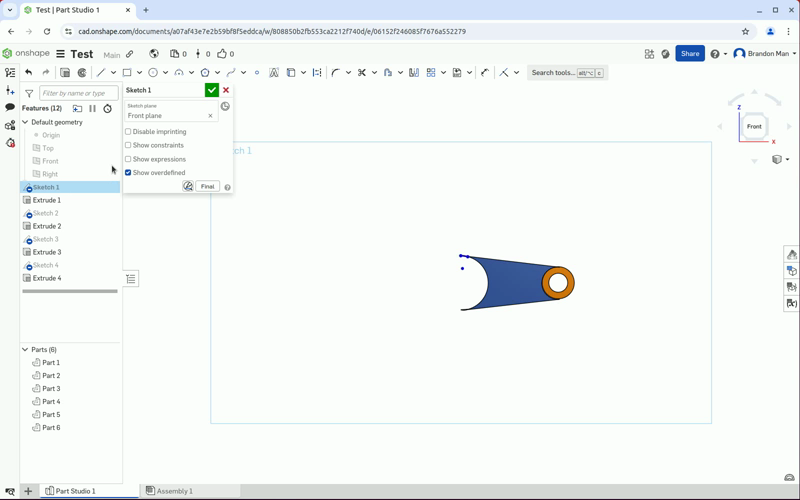
mouse_move(229, 92)
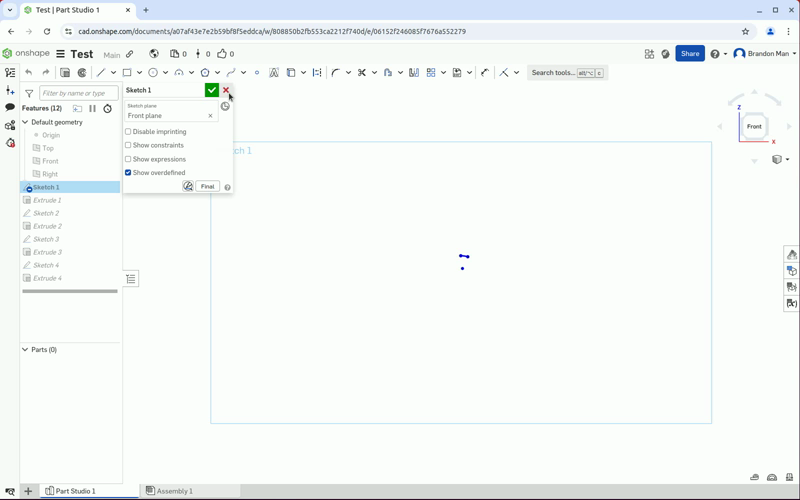
click(229, 92)
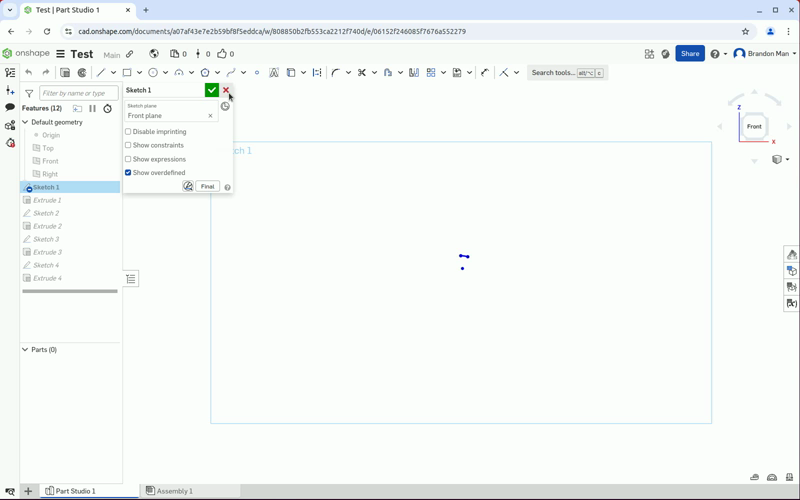
key(shift+s)
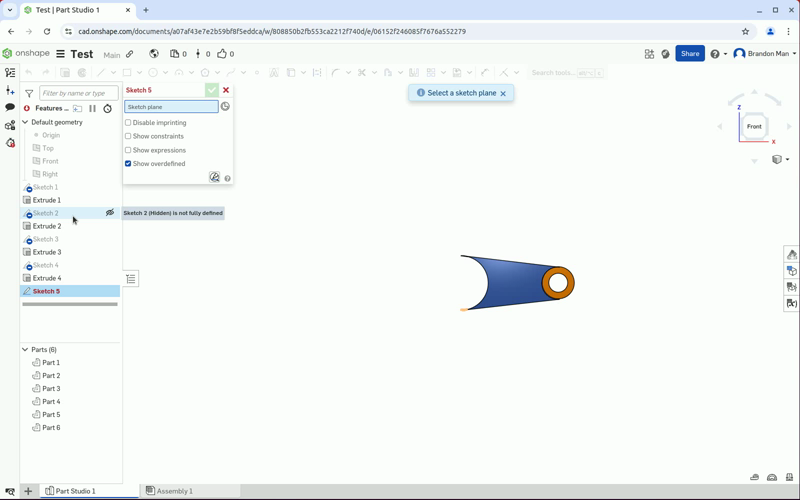
scroll(3)
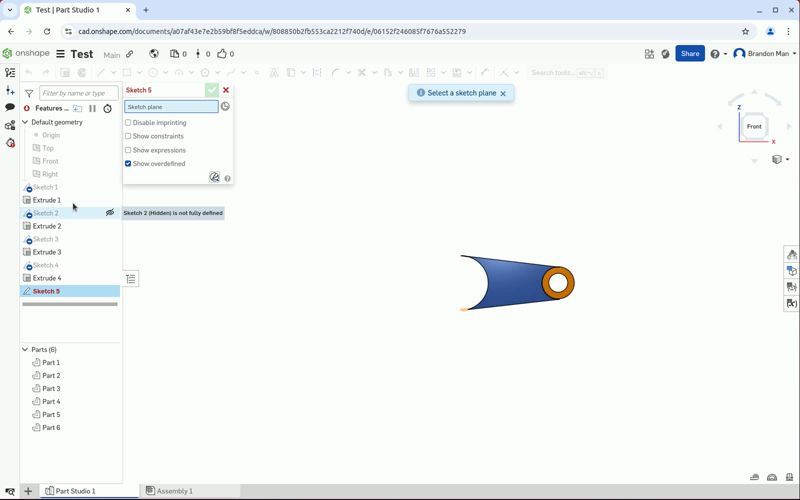
mouse_move(73, 163)
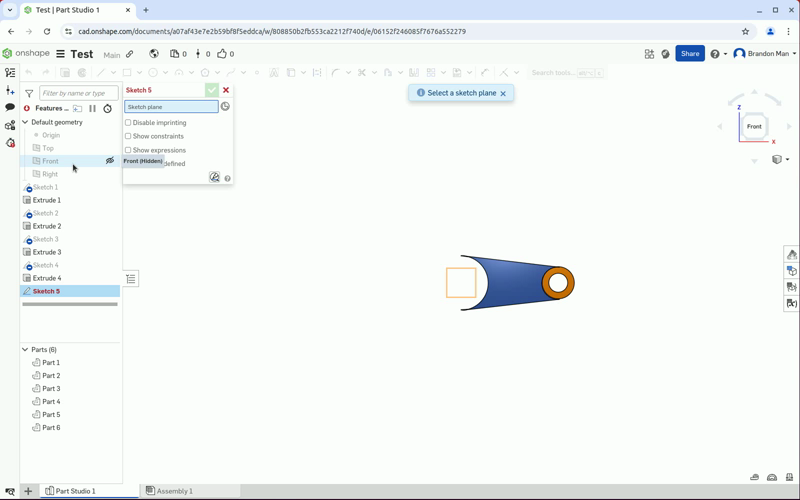
click(73, 163)
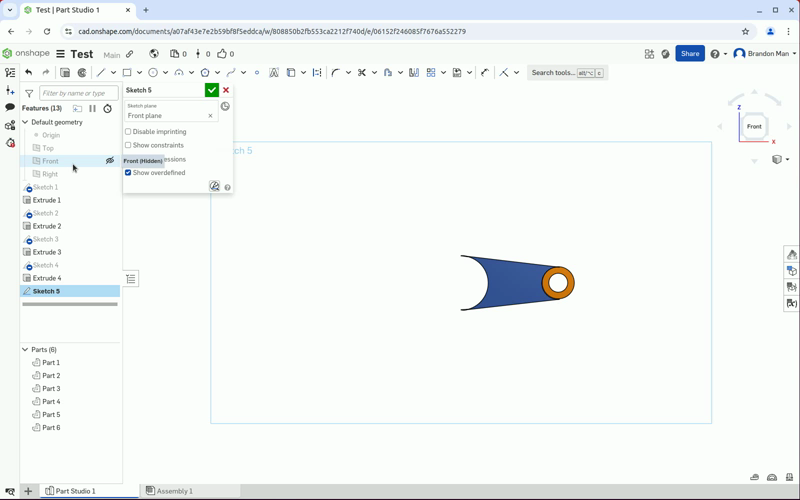
mouse_move(73, 352)
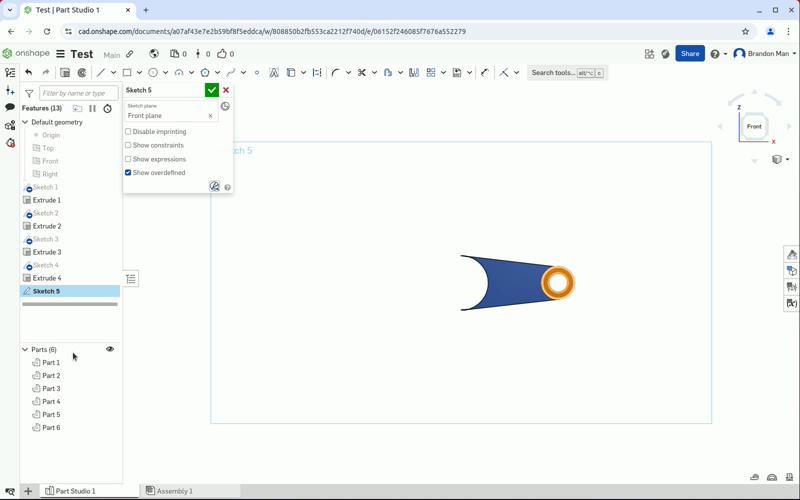
key(y)
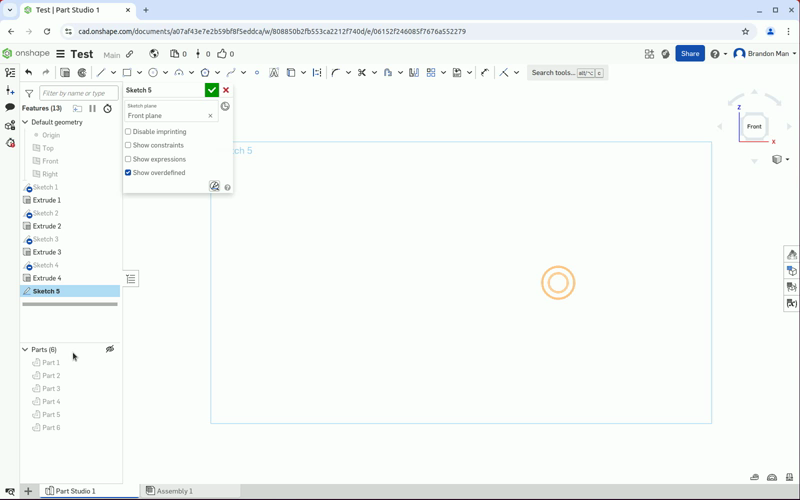
key(l)
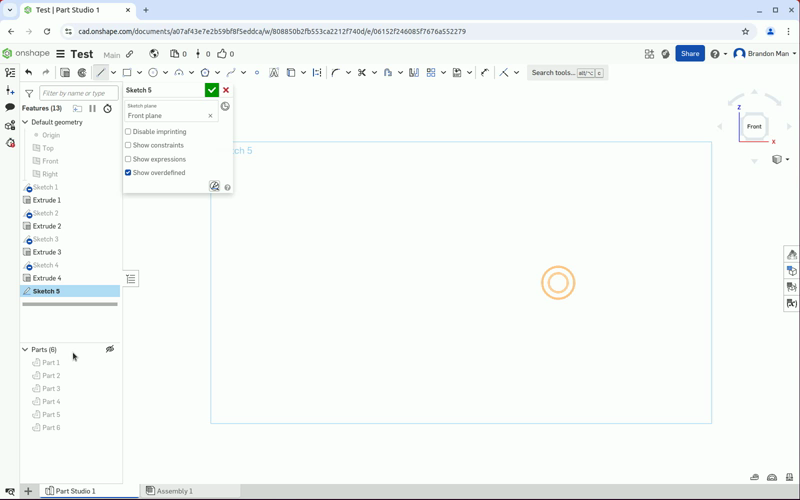
key_down(shift)
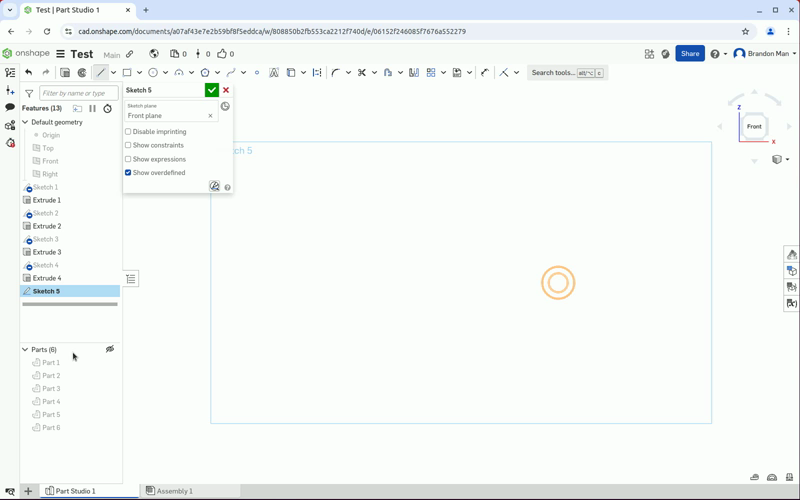
mouse_move(460, 309)
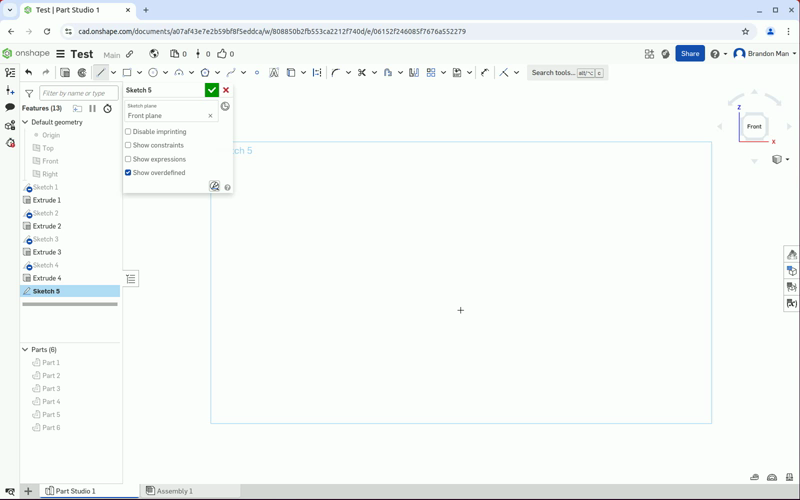
click(460, 309)
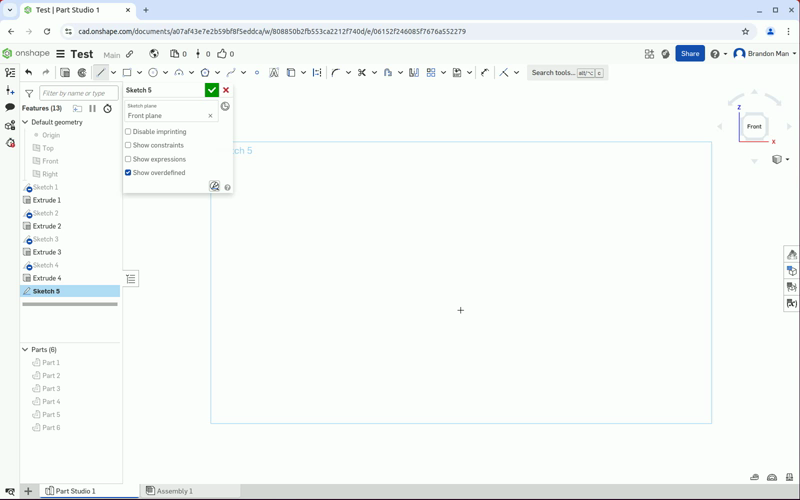
key_up(shift)
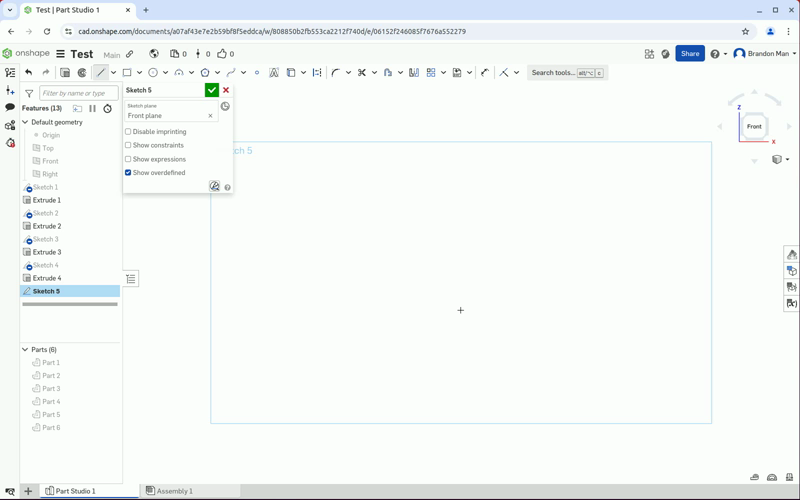
key_down(shift)
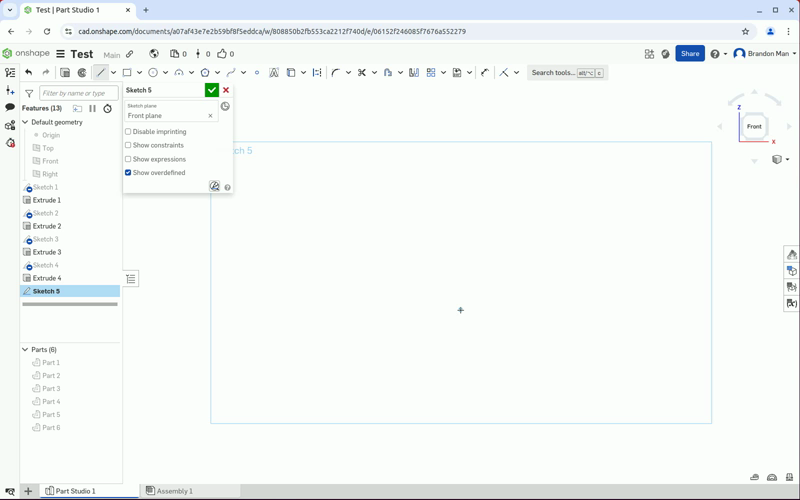
mouse_move(490, 309)
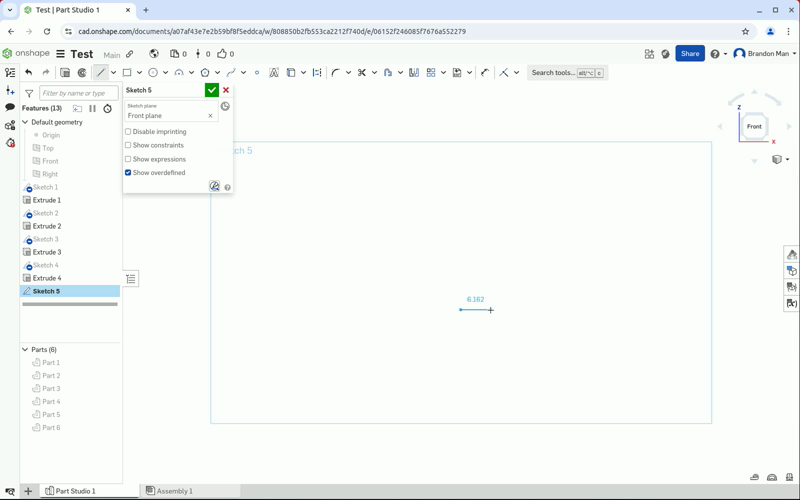
mouse_move(467, 309)
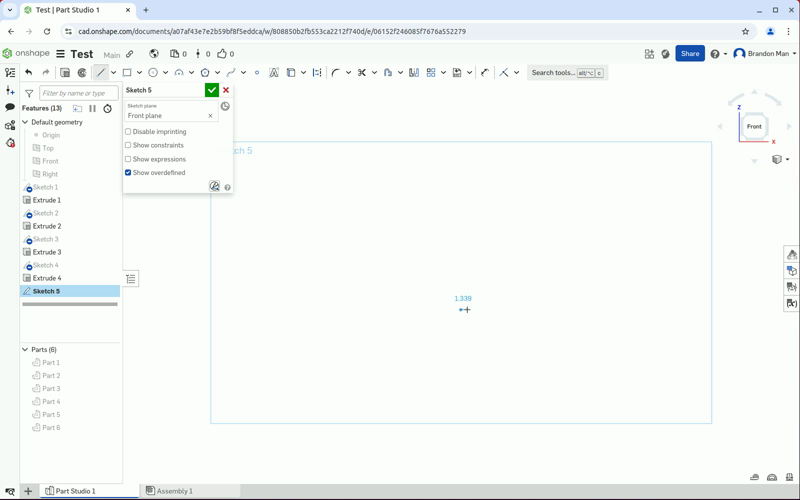
scroll(6)
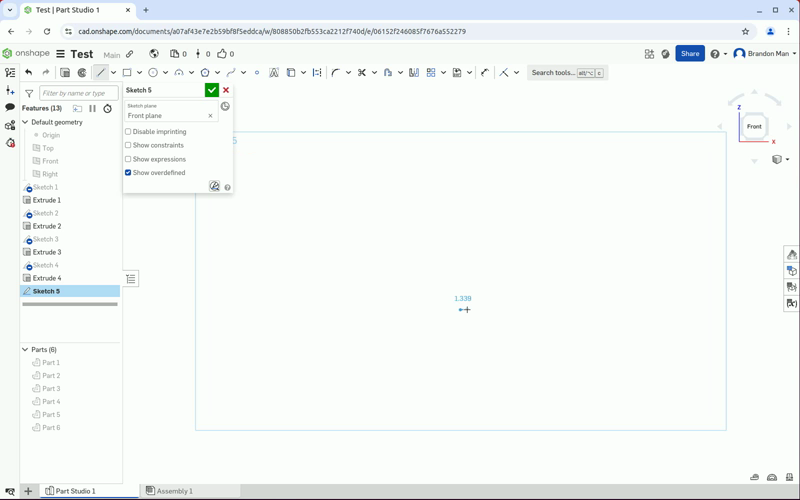
scroll(6)
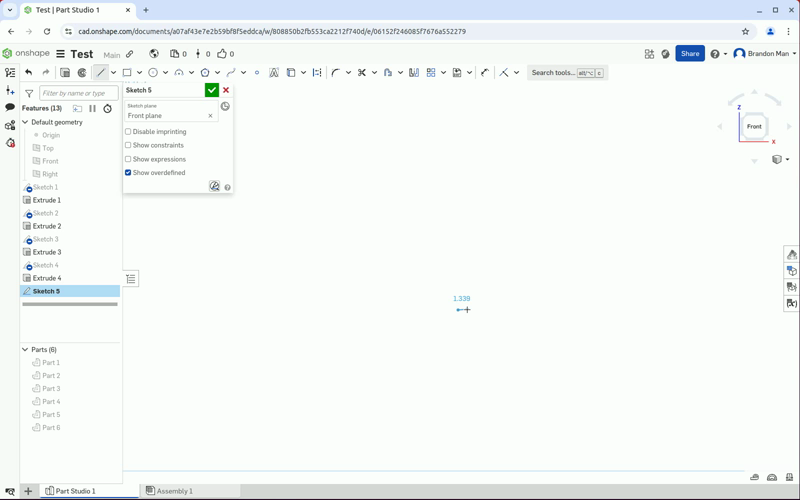
scroll(6)
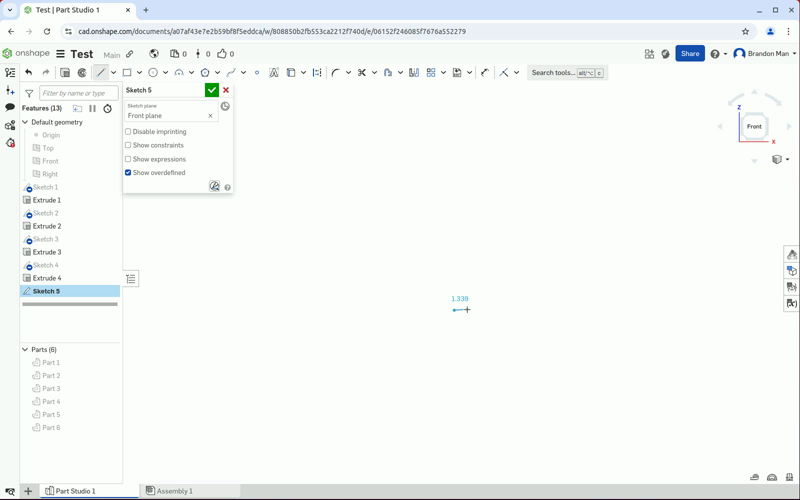
scroll(6)
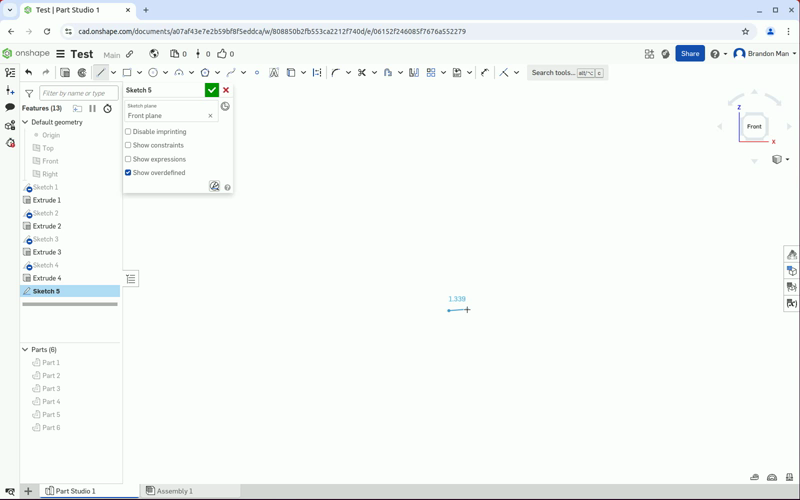
scroll(6)
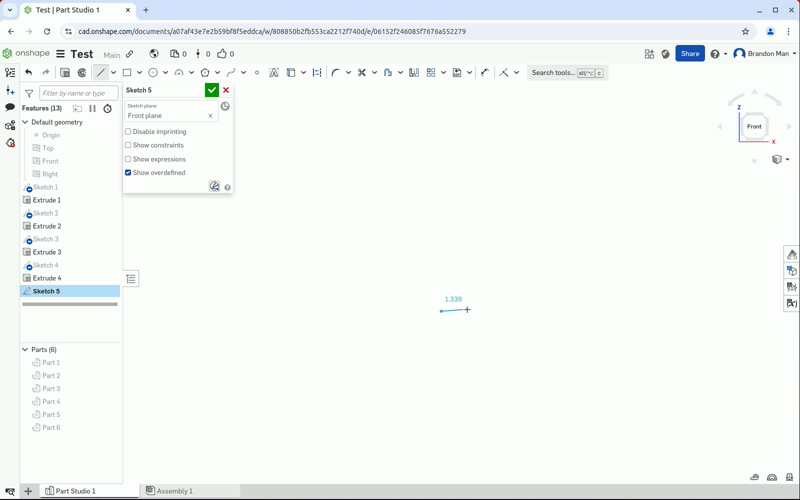
scroll(6)
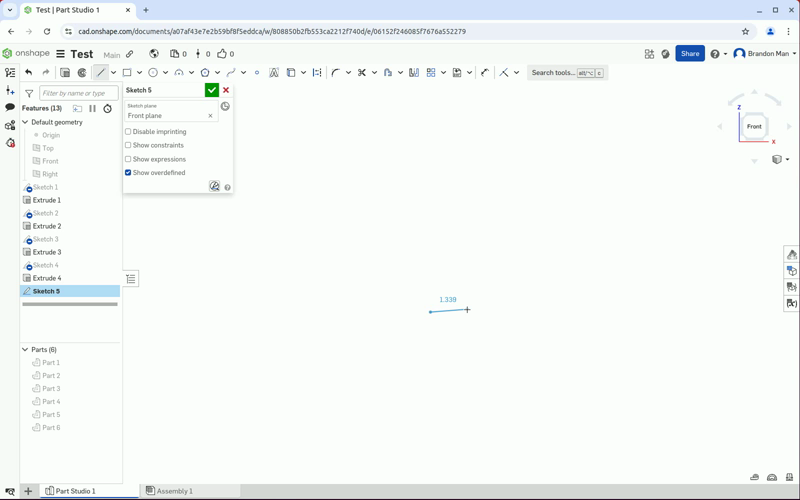
scroll(6)
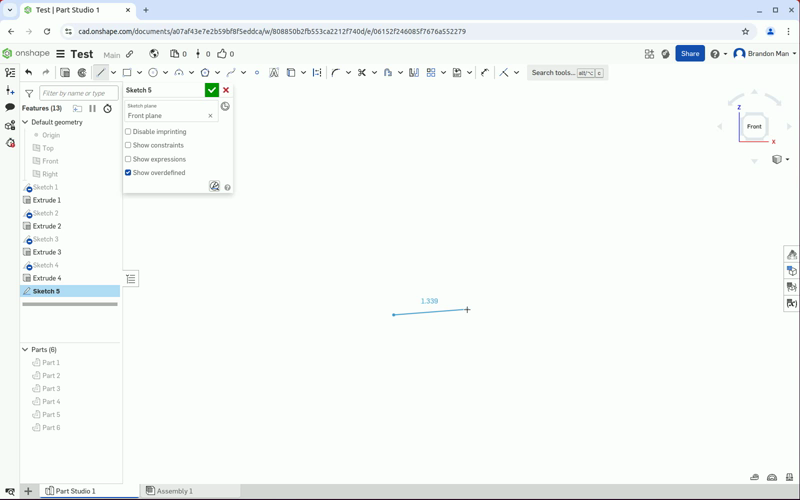
click(467, 309)
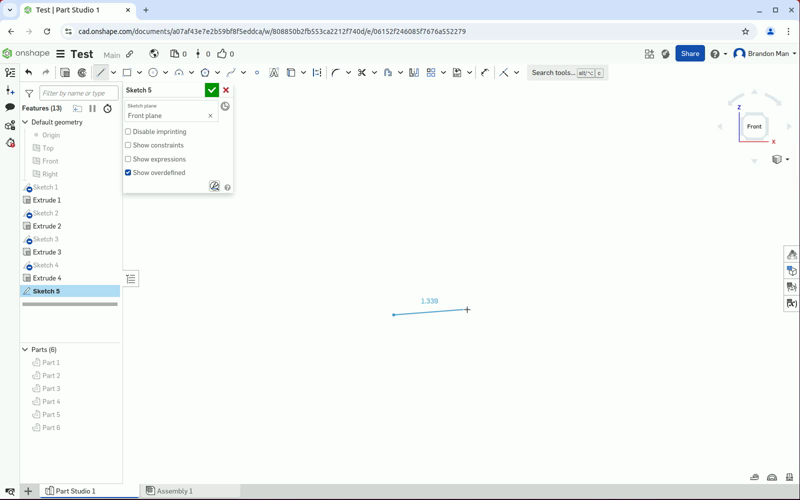
scroll(-6)
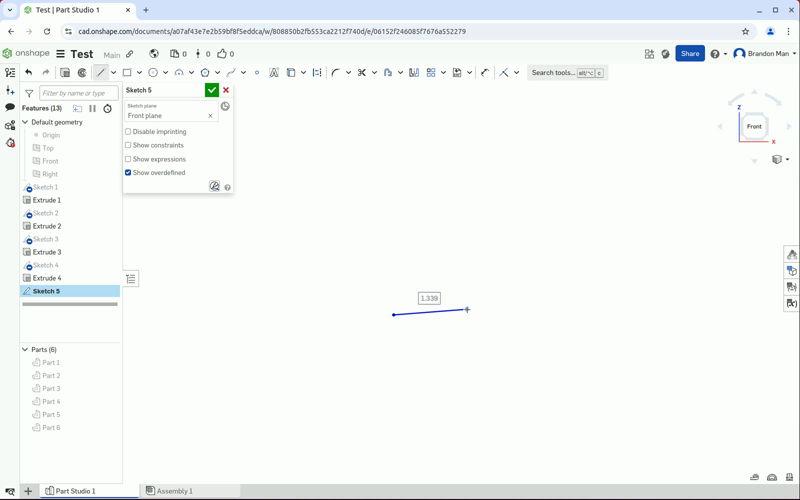
scroll(-6)
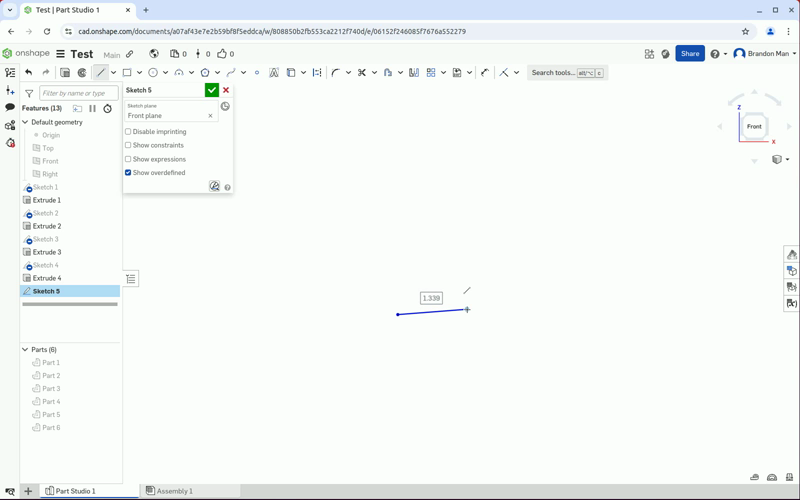
scroll(-6)
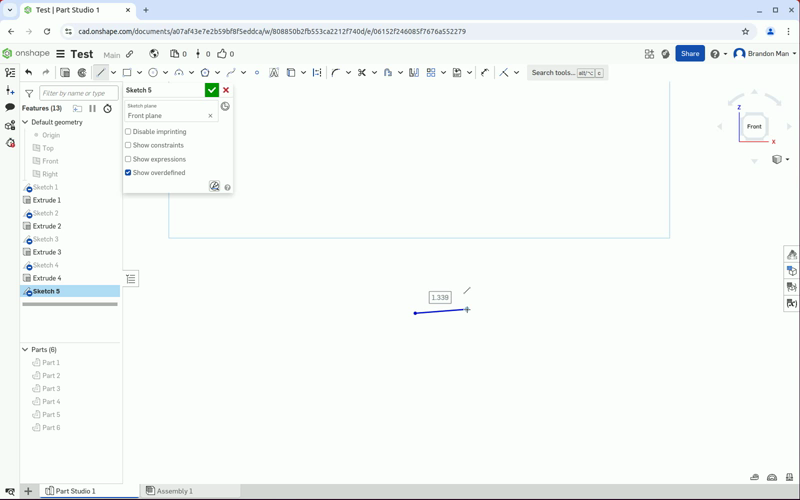
scroll(-6)
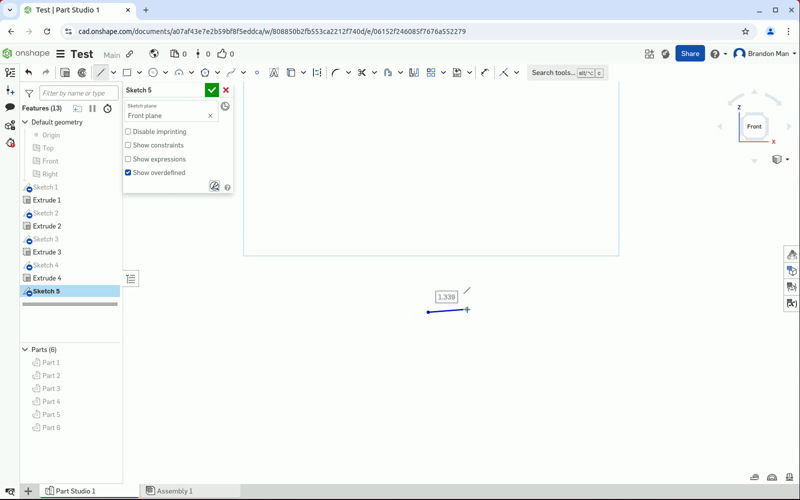
scroll(-6)
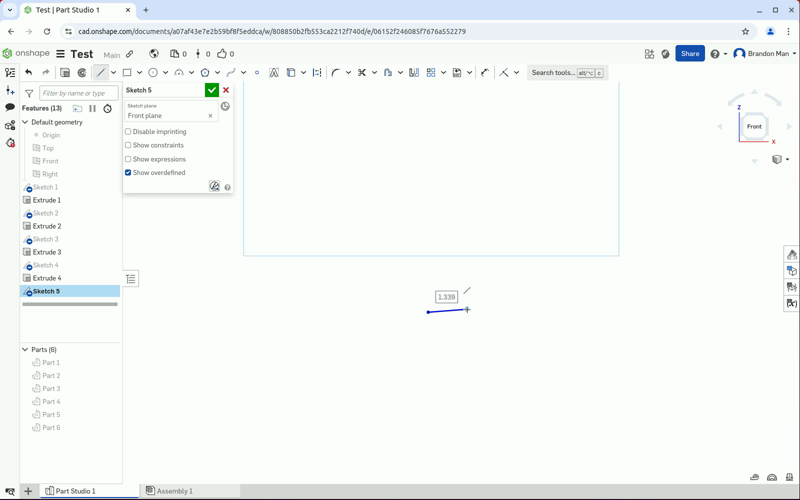
scroll(-6)
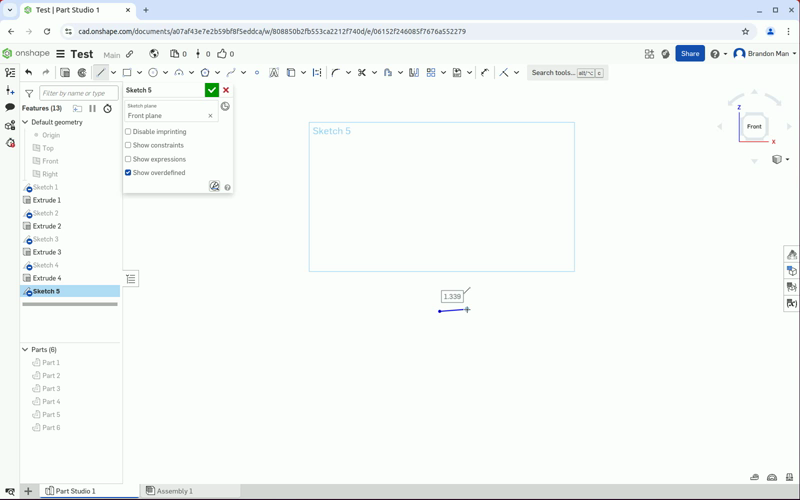
scroll(-6)
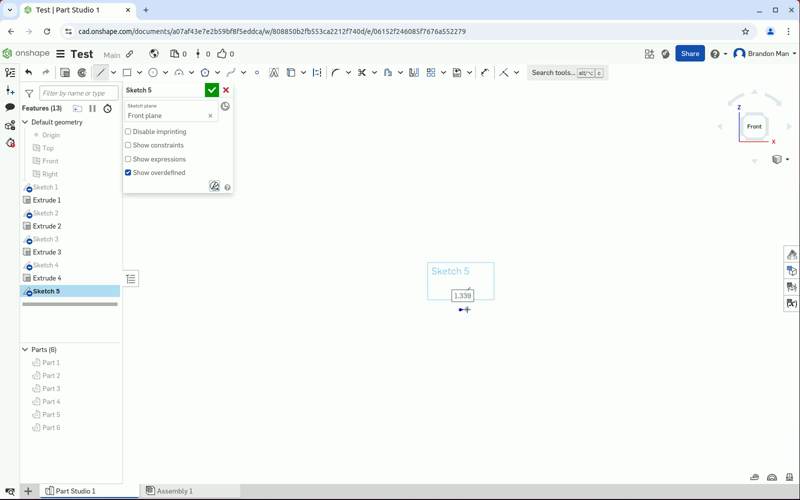
key_up(shift)
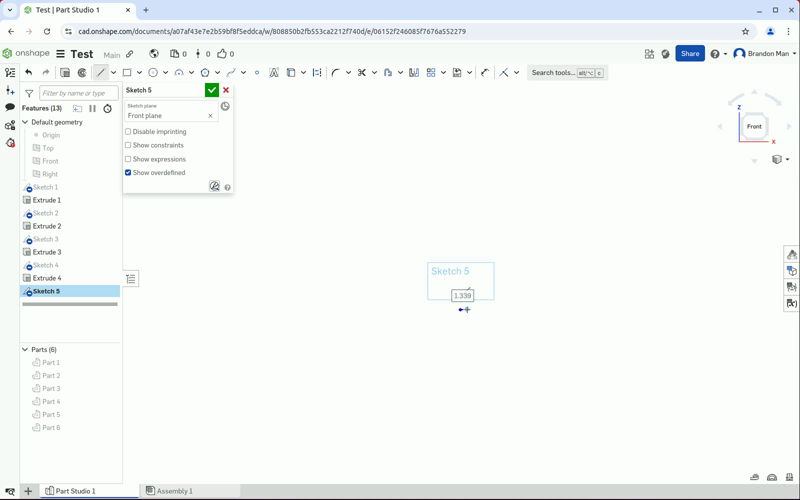
key(esc)
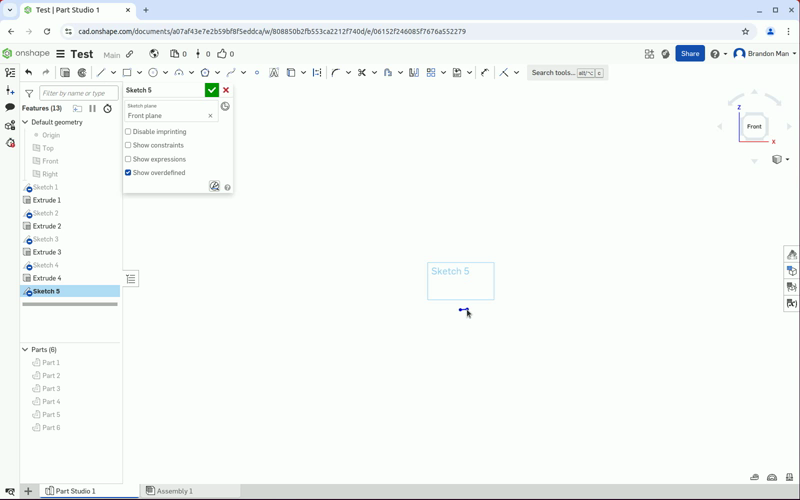
key(a)
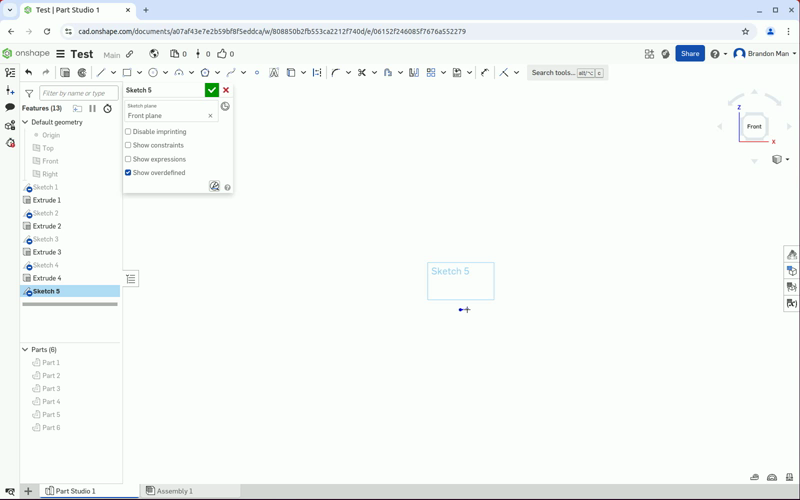
mouse_move(467, 309)
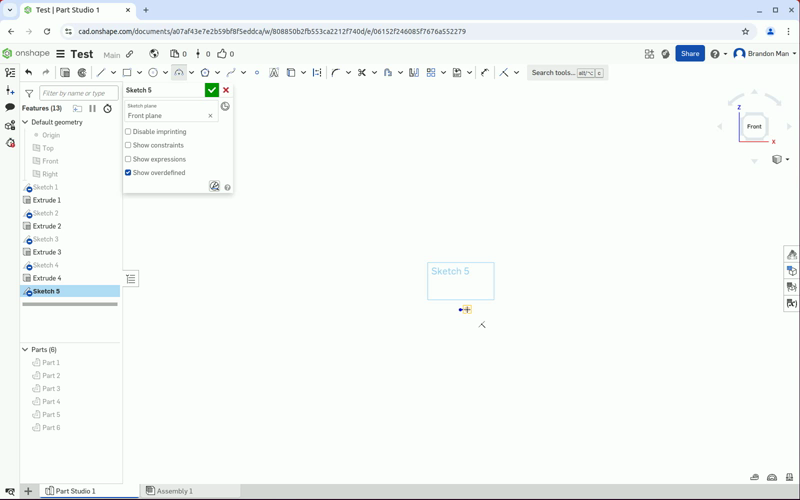
click(467, 309)
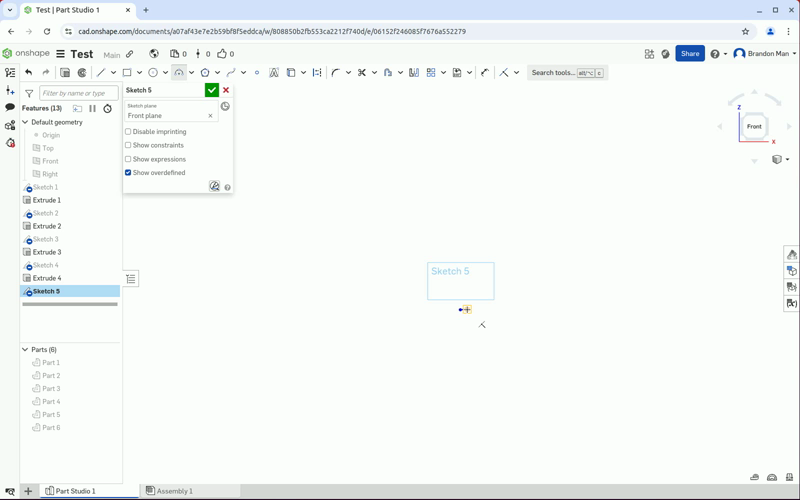
key_down(shift)
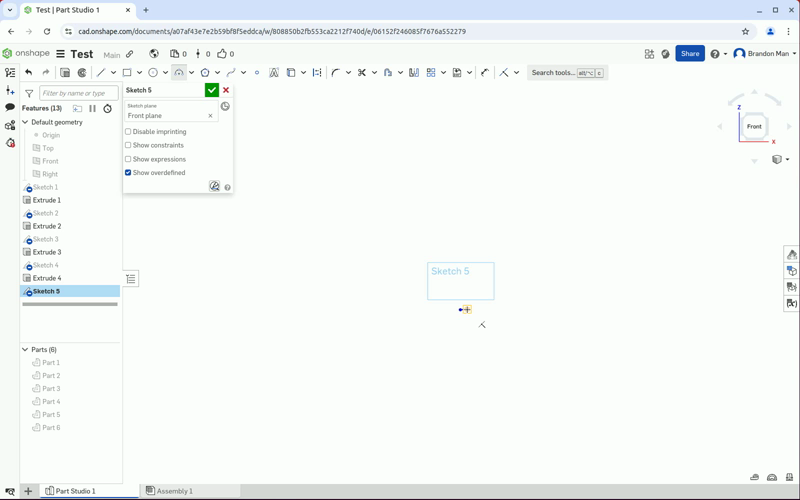
mouse_move(467, 255)
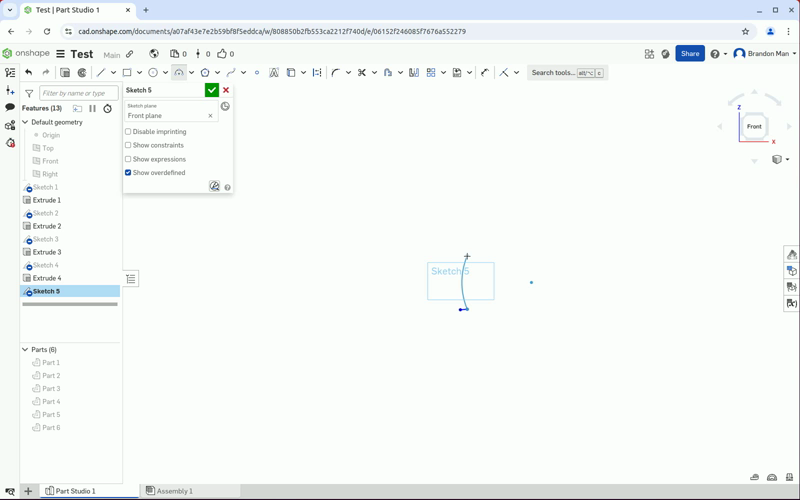
click(467, 255)
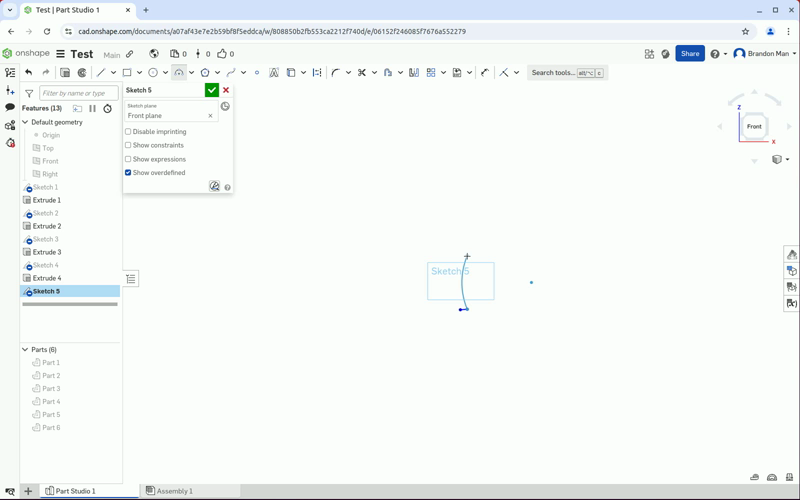
mouse_move(488, 282)
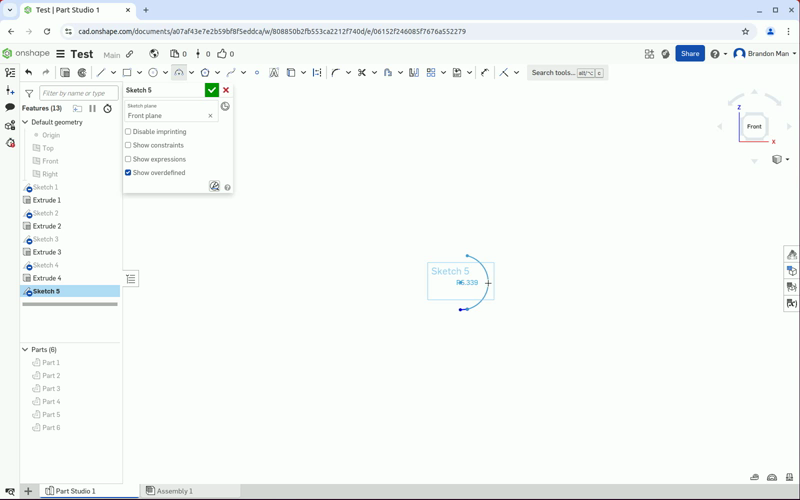
click(488, 282)
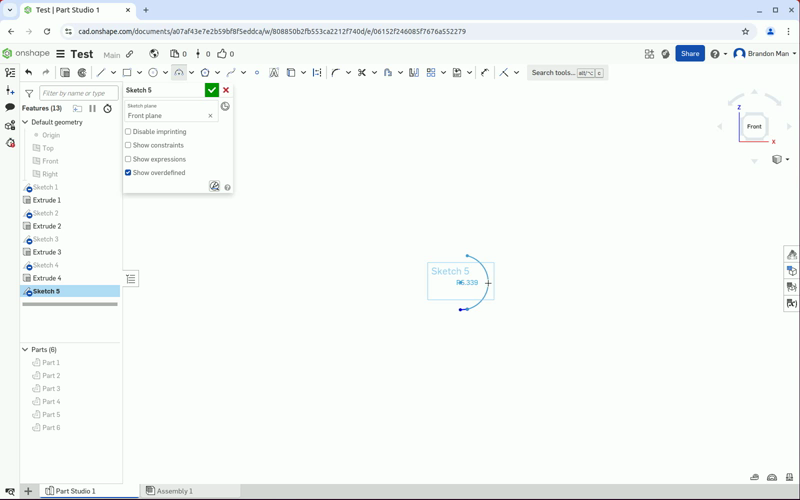
key_up(shift)
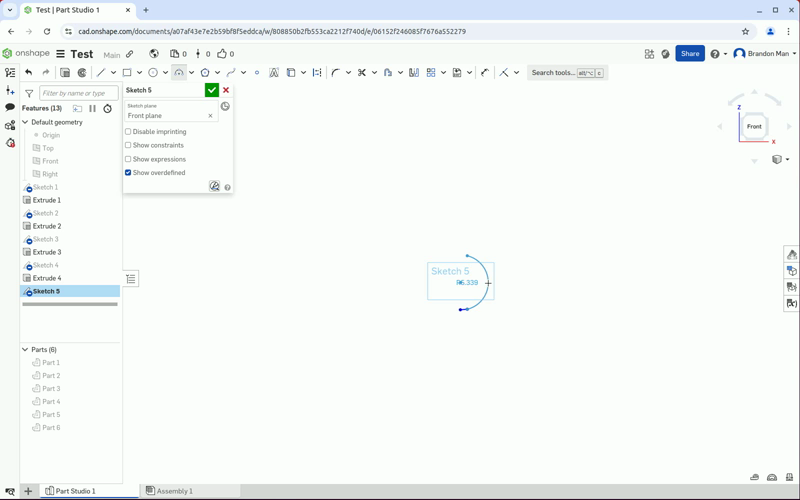
key(esc)
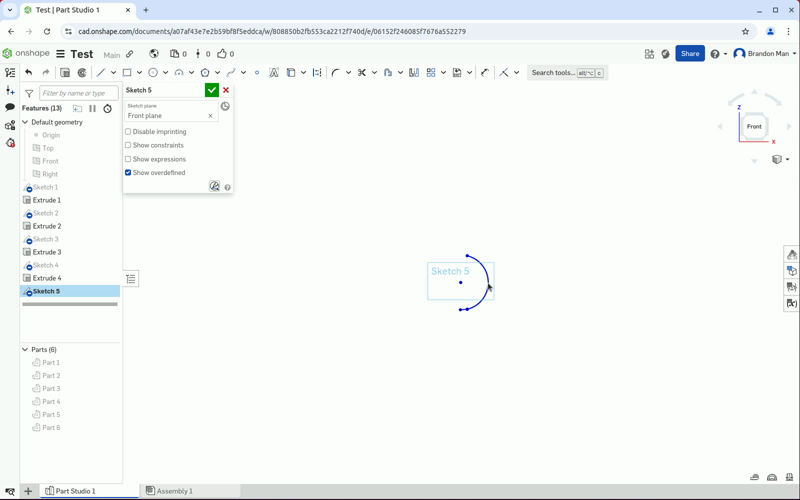
key(l)
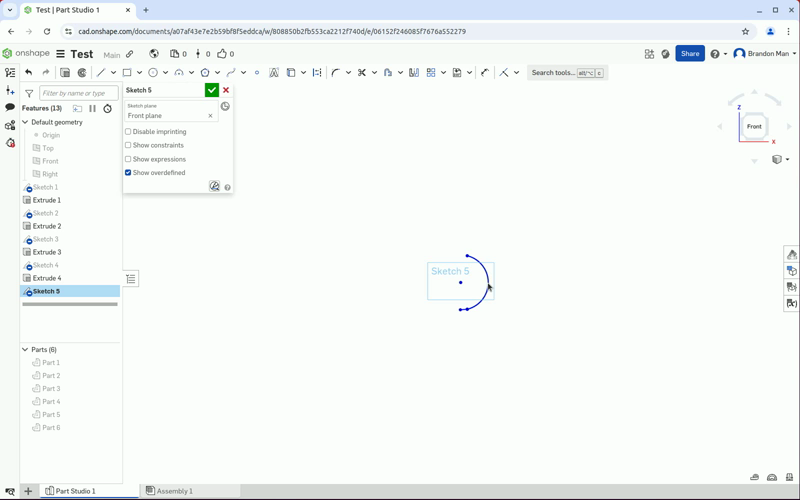
mouse_move(467, 255)
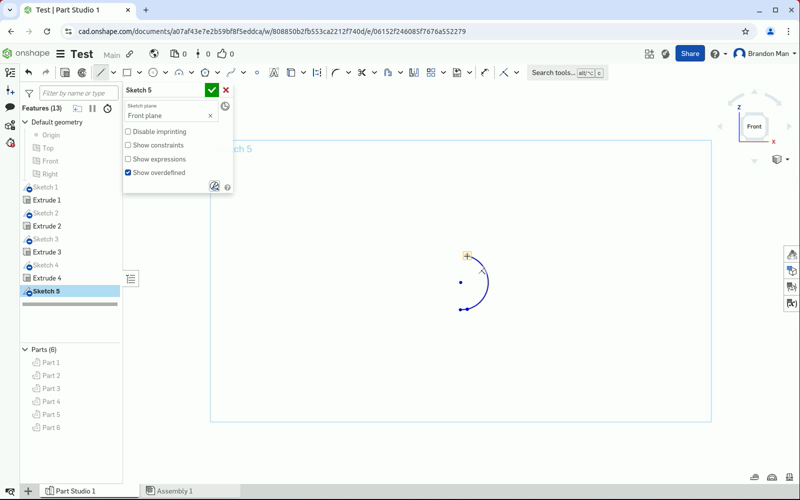
click(467, 255)
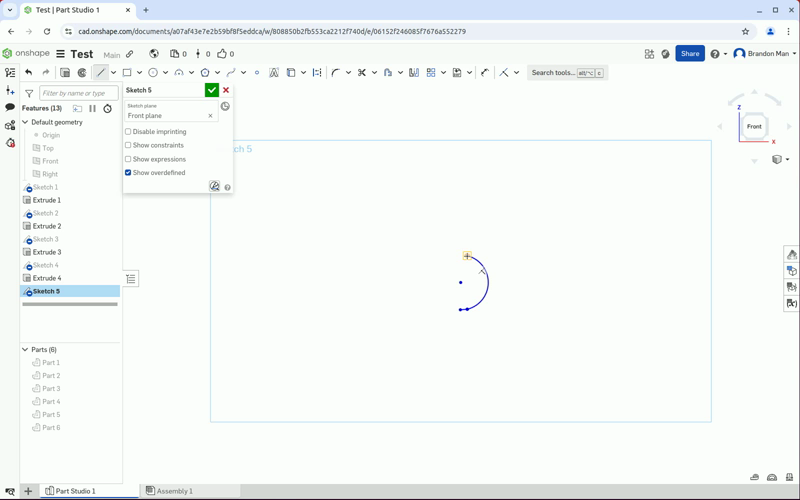
key_down(shift)
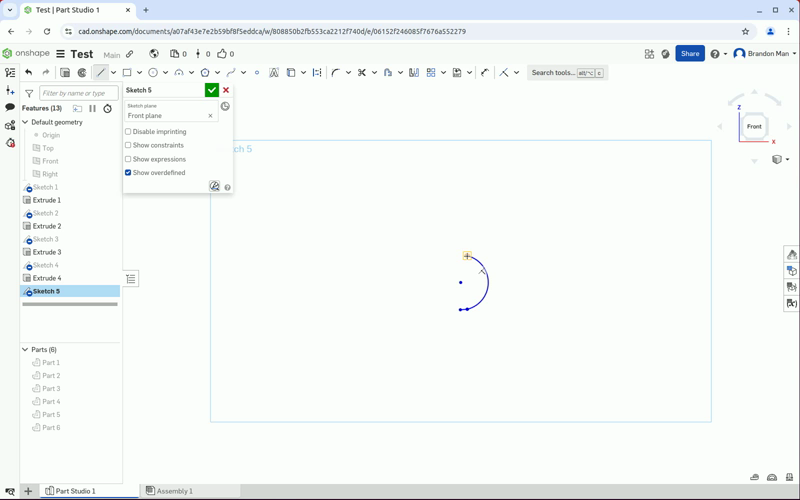
mouse_move(497, 255)
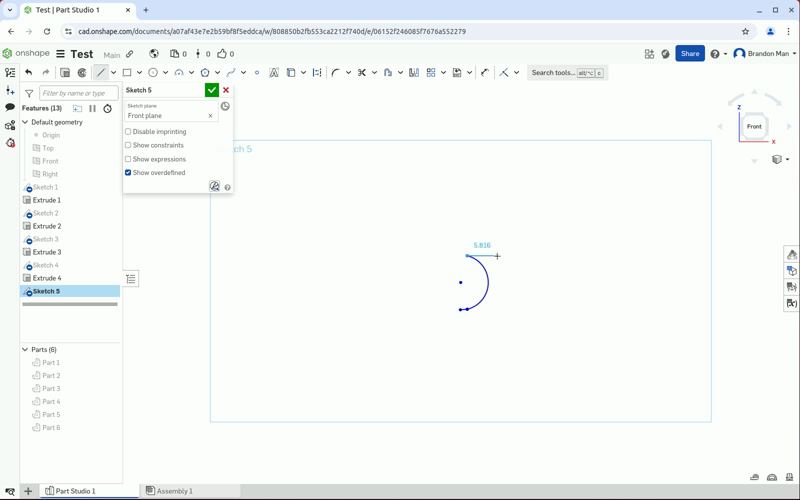
mouse_move(460, 255)
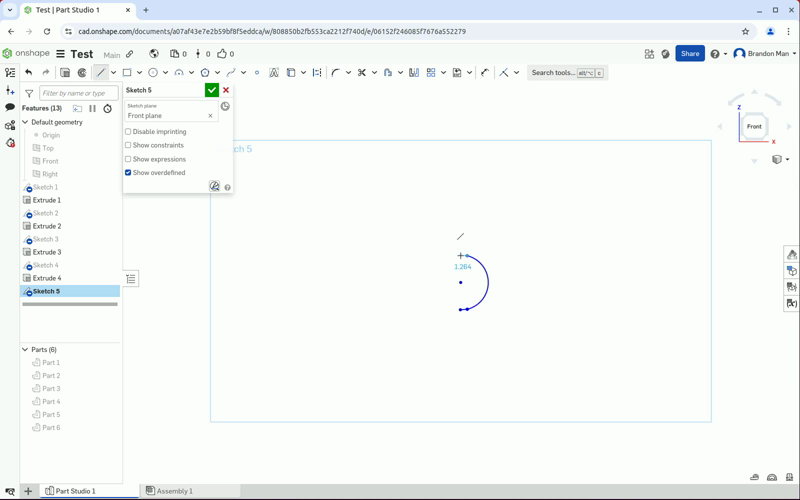
scroll(6)
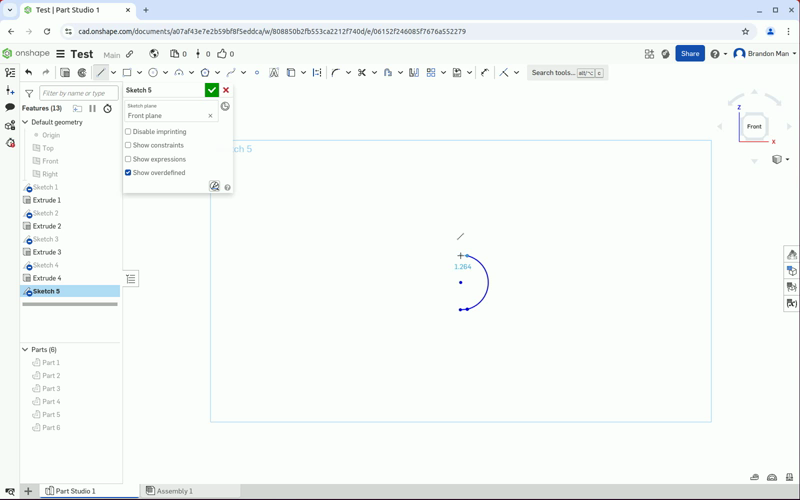
scroll(6)
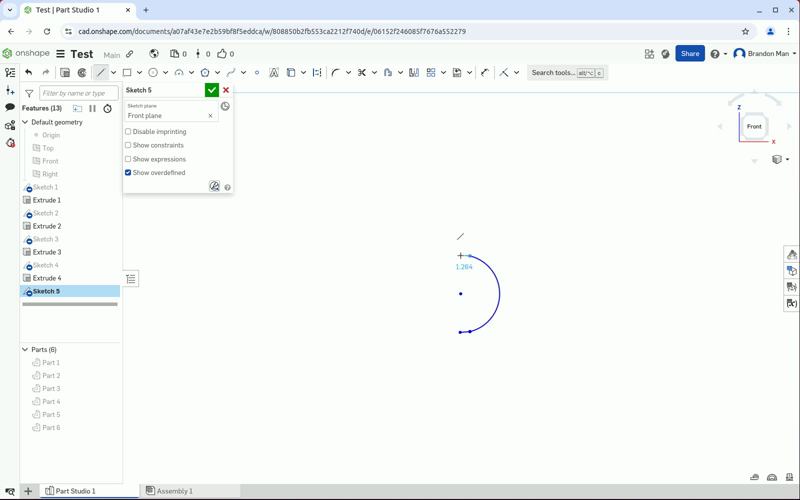
scroll(6)
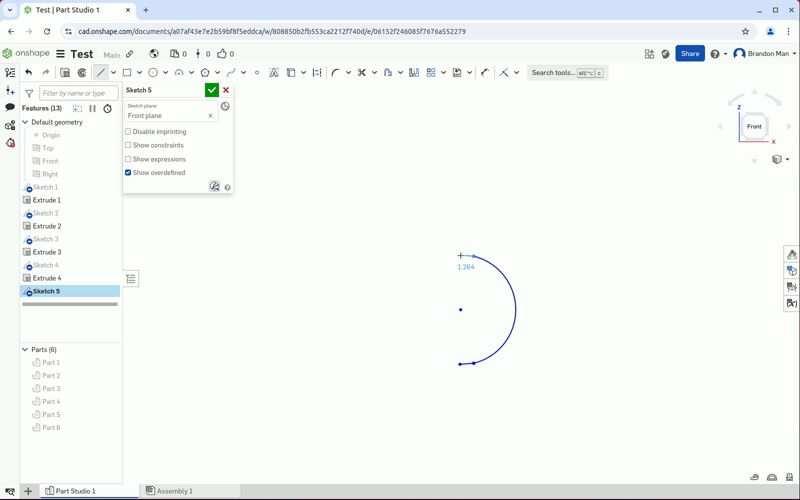
scroll(6)
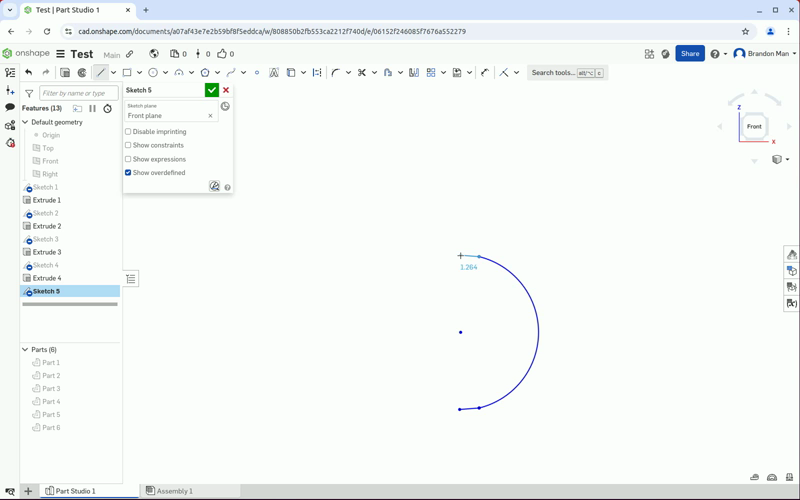
scroll(6)
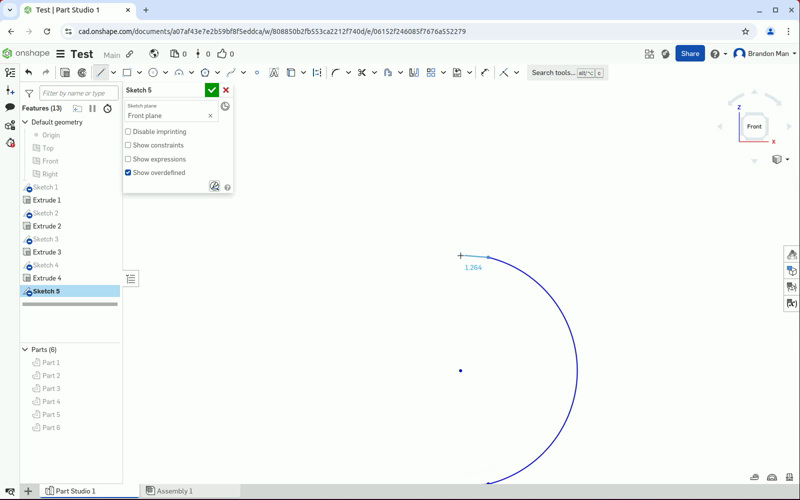
scroll(6)
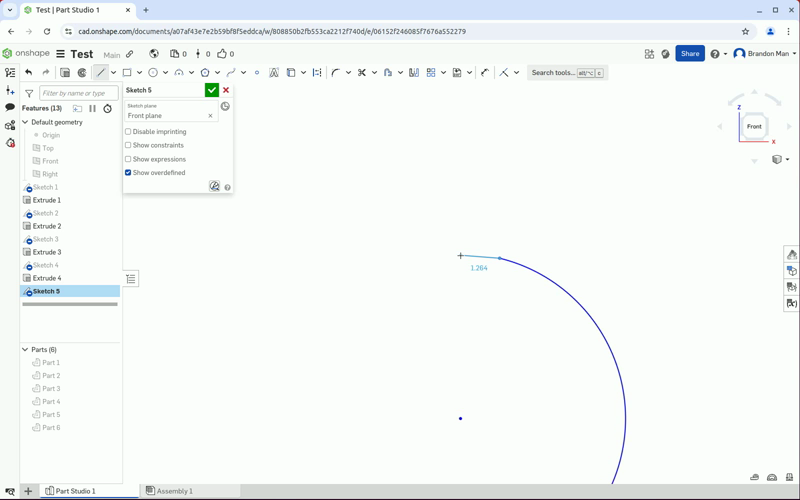
scroll(6)
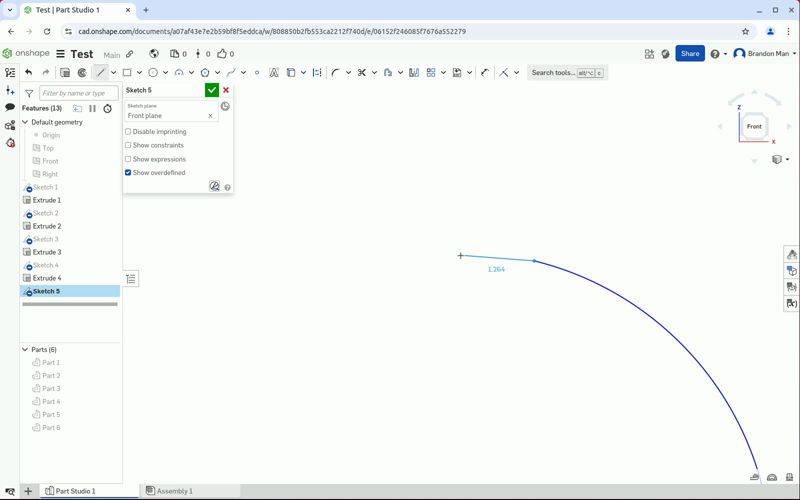
click(460, 255)
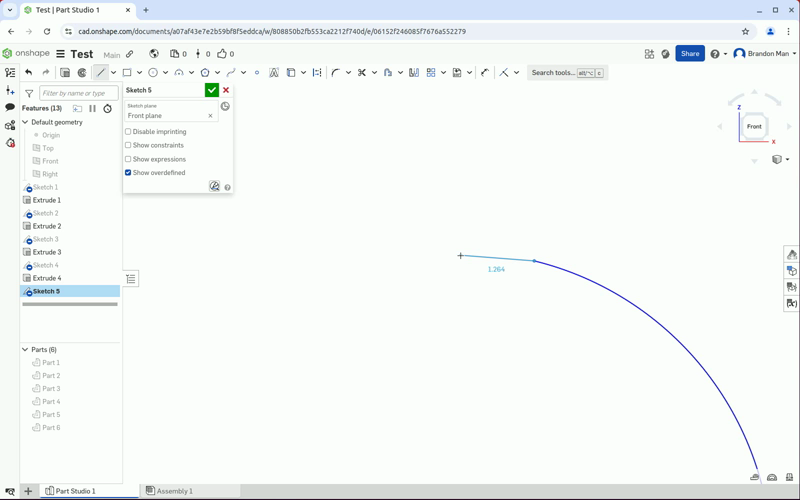
scroll(-6)
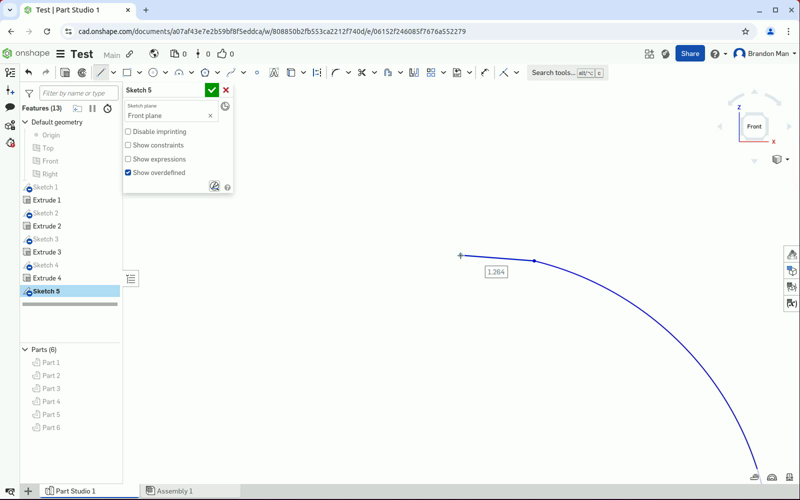
scroll(-6)
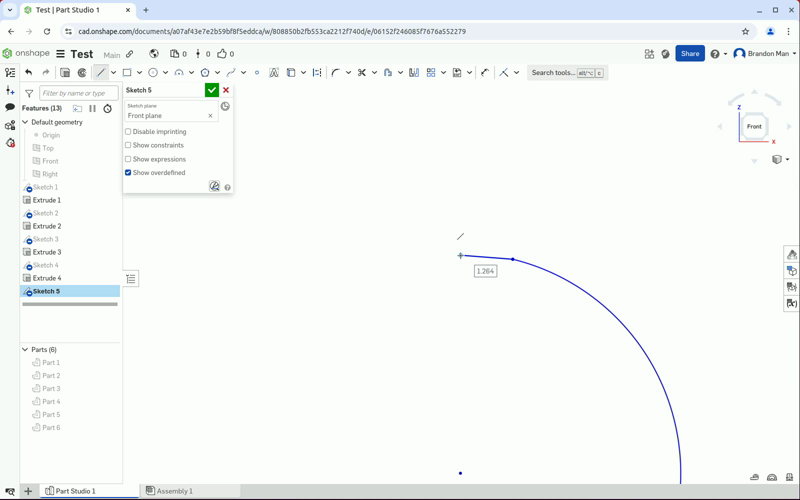
scroll(-6)
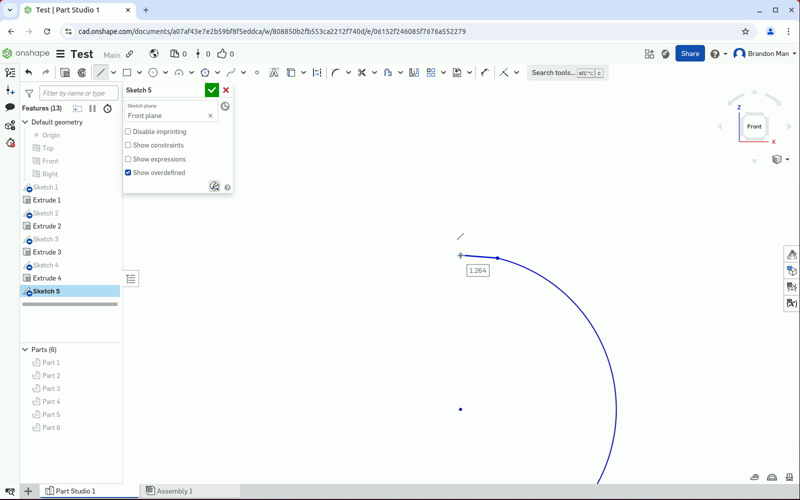
scroll(-6)
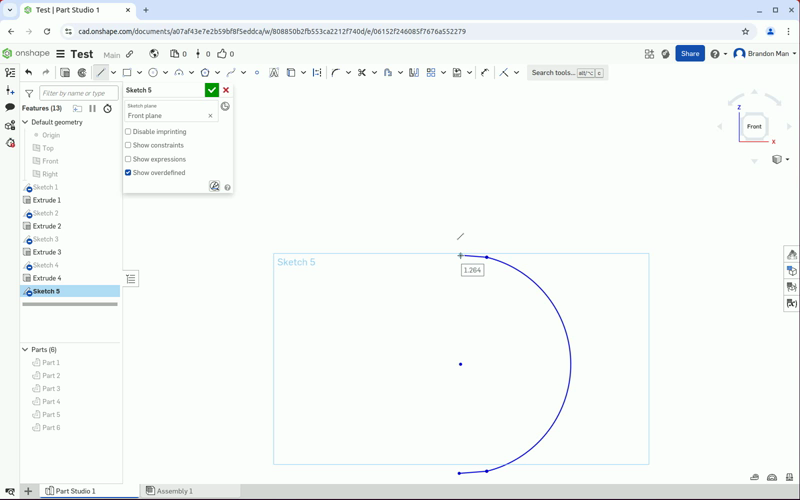
scroll(-6)
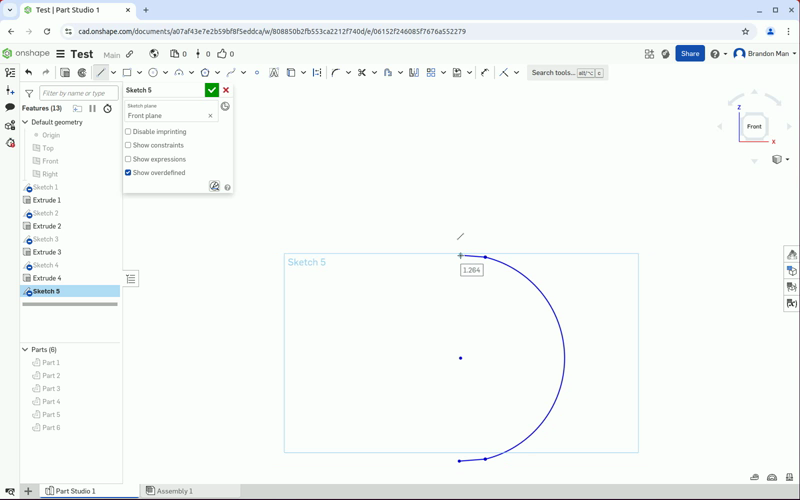
scroll(-6)
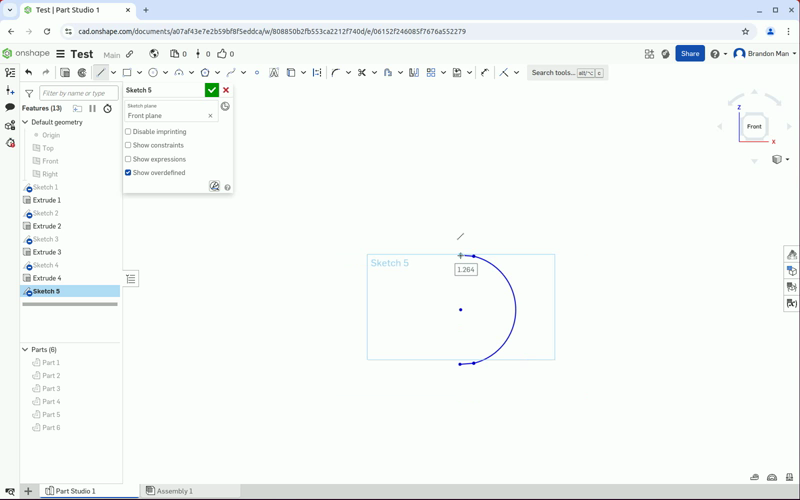
scroll(-6)
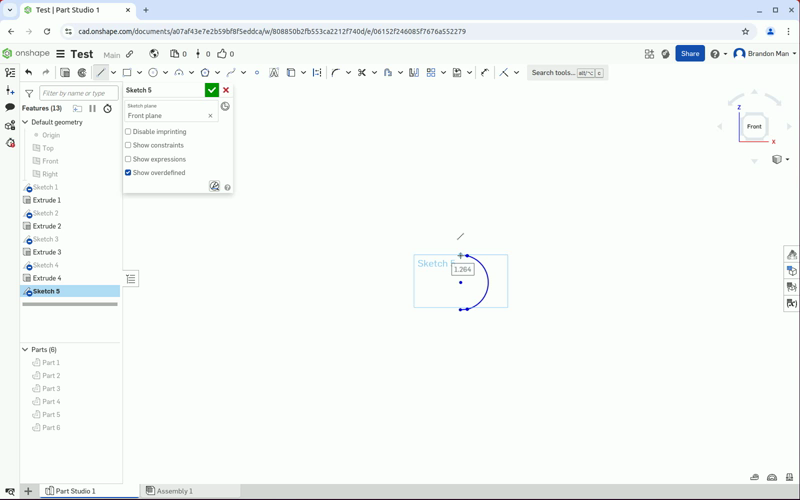
key_up(shift)
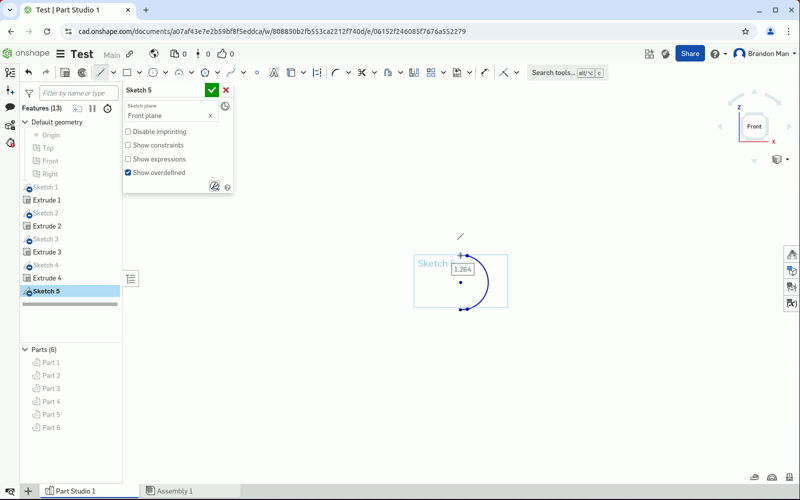
key(esc)
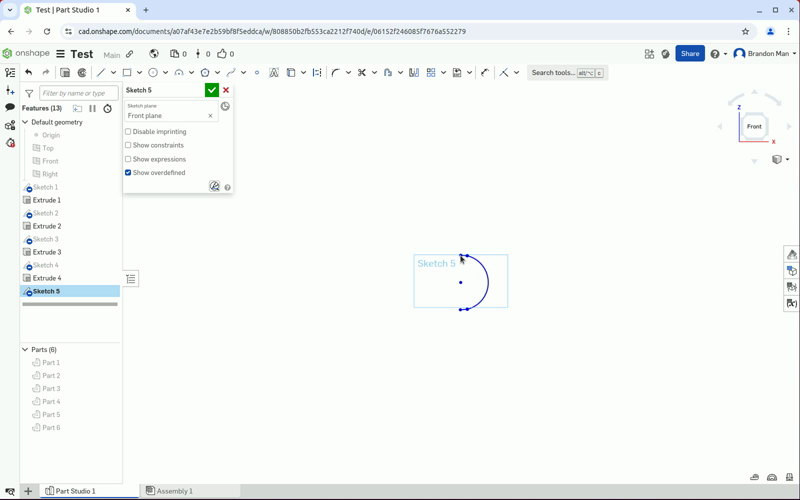
key(a)
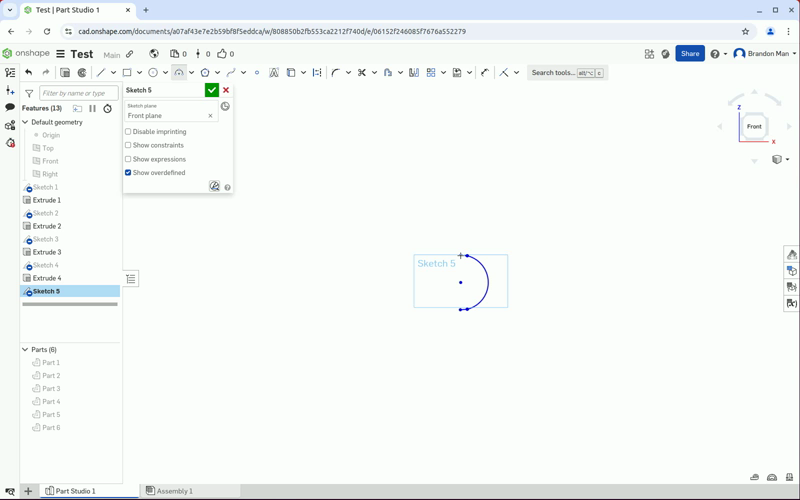
mouse_move(460, 255)
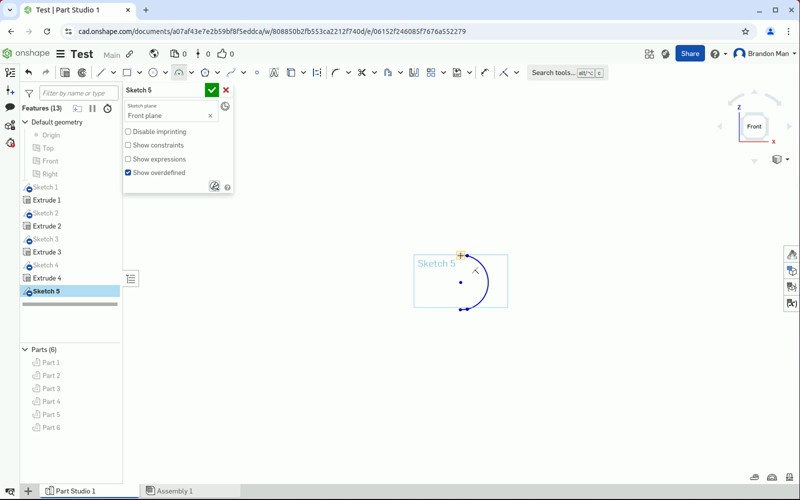
click(460, 255)
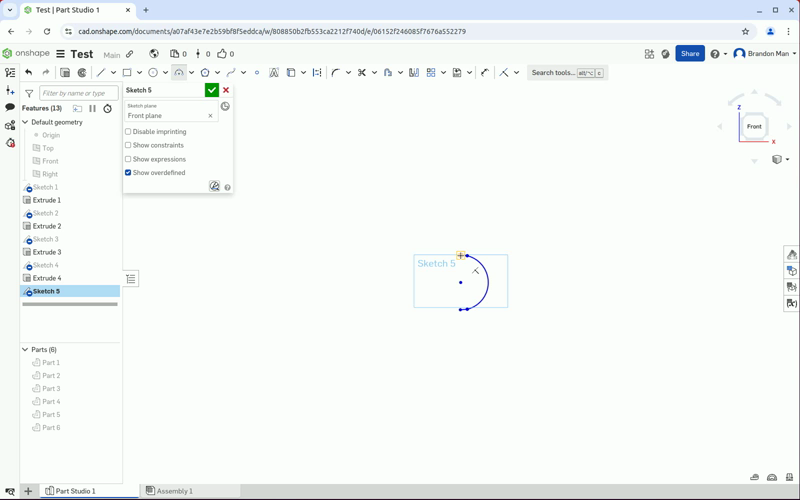
mouse_move(460, 309)
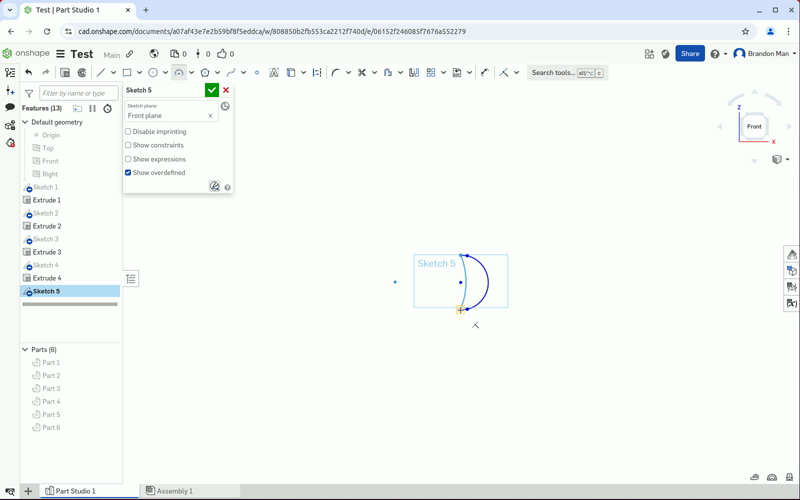
click(460, 309)
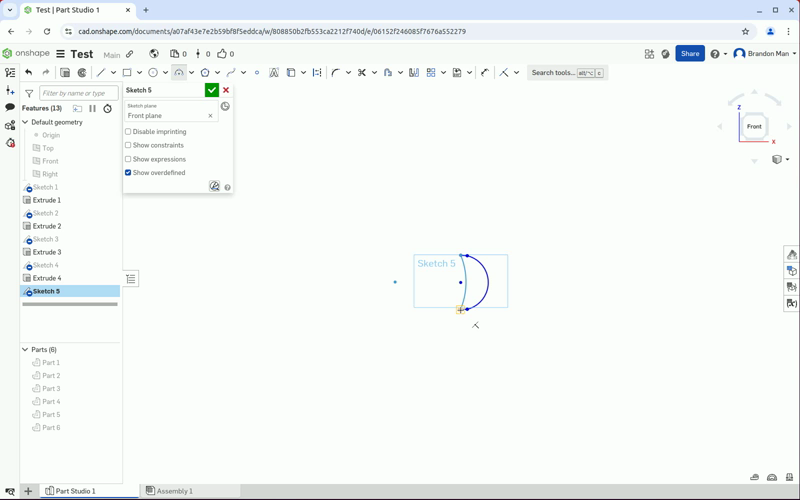
key_down(shift)
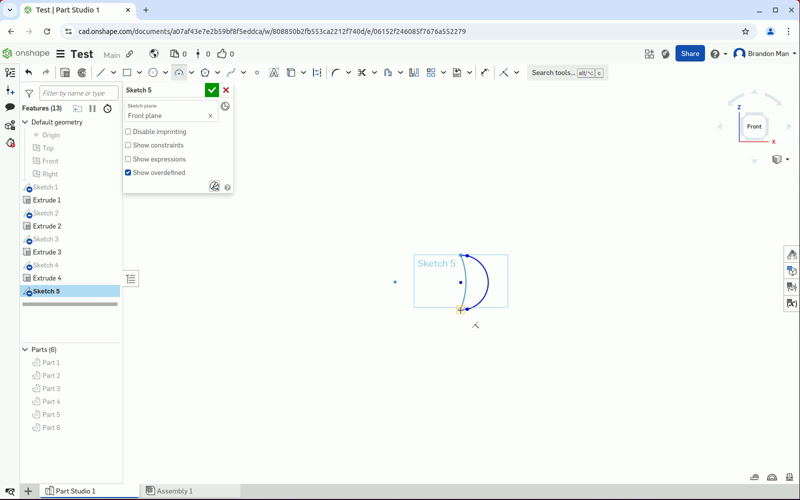
mouse_move(433, 282)
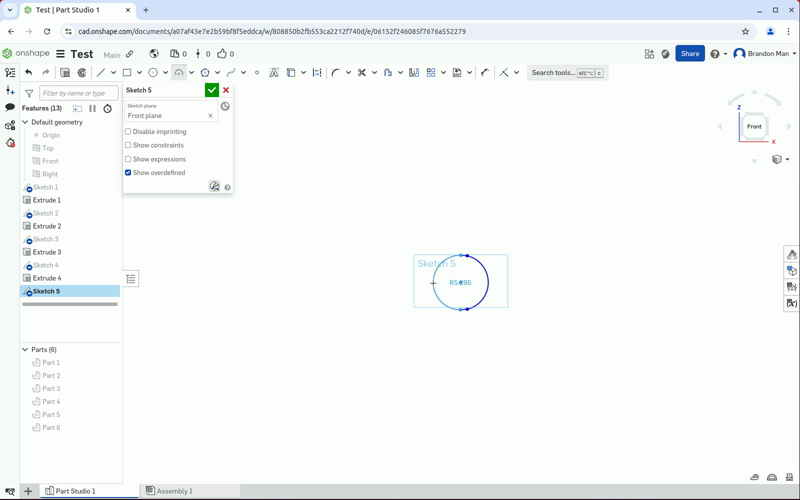
click(433, 282)
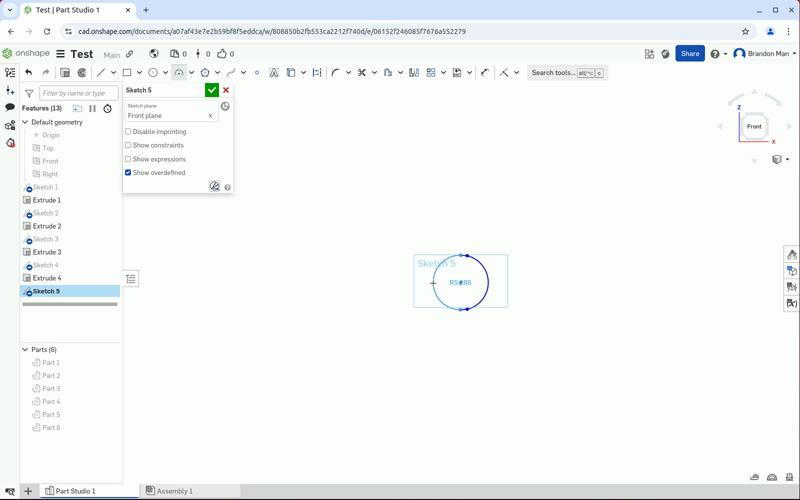
key_up(shift)
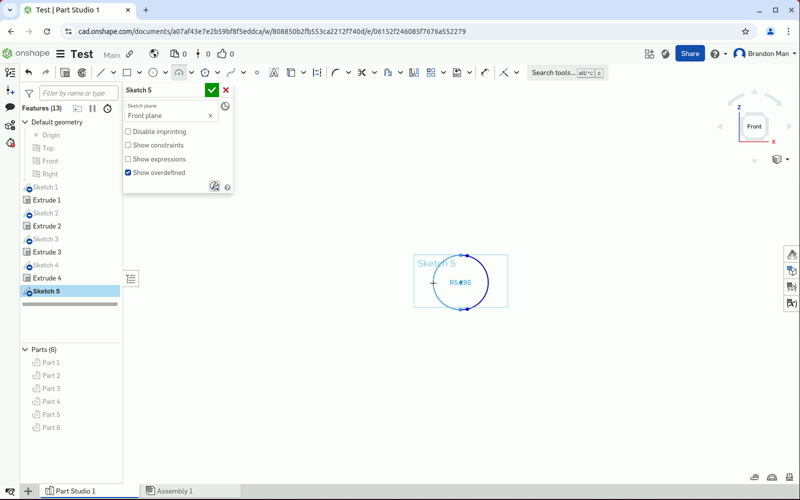
key(esc)
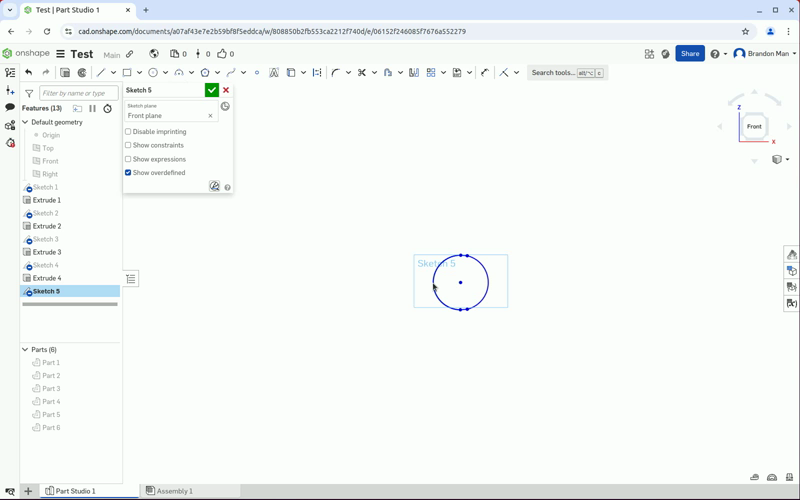
key(c)
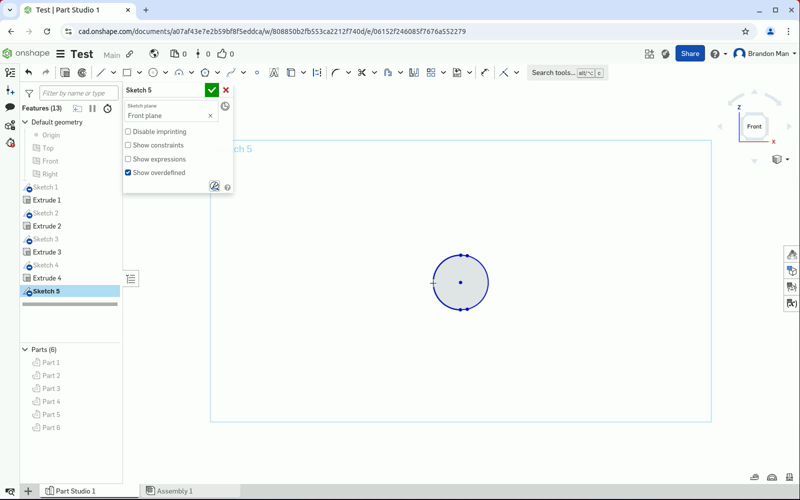
key_down(shift)
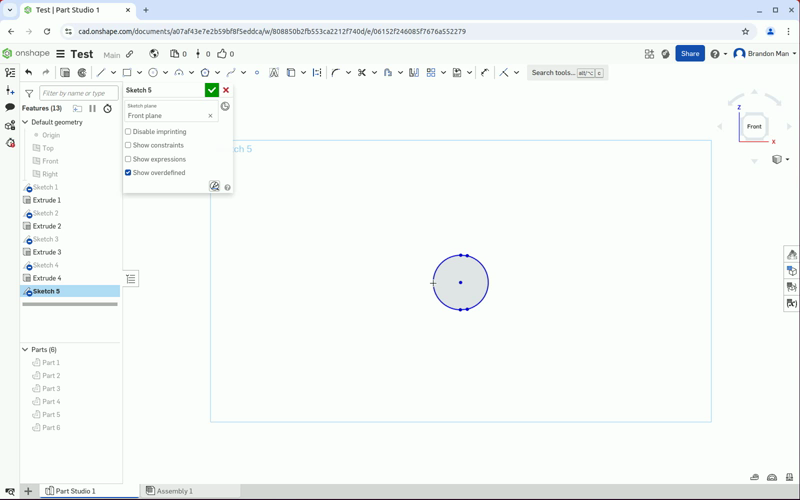
mouse_move(460, 282)
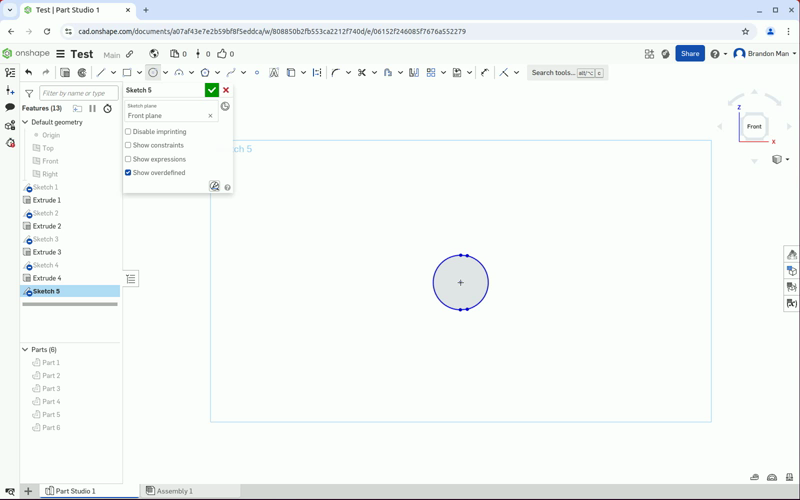
click(460, 282)
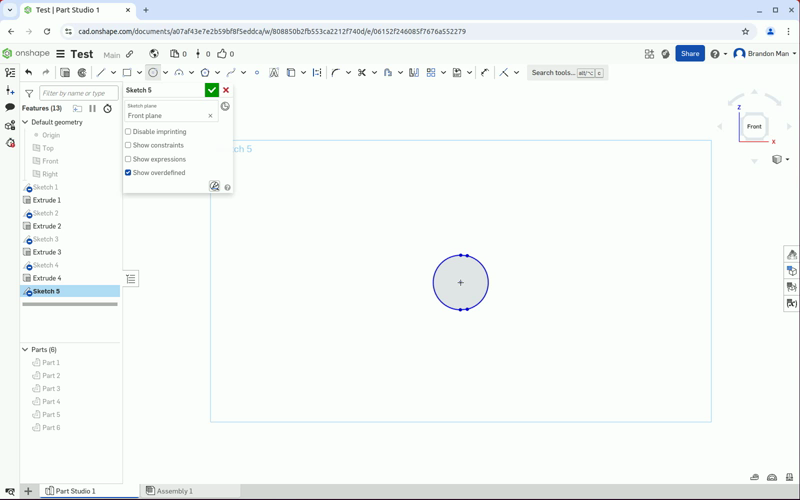
key_up(shift)
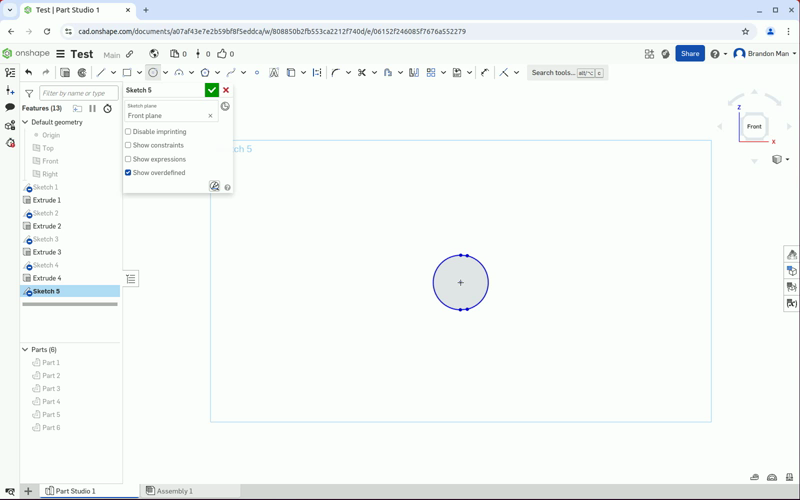
mouse_move(477, 282)
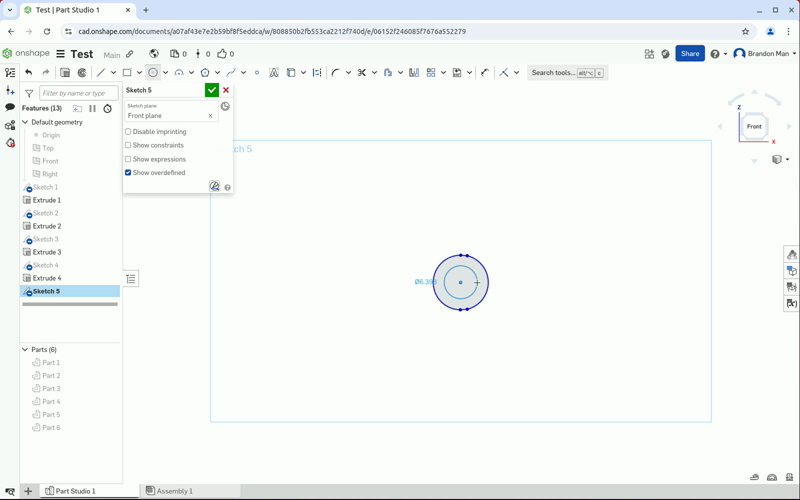
click(477, 282)
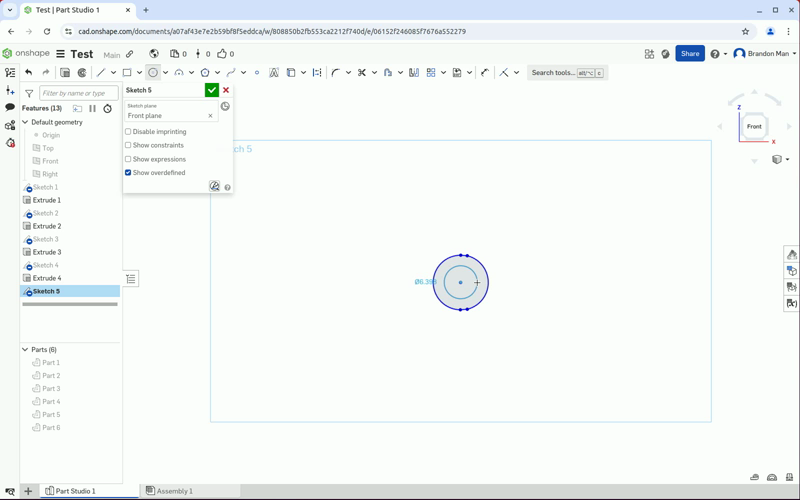
key(esc)
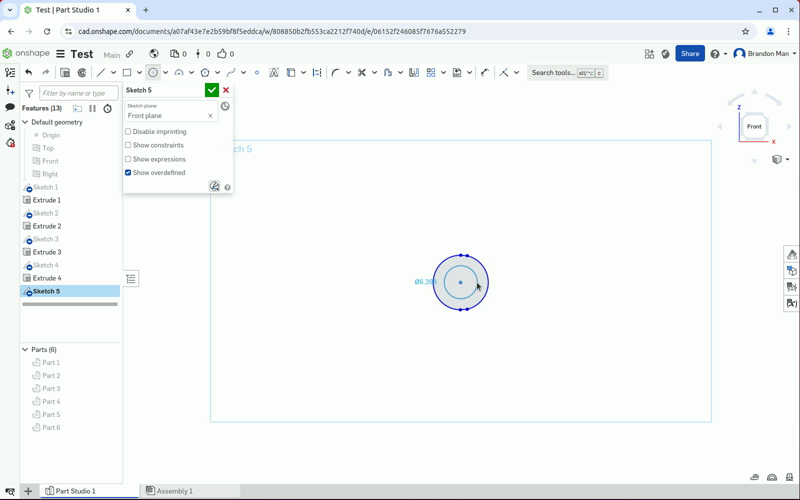
mouse_move(443, 268)
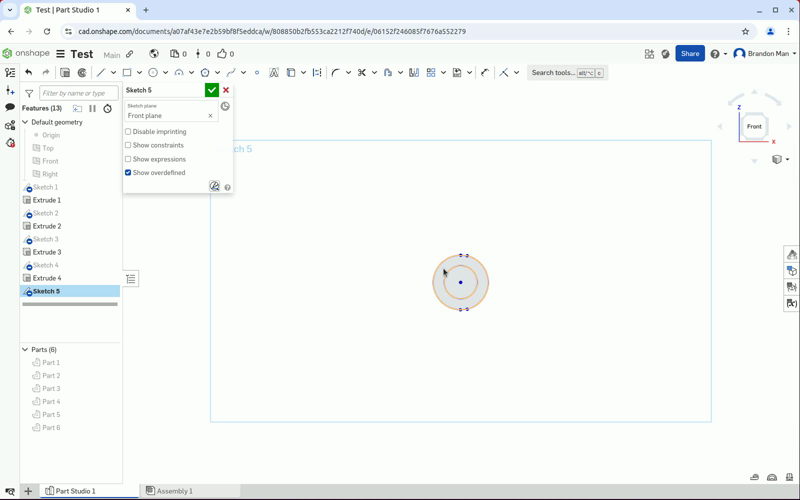
scroll(6)
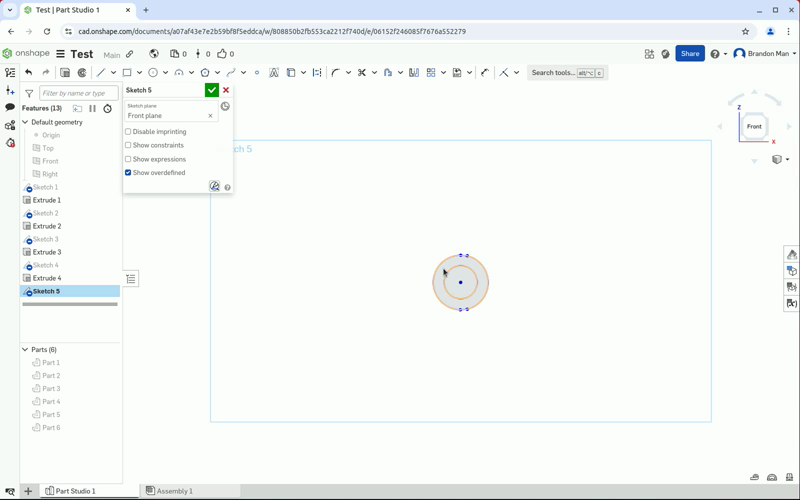
scroll(6)
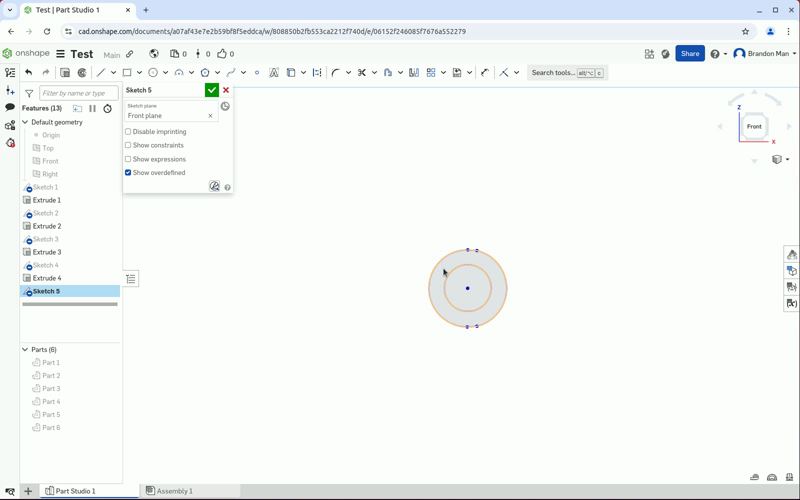
scroll(6)
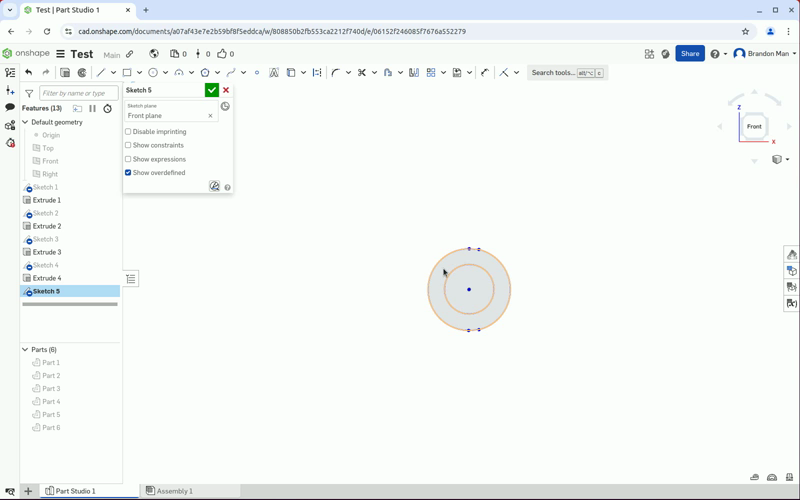
scroll(6)
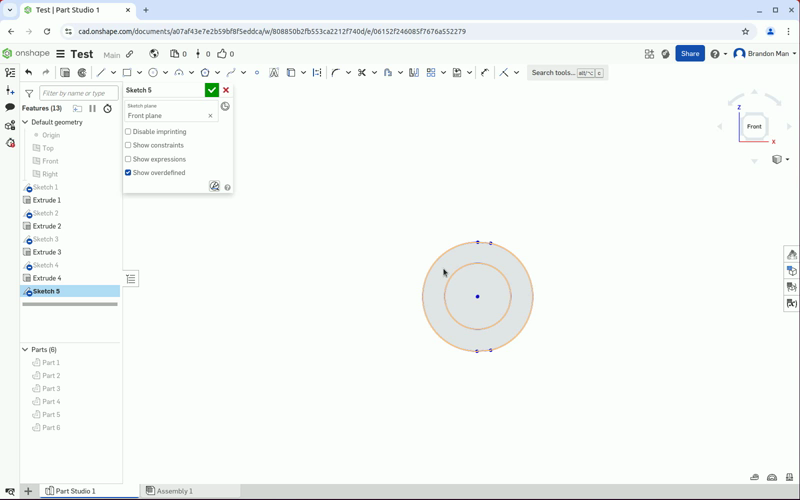
scroll(6)
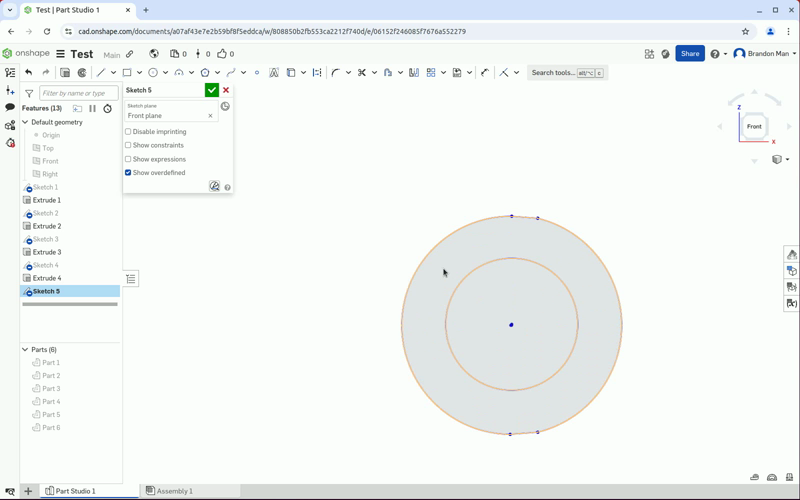
scroll(6)
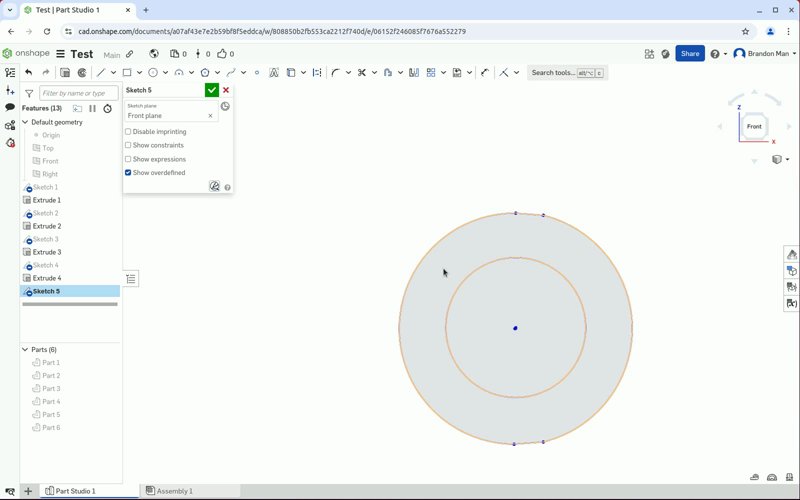
scroll(6)
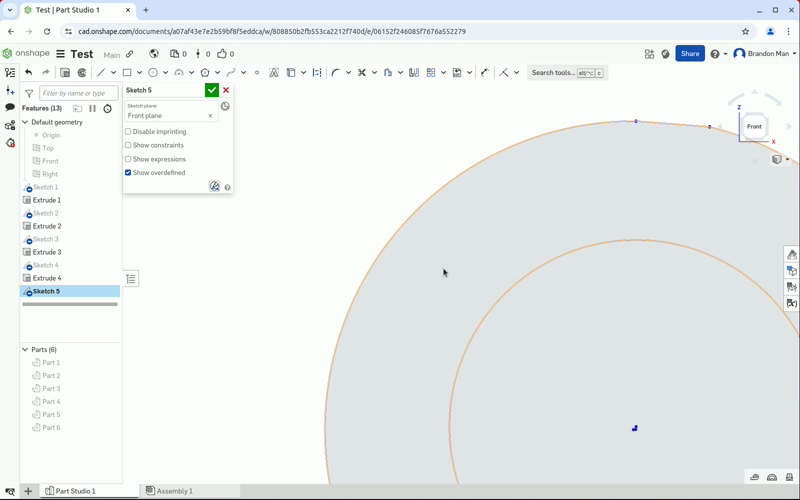
click(443, 268)
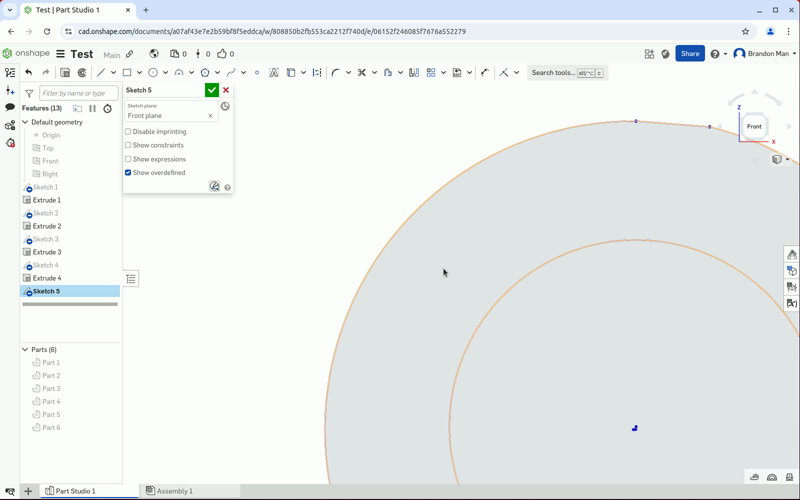
scroll(-6)
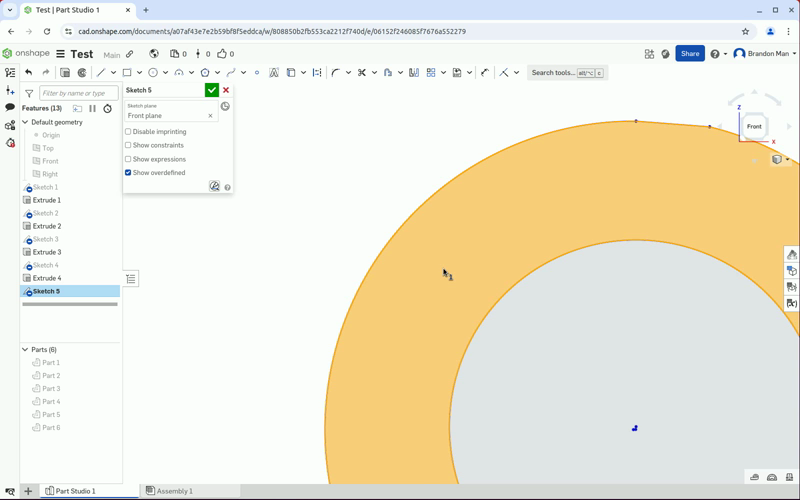
scroll(-6)
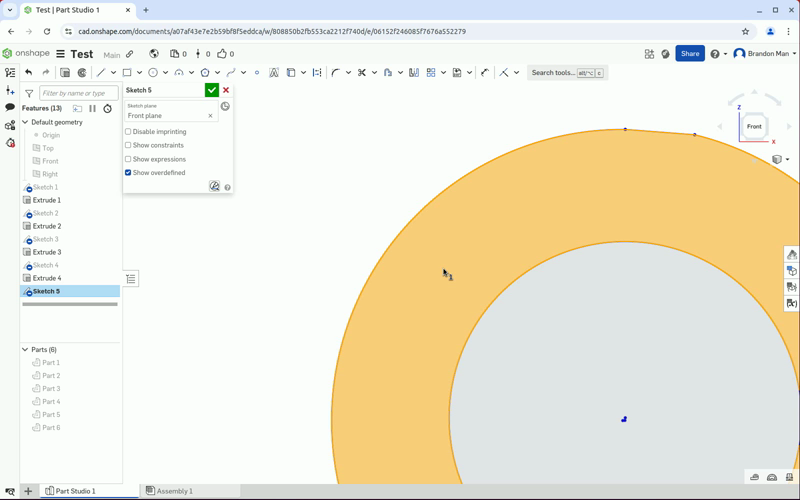
scroll(-6)
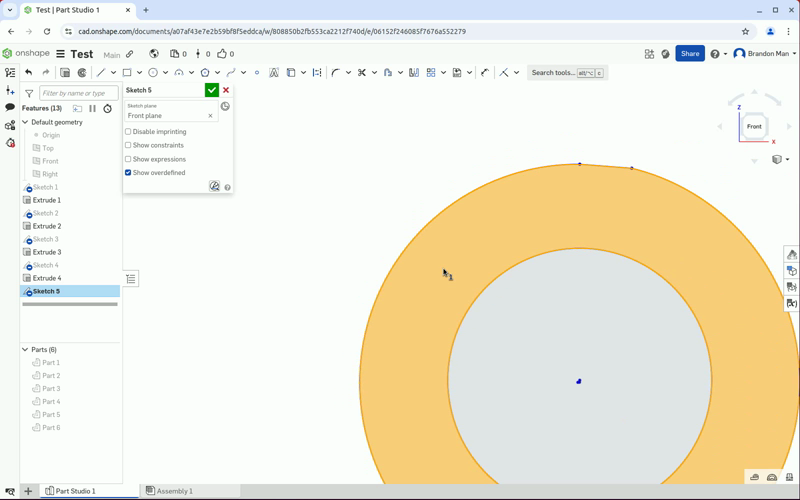
scroll(-6)
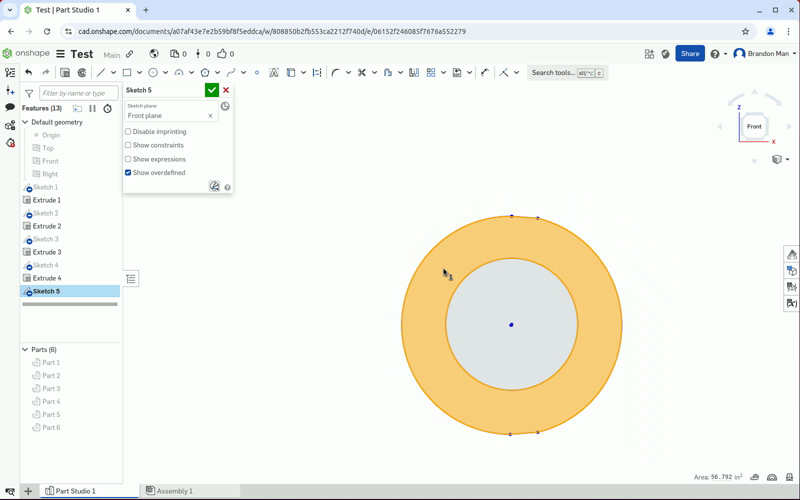
scroll(-6)
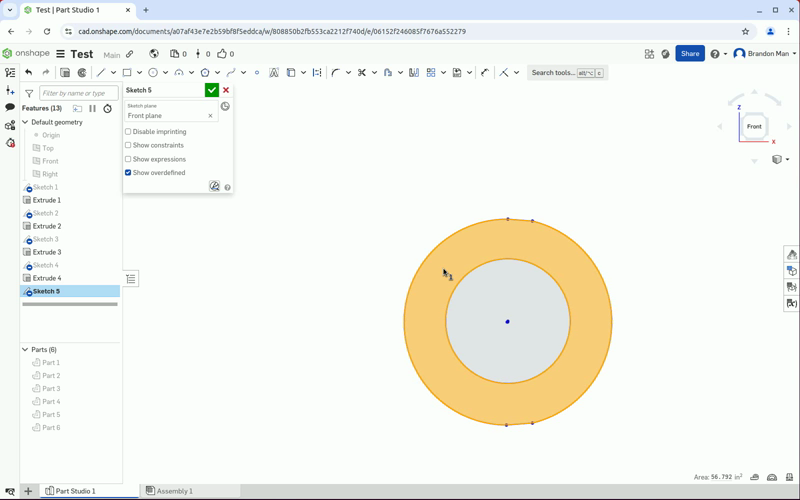
scroll(-6)
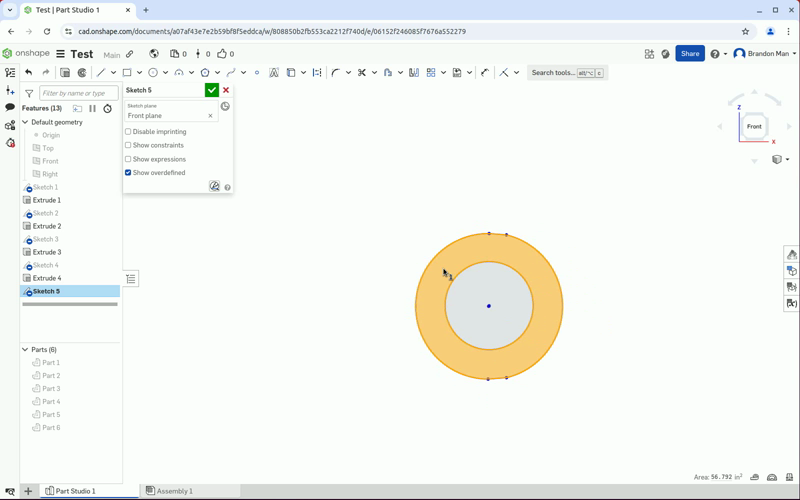
scroll(-6)
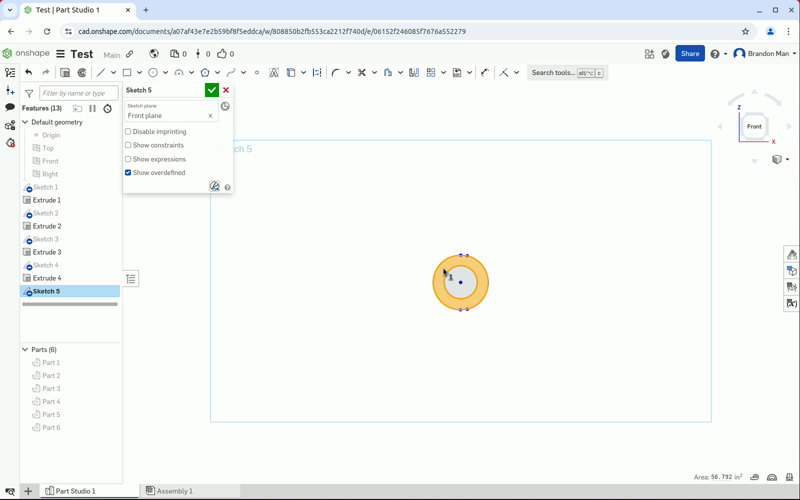
mouse_move(73, 352)
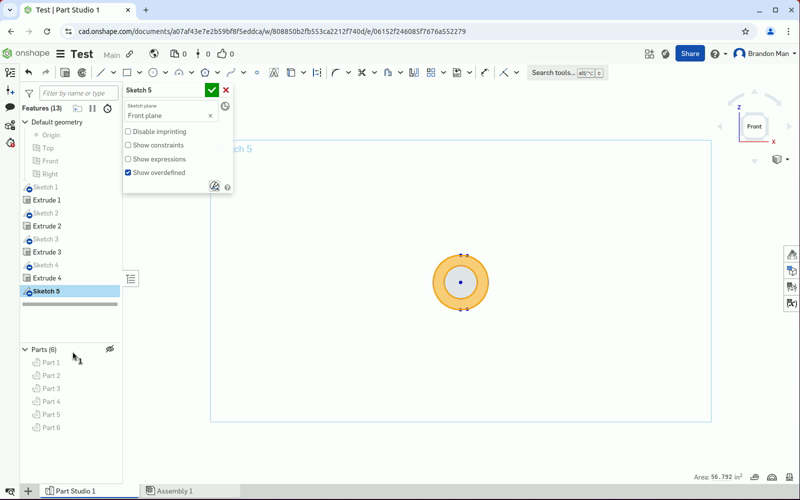
key(shift+y)
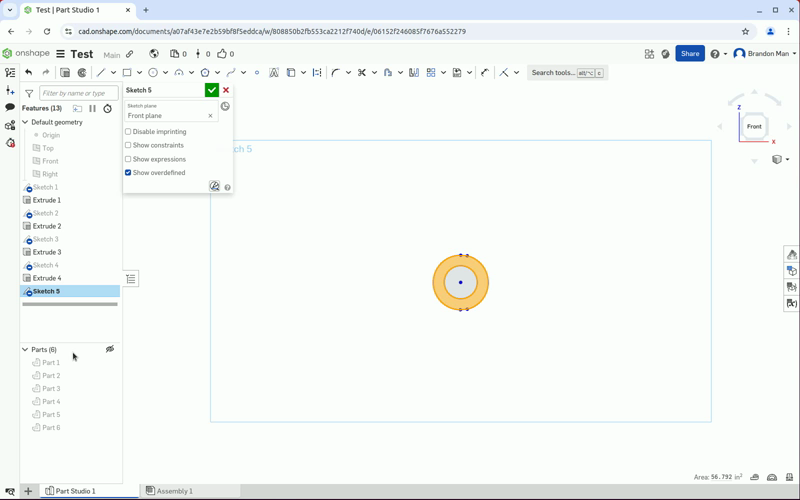
key(shift+e)
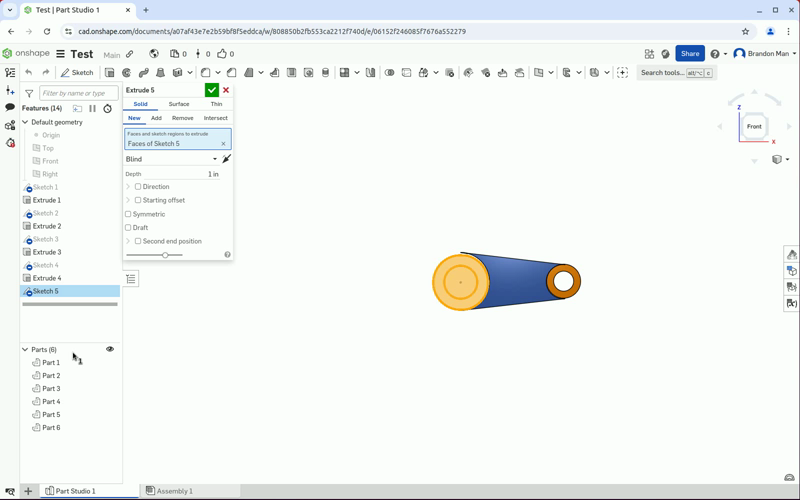
mouse_move(143, 106)
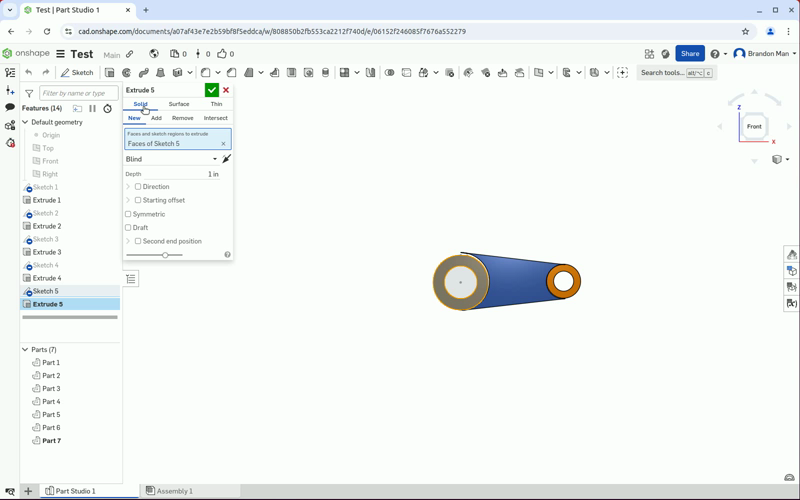
click(143, 106)
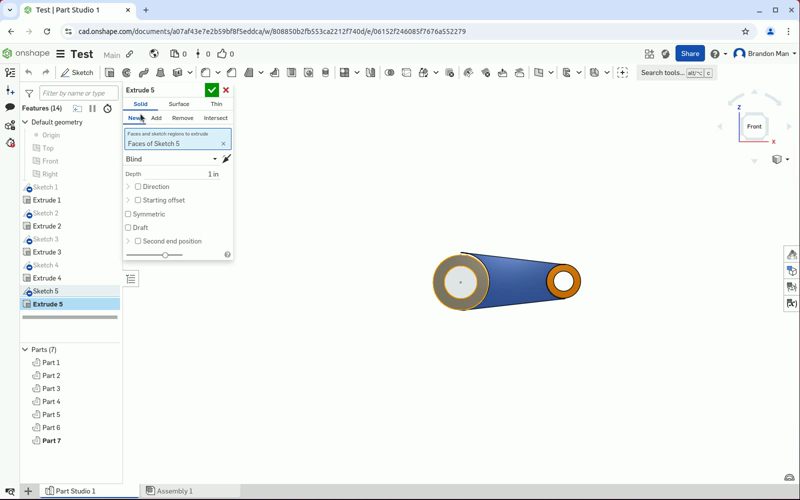
mouse_move(137, 120)
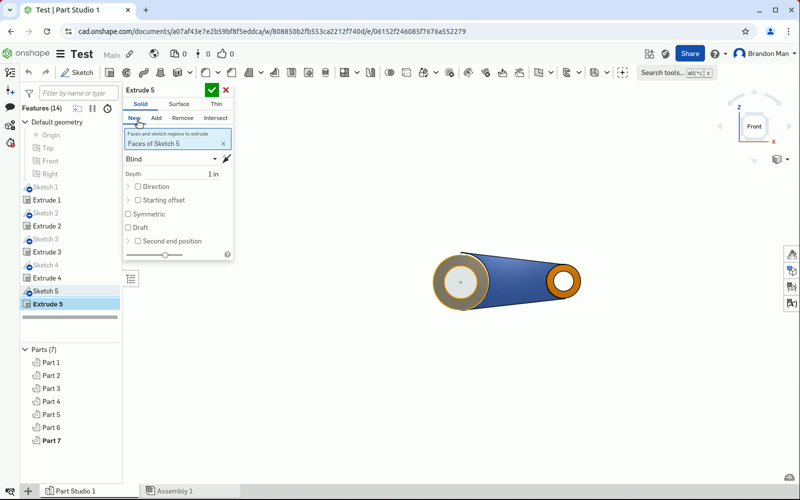
click(137, 120)
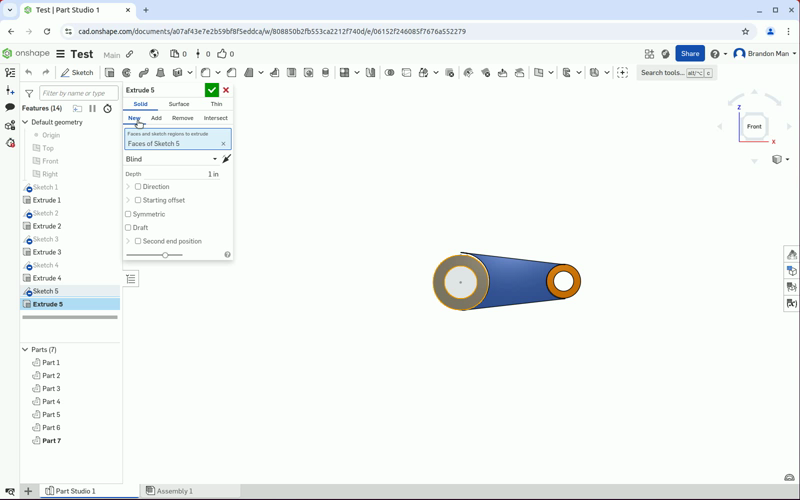
key(tab, 4)
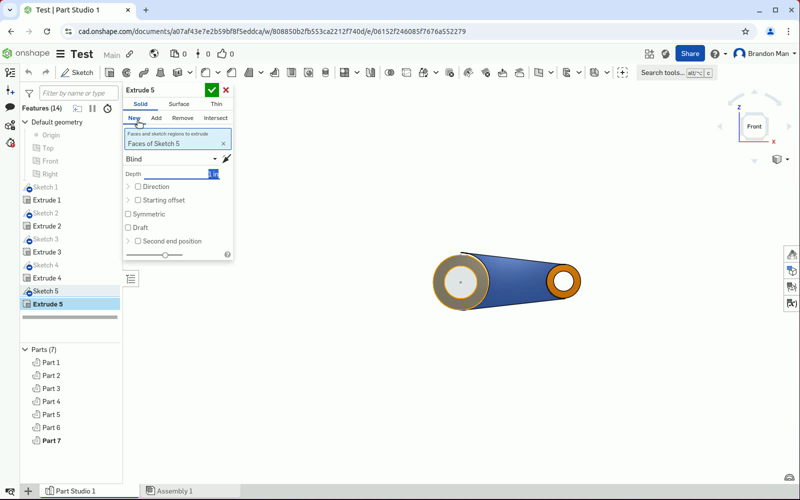
text(2.407)
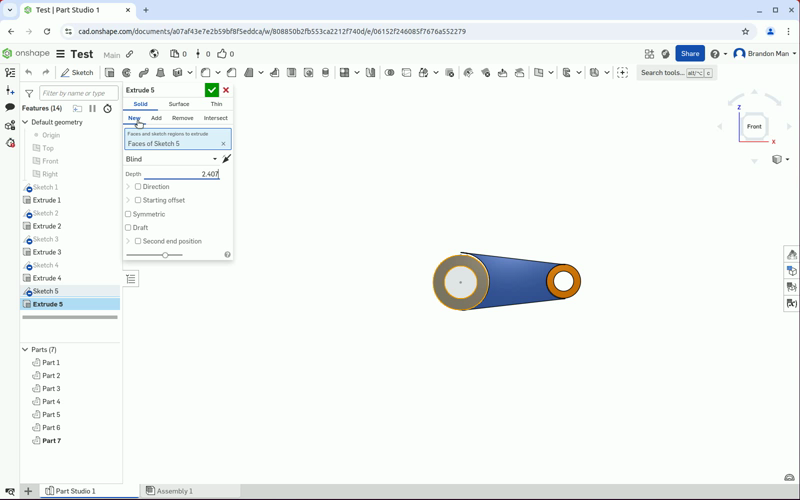
key(enter)
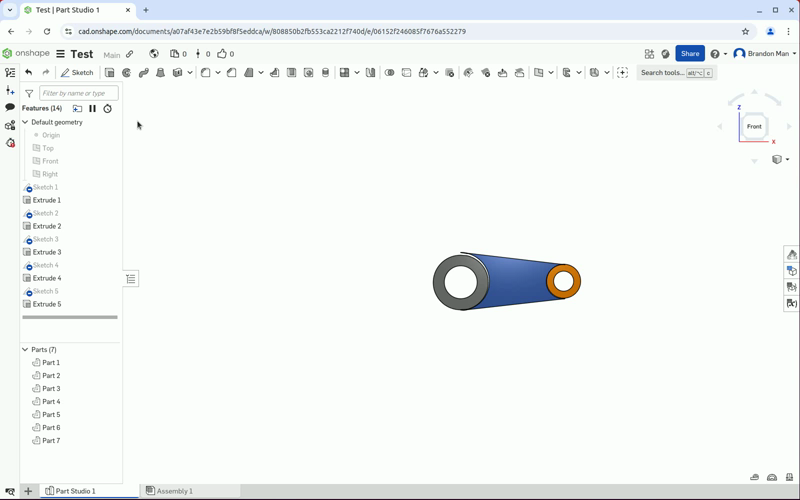
key(shift+h)
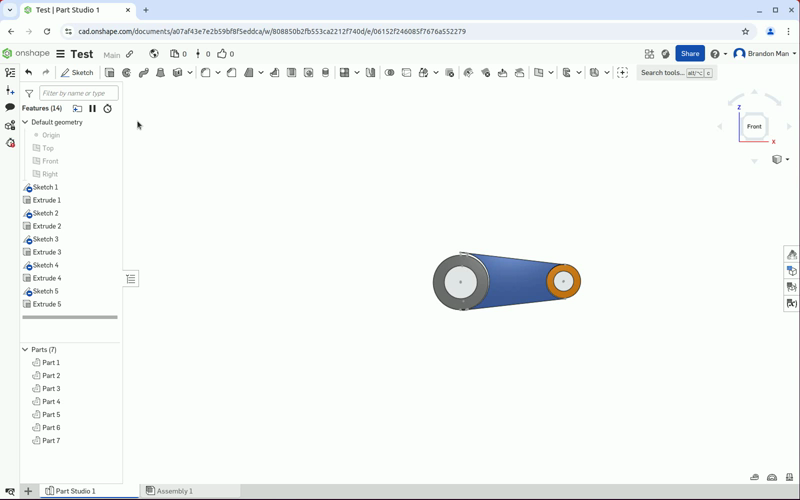
key(shift+h)
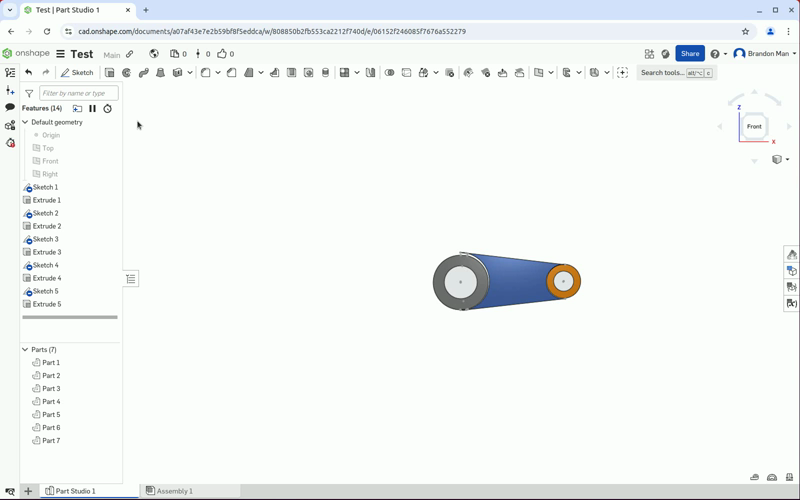
key(shift+7)
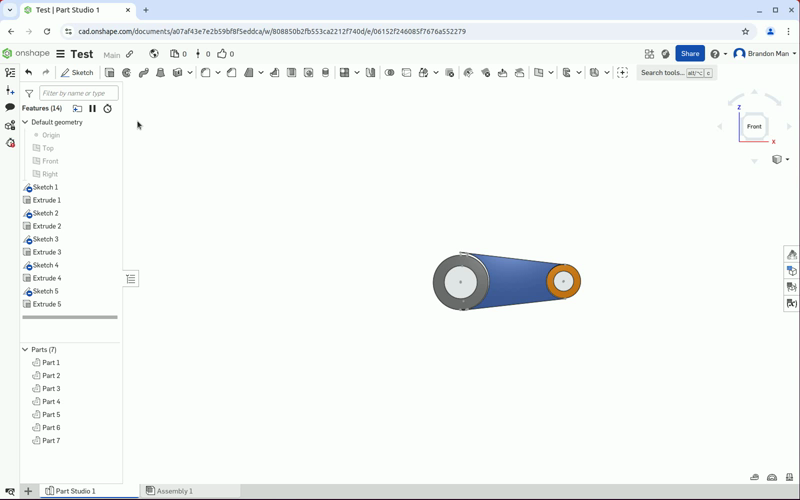
key(left, 2)
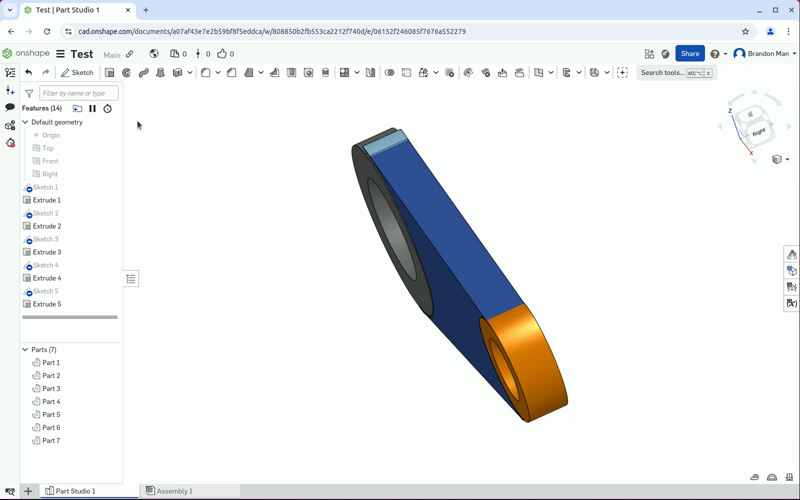
key(down, 2)
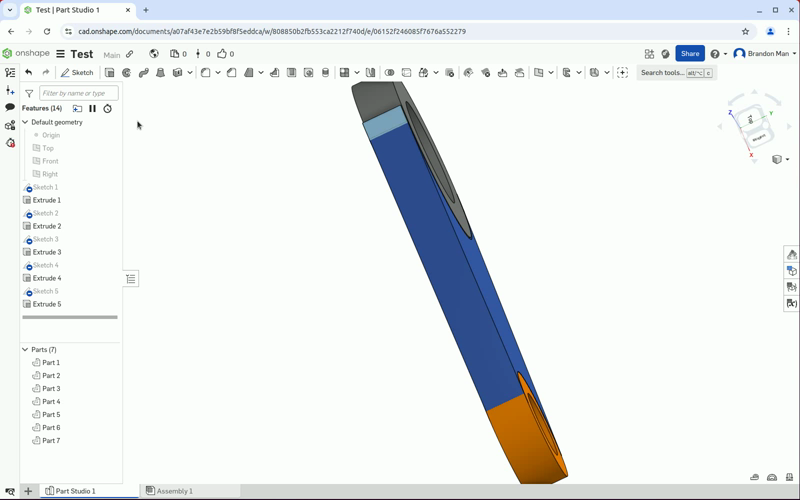
key(up, 2)
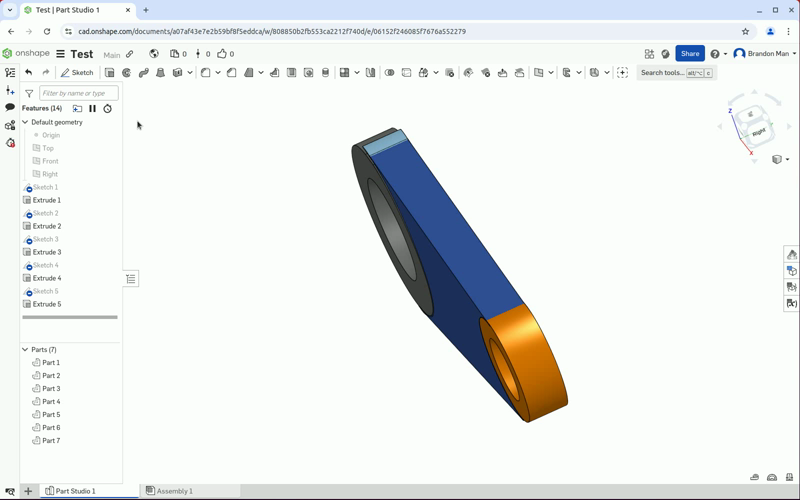
key(right, 2)
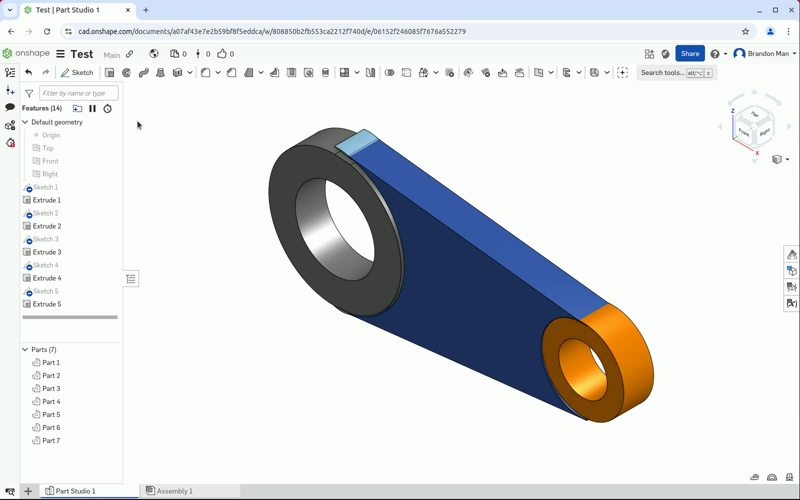
mouse_move(73, 189)
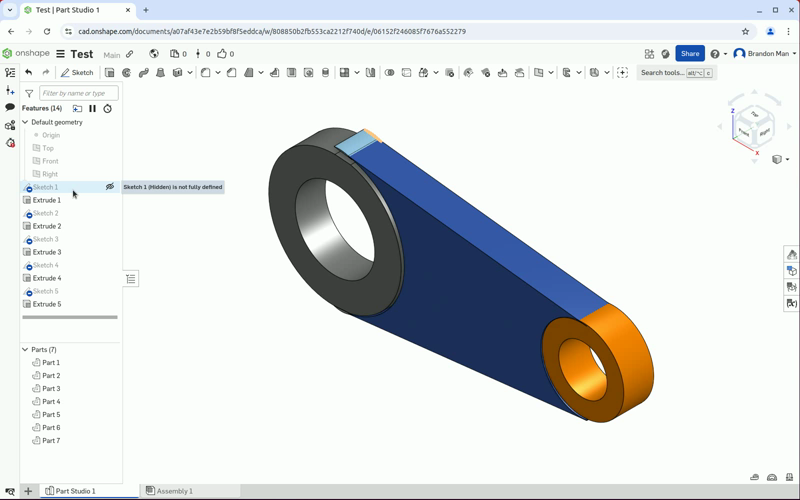
click(73, 189)